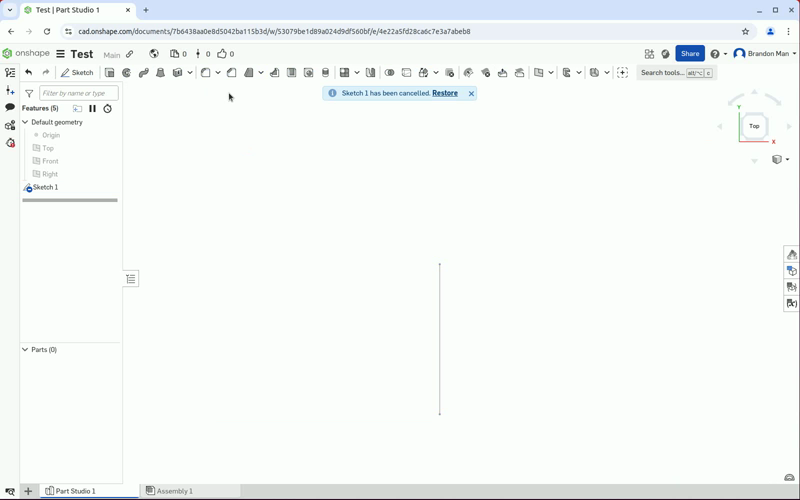
key(shift+h)
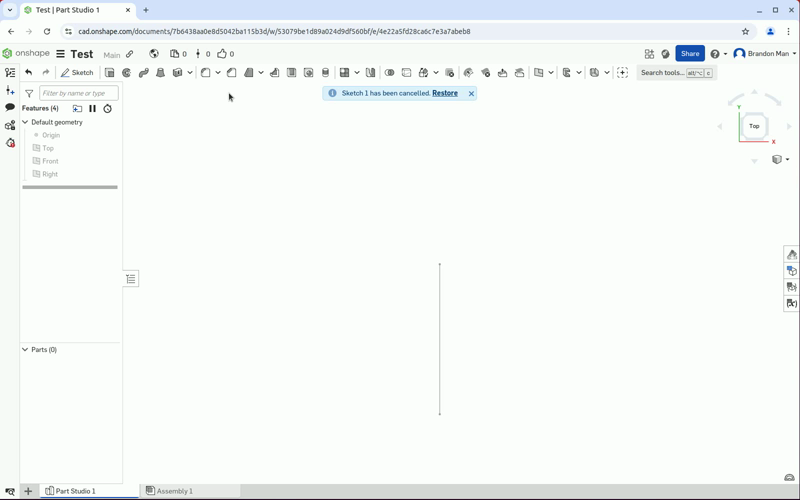
mouse_move(73, 352)
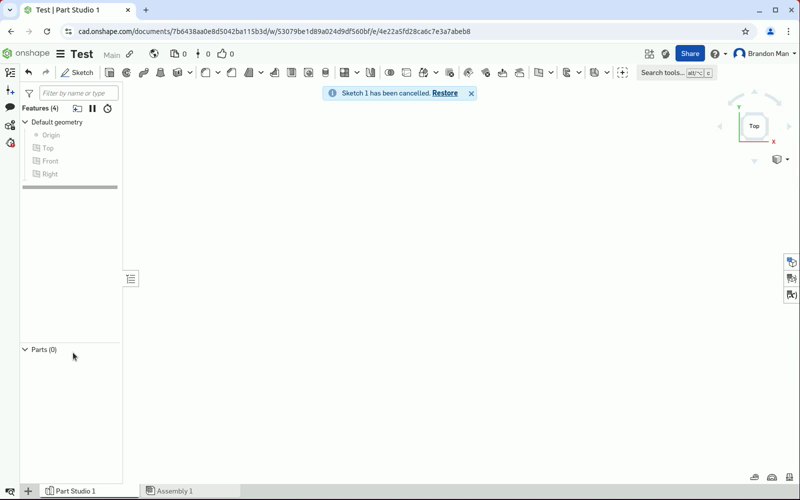
key(y)
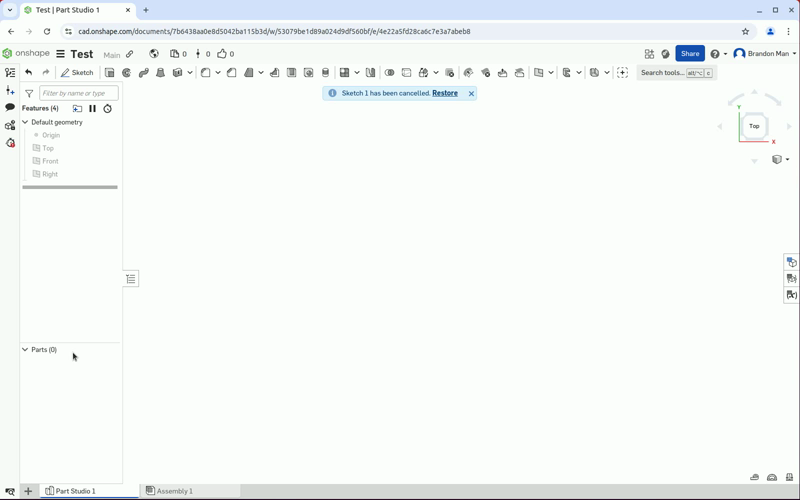
key(shift+p)
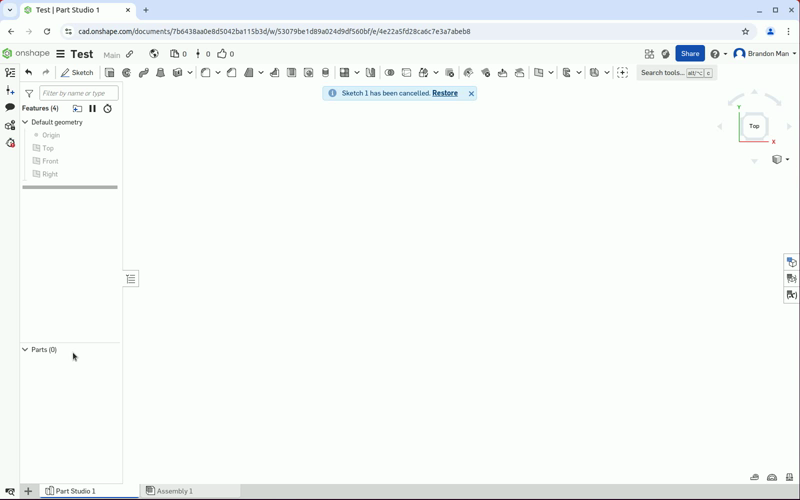
key(space)
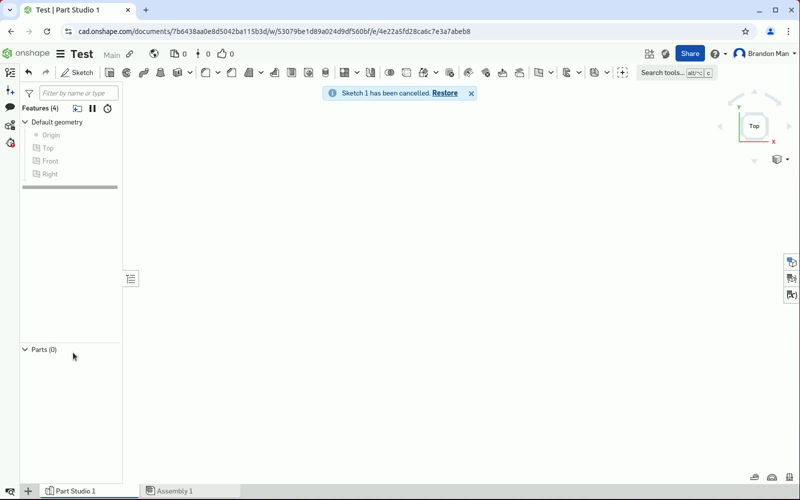
key_down(shift)
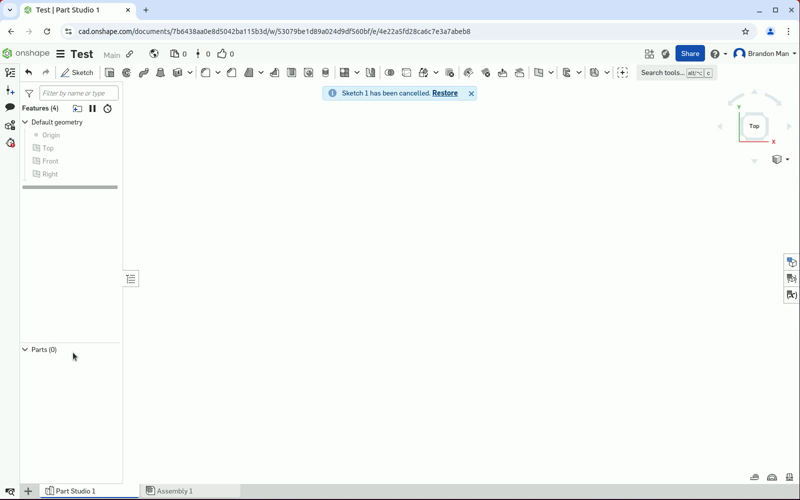
key(up)
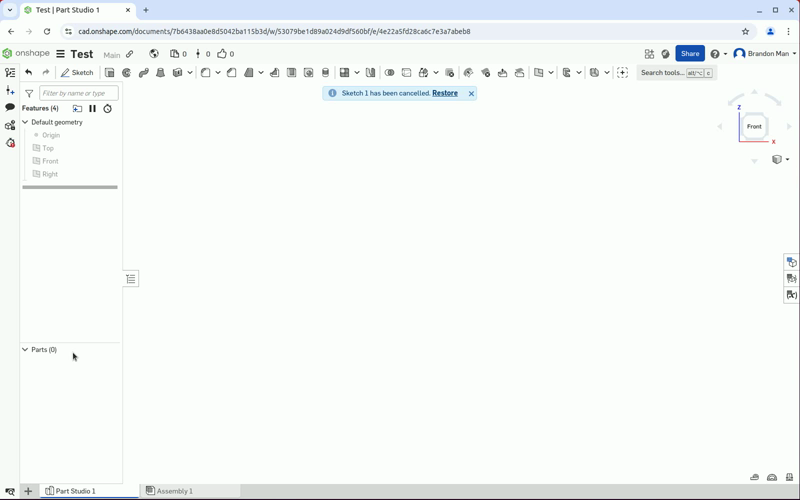
key_up(shift)
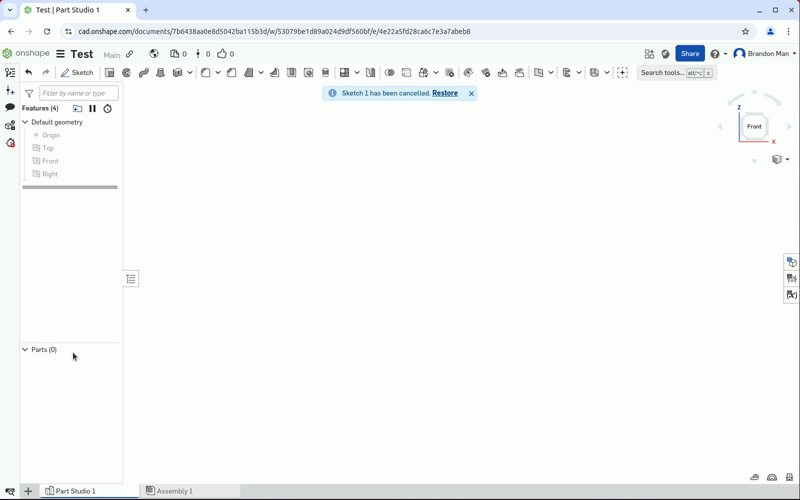
mouse_move(73, 352)
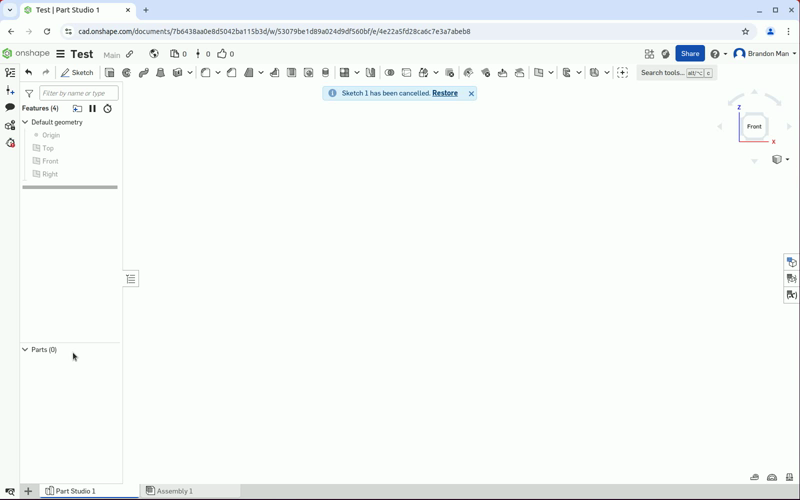
key(shift+y)
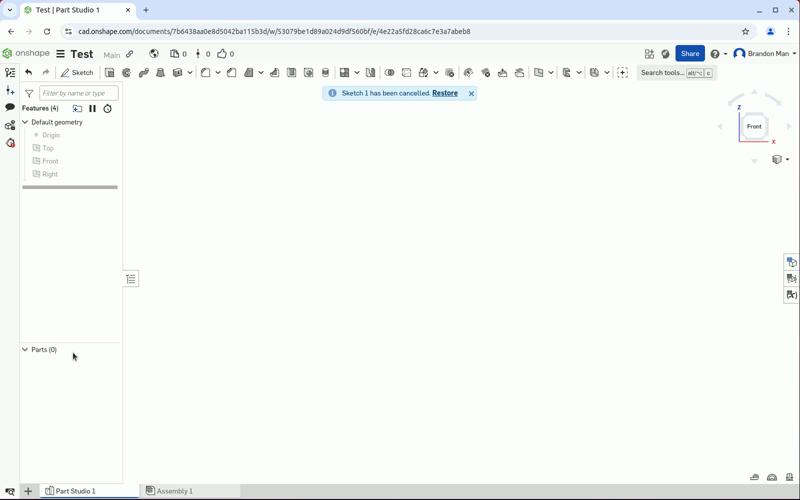
key(shift+s)
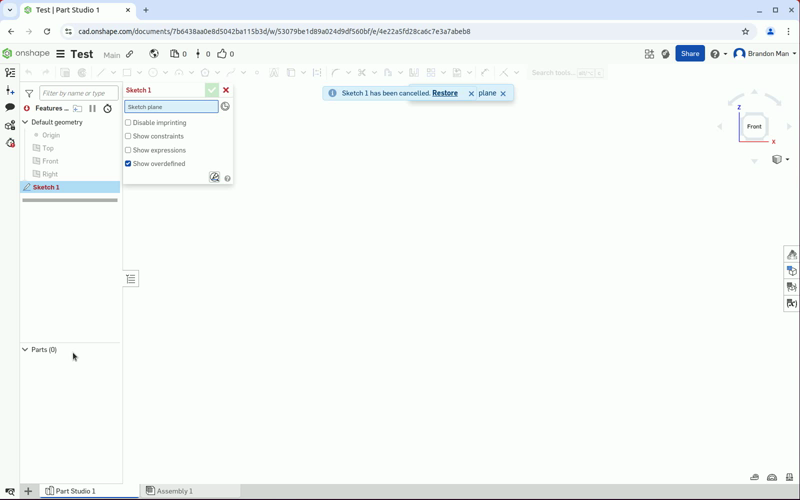
mouse_move(73, 163)
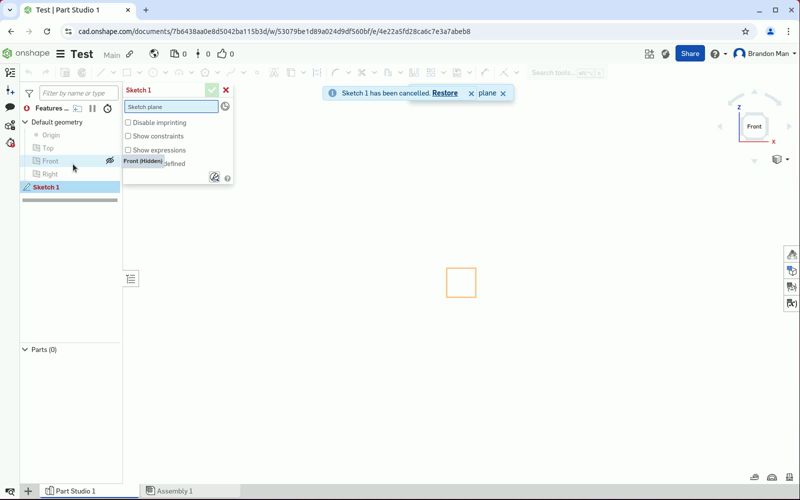
click(73, 163)
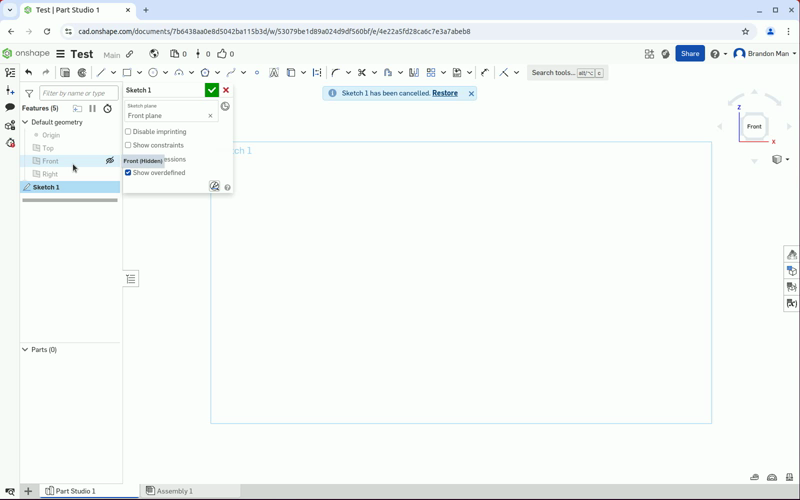
mouse_move(73, 352)
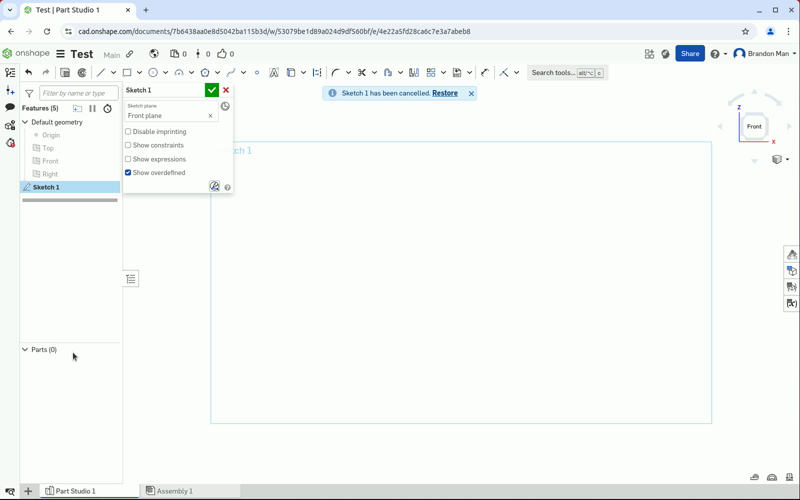
key(y)
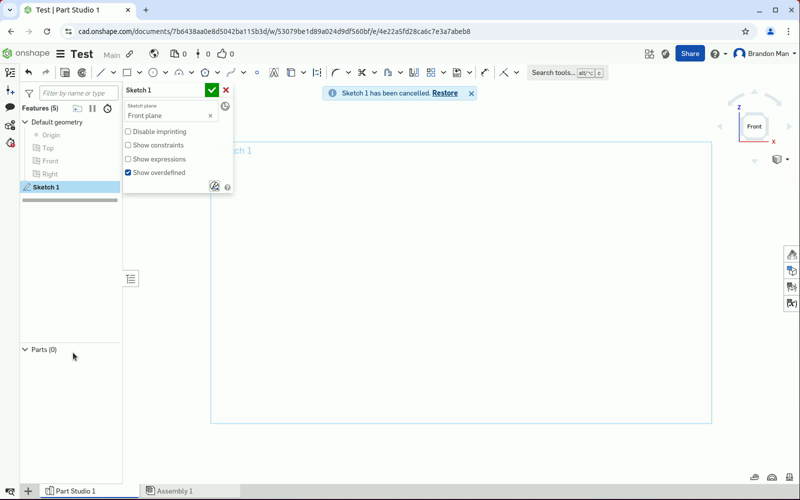
key(l)
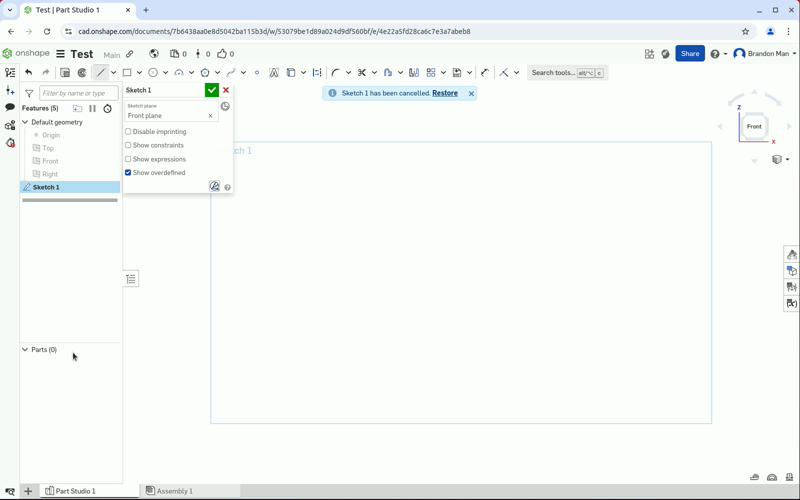
key_down(shift)
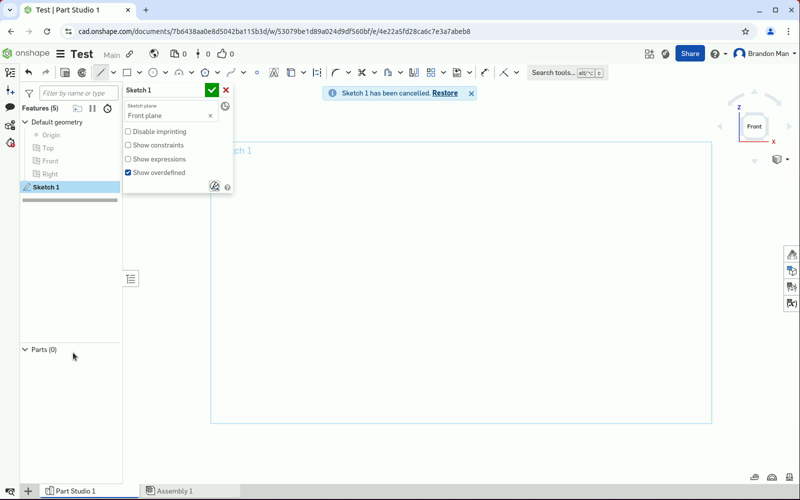
mouse_move(365, 252)
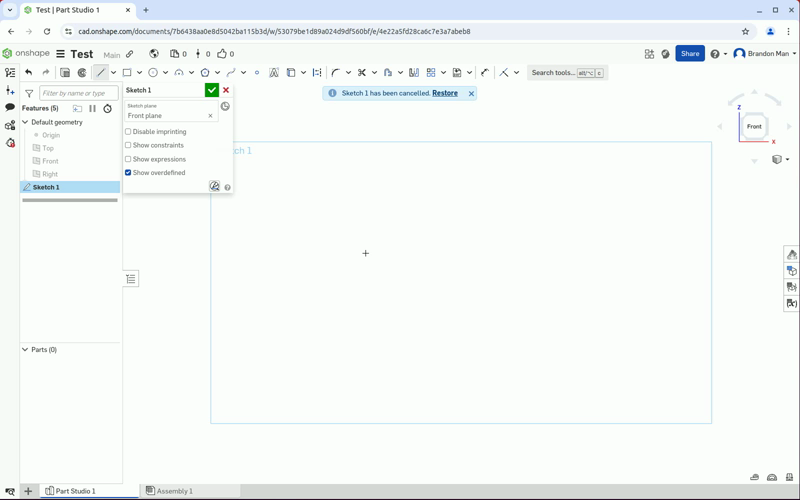
click(365, 252)
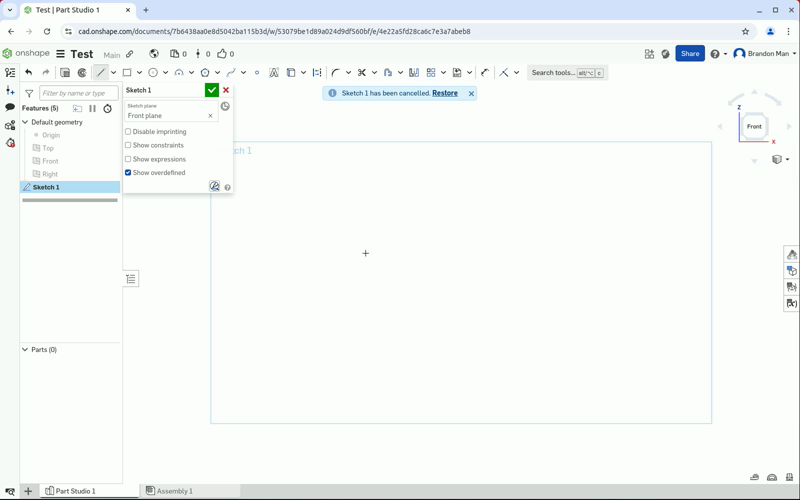
key_up(shift)
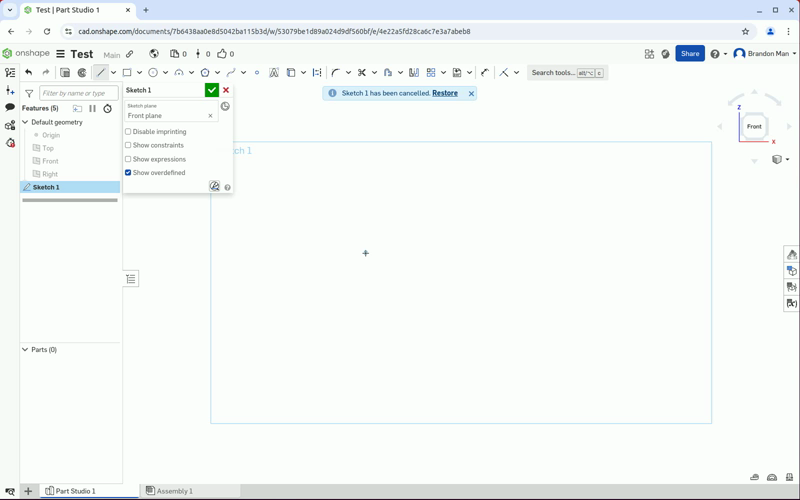
key_down(shift)
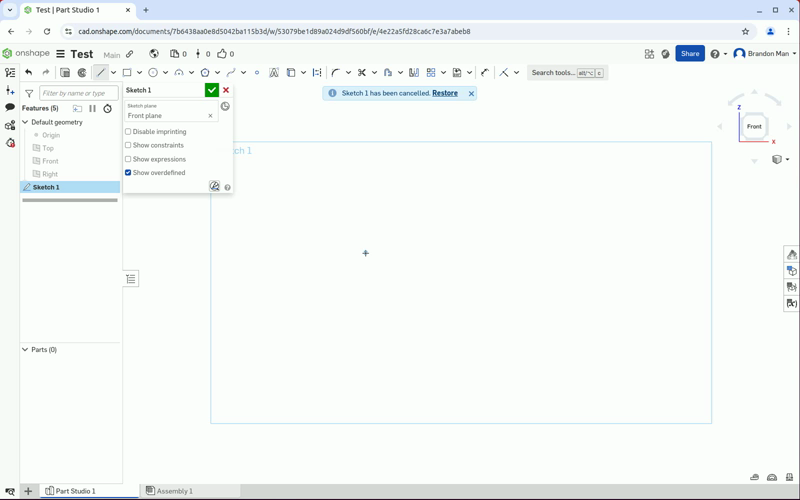
mouse_move(395, 252)
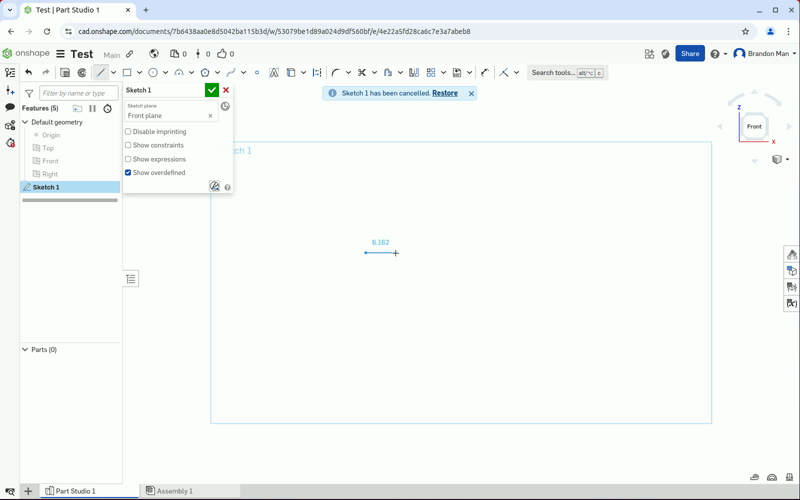
mouse_move(379, 252)
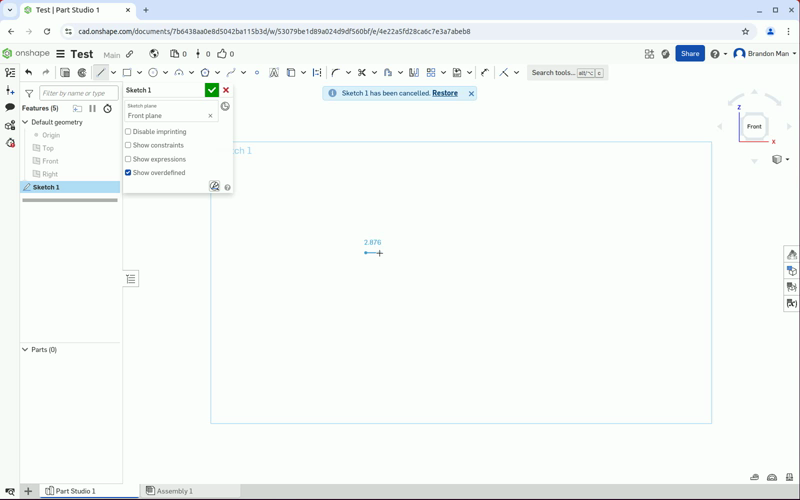
click(379, 252)
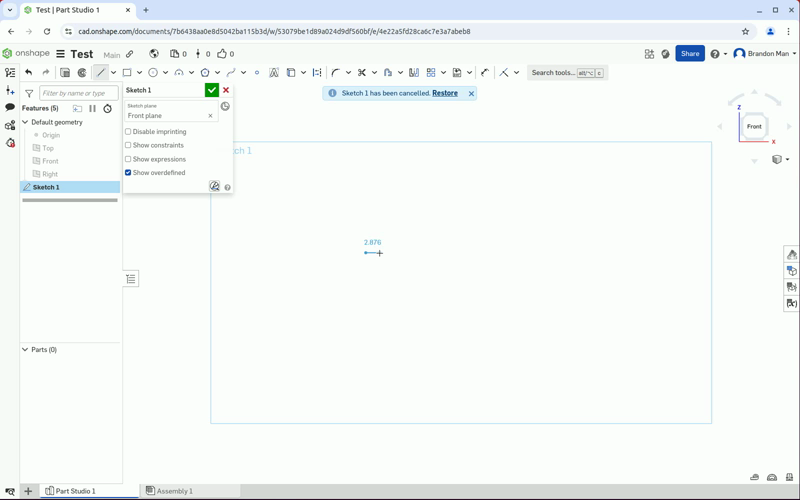
key_up(shift)
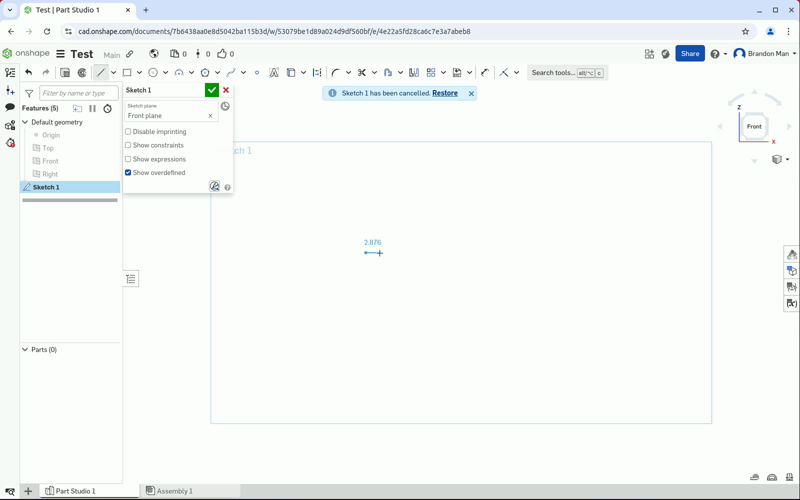
key_down(shift)
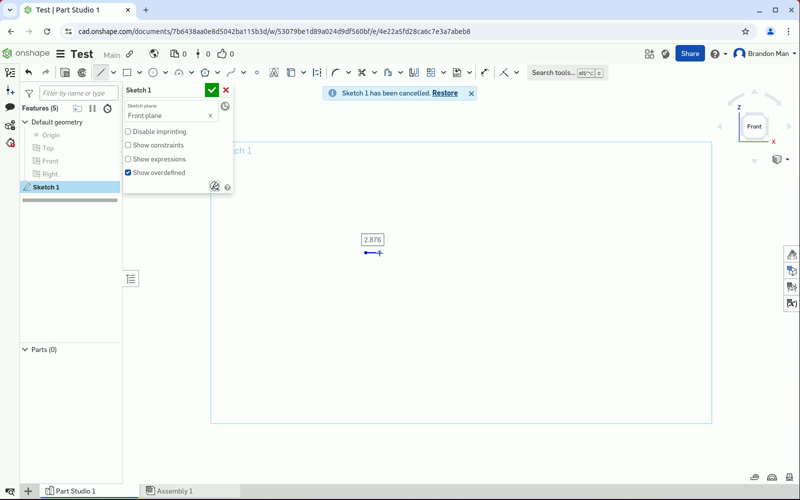
mouse_move(409, 252)
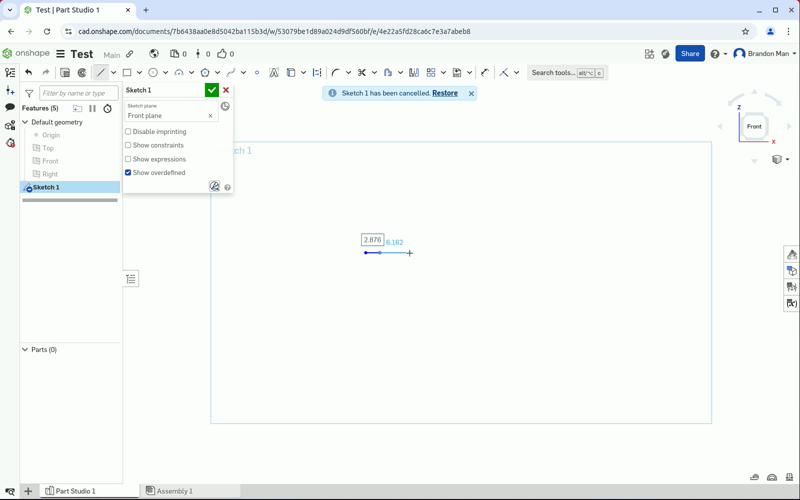
mouse_move(379, 245)
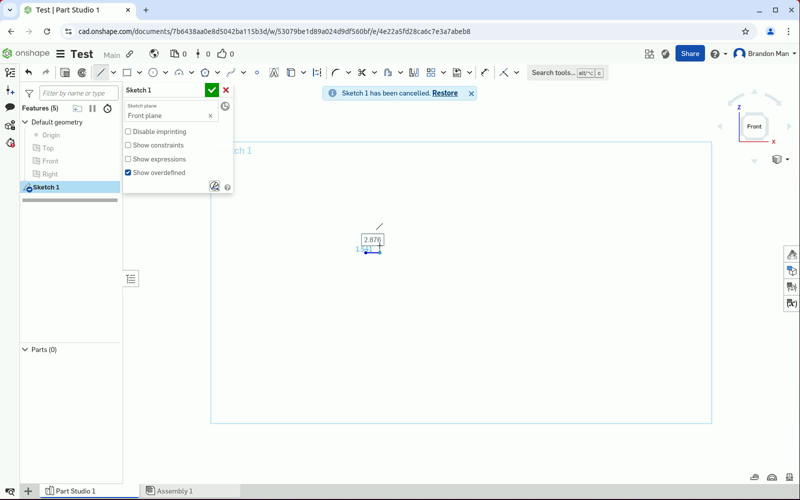
scroll(6)
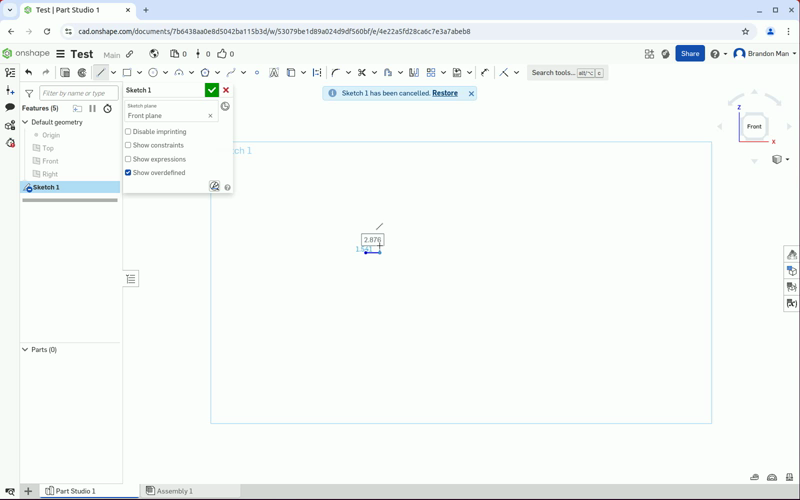
scroll(6)
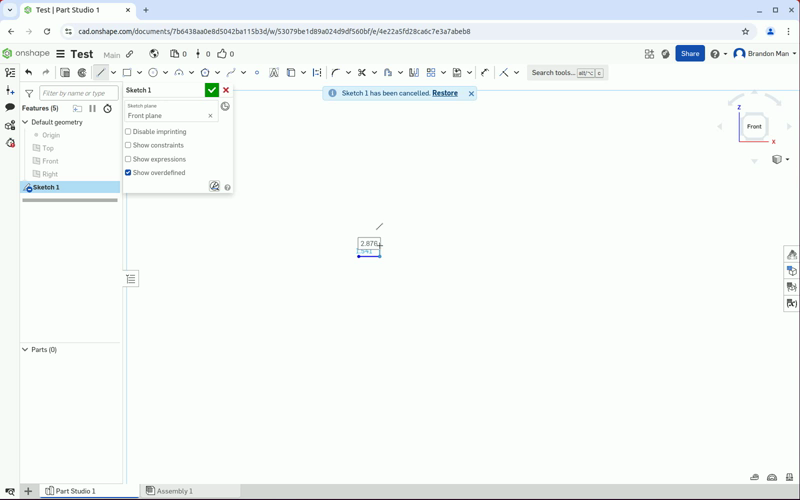
scroll(6)
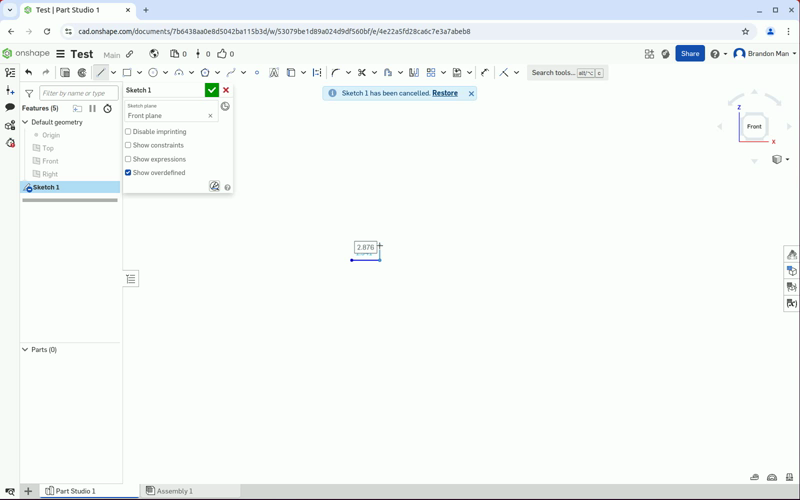
scroll(6)
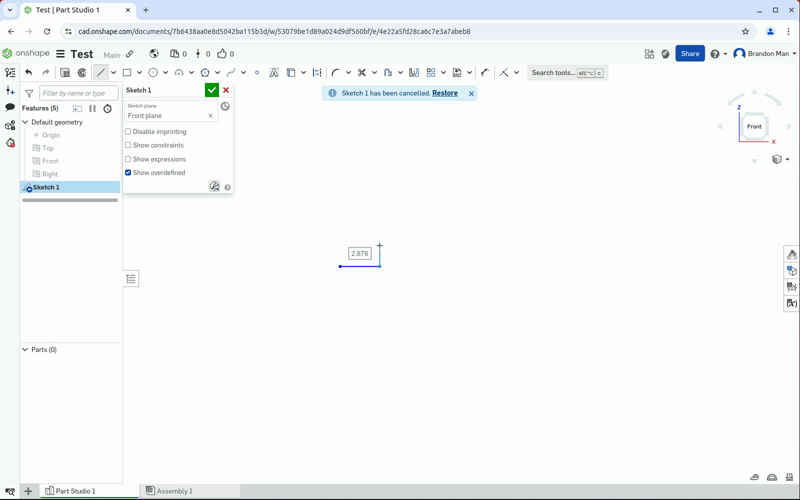
scroll(6)
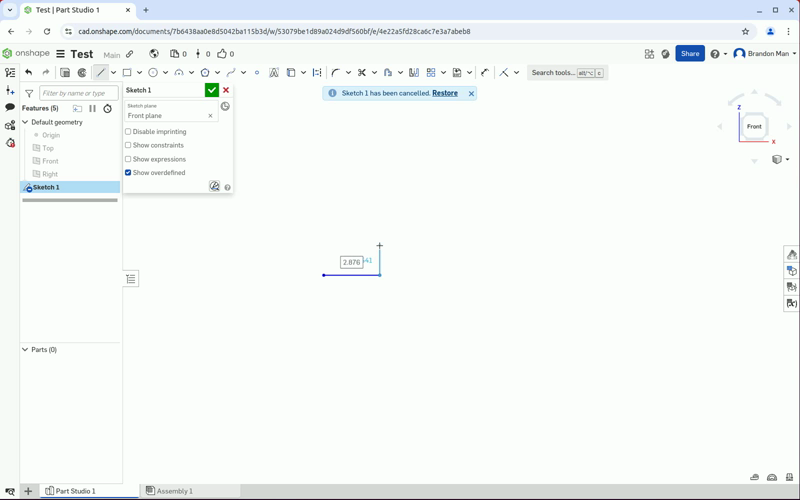
scroll(6)
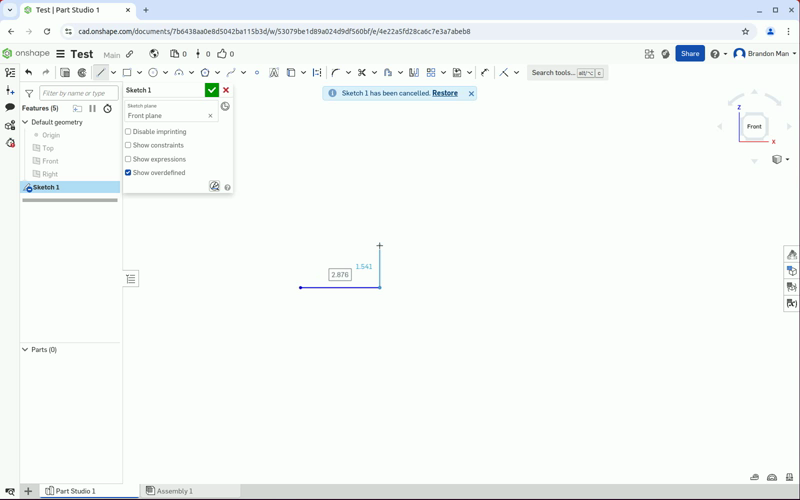
scroll(6)
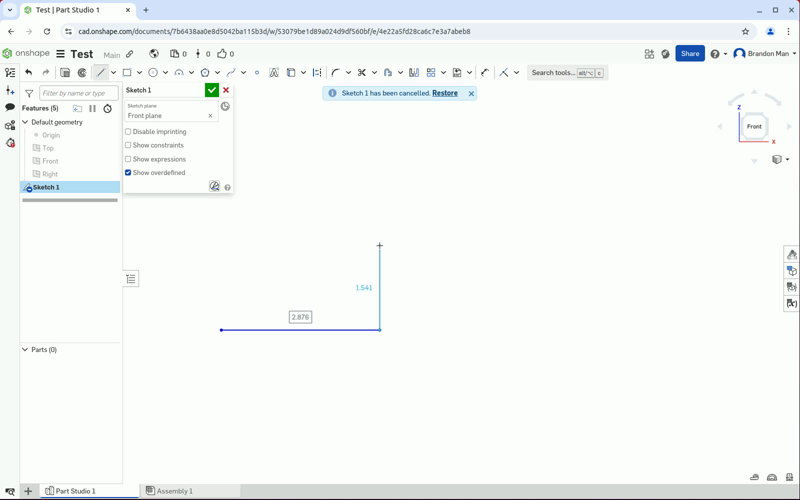
click(379, 245)
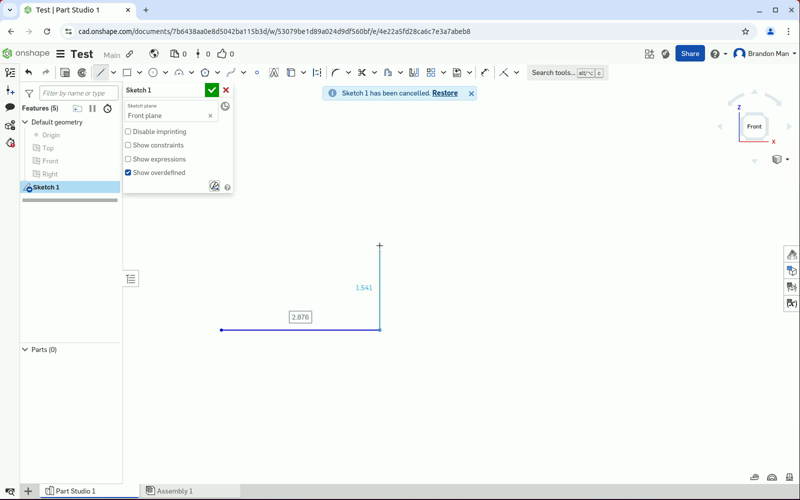
scroll(-6)
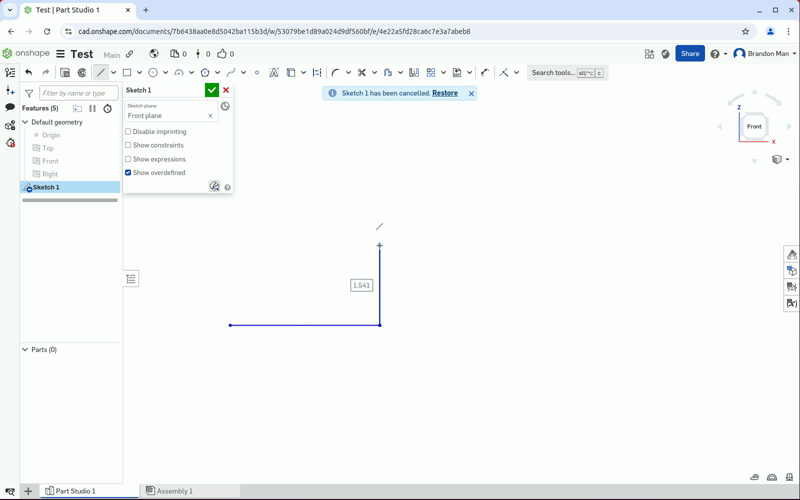
scroll(-6)
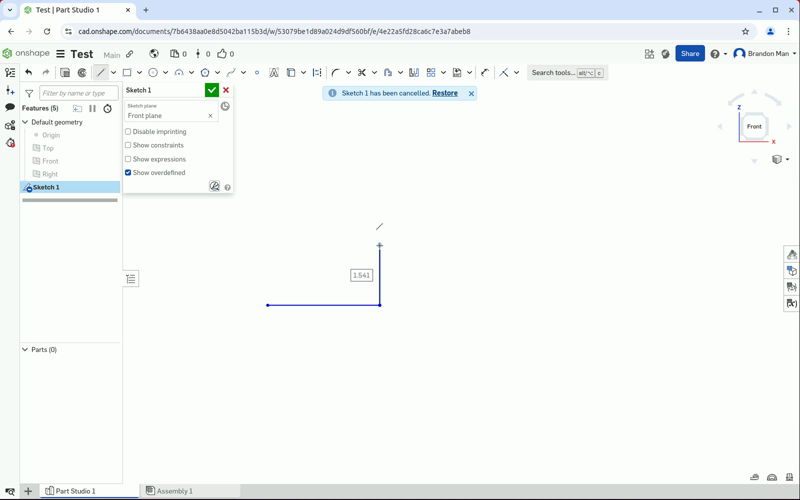
scroll(-6)
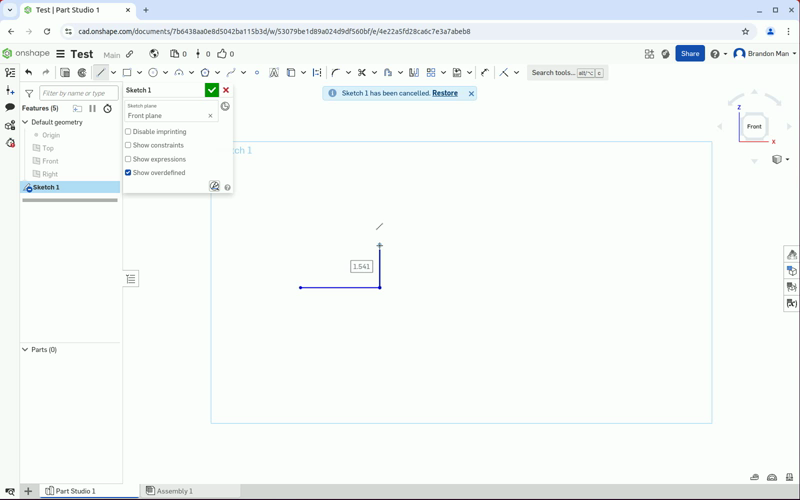
scroll(-6)
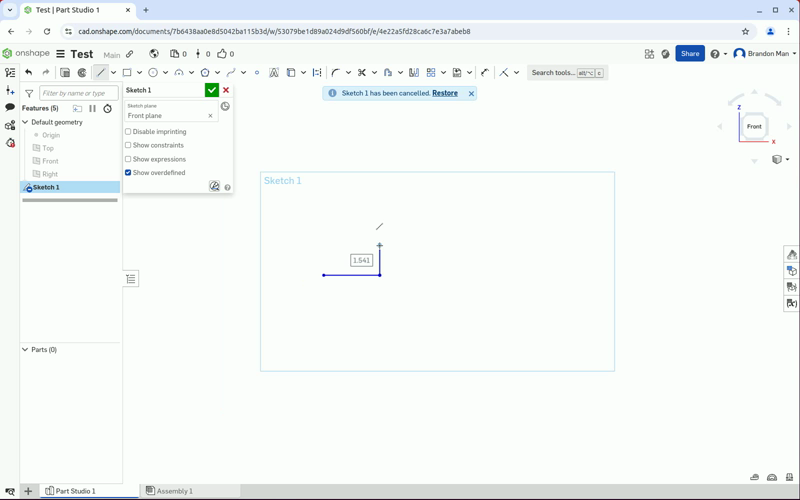
scroll(-6)
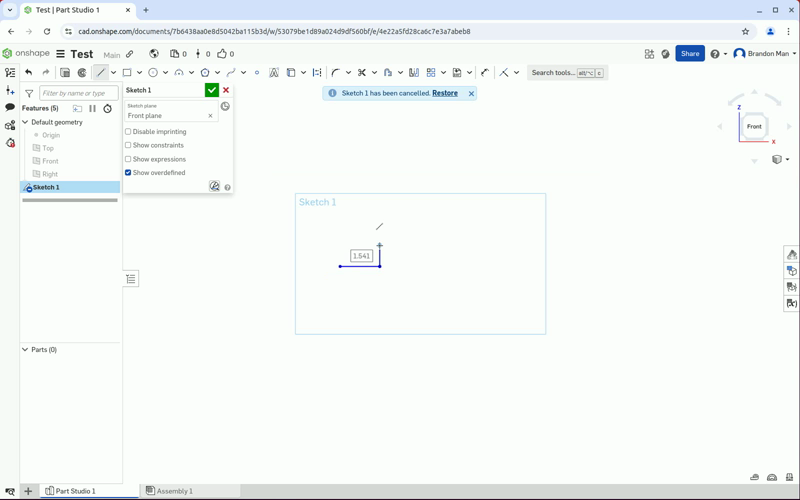
scroll(-6)
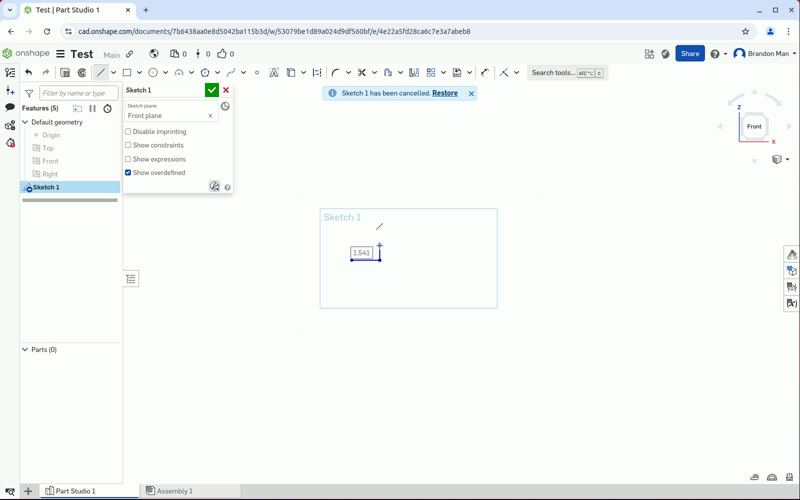
scroll(-6)
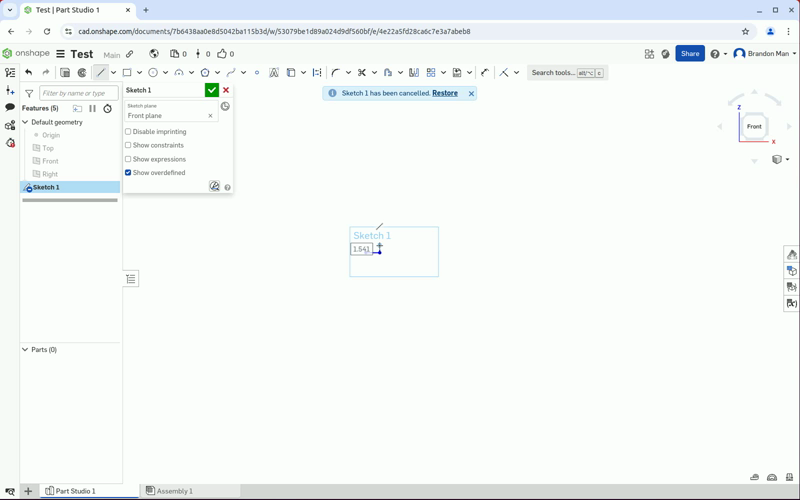
key_up(shift)
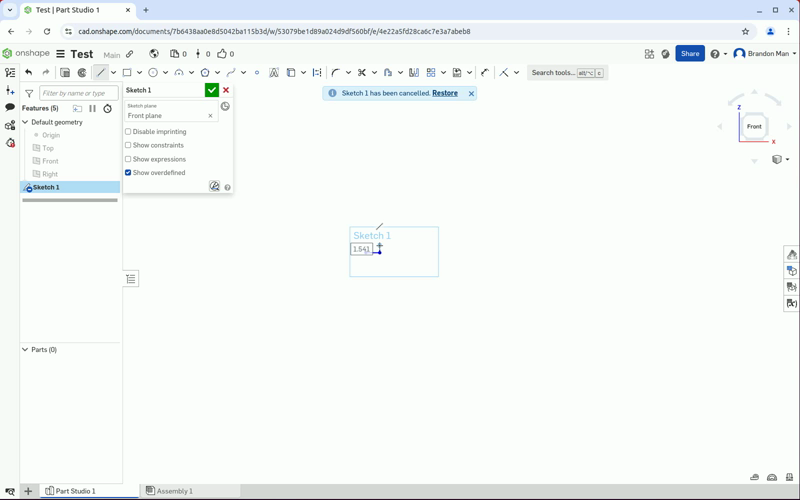
key_down(shift)
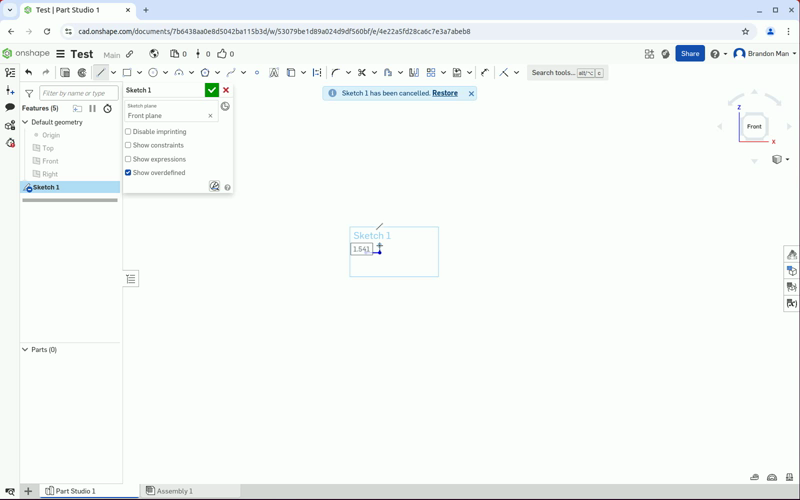
mouse_move(409, 245)
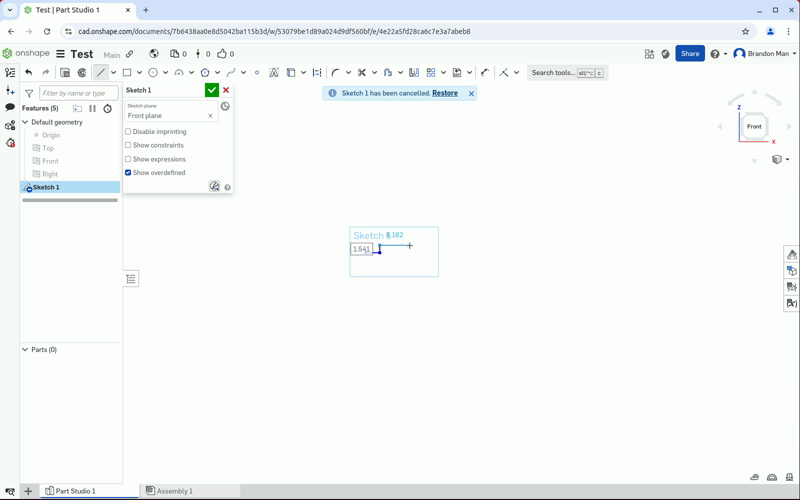
mouse_move(365, 245)
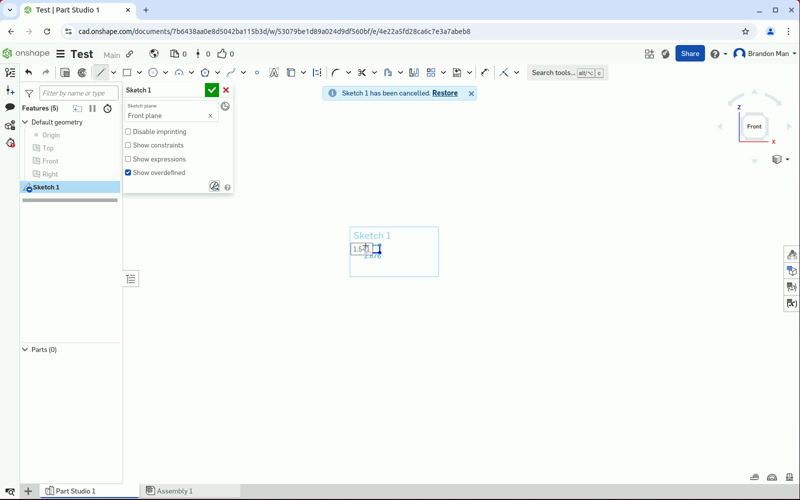
click(365, 245)
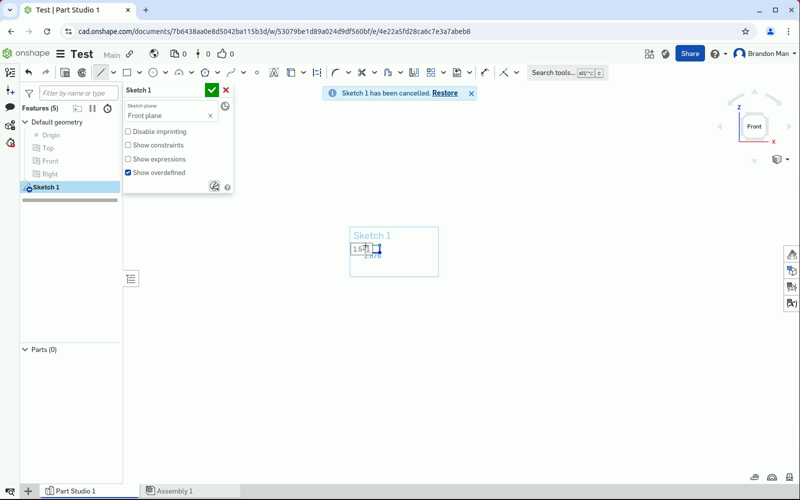
key_up(shift)
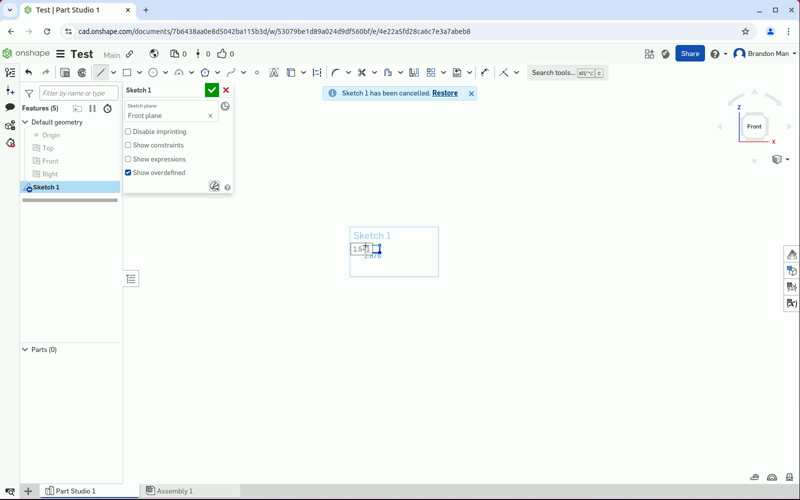
mouse_move(395, 245)
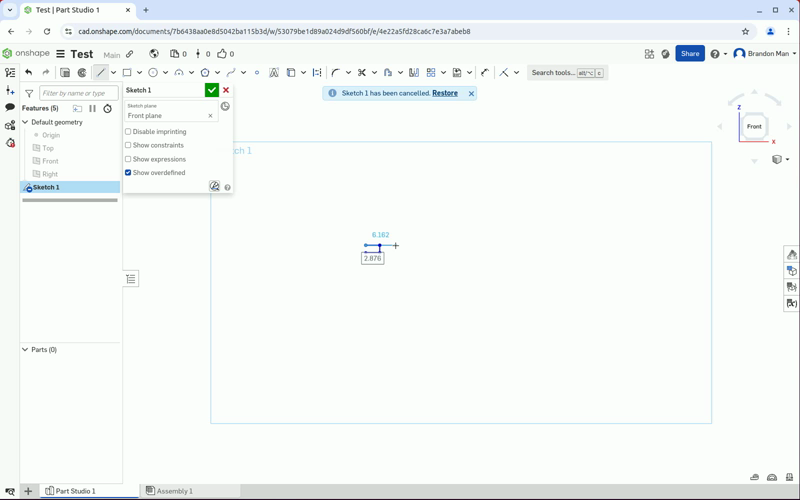
key_down(shift)
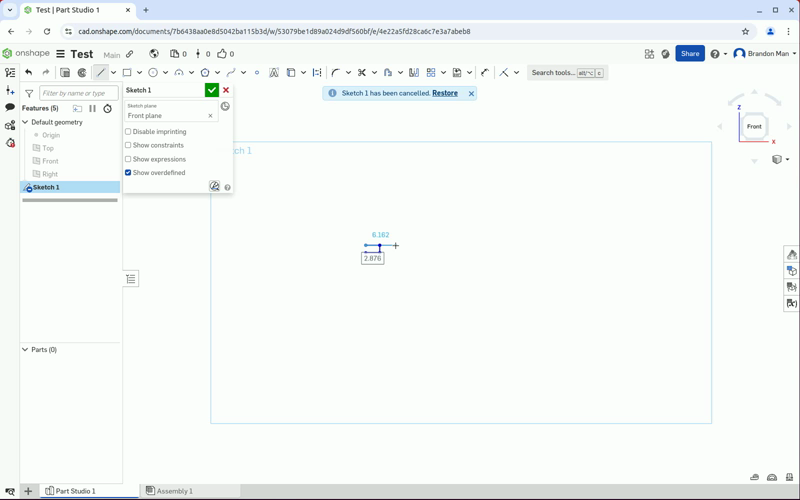
mouse_move(365, 252)
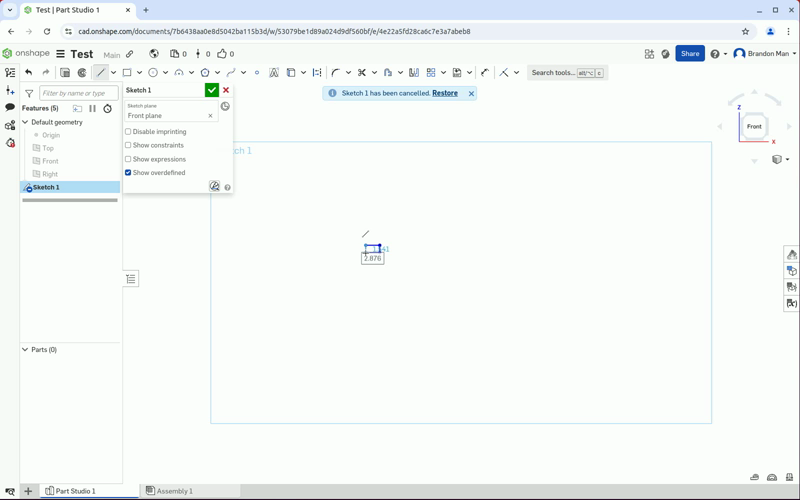
scroll(6)
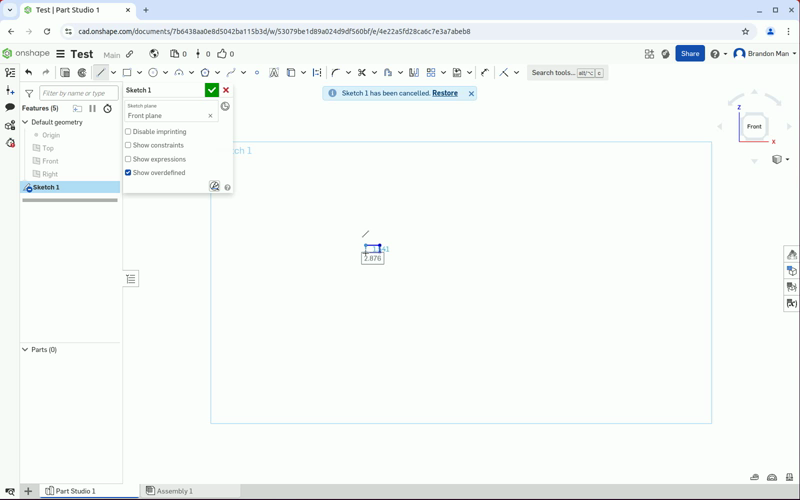
scroll(6)
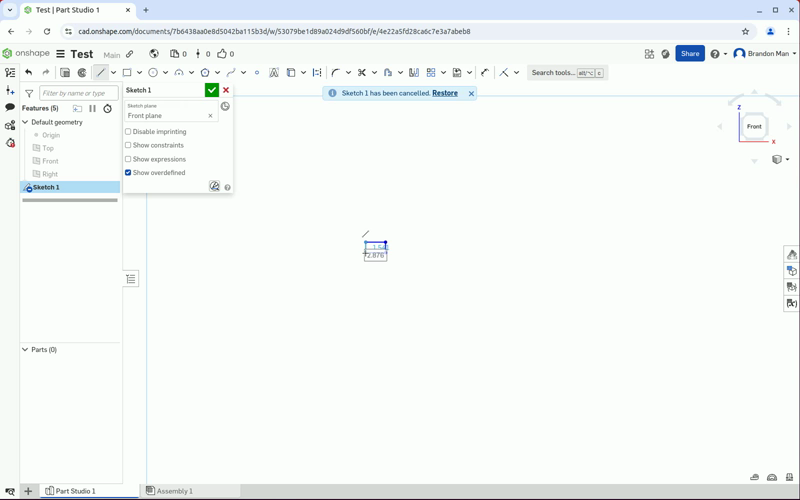
scroll(6)
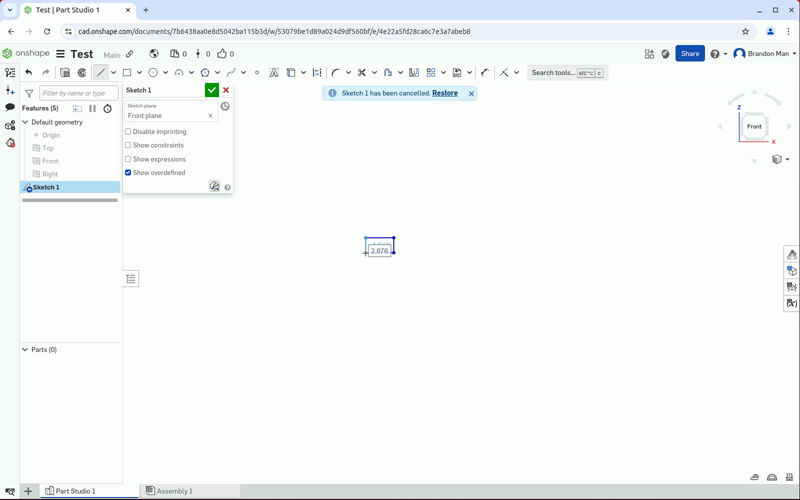
scroll(6)
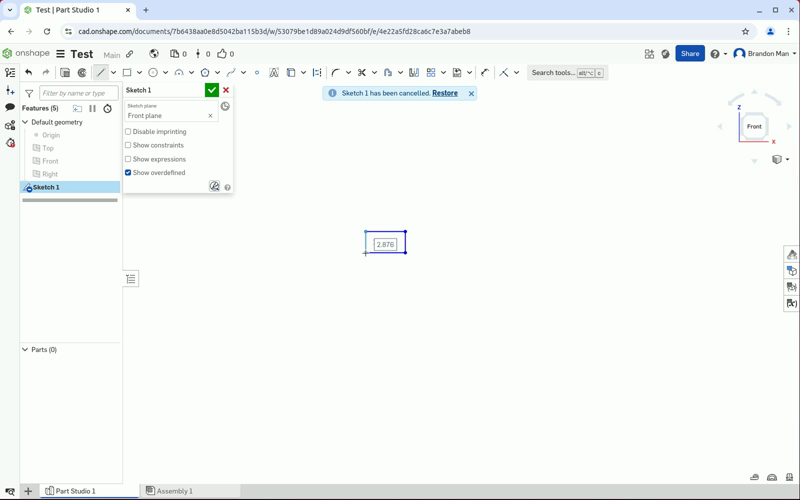
scroll(6)
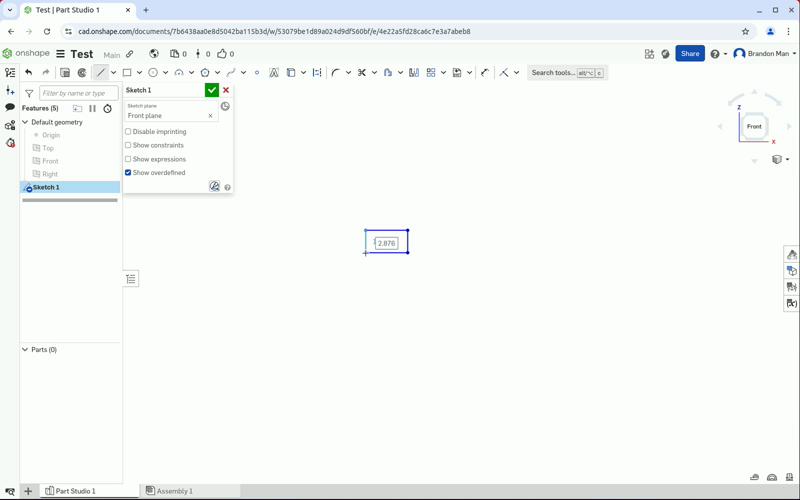
scroll(6)
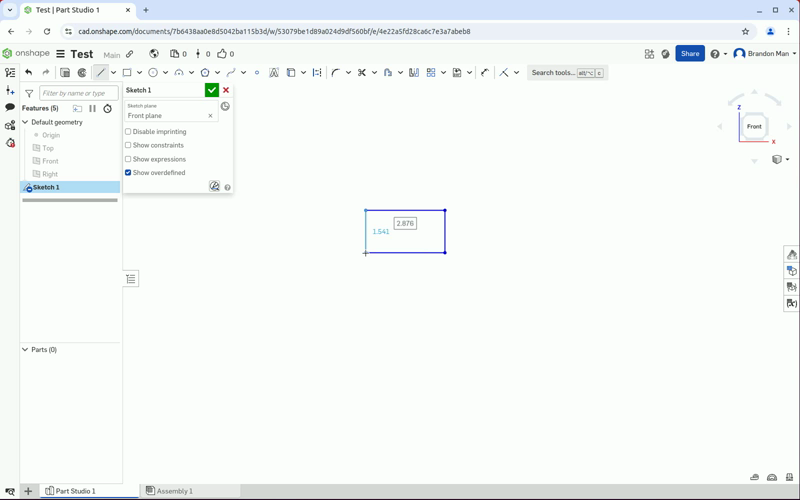
scroll(6)
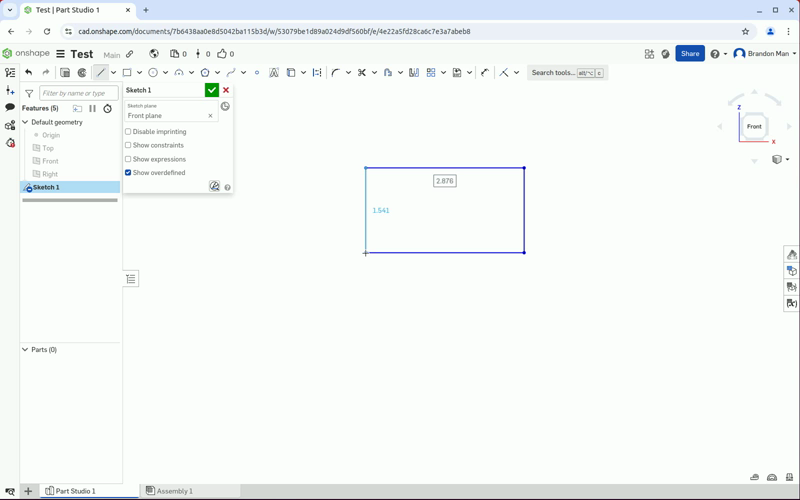
key_up(shift)
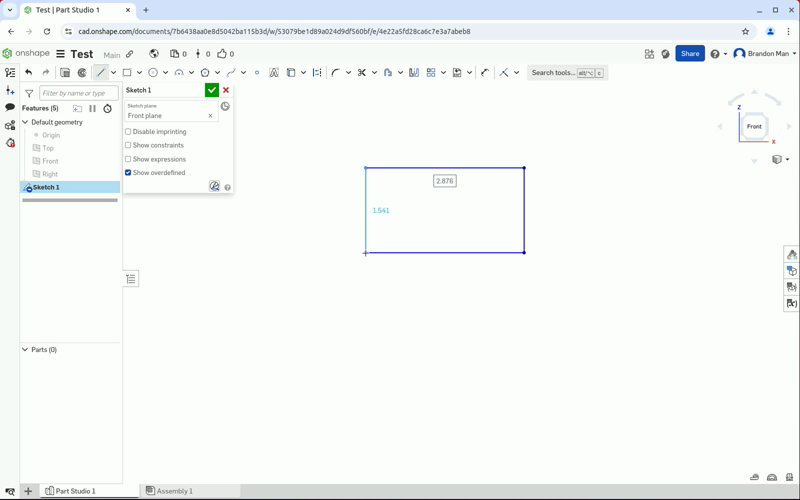
click(365, 252)
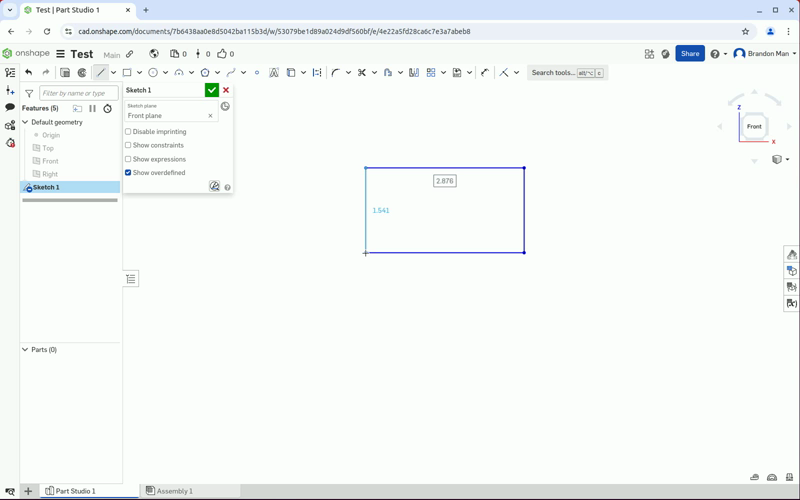
scroll(-6)
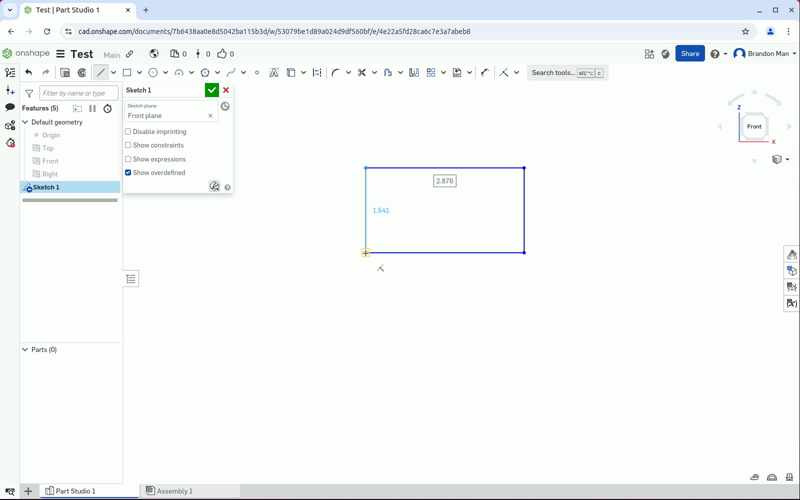
scroll(-6)
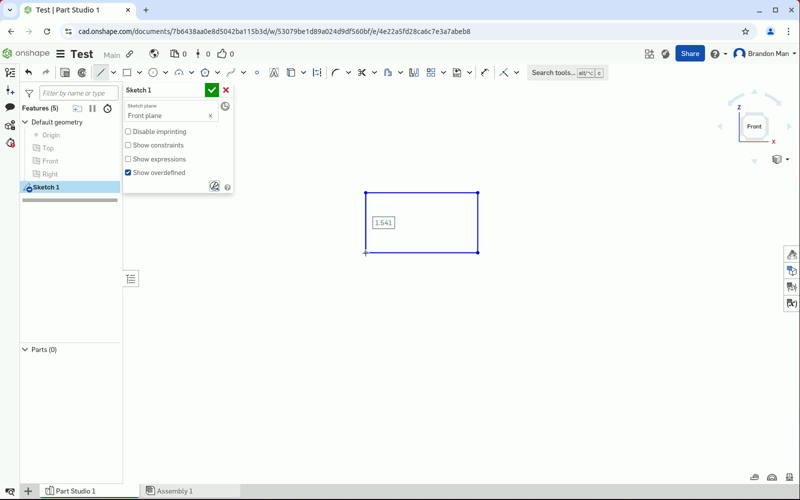
scroll(-6)
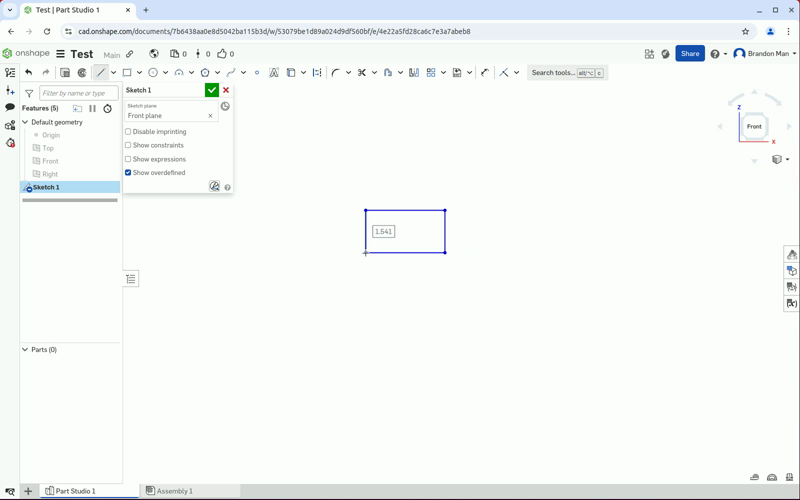
scroll(-6)
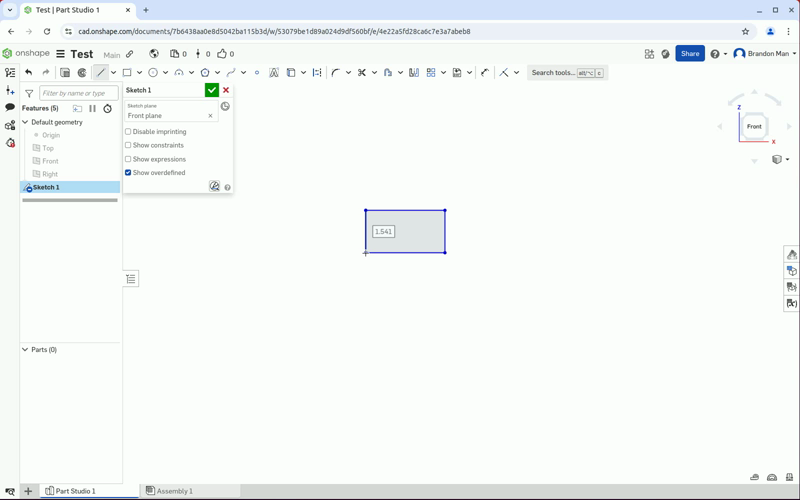
scroll(-6)
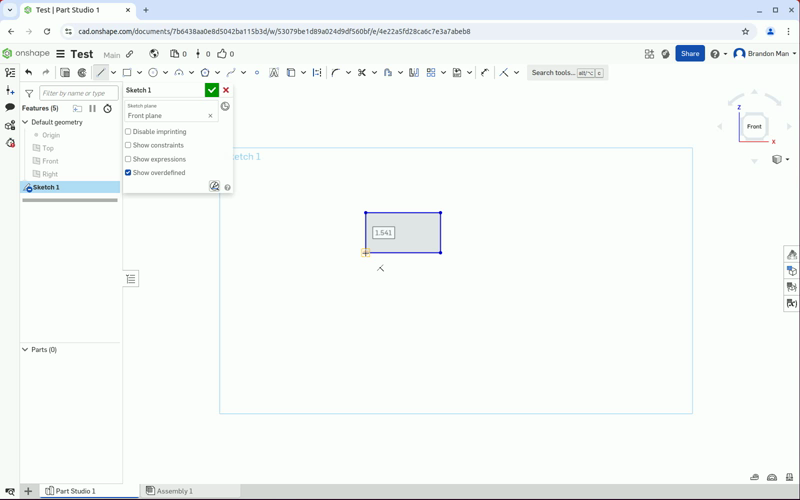
scroll(-6)
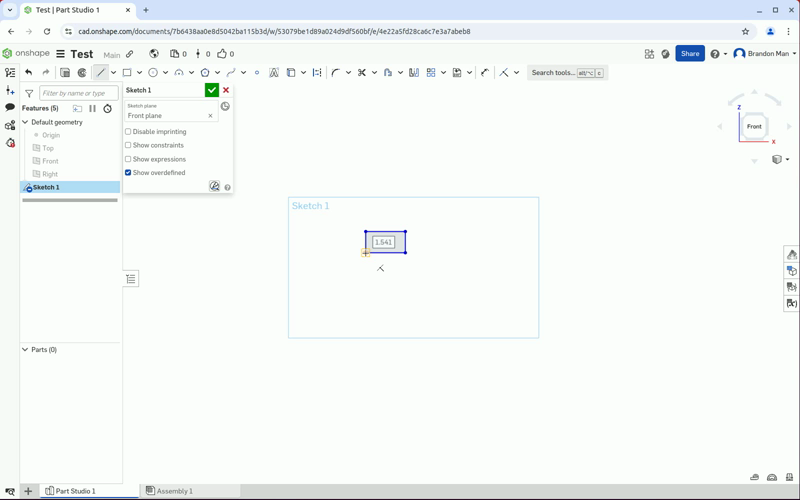
scroll(-6)
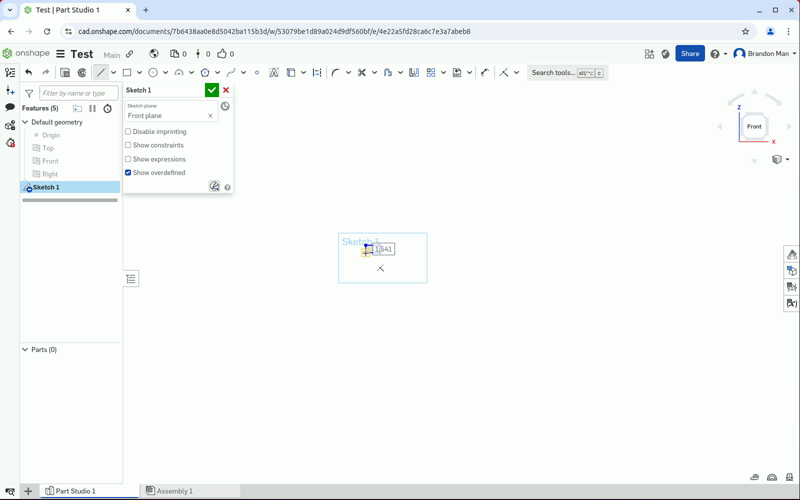
key(esc)
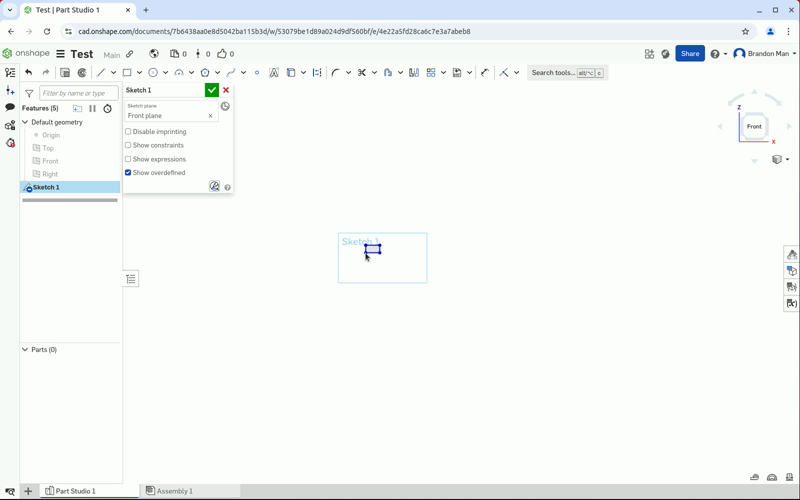
mouse_move(376, 250)
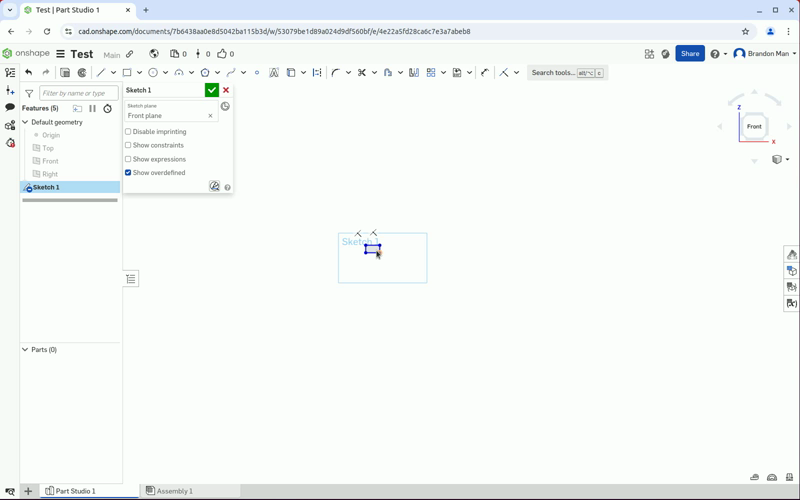
scroll(6)
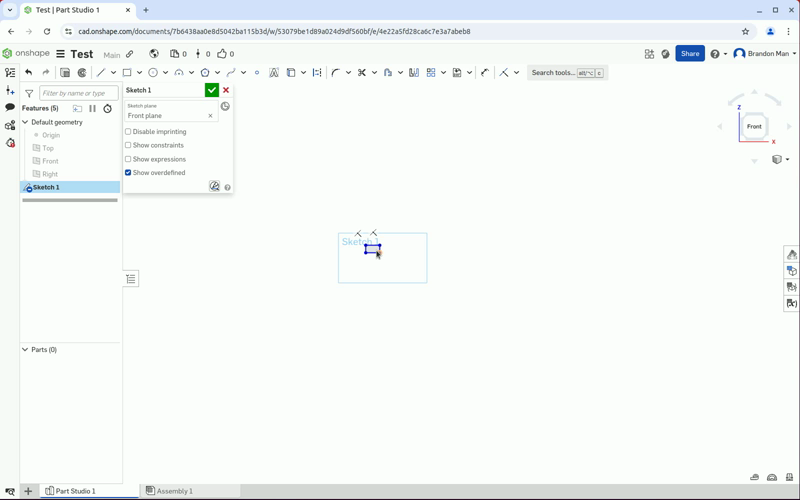
scroll(6)
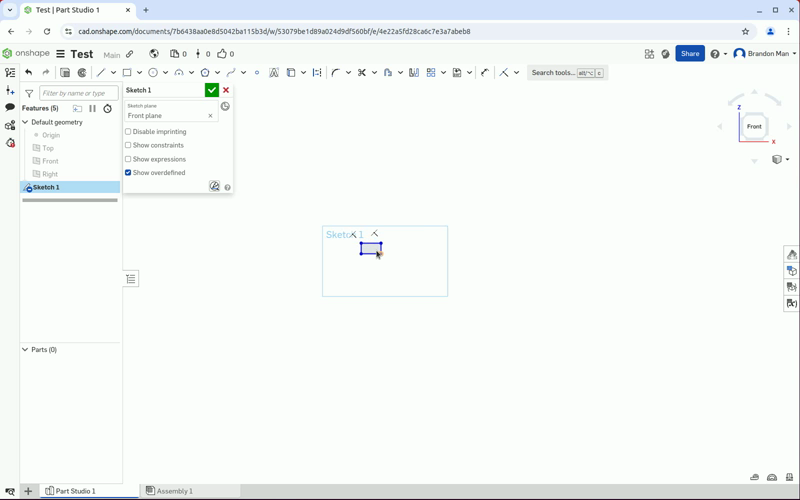
scroll(6)
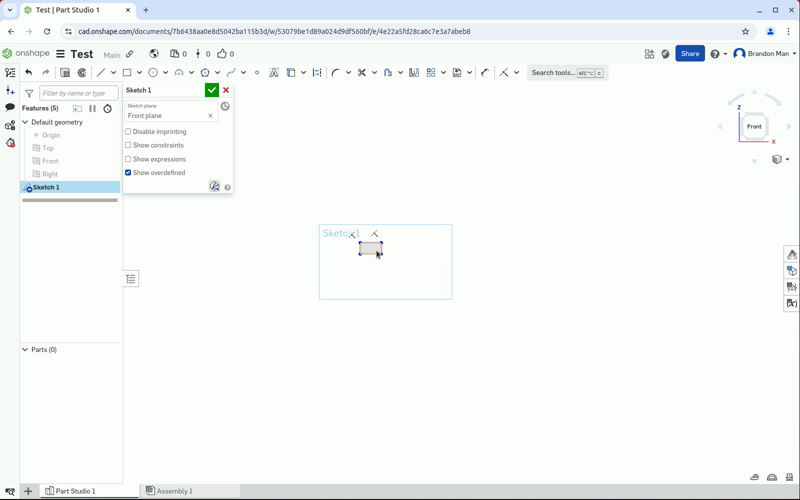
scroll(6)
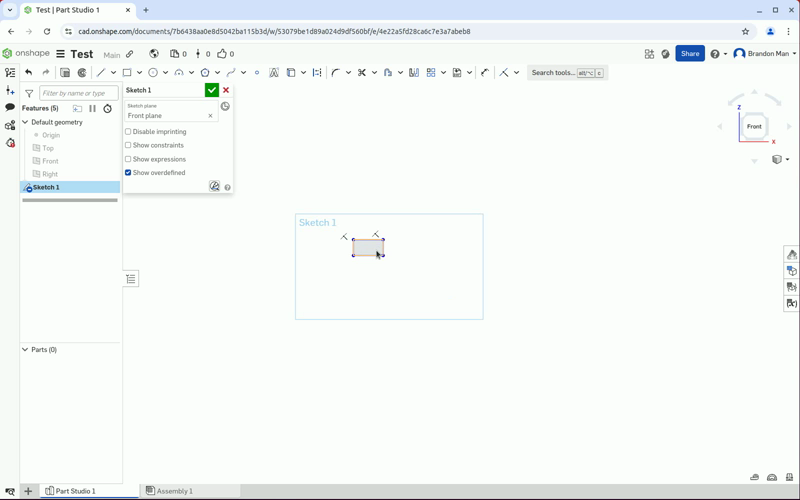
scroll(6)
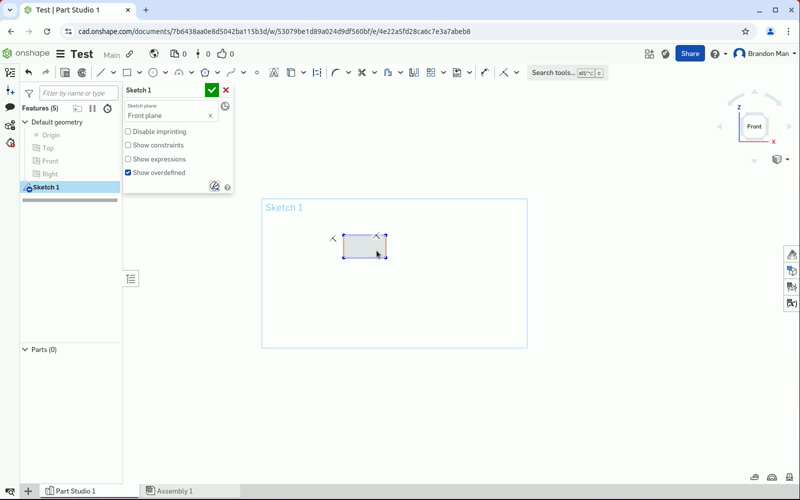
scroll(6)
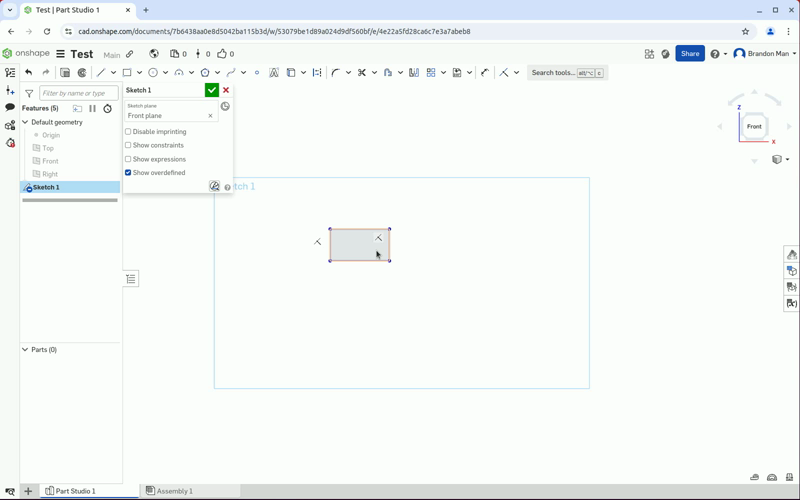
scroll(6)
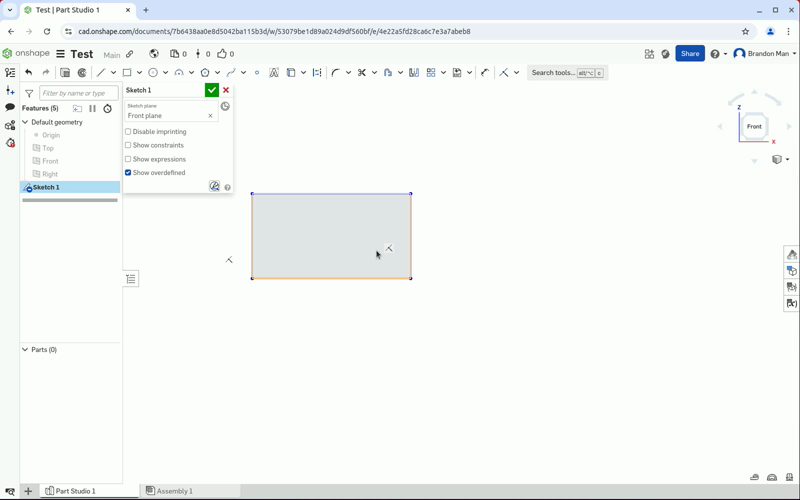
click(376, 250)
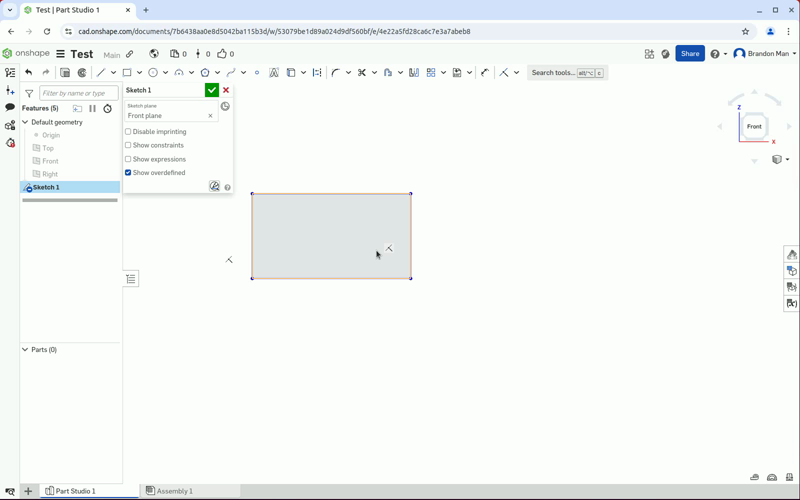
scroll(-6)
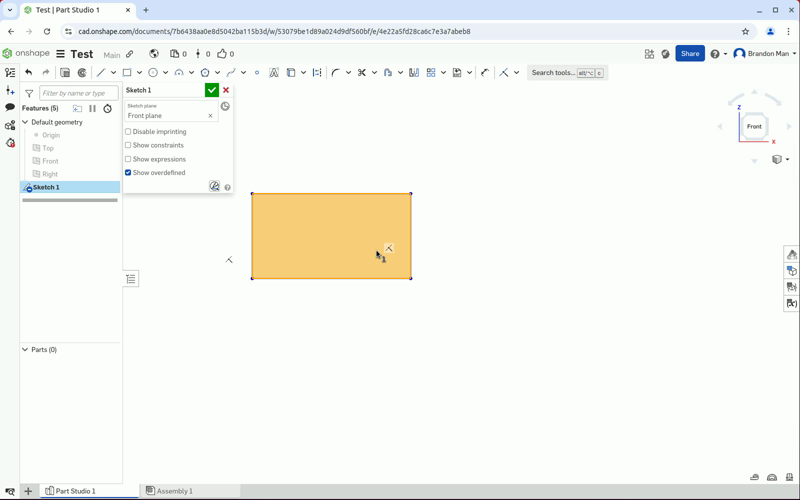
scroll(-6)
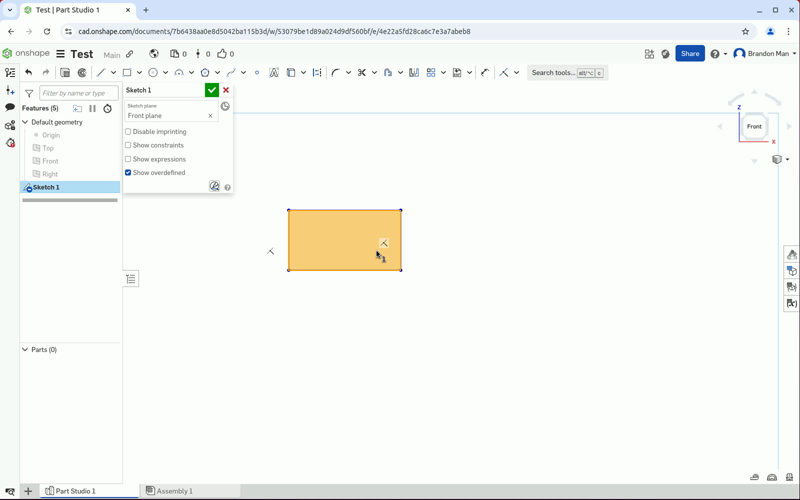
scroll(-6)
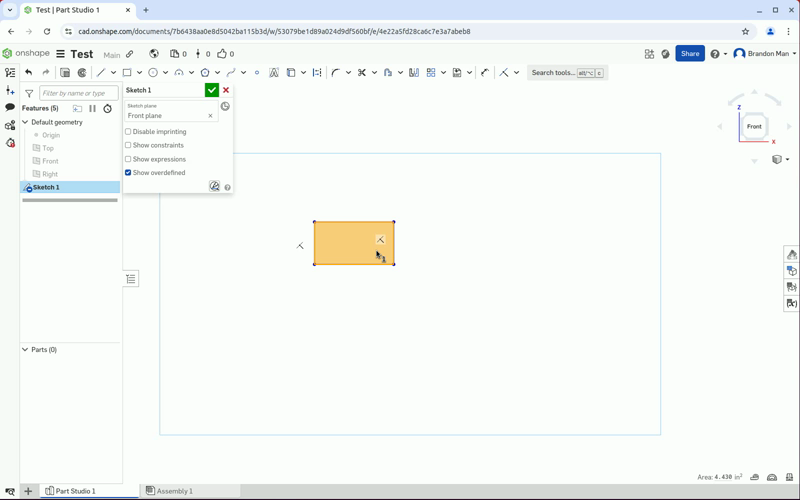
scroll(-6)
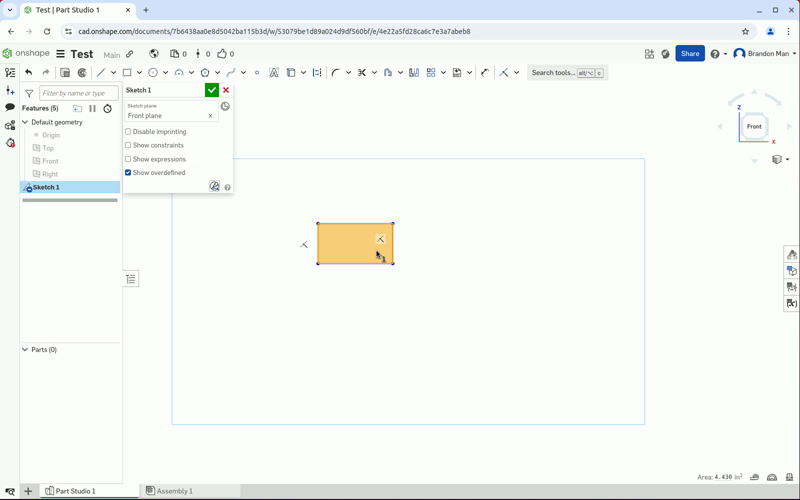
scroll(-6)
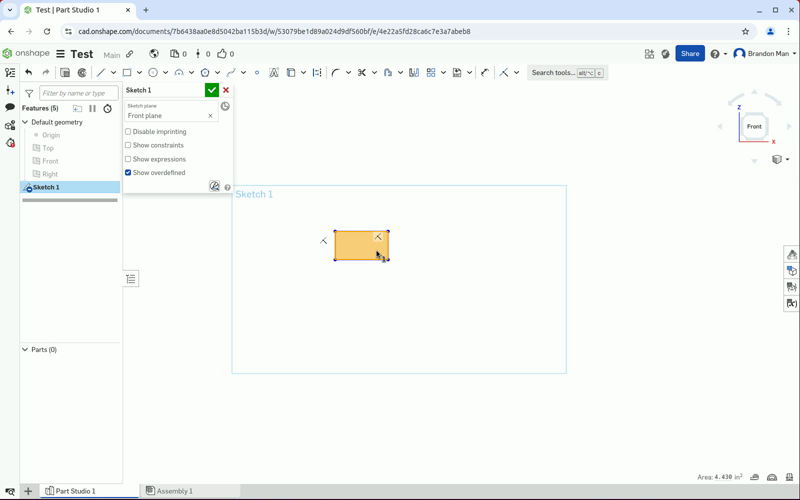
scroll(-6)
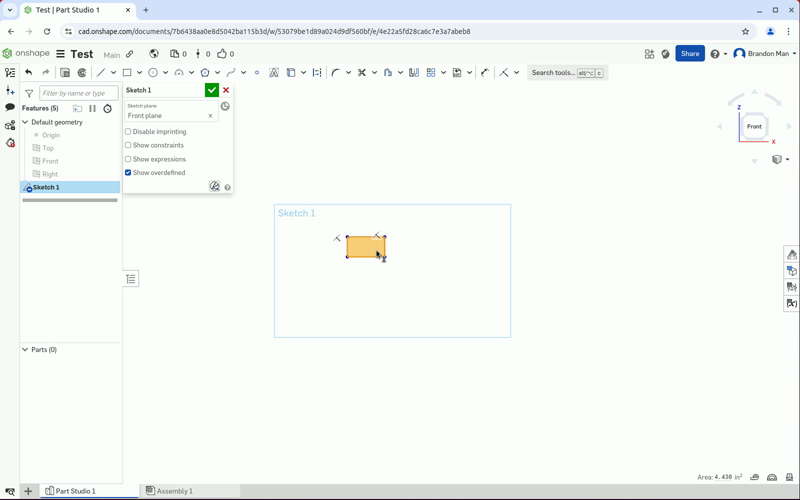
scroll(-6)
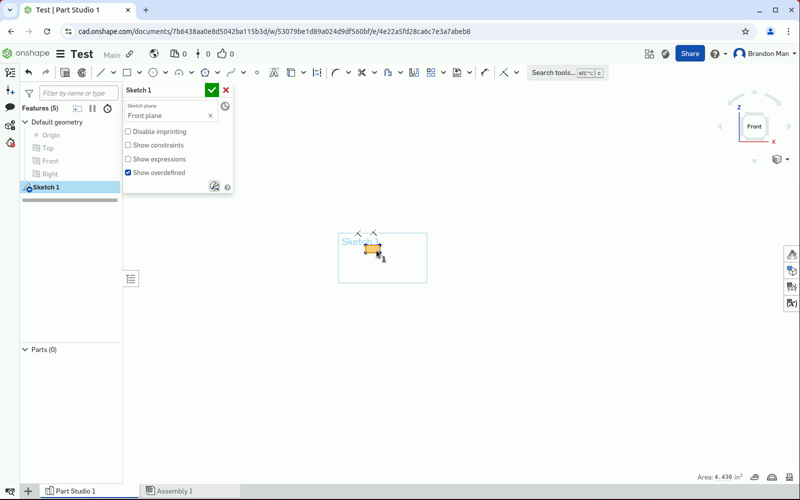
mouse_move(73, 352)
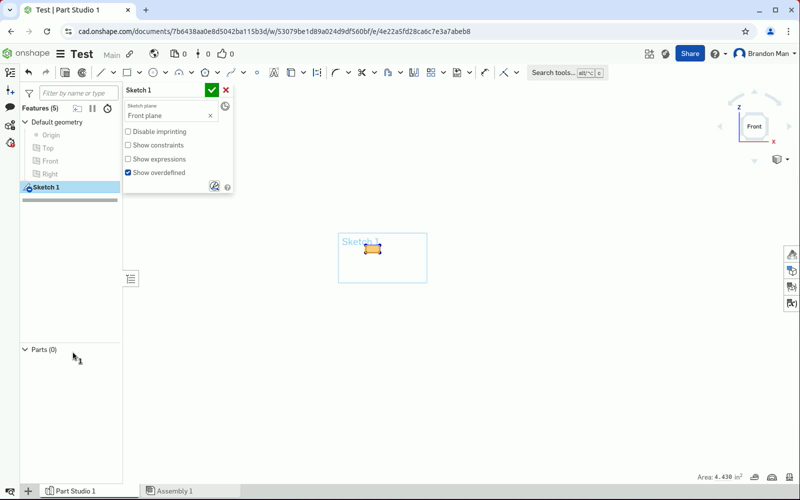
key(shift+y)
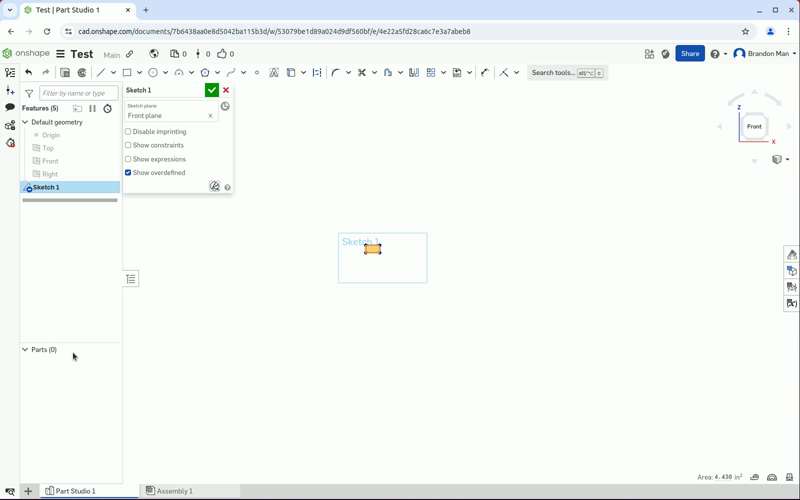
key(shift+e)
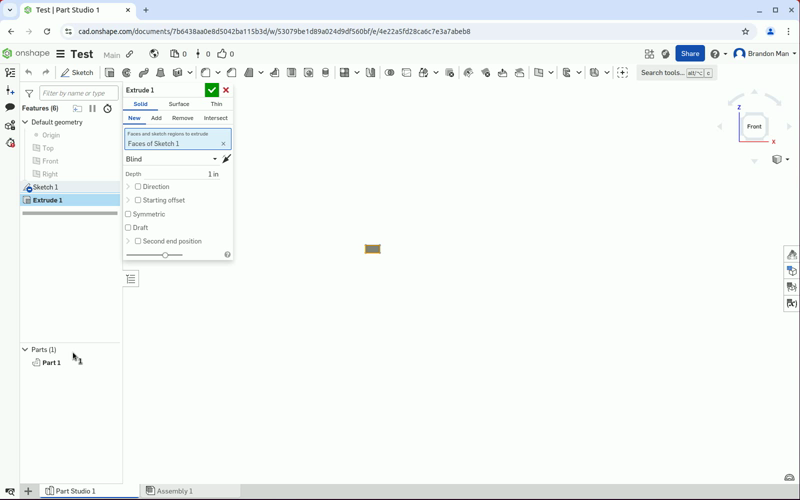
mouse_move(143, 106)
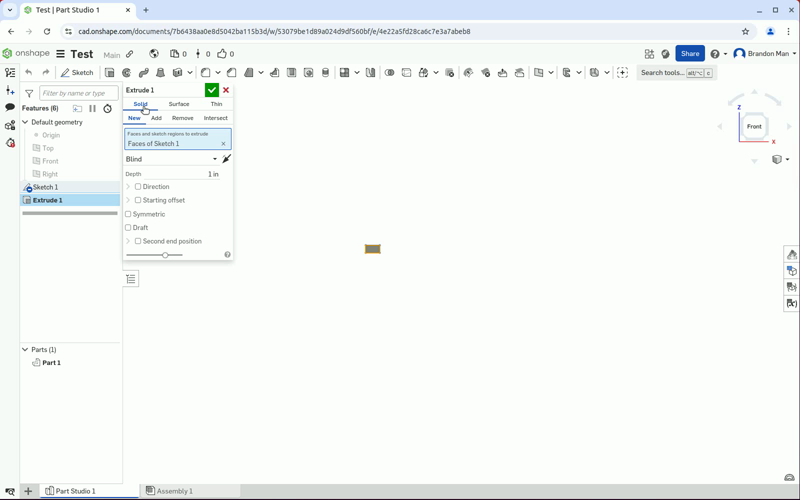
click(143, 106)
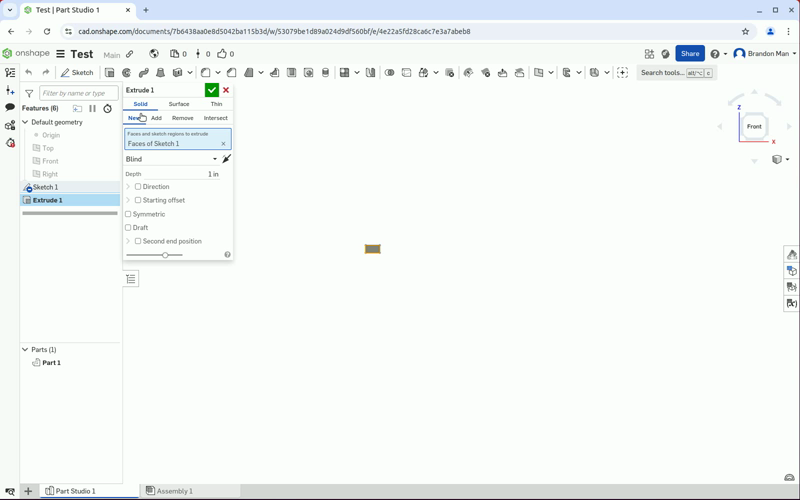
mouse_move(137, 120)
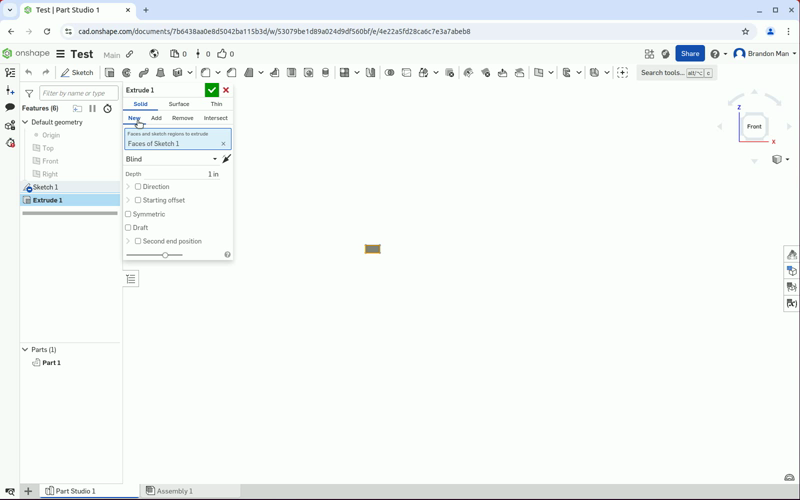
click(137, 120)
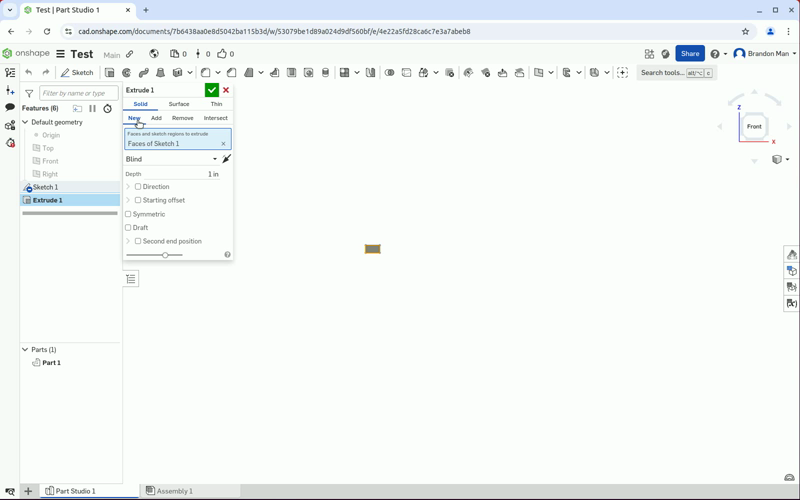
key(tab, 4)
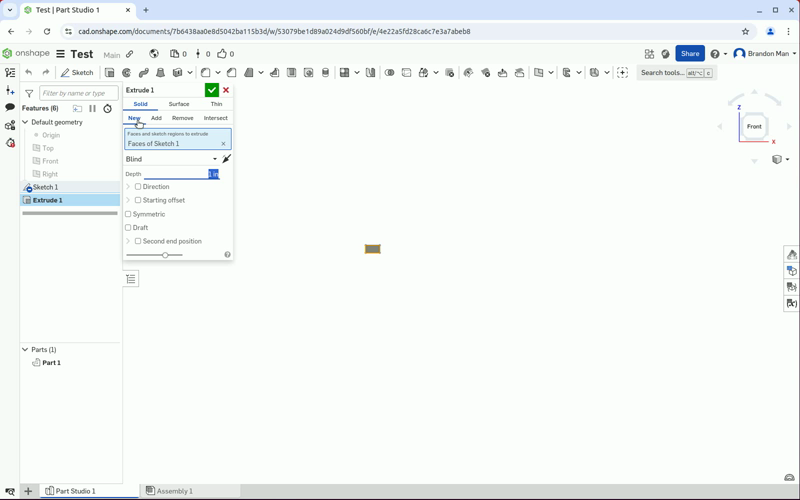
text(2.648)
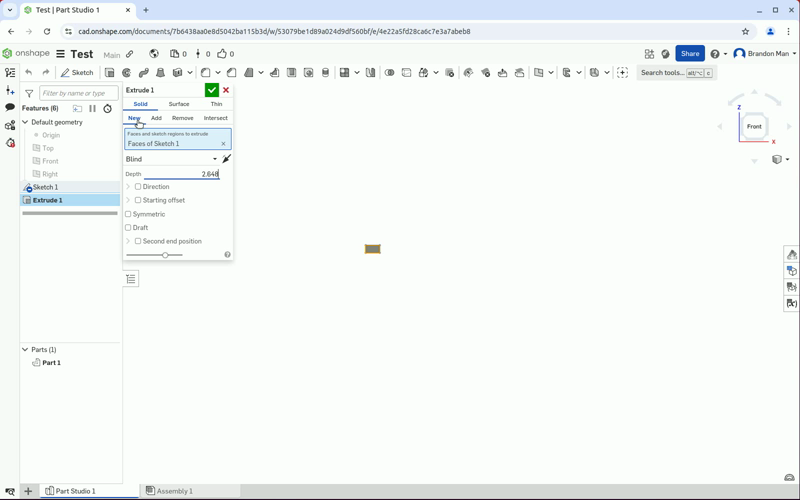
key(enter)
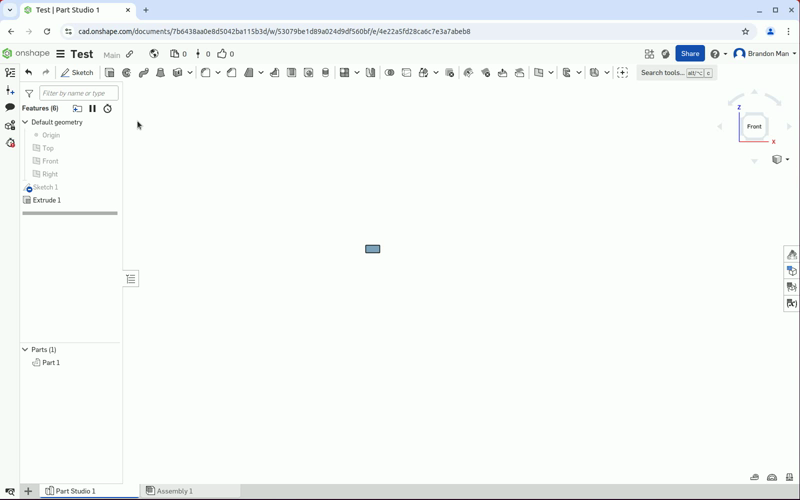
key(shift+h)
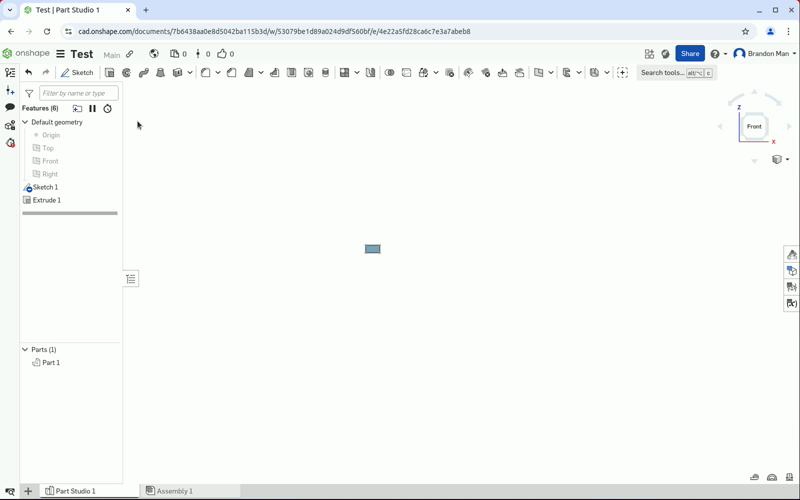
key(shift+h)
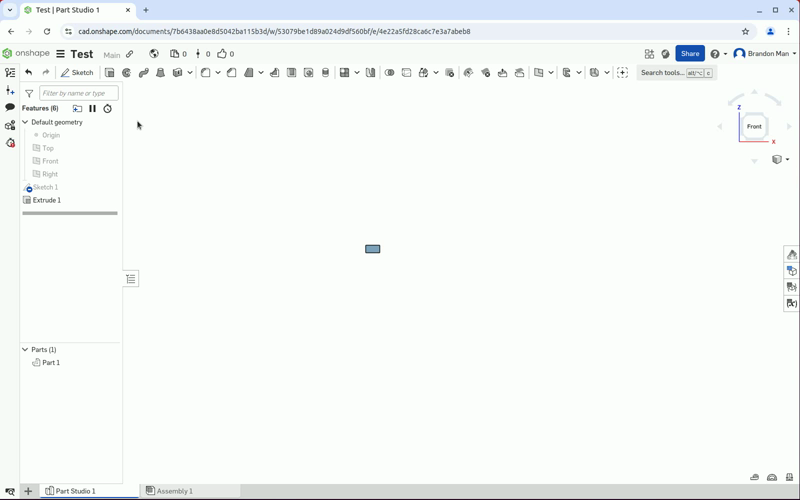
mouse_move(73, 189)
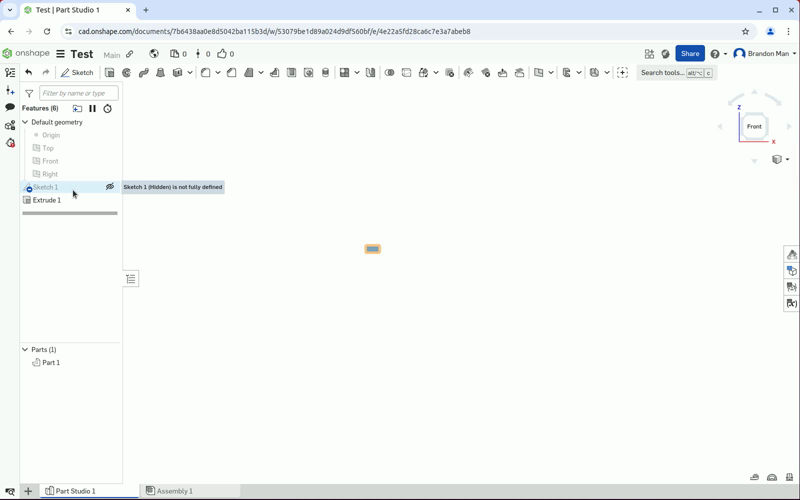
click(73, 189)
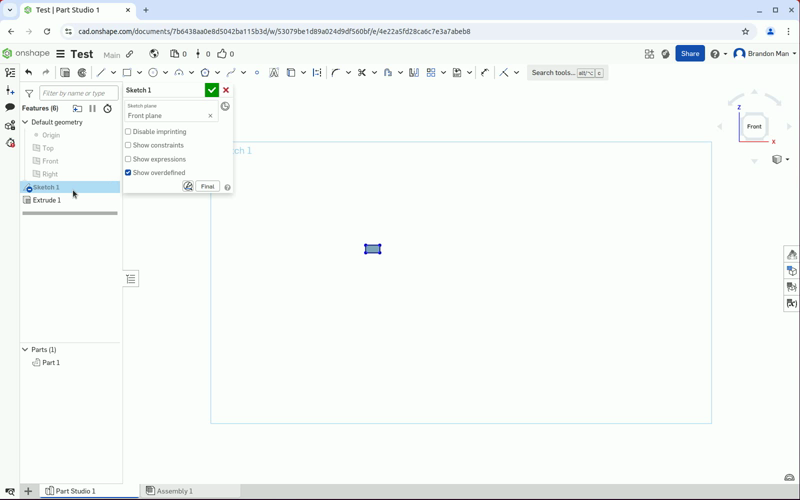
mouse_move(229, 92)
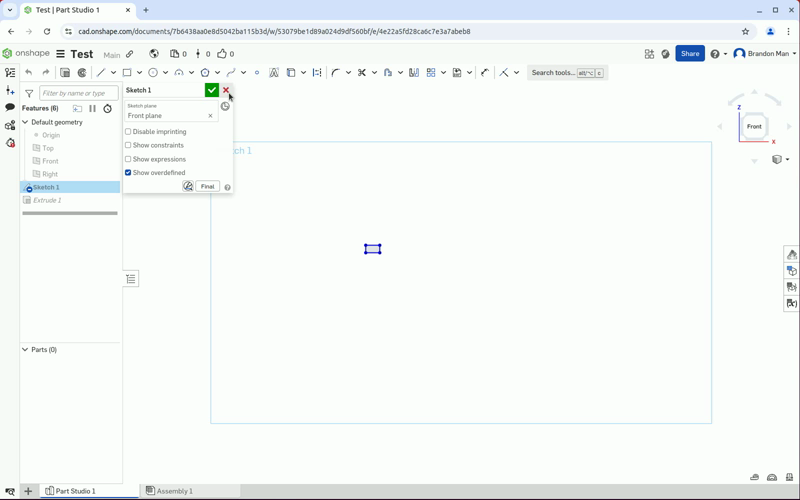
click(229, 92)
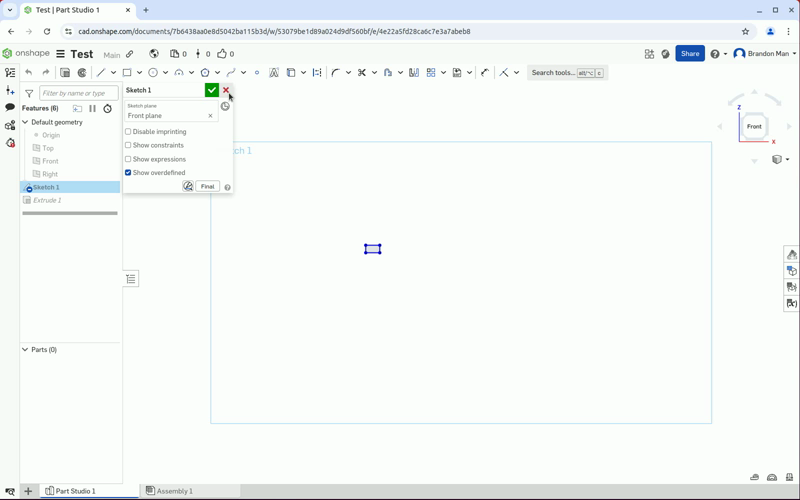
key(shift+s)
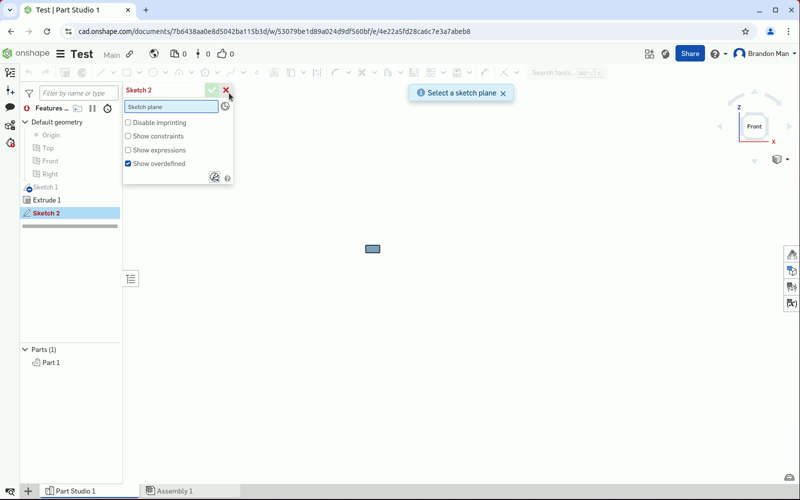
mouse_move(73, 163)
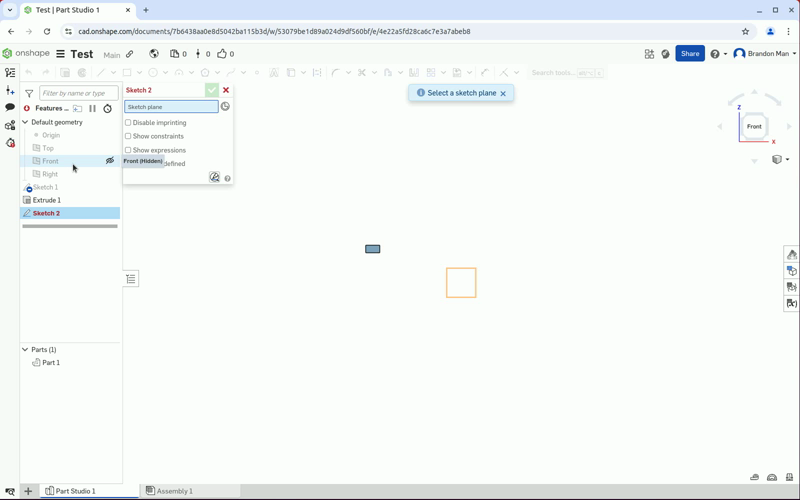
click(73, 163)
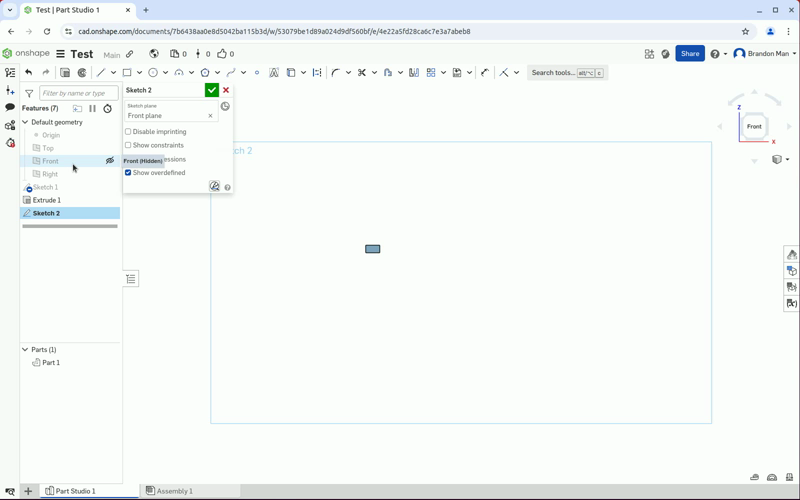
mouse_move(73, 352)
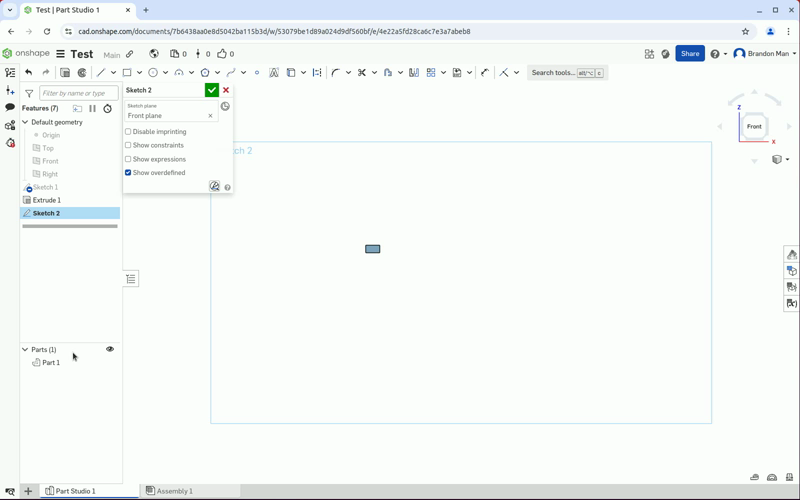
key(y)
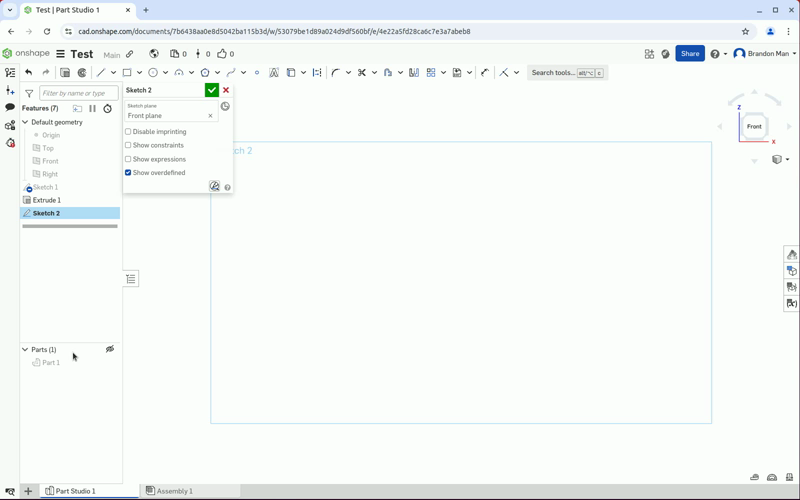
key(l)
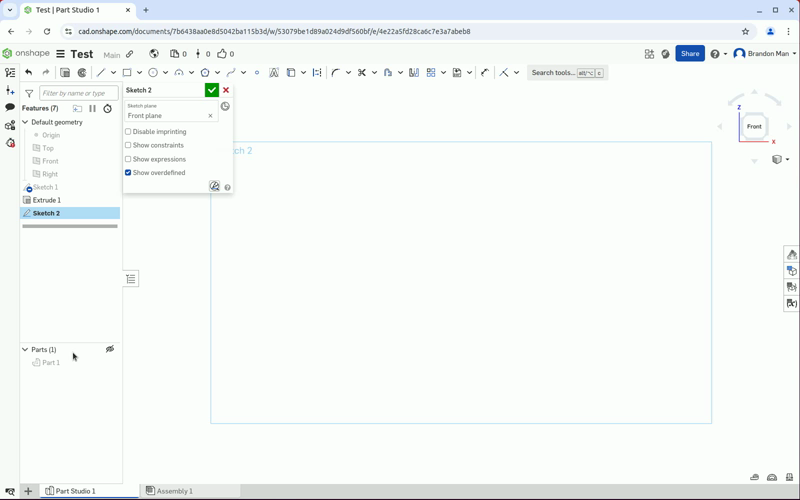
key_down(shift)
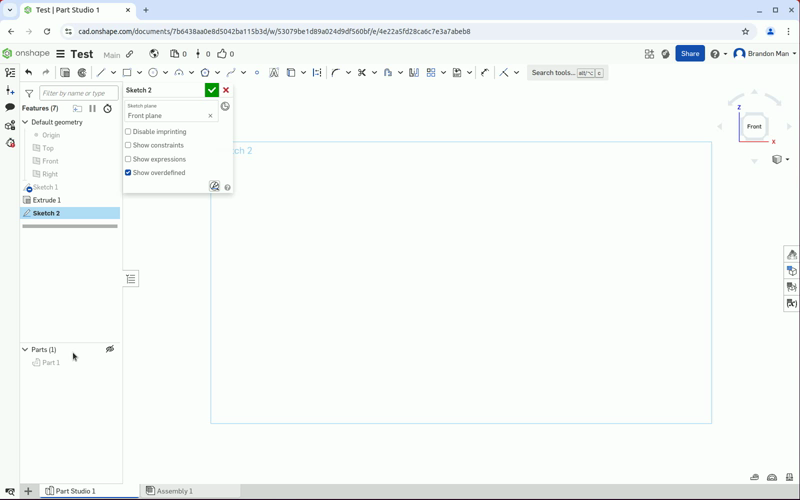
mouse_move(386, 259)
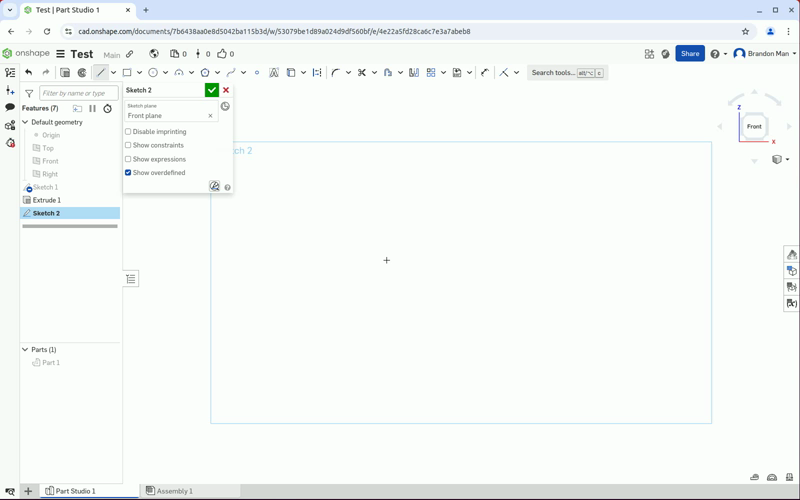
click(386, 259)
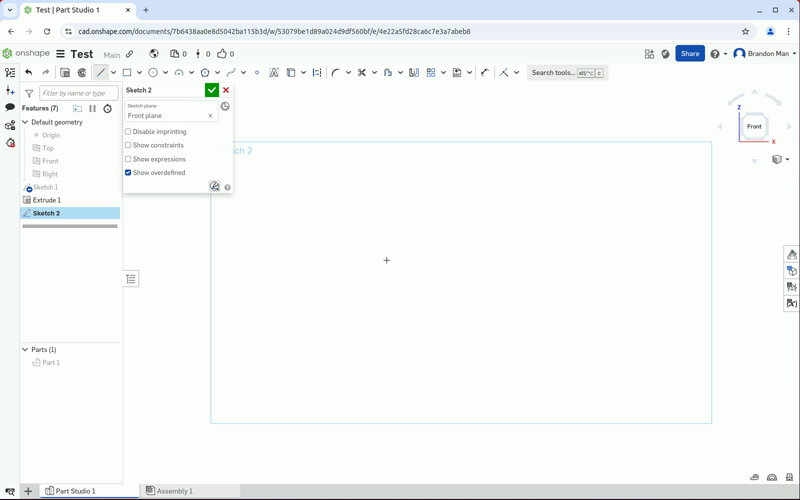
key_up(shift)
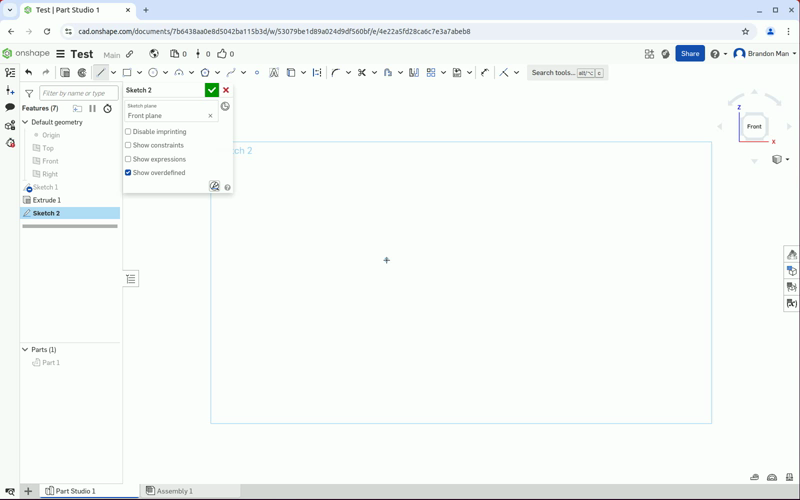
key_down(shift)
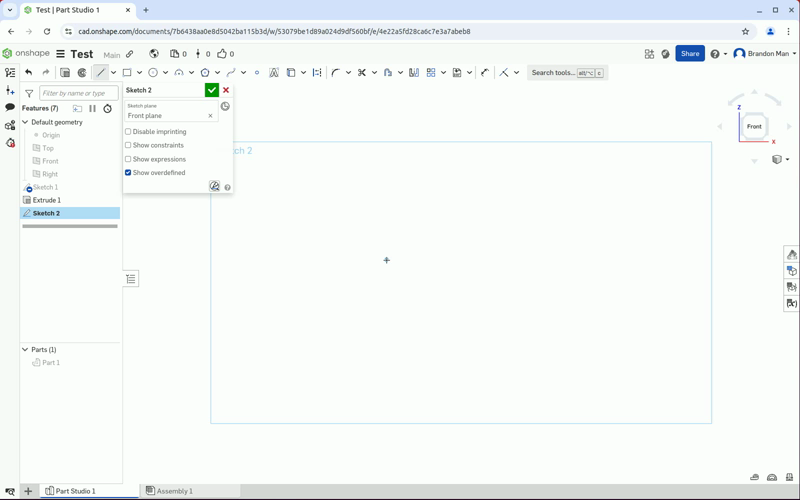
mouse_move(417, 259)
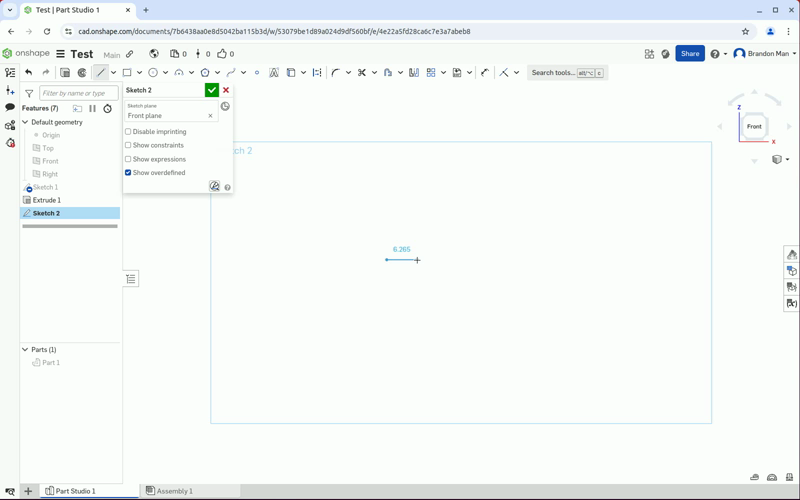
mouse_move(405, 259)
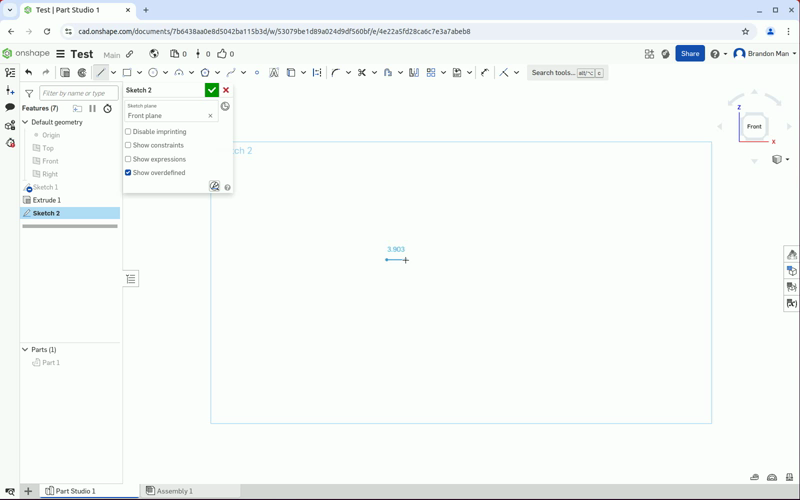
click(405, 259)
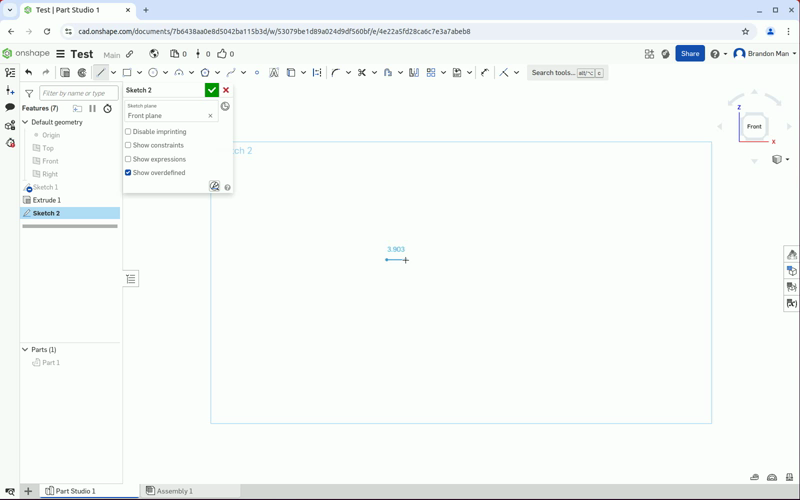
key_up(shift)
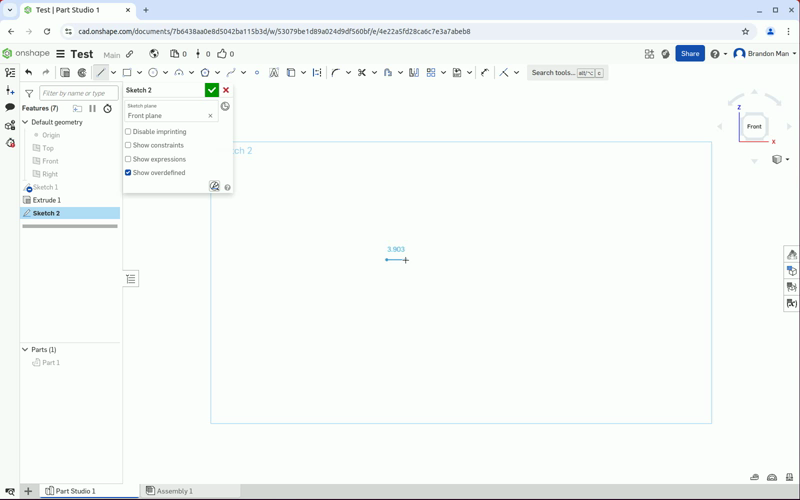
key_down(shift)
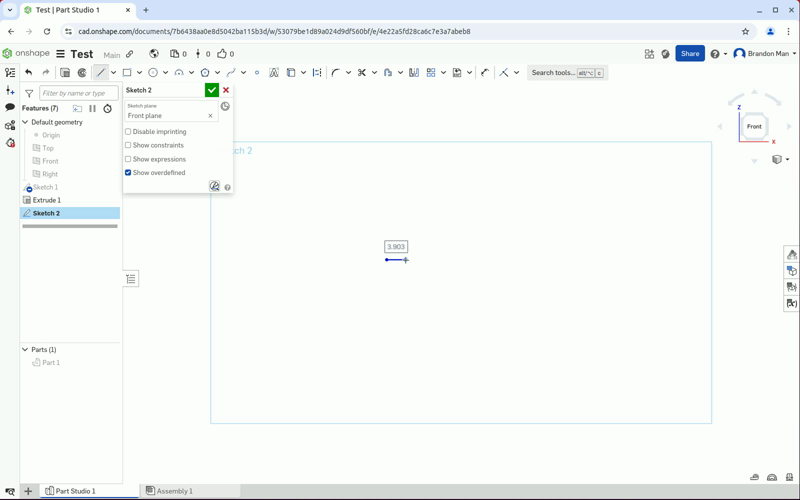
mouse_move(435, 259)
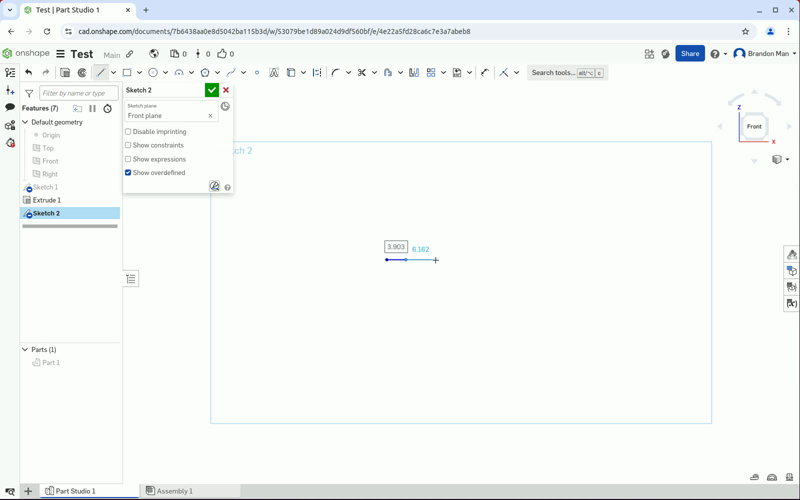
mouse_move(405, 250)
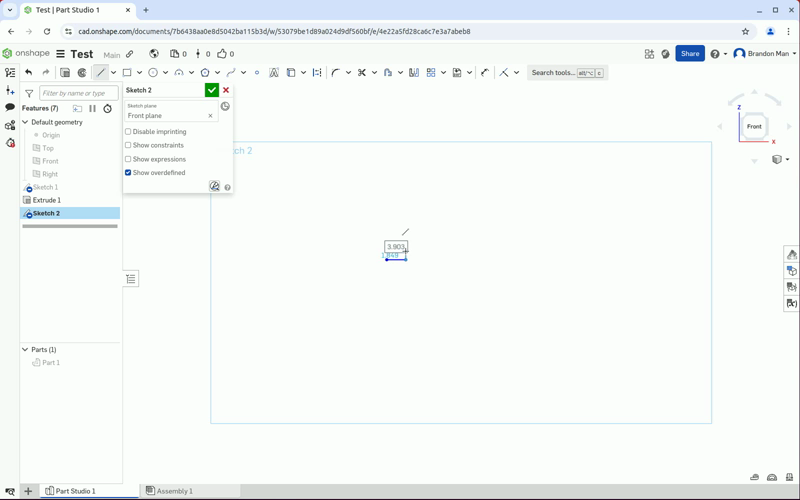
click(405, 250)
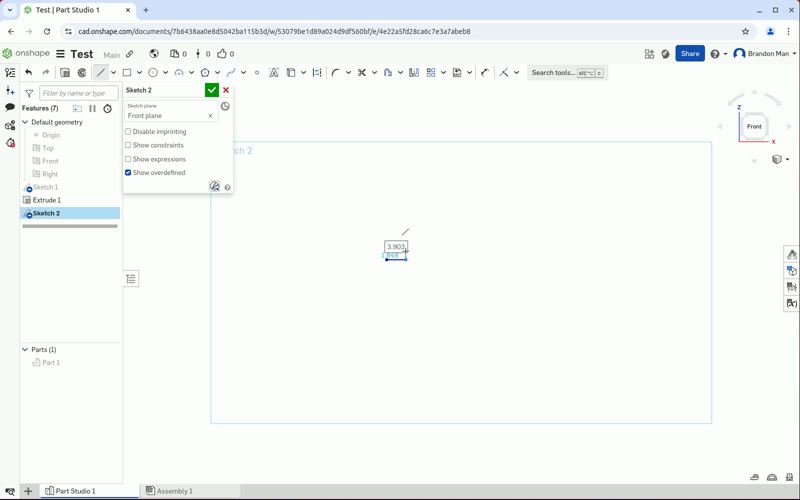
key_up(shift)
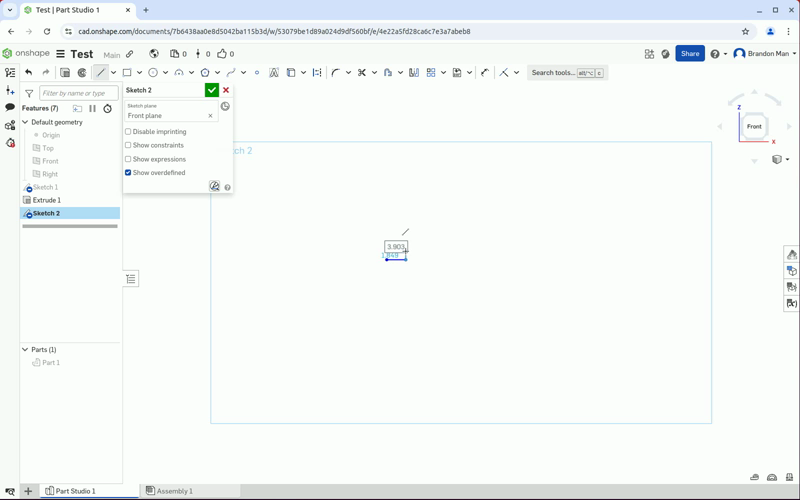
key_down(shift)
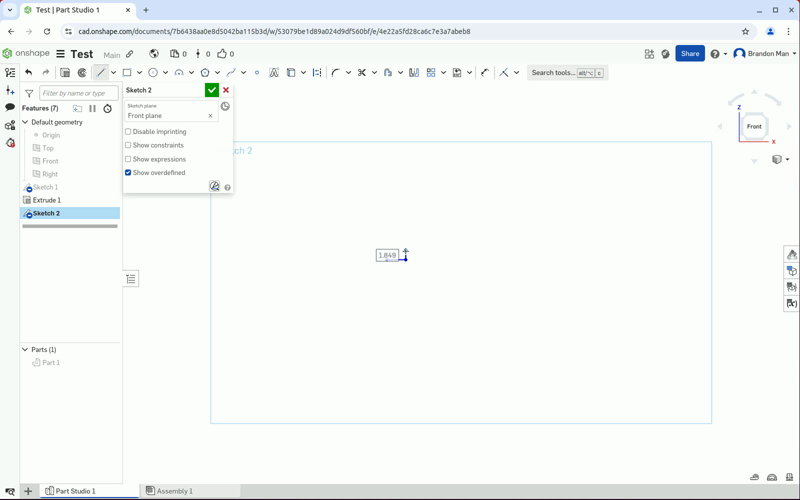
mouse_move(435, 250)
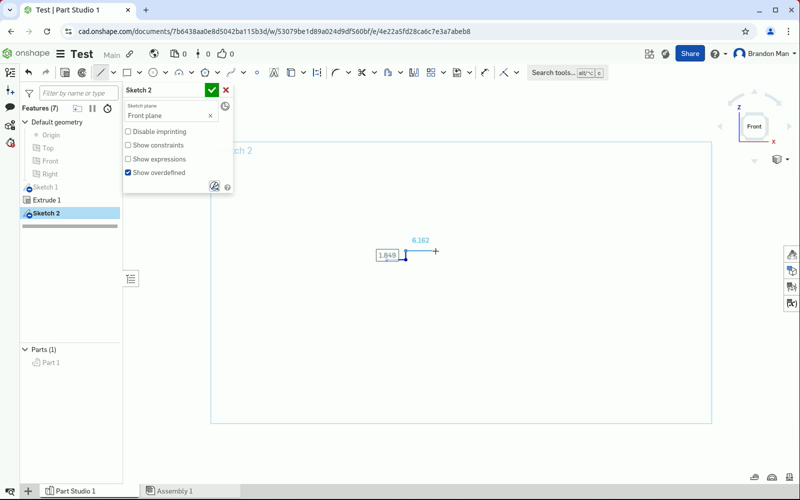
mouse_move(386, 250)
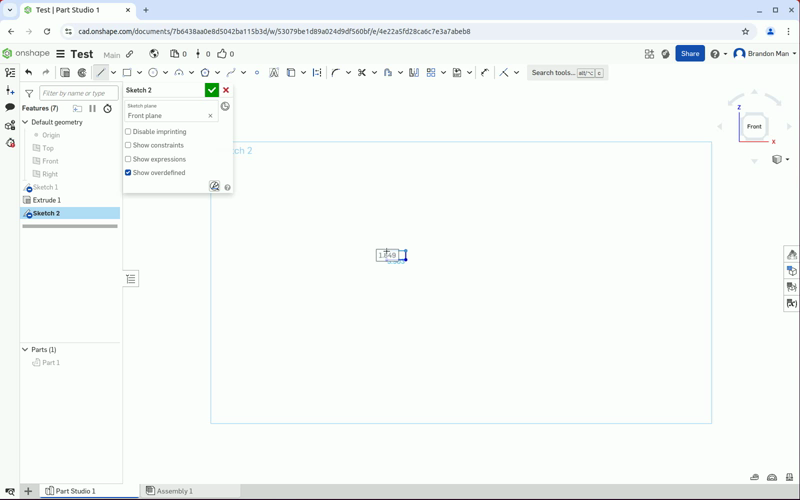
click(386, 250)
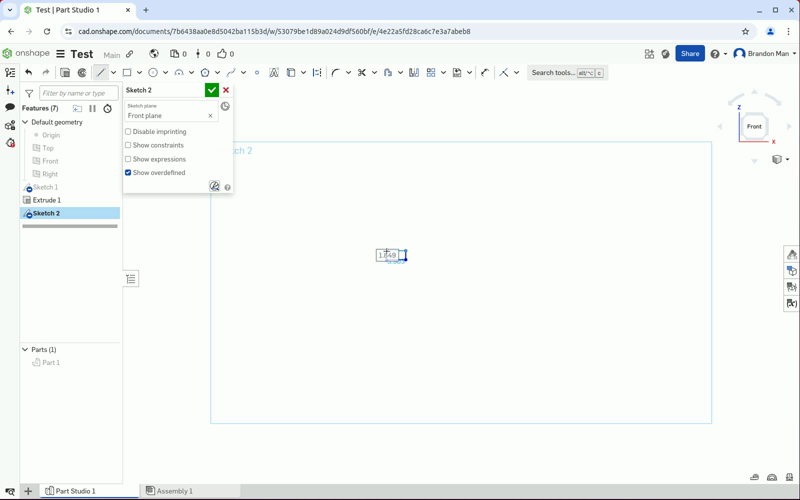
key_up(shift)
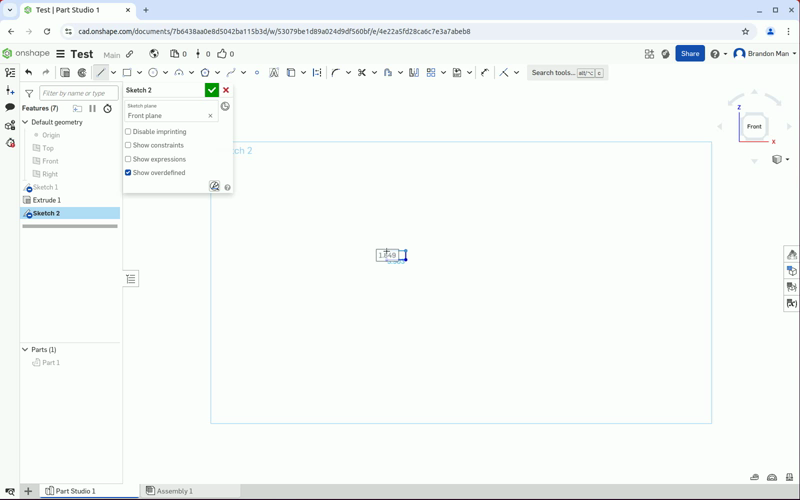
mouse_move(417, 250)
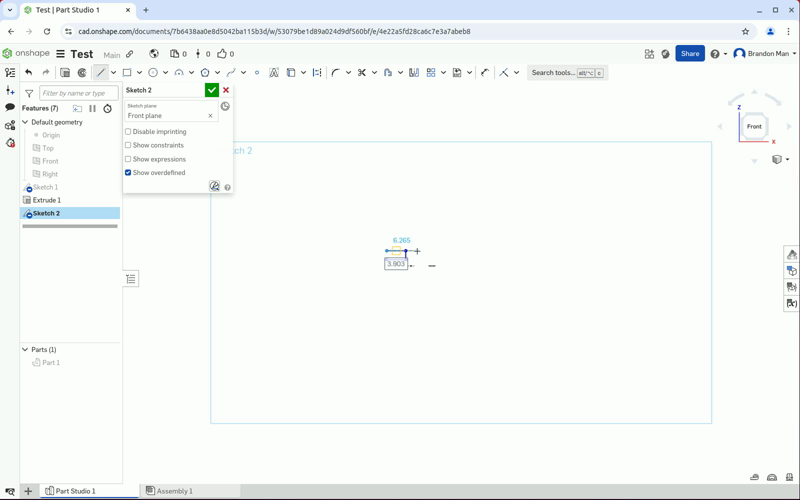
key_down(shift)
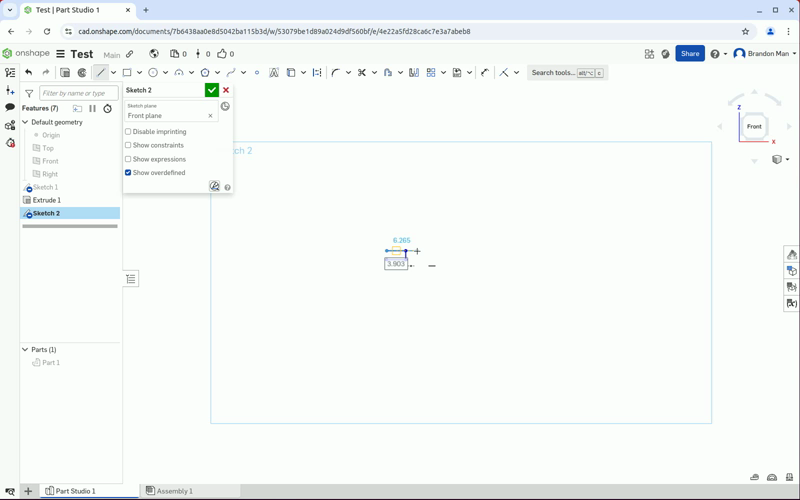
mouse_move(386, 259)
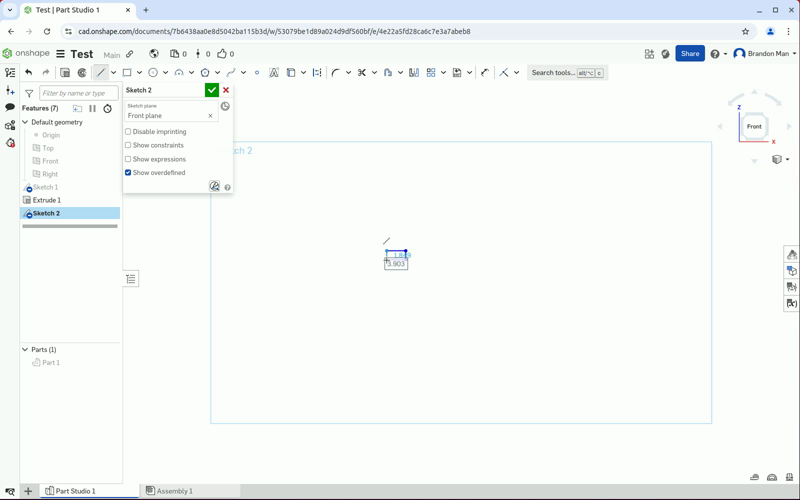
key_up(shift)
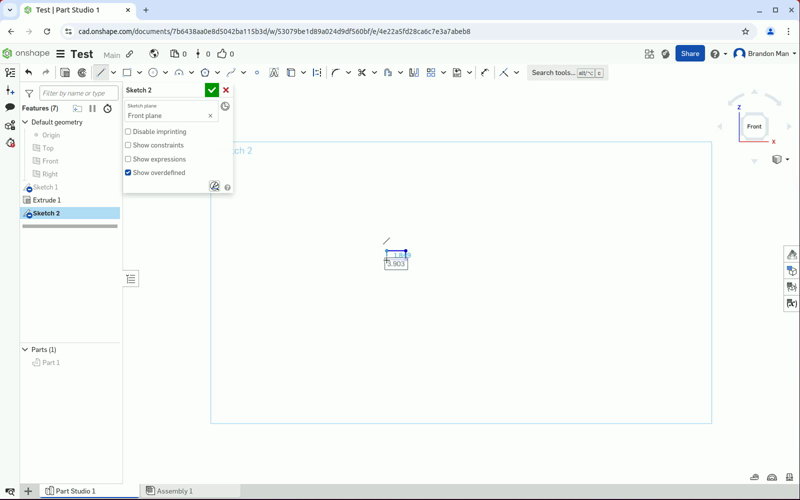
click(386, 259)
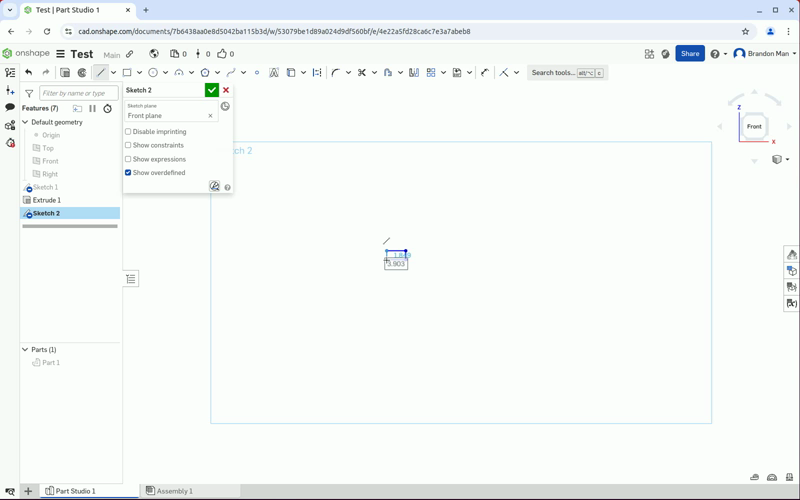
key(esc)
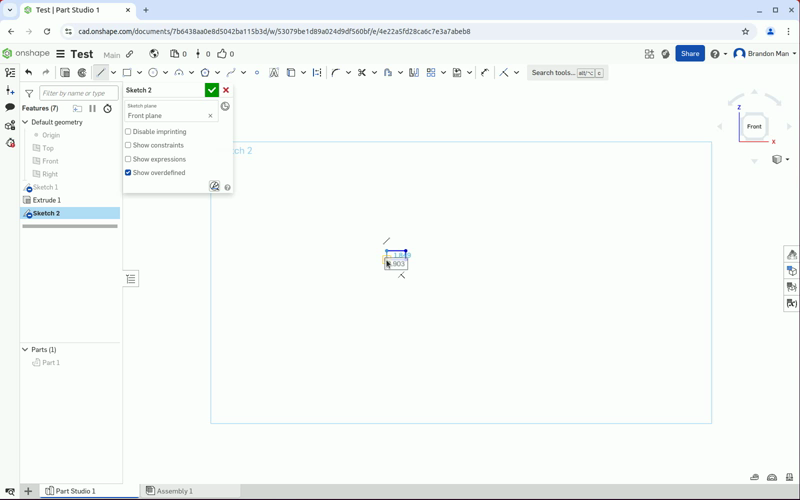
mouse_move(399, 251)
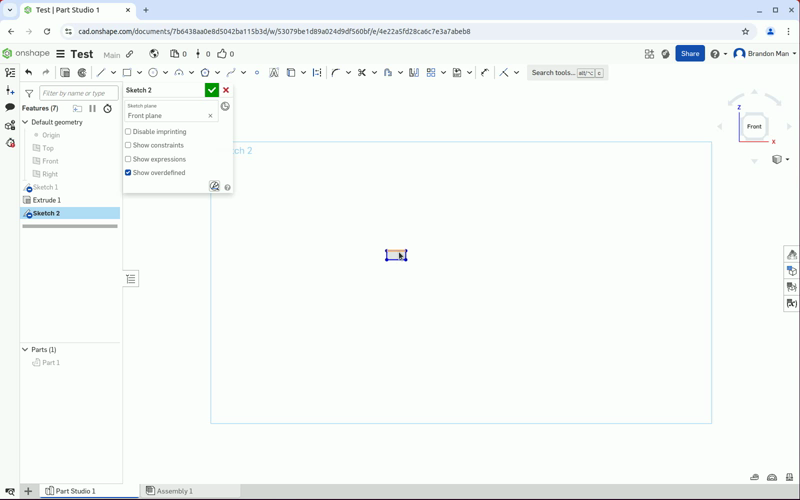
scroll(6)
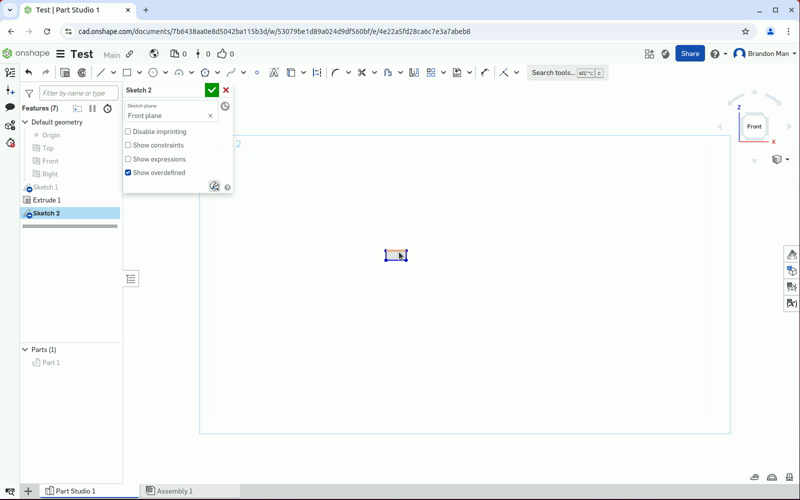
scroll(6)
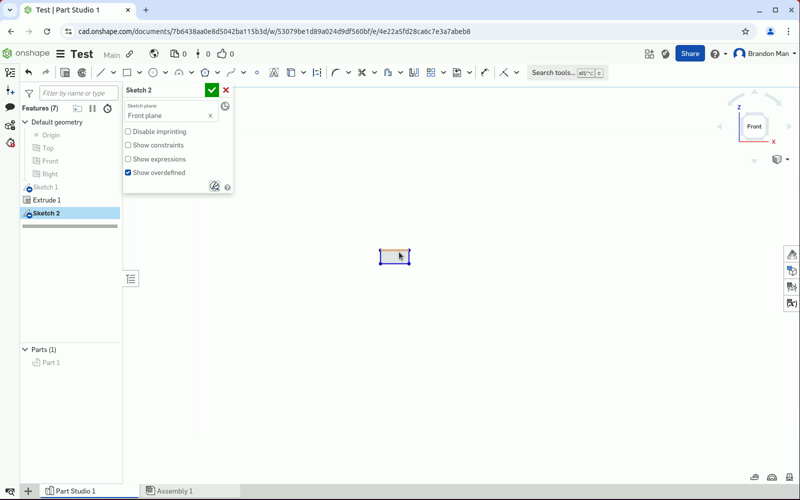
scroll(6)
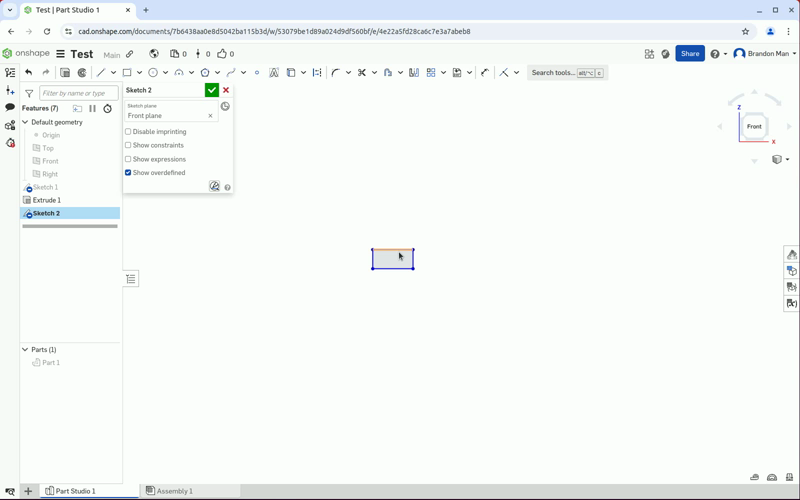
scroll(6)
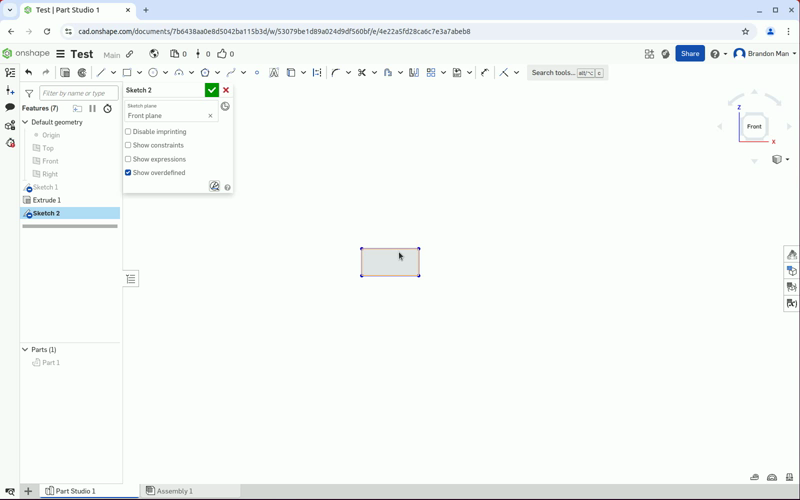
scroll(6)
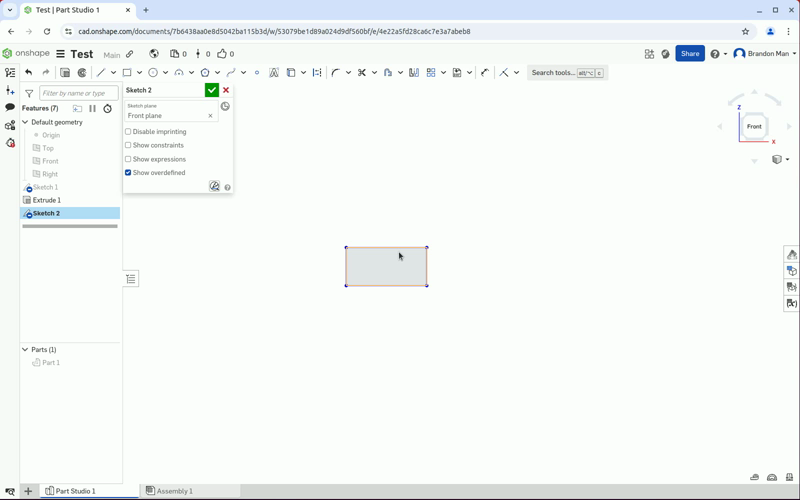
scroll(6)
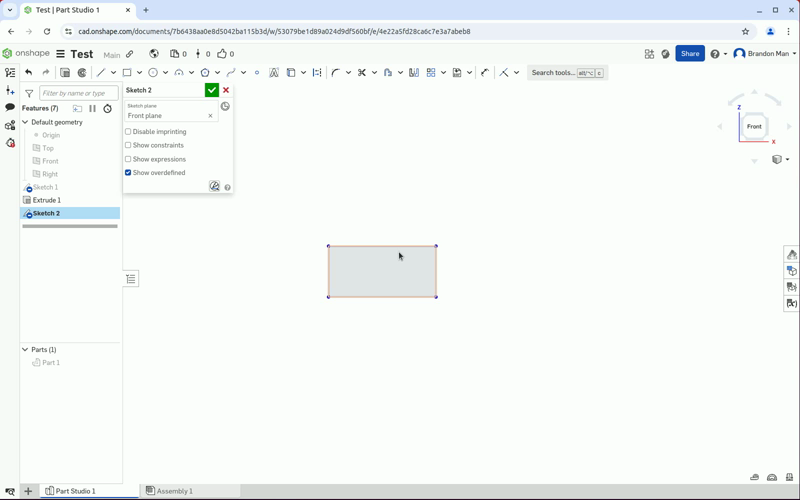
scroll(6)
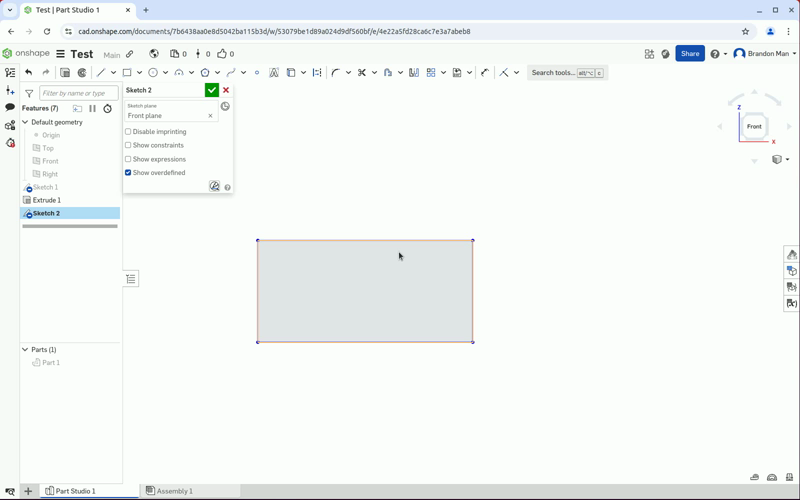
click(399, 251)
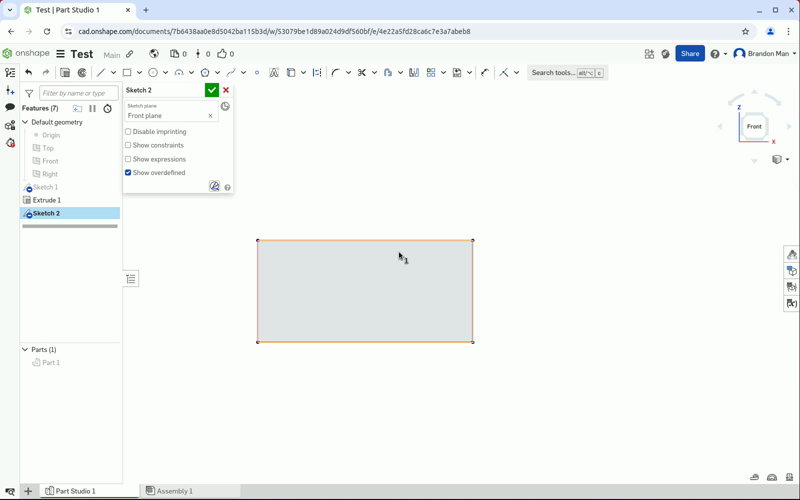
scroll(-6)
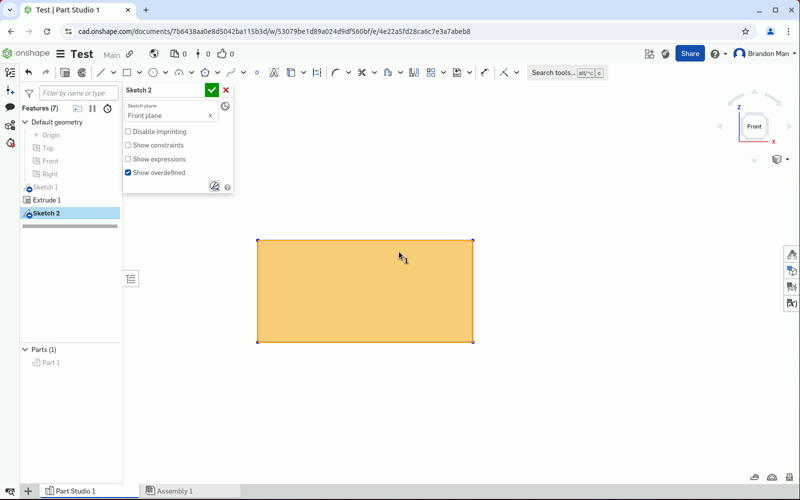
scroll(-6)
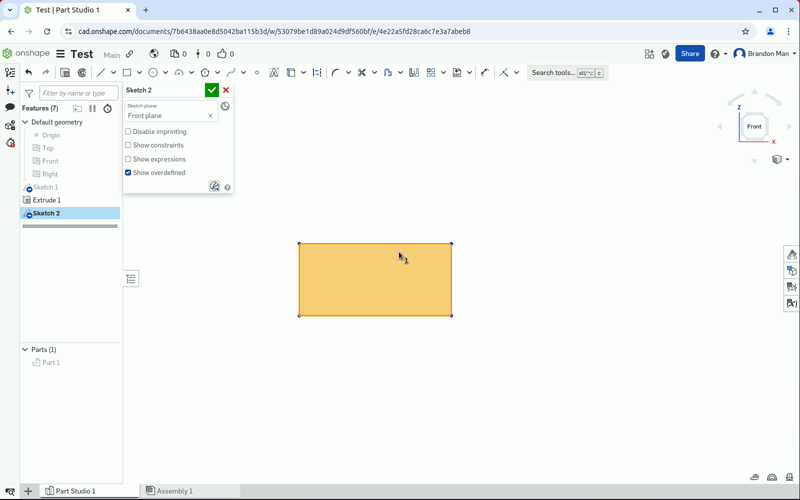
scroll(-6)
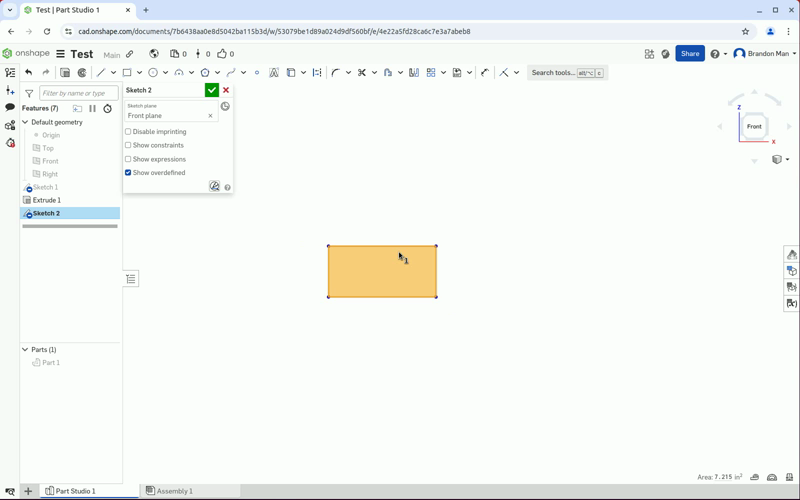
scroll(-6)
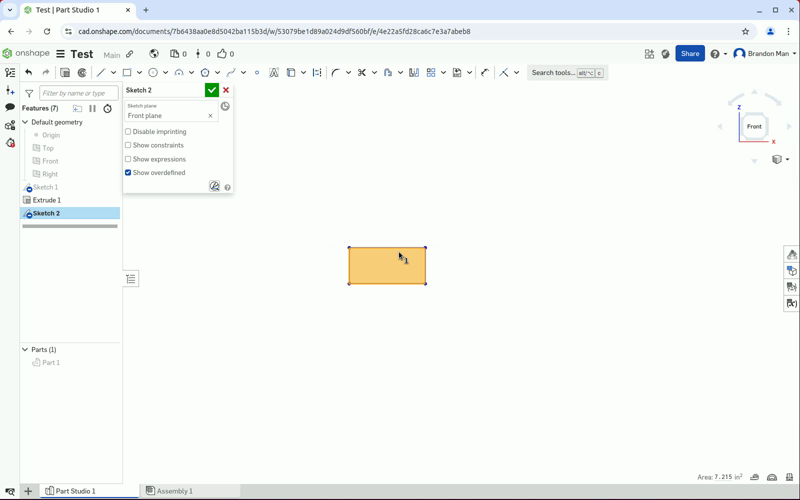
scroll(-6)
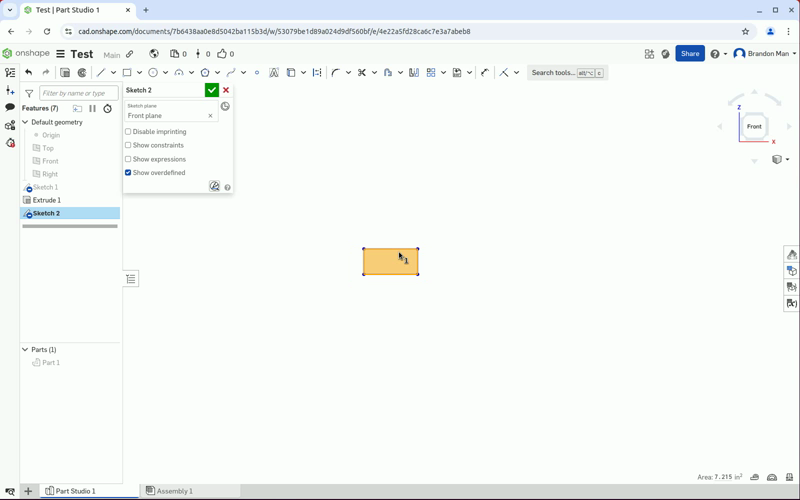
scroll(-6)
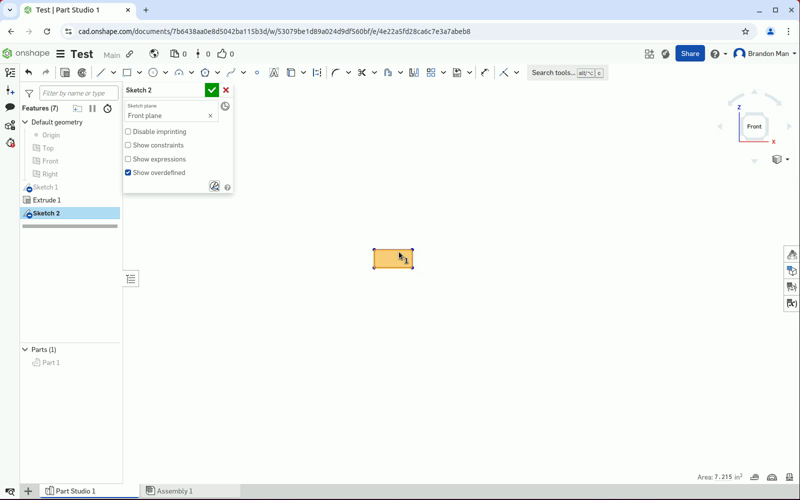
scroll(-6)
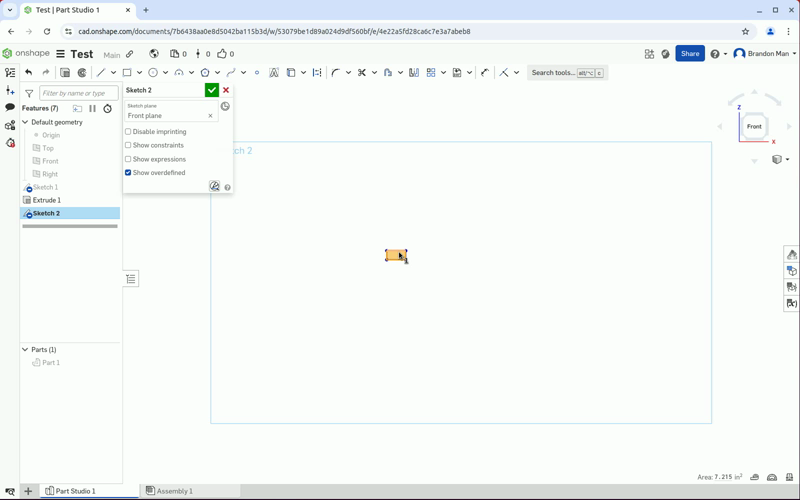
mouse_move(73, 352)
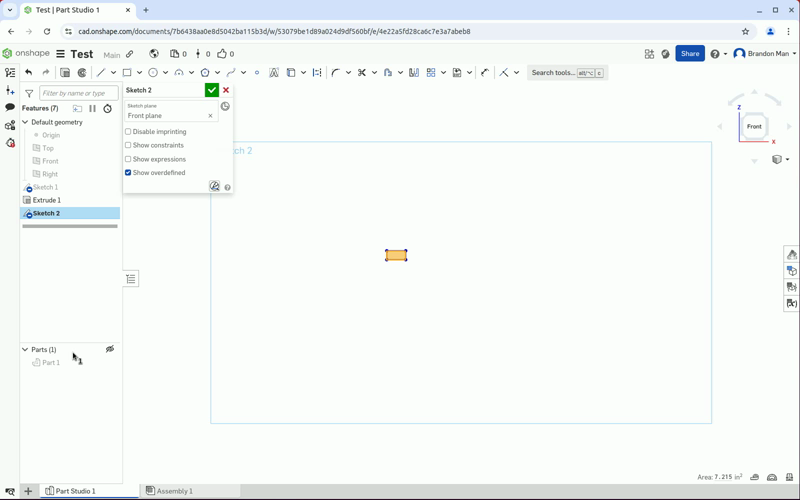
key(shift+y)
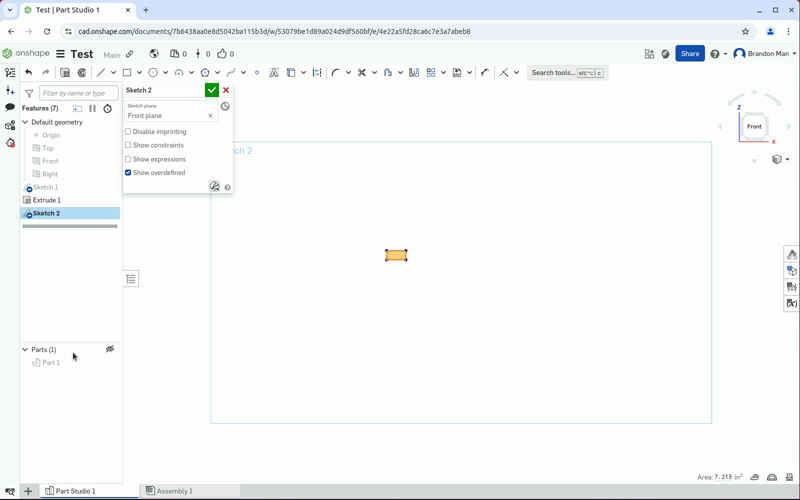
key(shift+e)
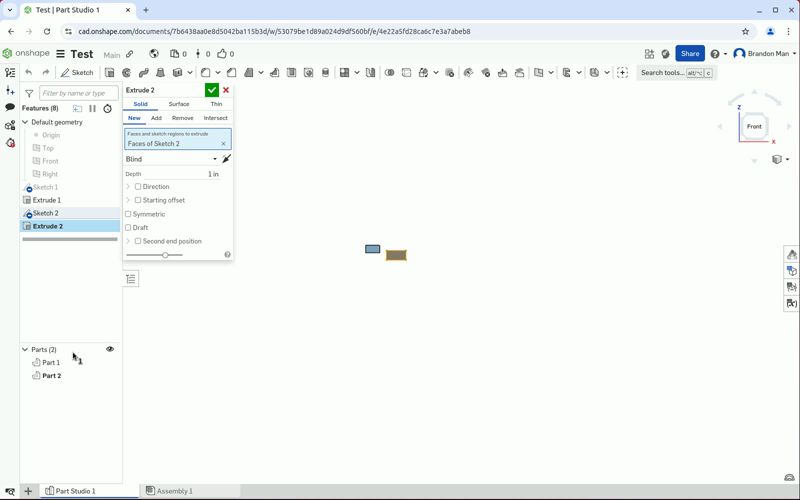
mouse_move(143, 106)
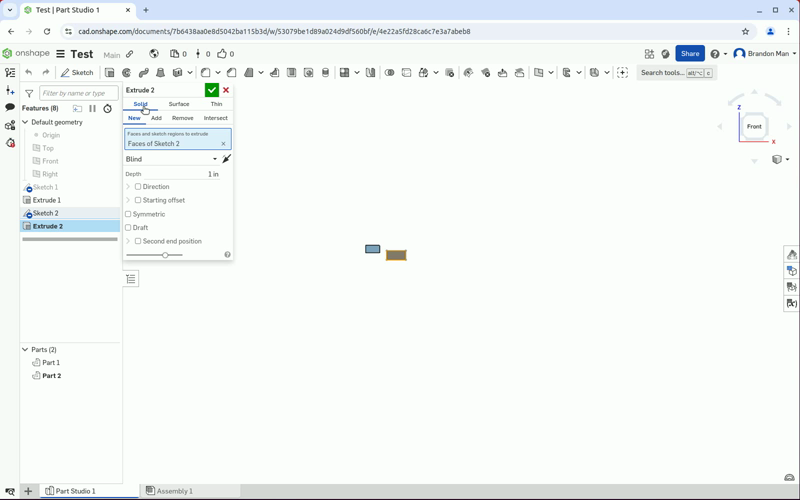
click(143, 106)
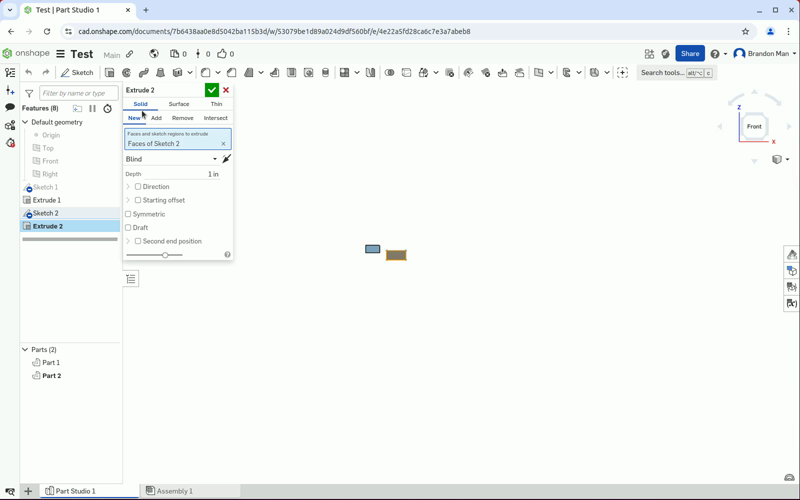
mouse_move(137, 120)
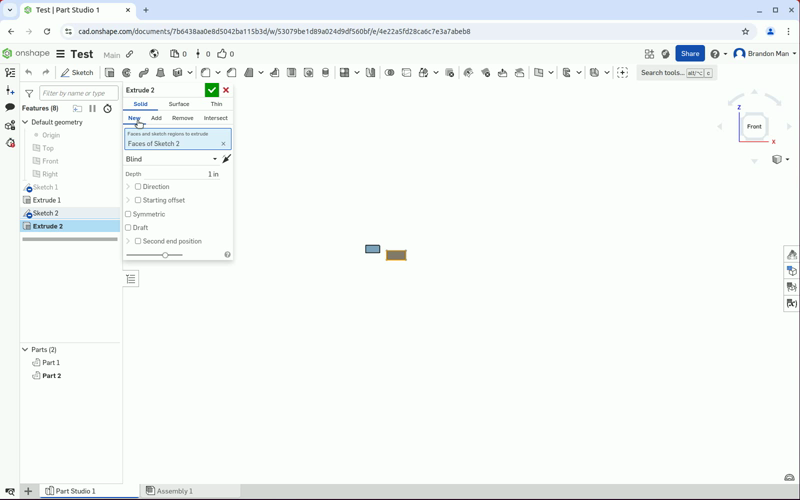
click(137, 120)
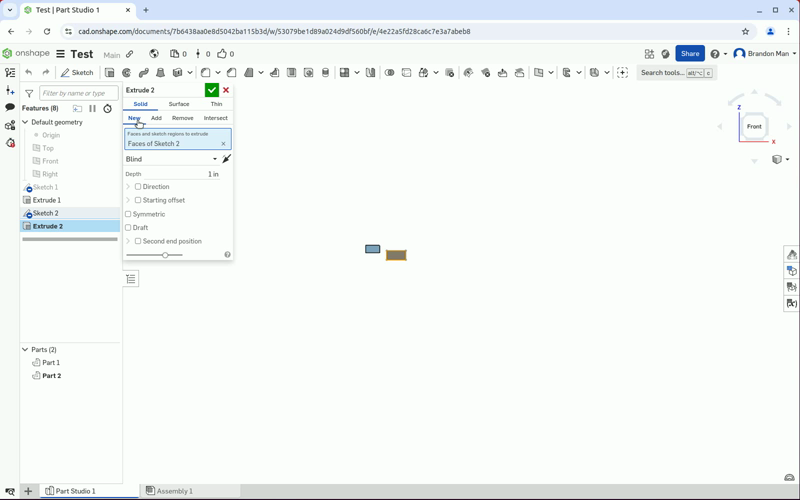
key(tab, 4)
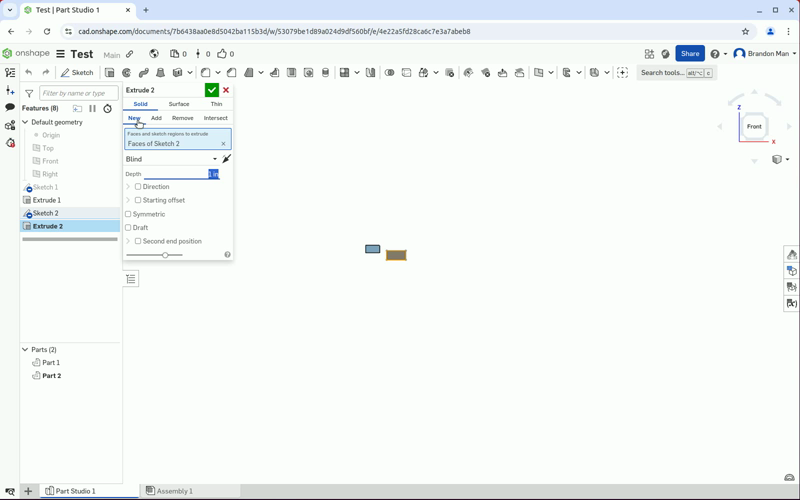
text(2.648)
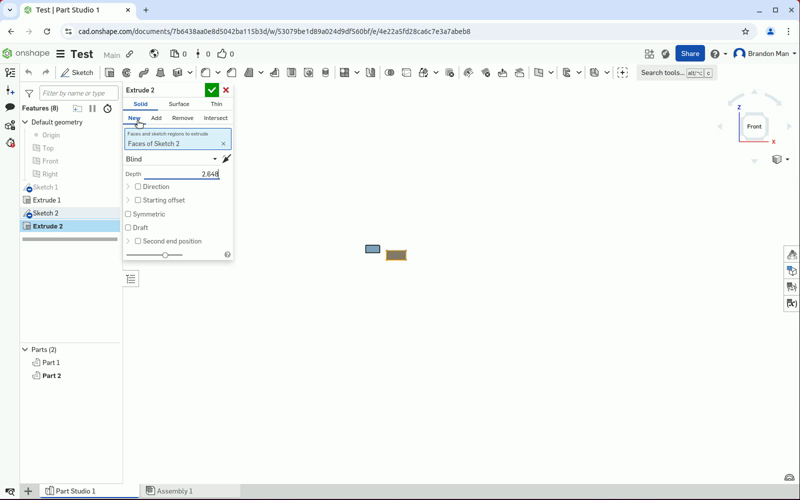
key(enter)
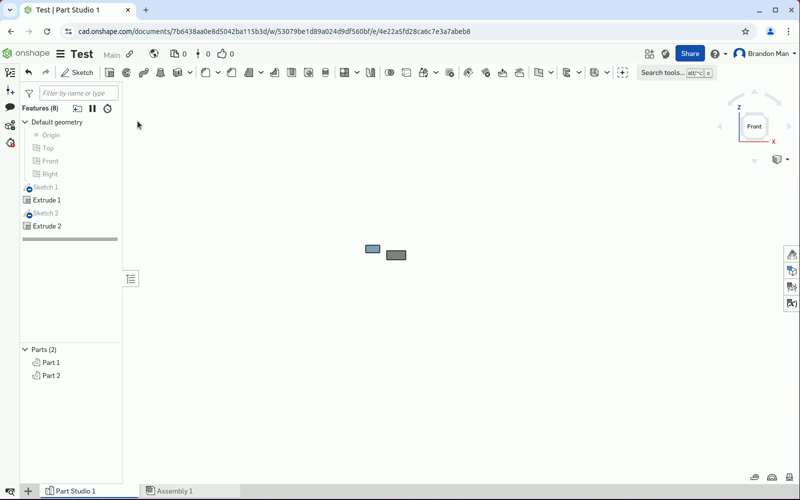
key(shift+h)
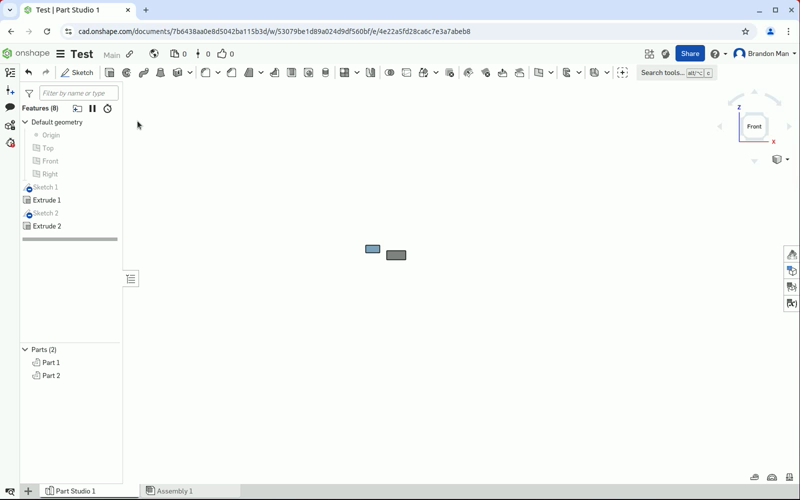
key(shift+h)
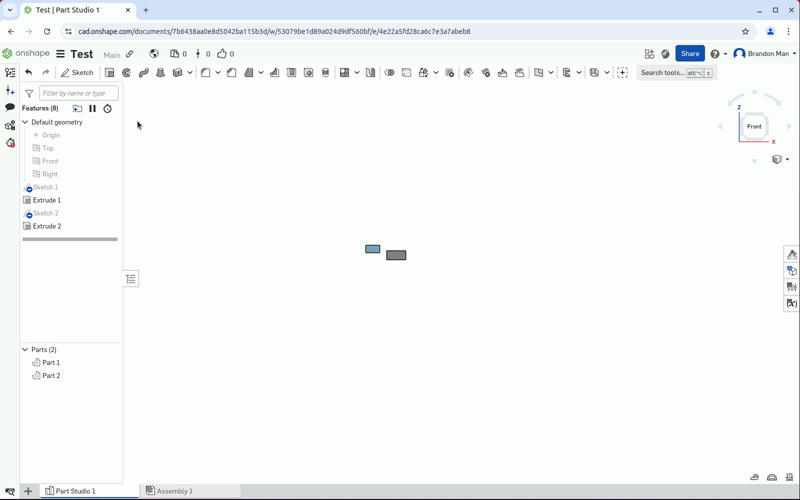
mouse_move(73, 189)
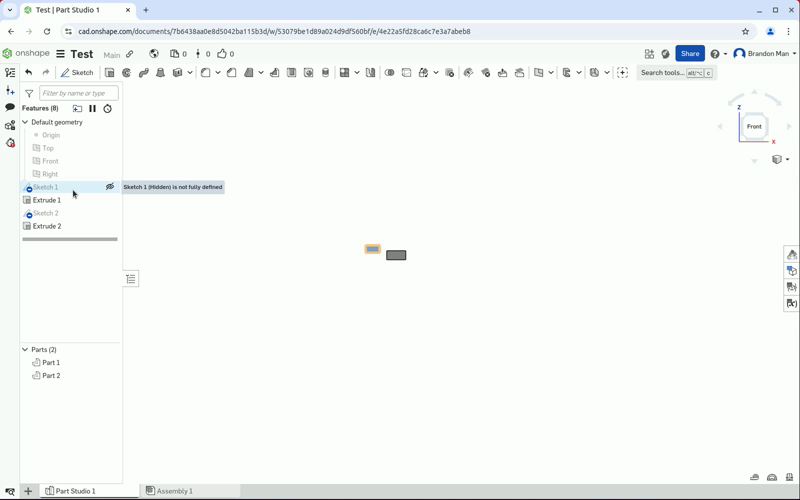
click(73, 189)
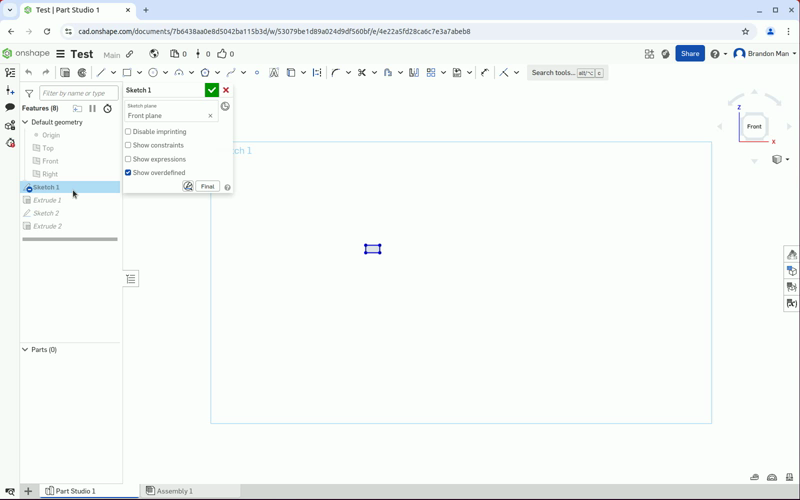
mouse_move(229, 92)
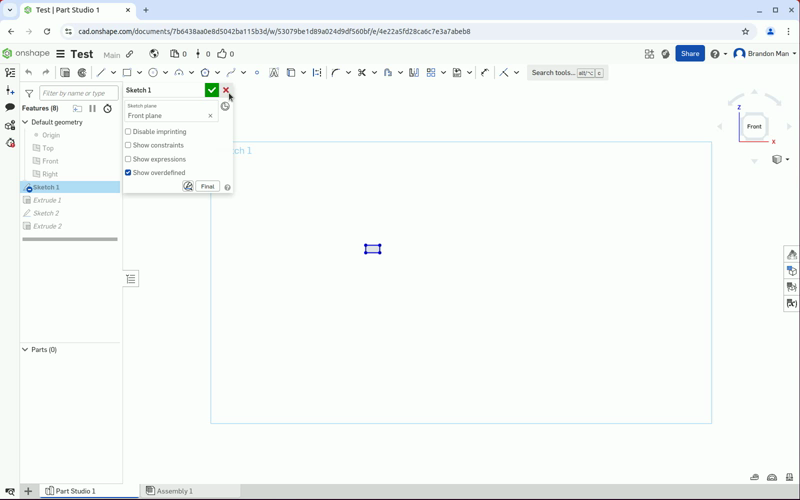
click(229, 92)
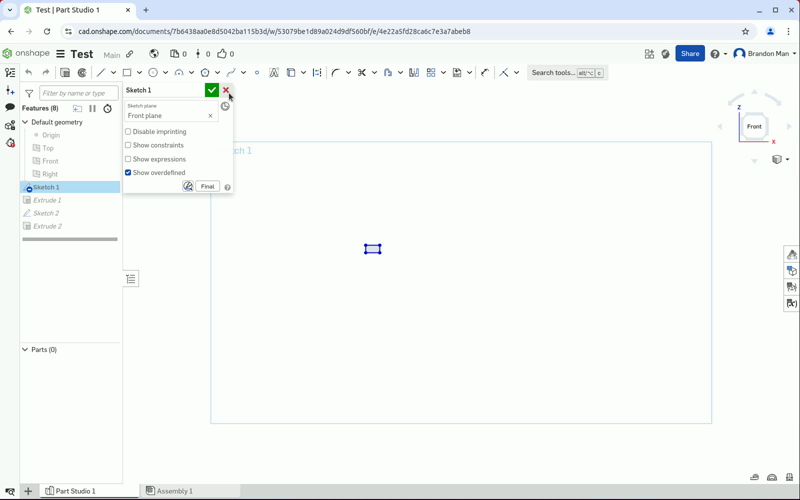
key(shift+s)
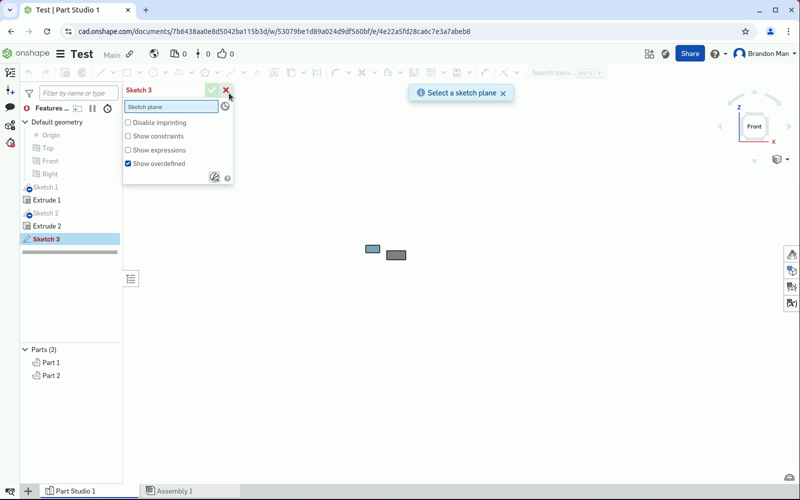
mouse_move(73, 163)
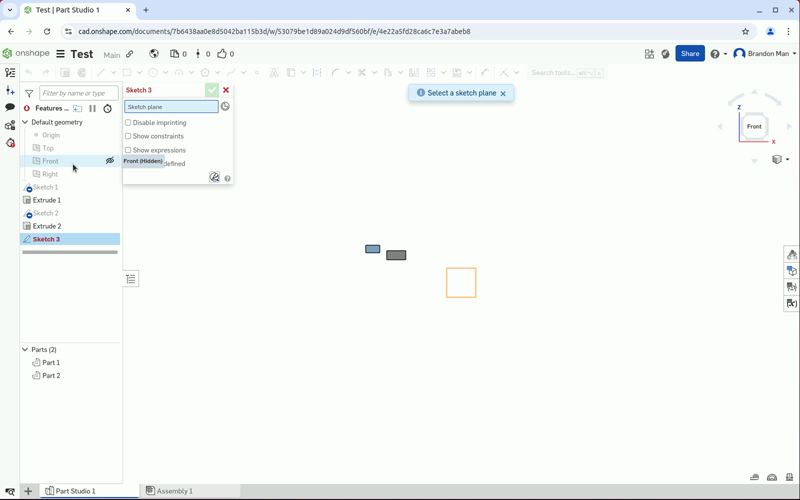
click(73, 163)
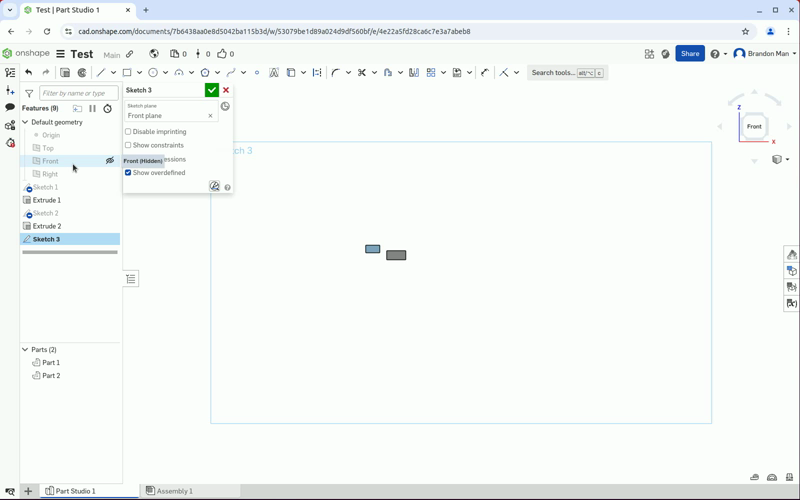
mouse_move(73, 352)
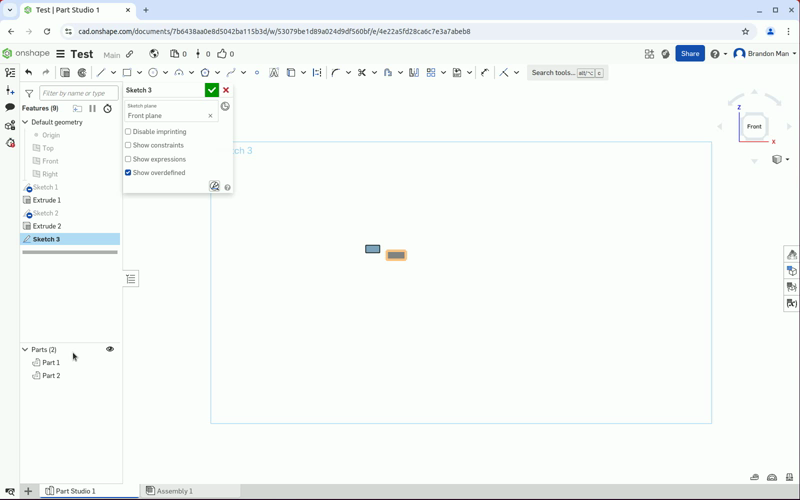
key(y)
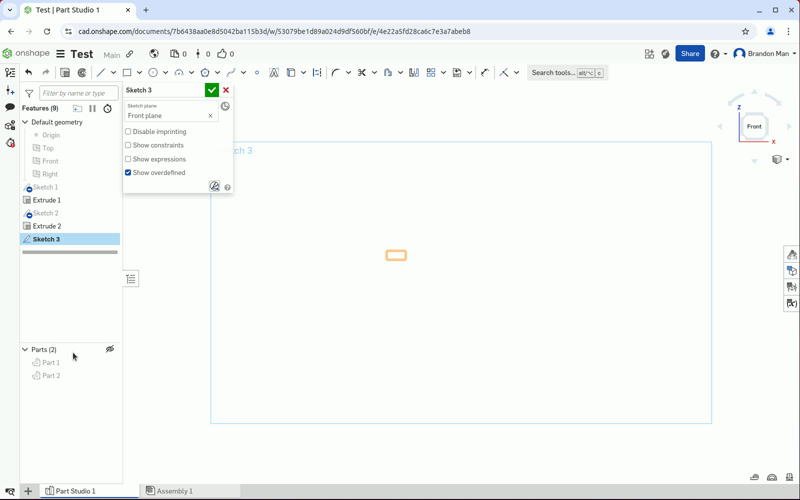
key(l)
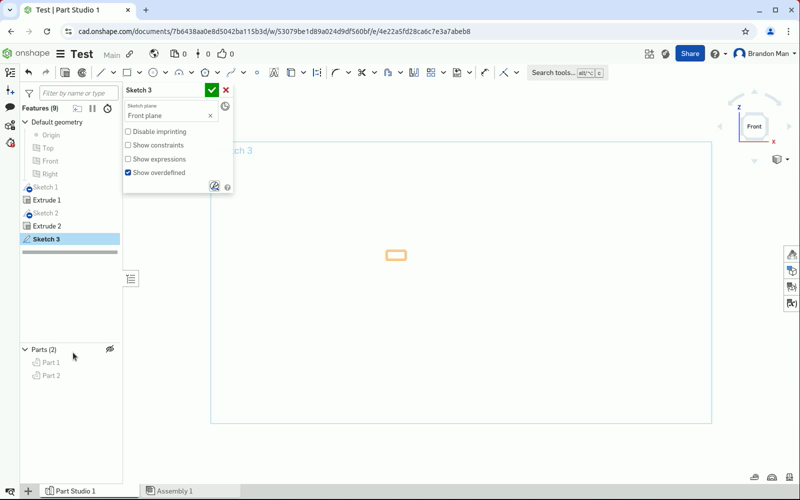
key_down(shift)
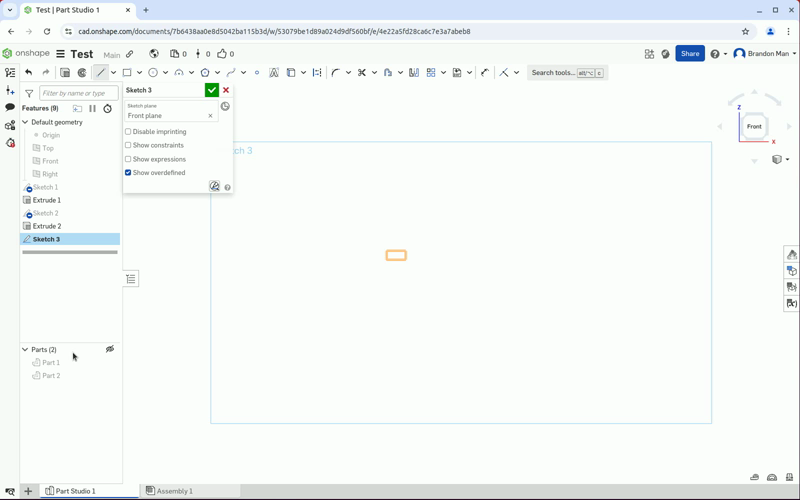
mouse_move(418, 251)
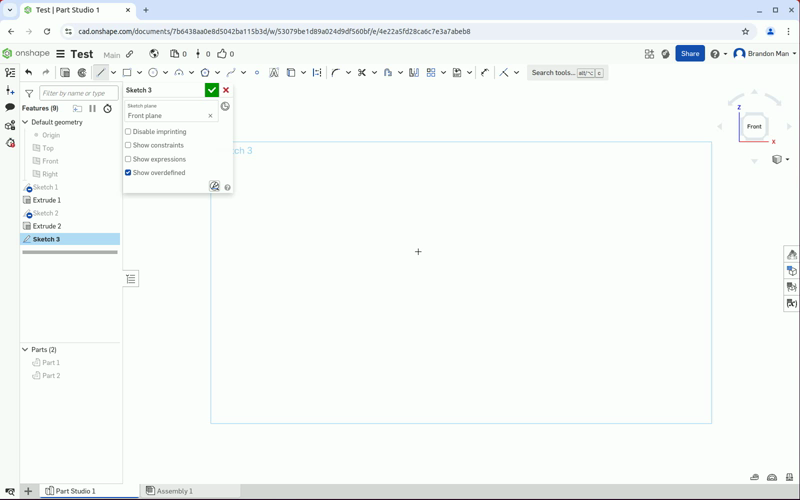
click(418, 251)
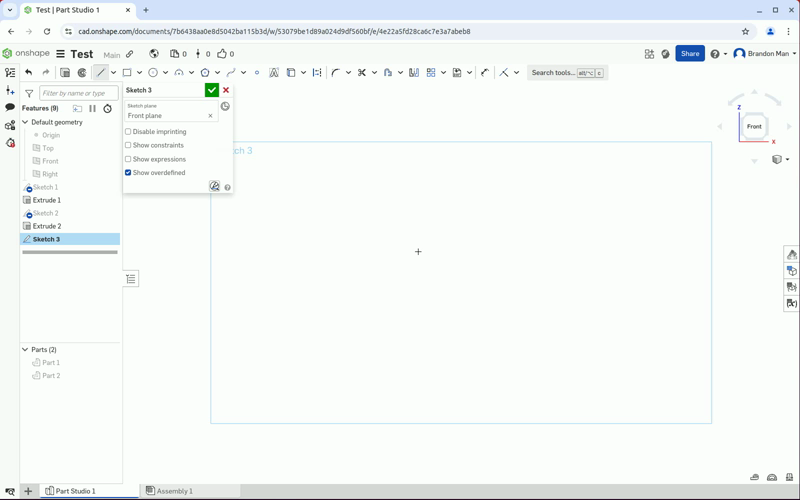
key_up(shift)
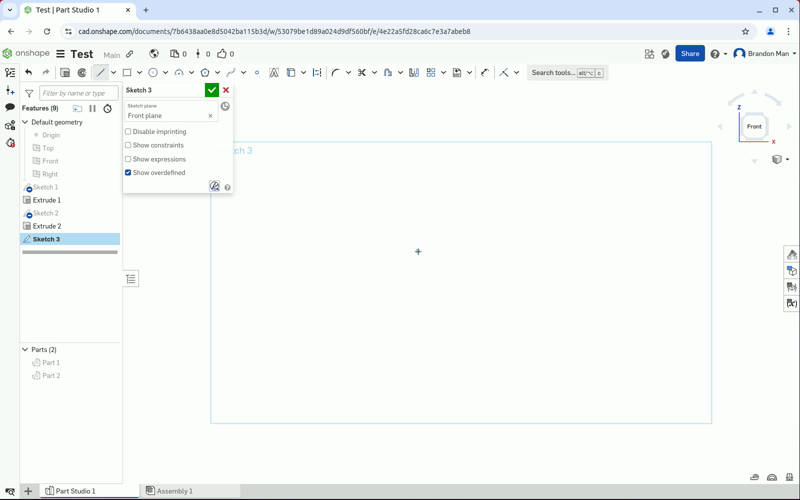
key_down(shift)
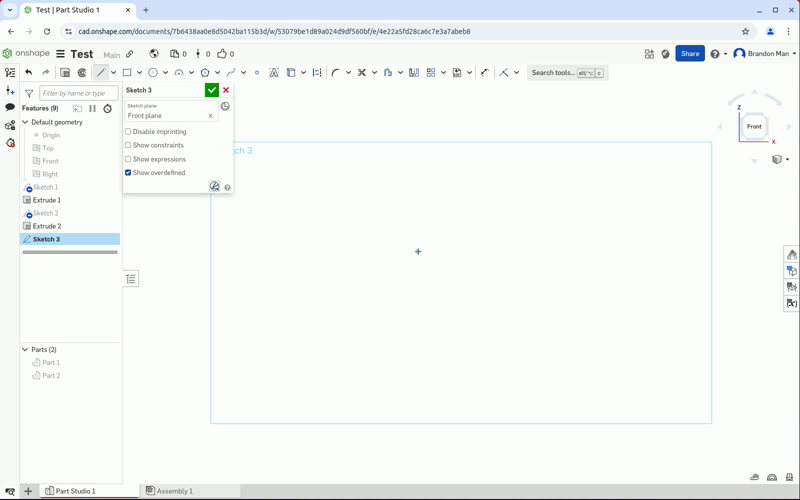
mouse_move(448, 251)
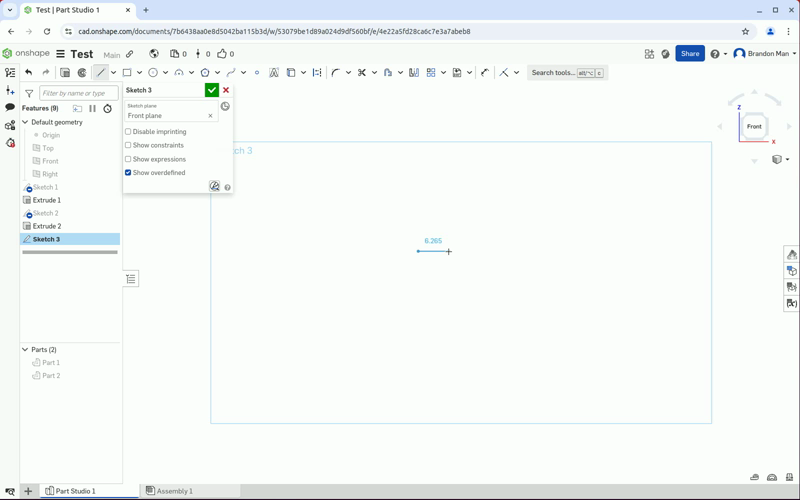
mouse_move(445, 251)
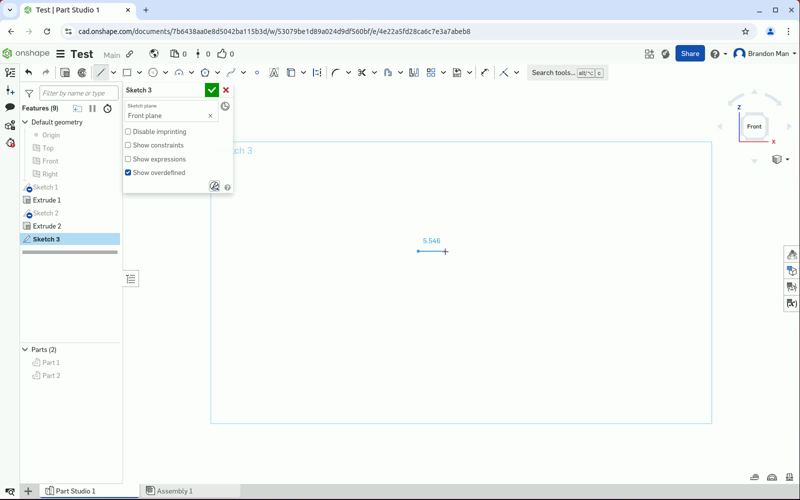
click(445, 251)
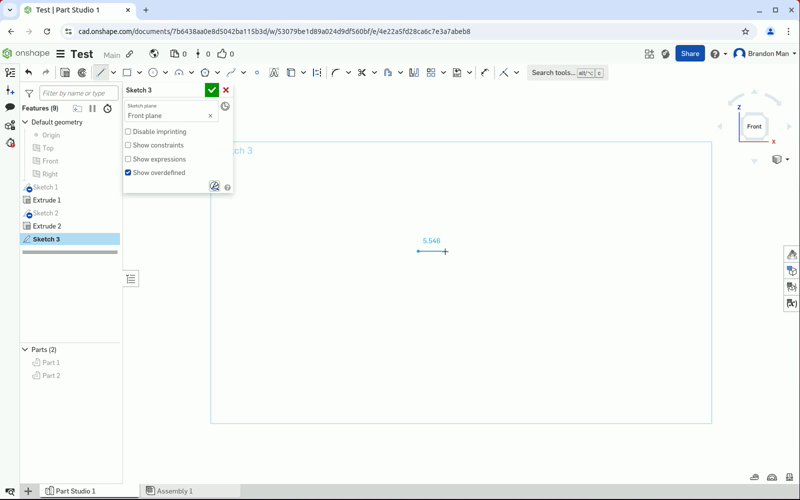
key_up(shift)
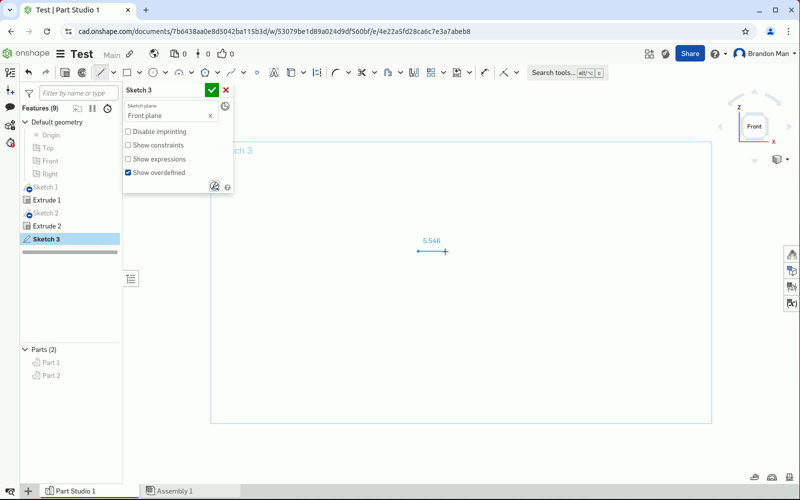
key_down(shift)
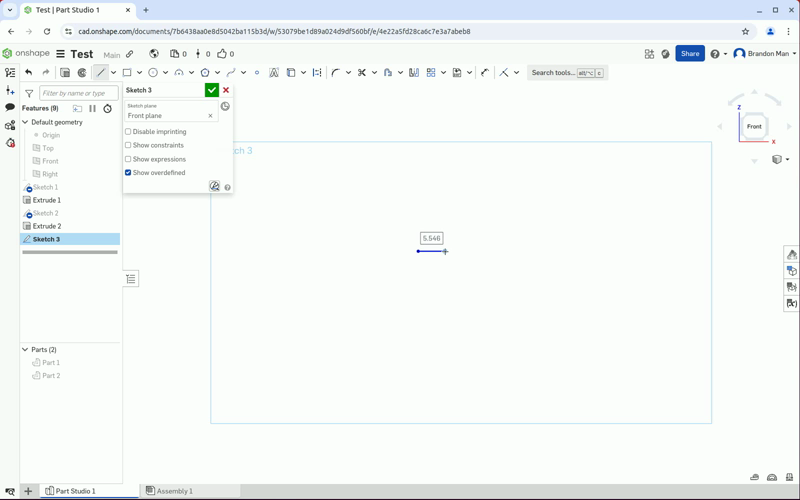
mouse_move(475, 251)
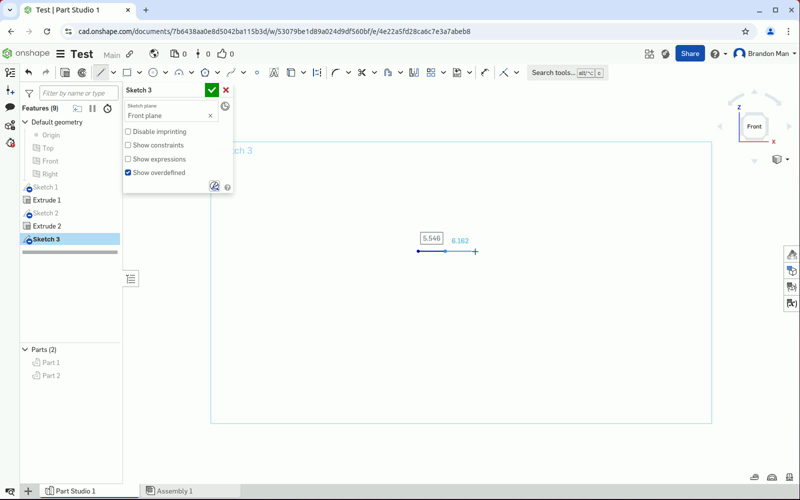
mouse_move(445, 246)
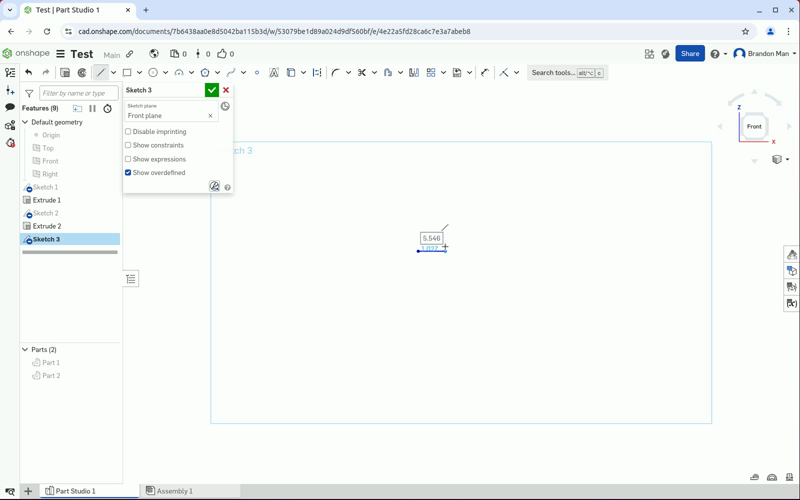
scroll(6)
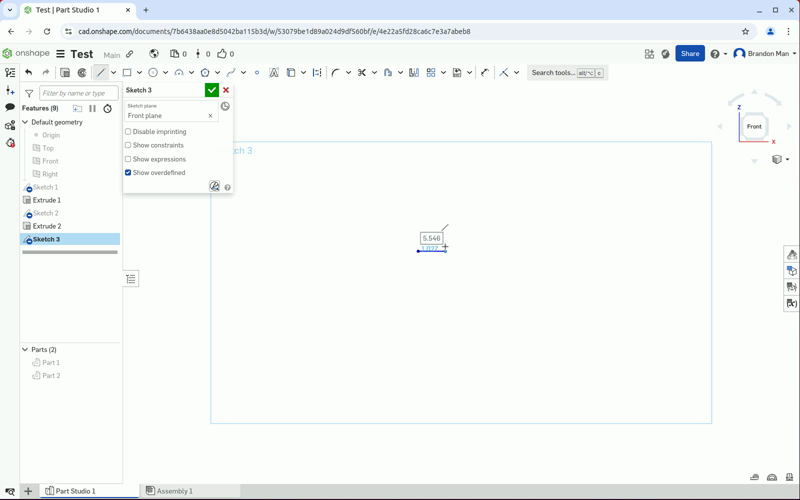
scroll(6)
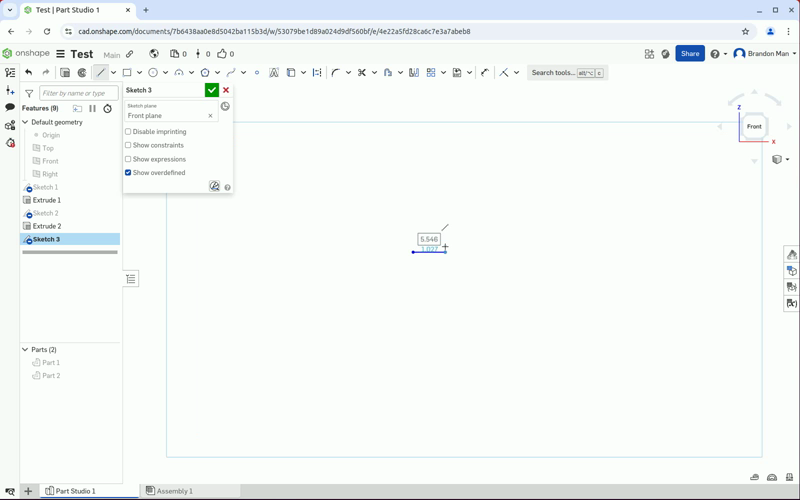
scroll(6)
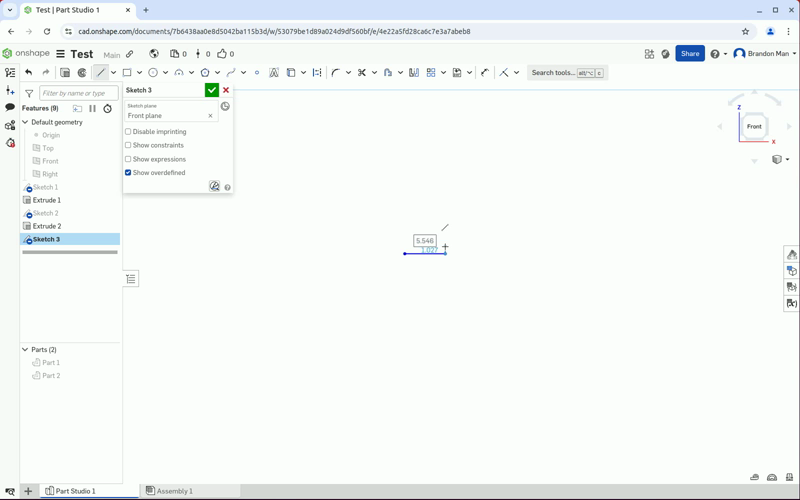
scroll(6)
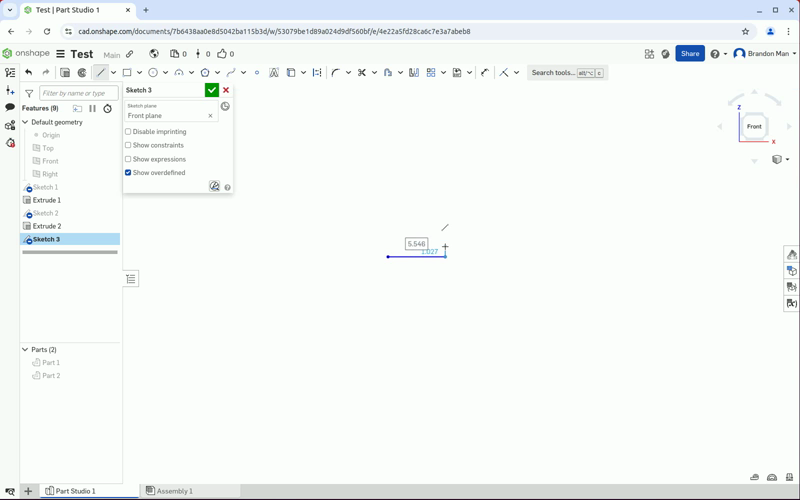
scroll(6)
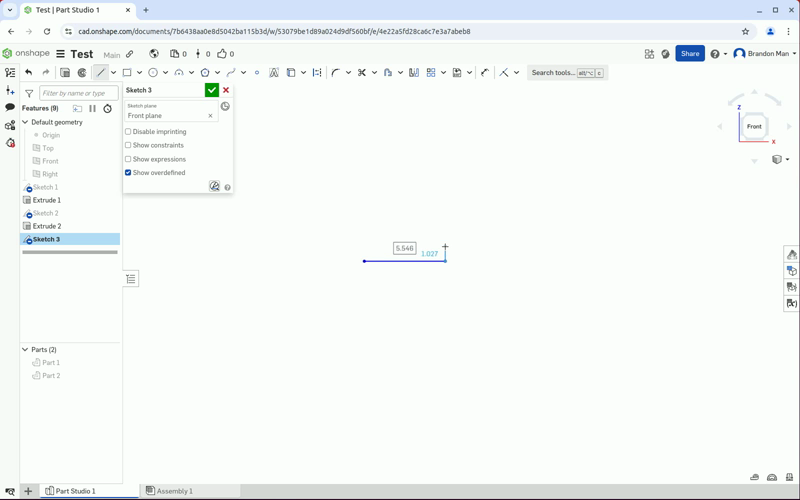
scroll(6)
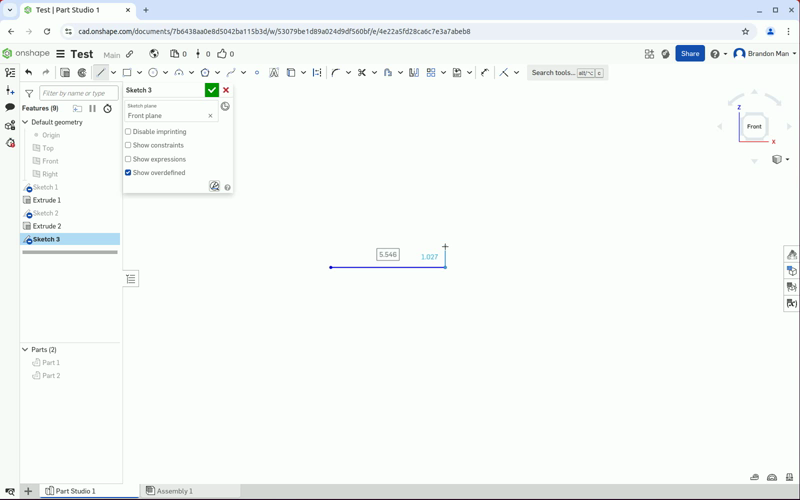
scroll(6)
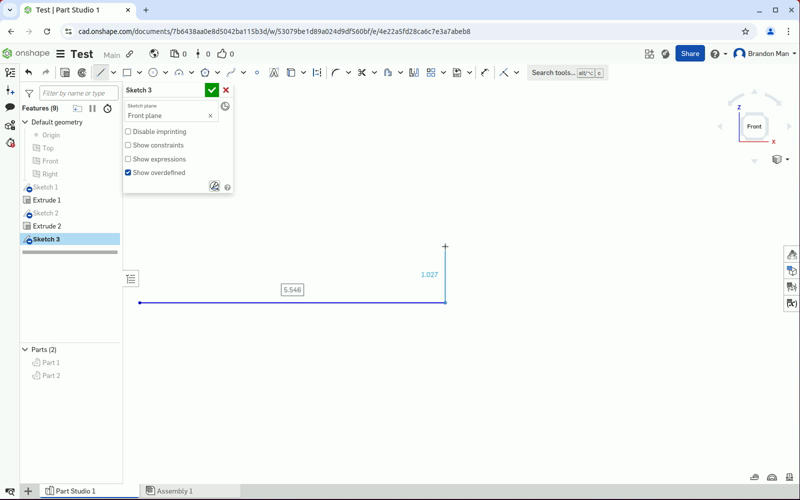
click(445, 246)
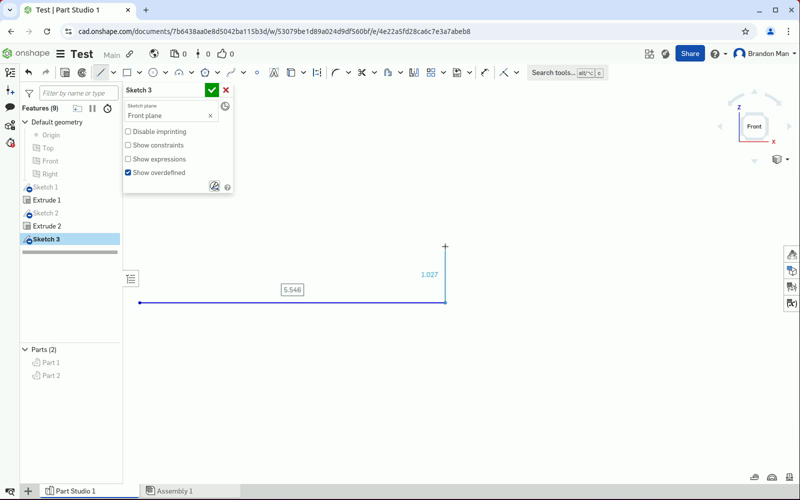
scroll(-6)
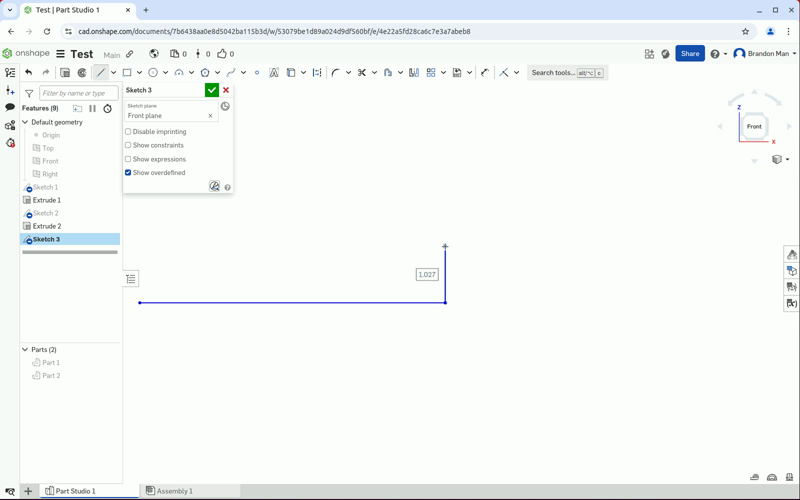
scroll(-6)
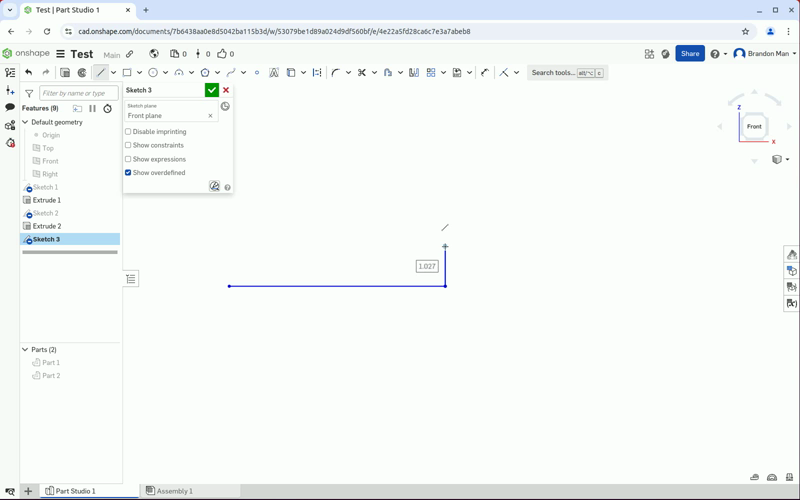
scroll(-6)
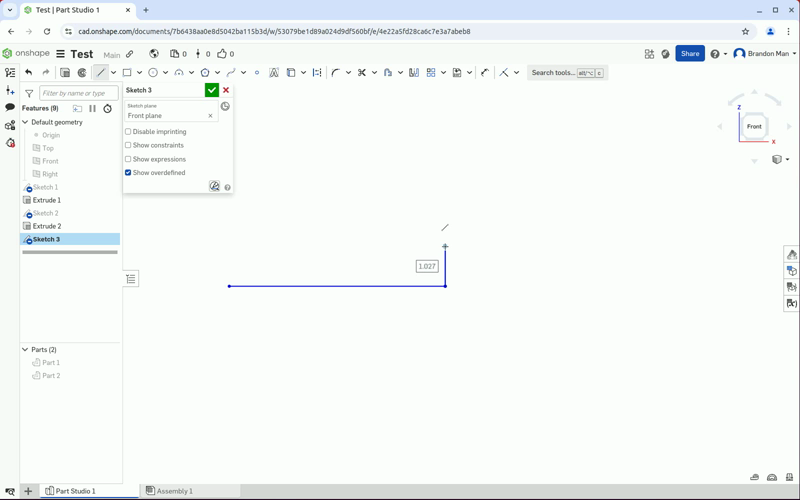
scroll(-6)
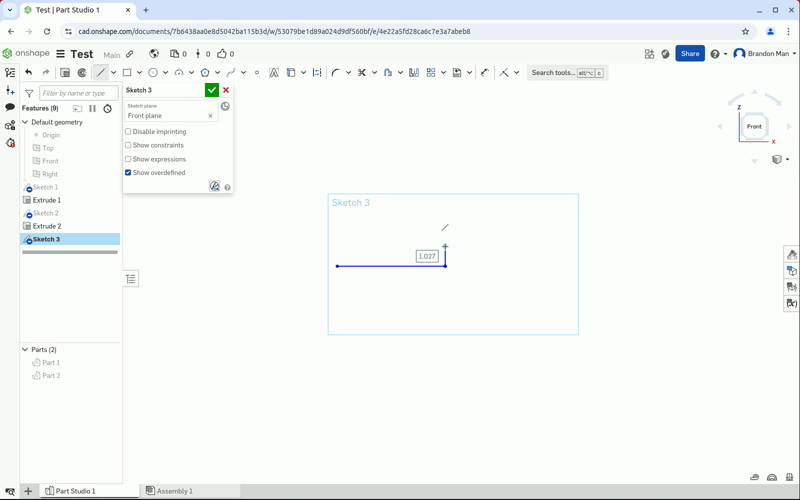
scroll(-6)
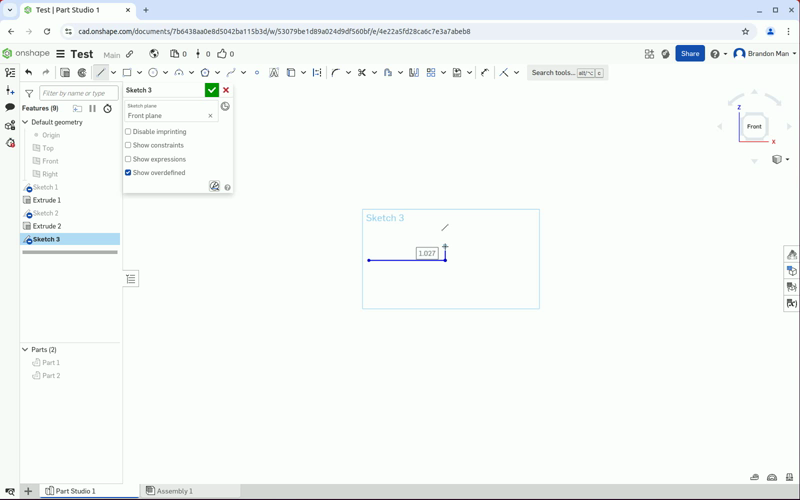
scroll(-6)
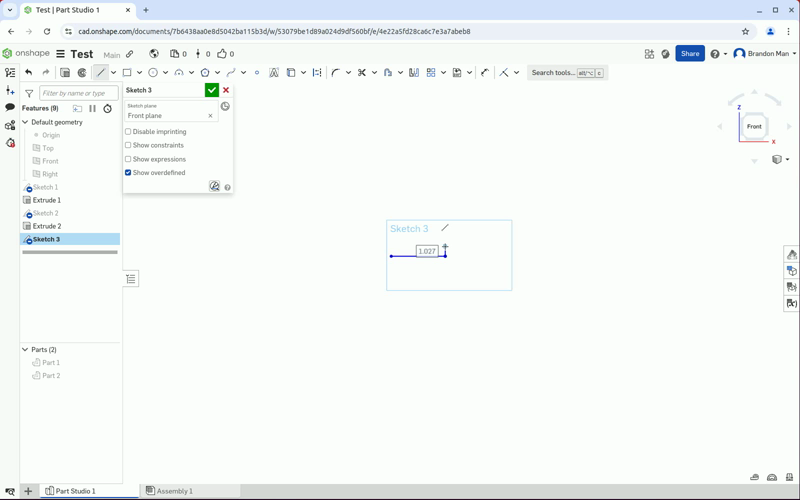
scroll(-6)
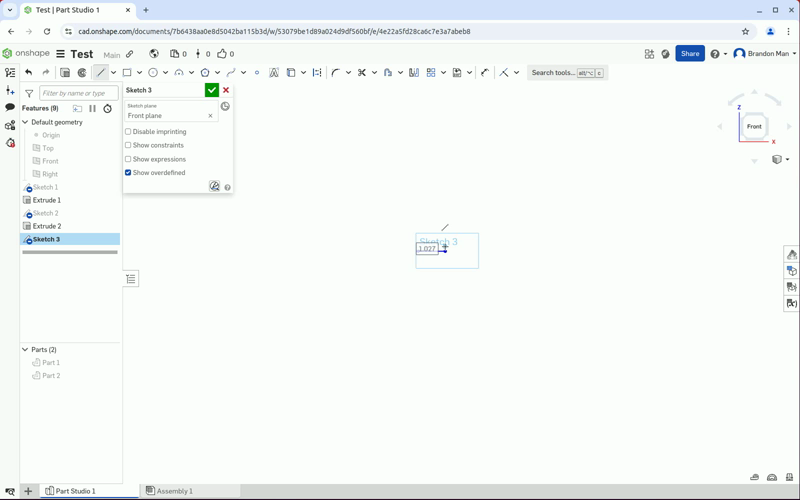
key_up(shift)
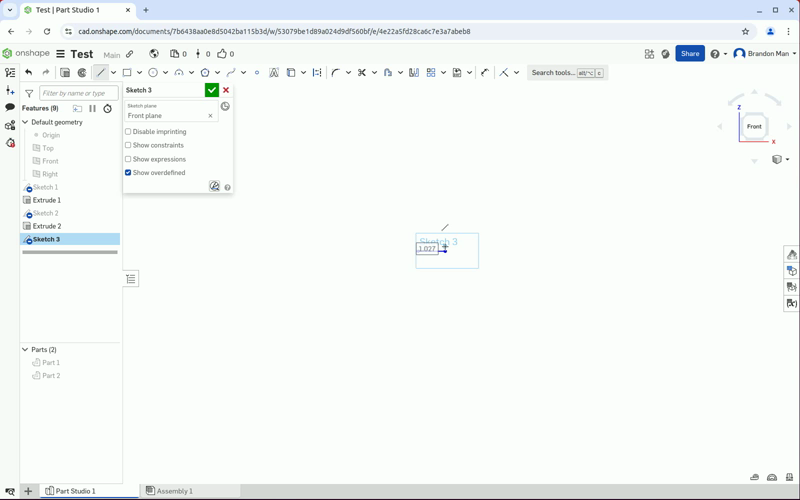
key_down(shift)
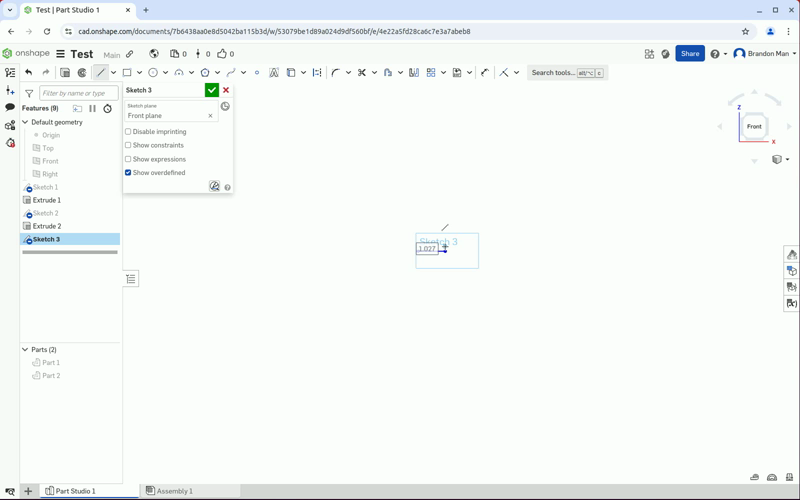
mouse_move(475, 246)
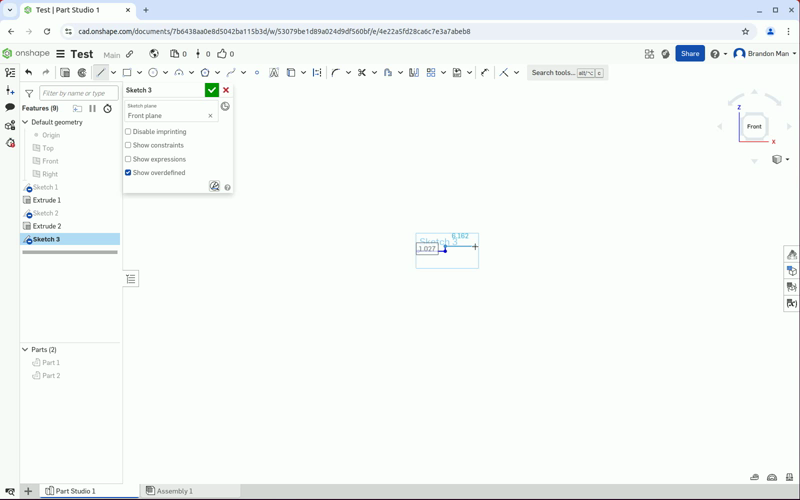
mouse_move(418, 246)
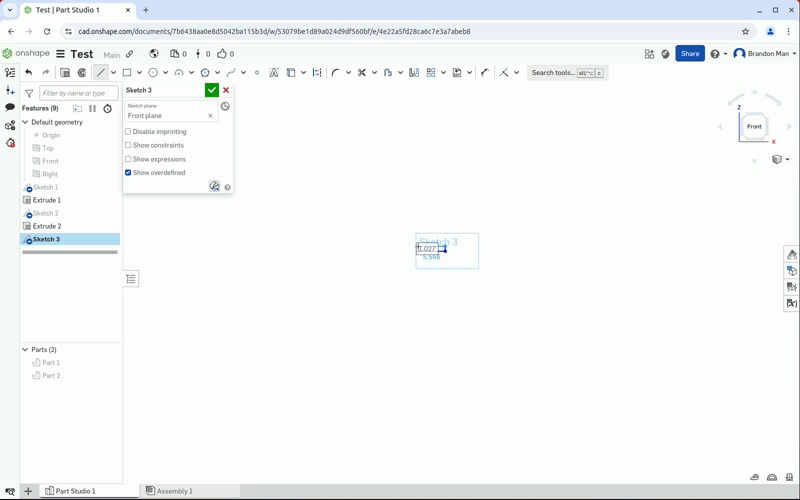
click(418, 246)
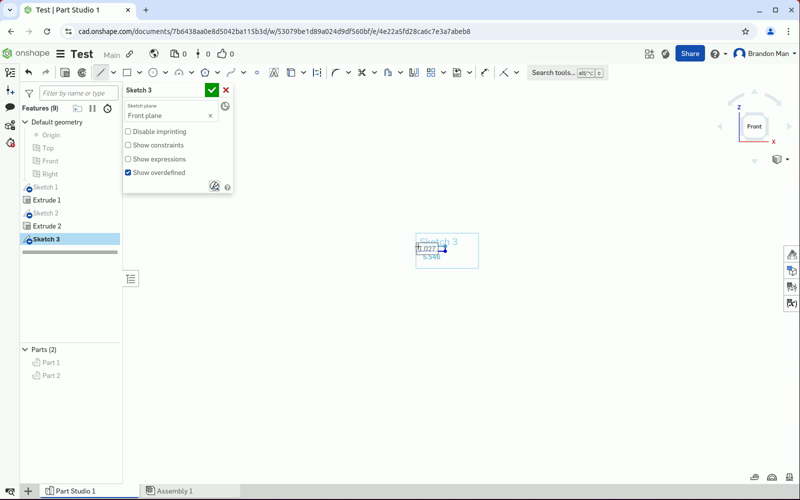
key_up(shift)
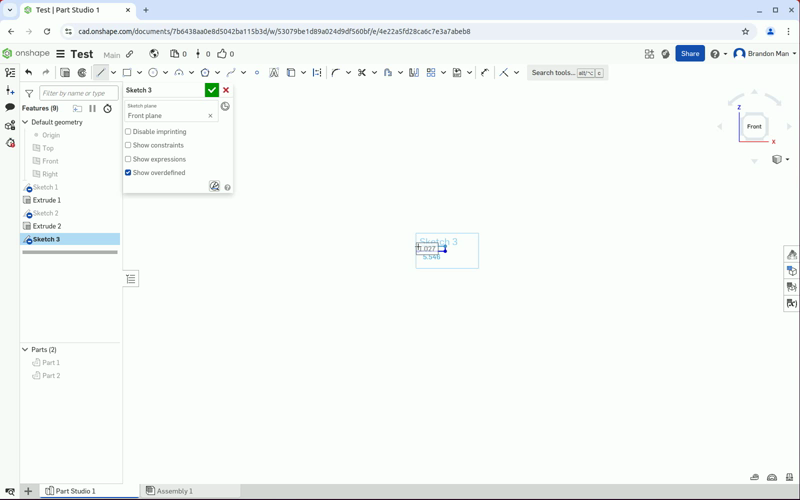
mouse_move(448, 246)
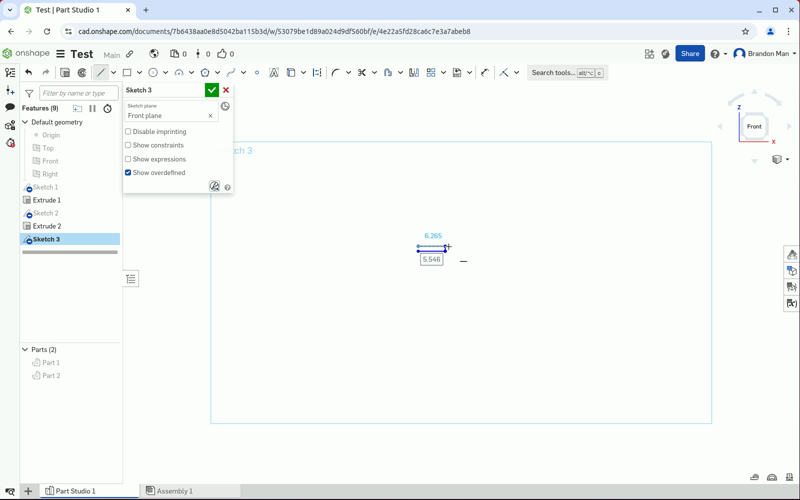
key_down(shift)
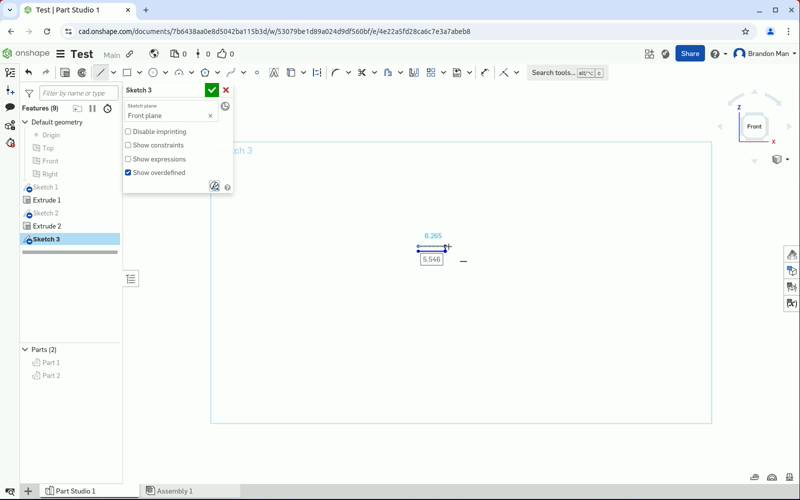
mouse_move(418, 251)
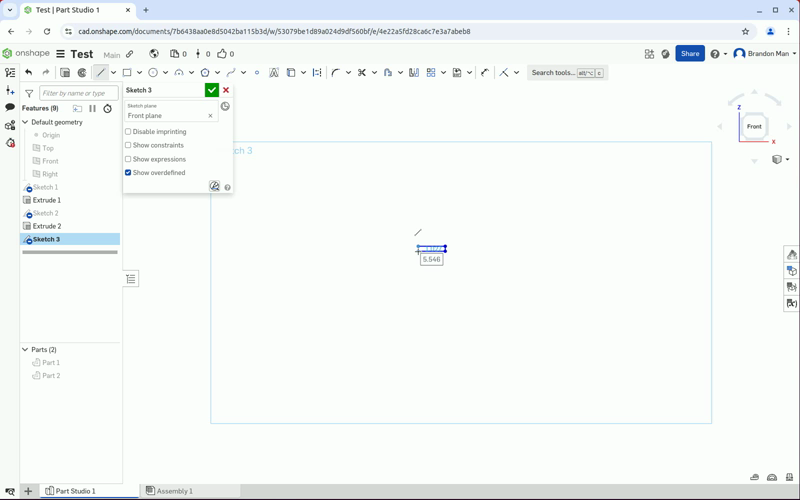
scroll(6)
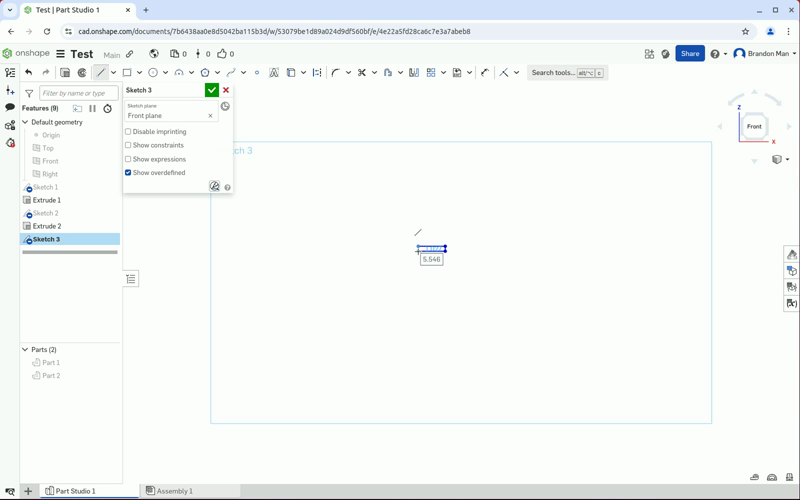
scroll(6)
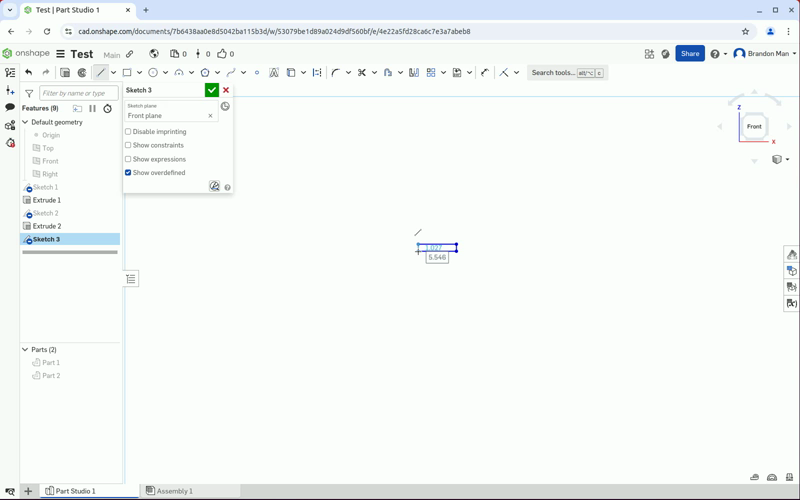
scroll(6)
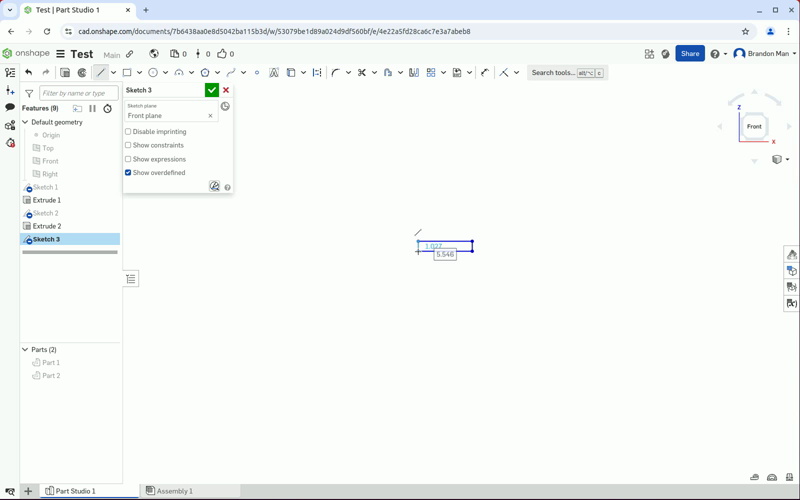
scroll(6)
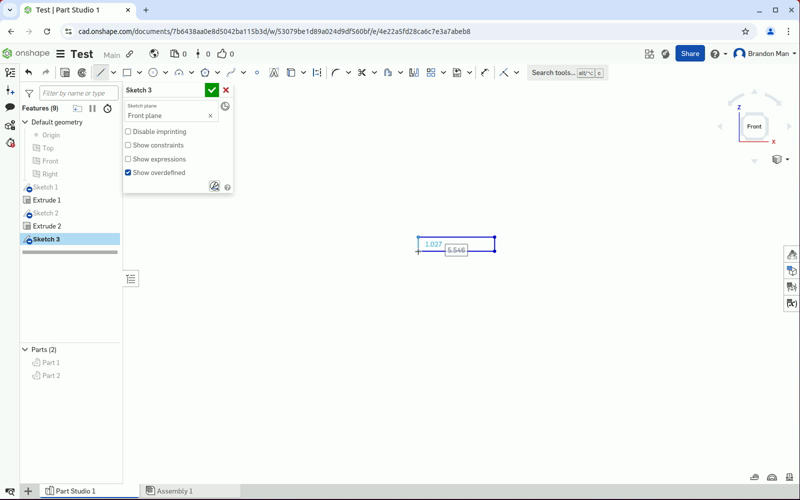
scroll(6)
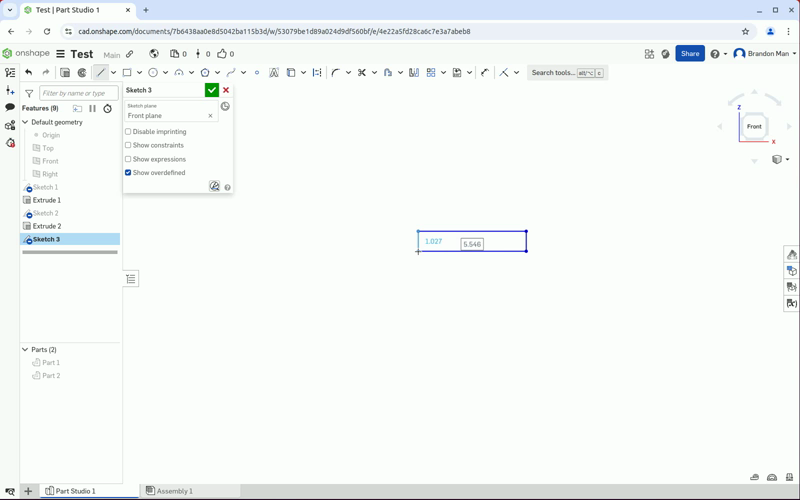
scroll(6)
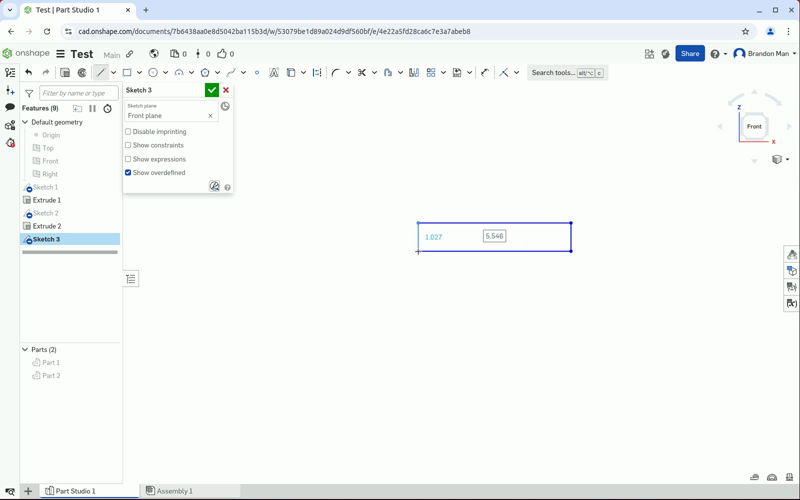
scroll(6)
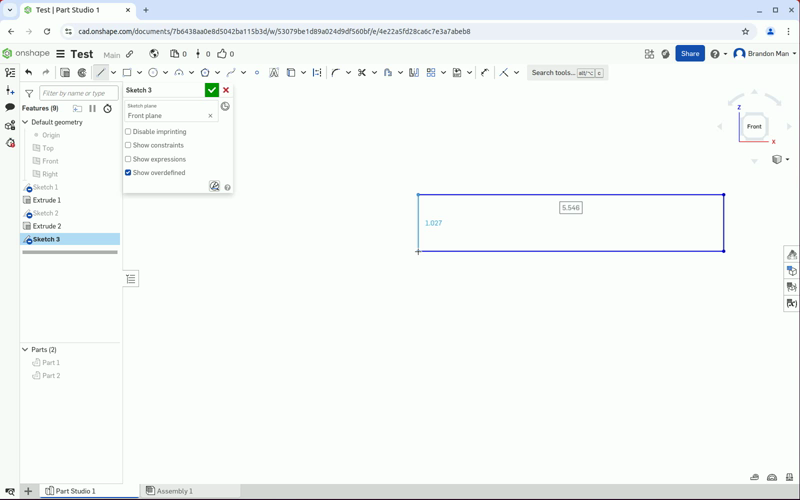
key_up(shift)
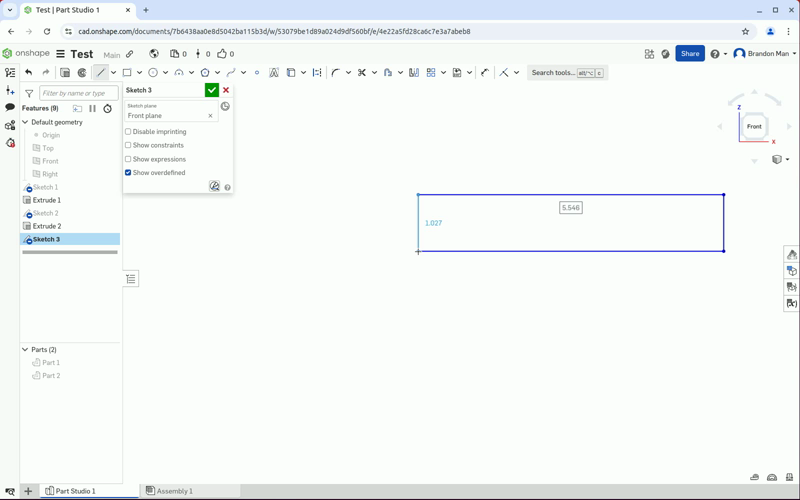
click(418, 251)
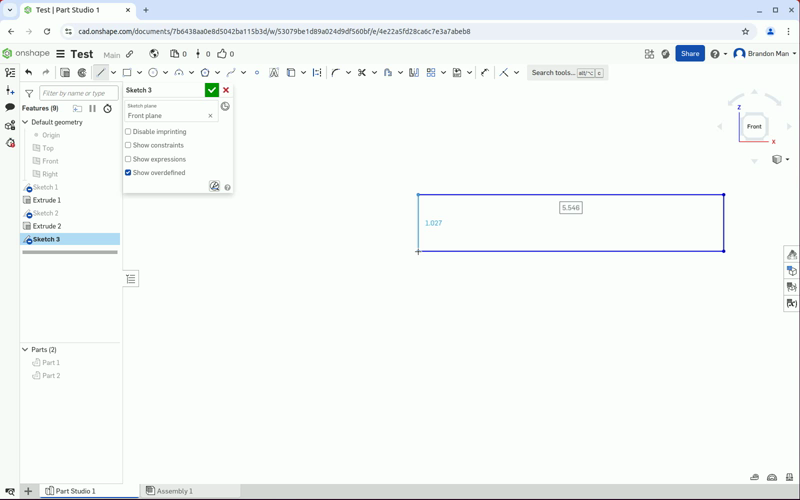
scroll(-6)
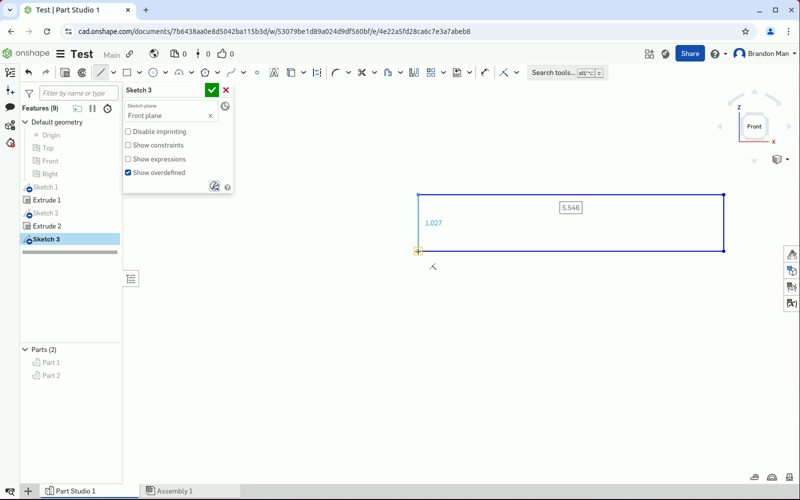
scroll(-6)
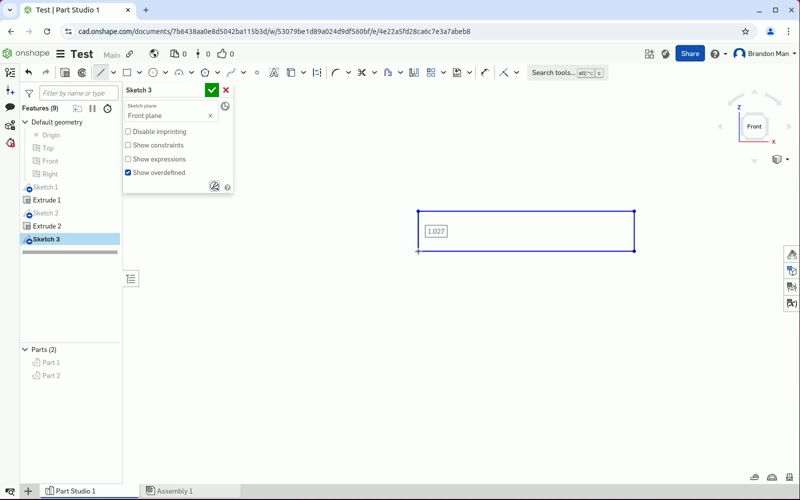
scroll(-6)
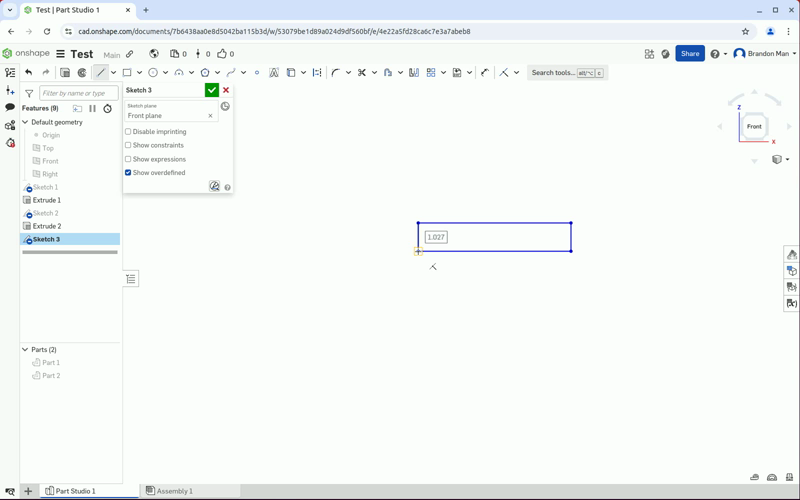
scroll(-6)
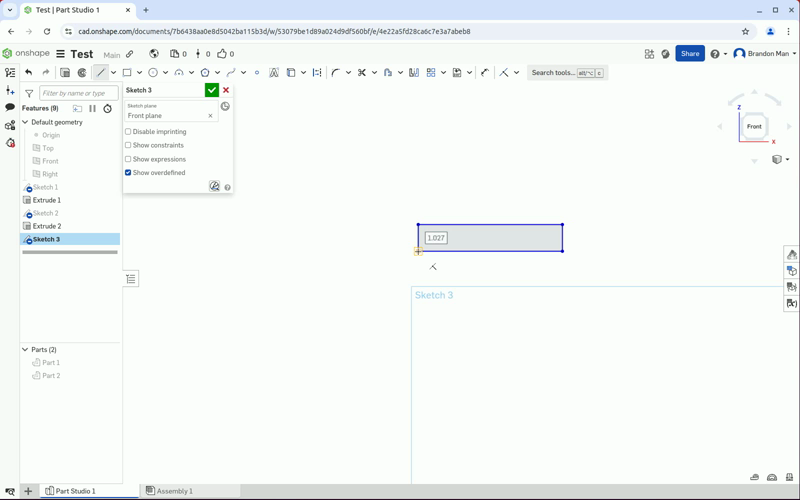
scroll(-6)
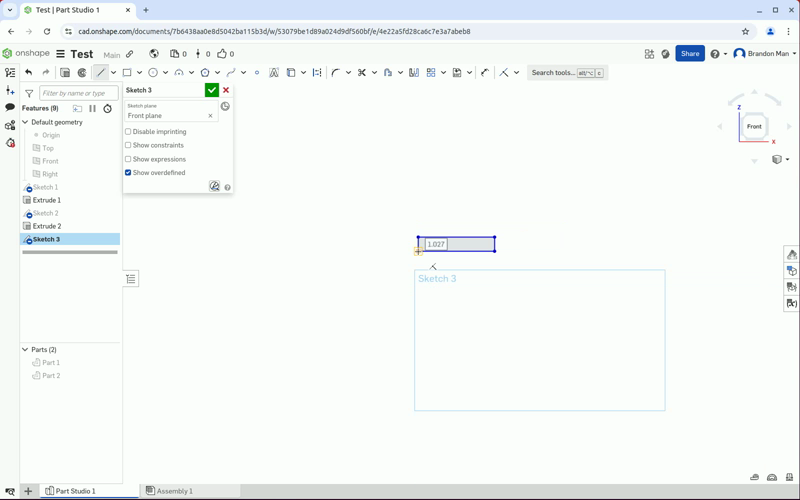
scroll(-6)
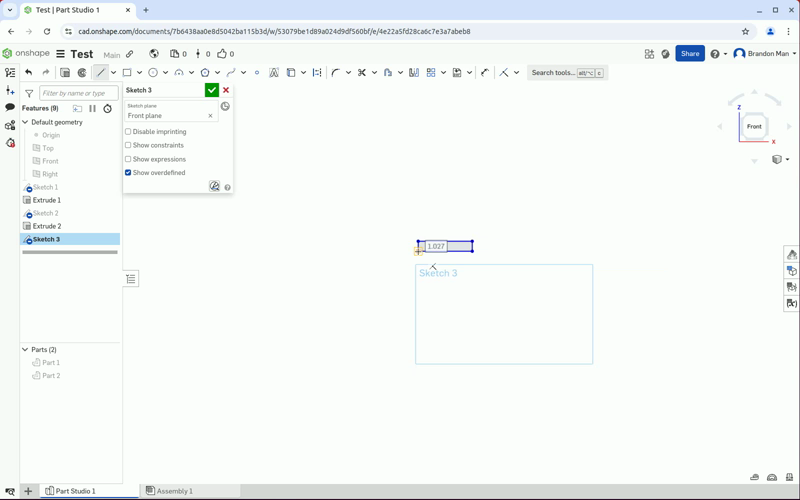
scroll(-6)
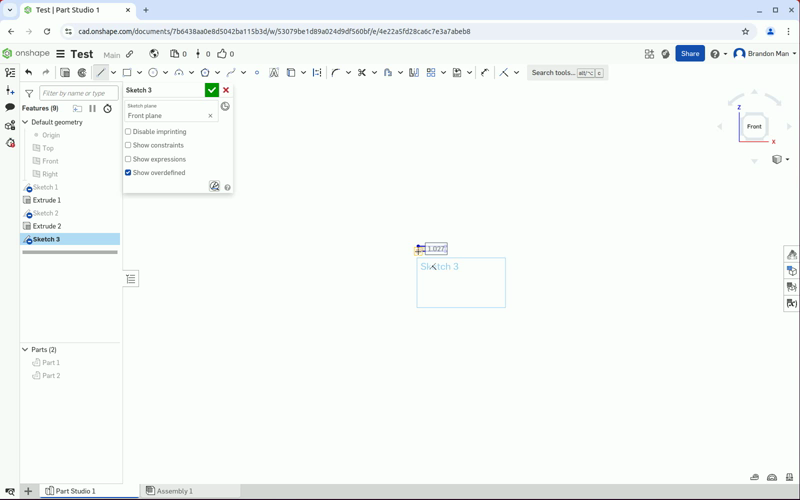
key(esc)
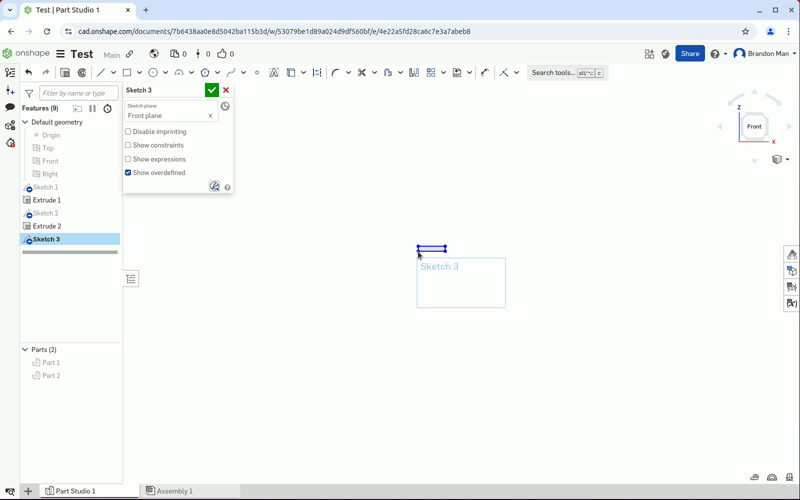
mouse_move(431, 249)
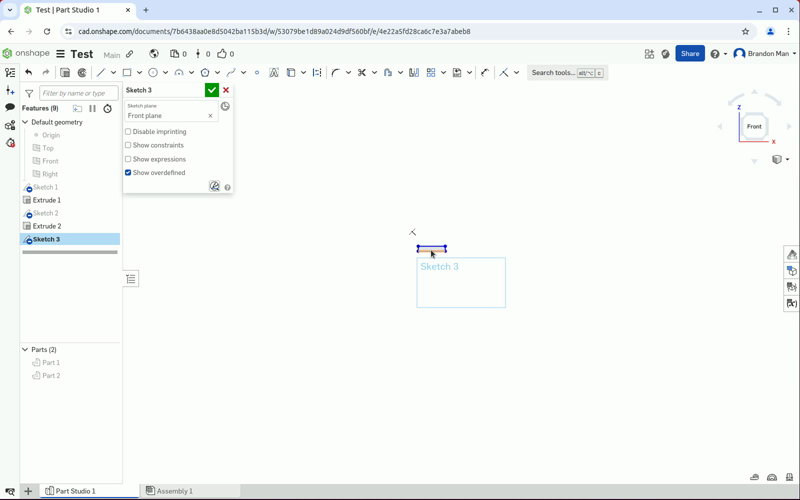
scroll(6)
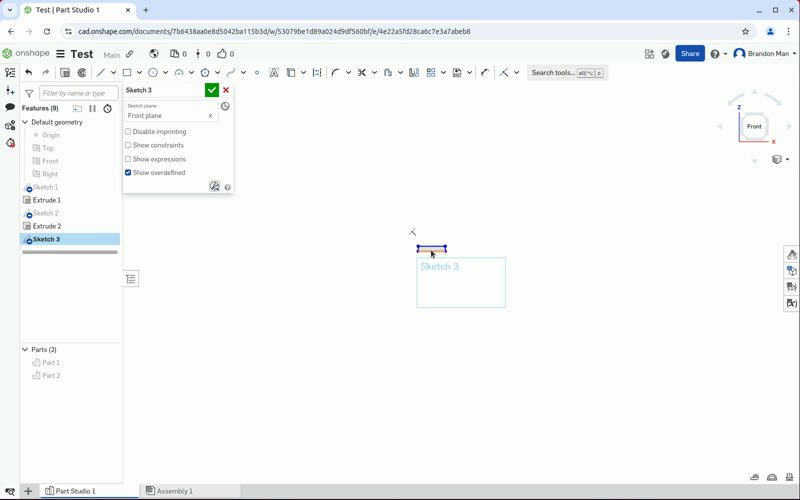
scroll(6)
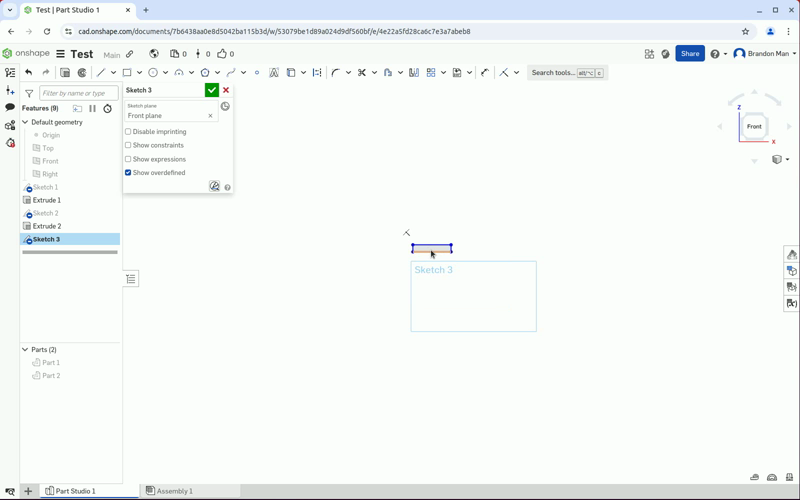
scroll(6)
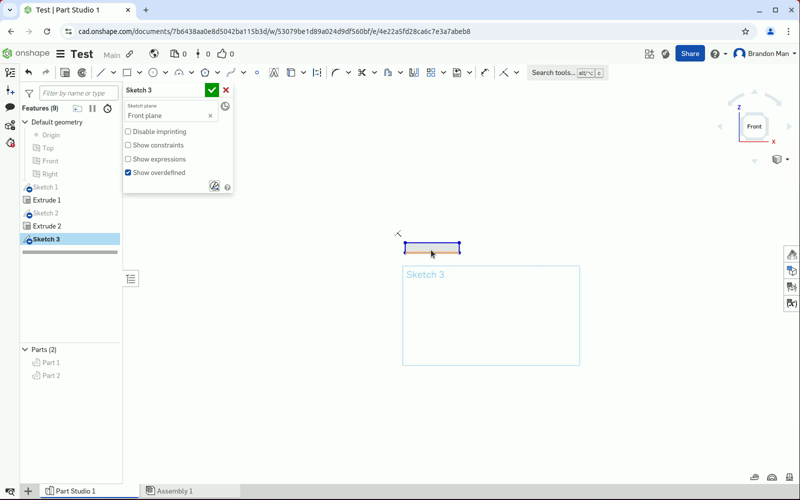
scroll(6)
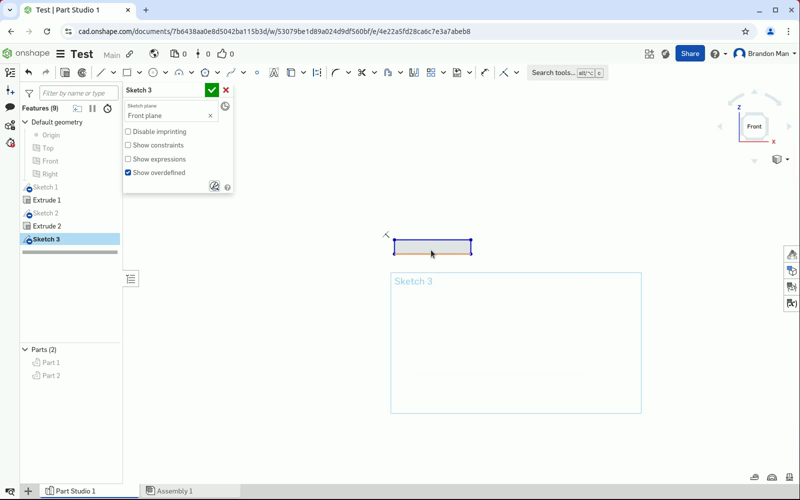
scroll(6)
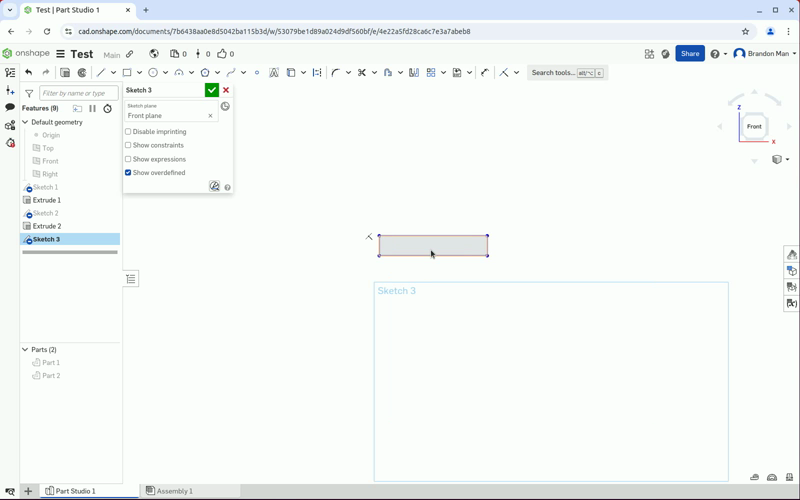
scroll(6)
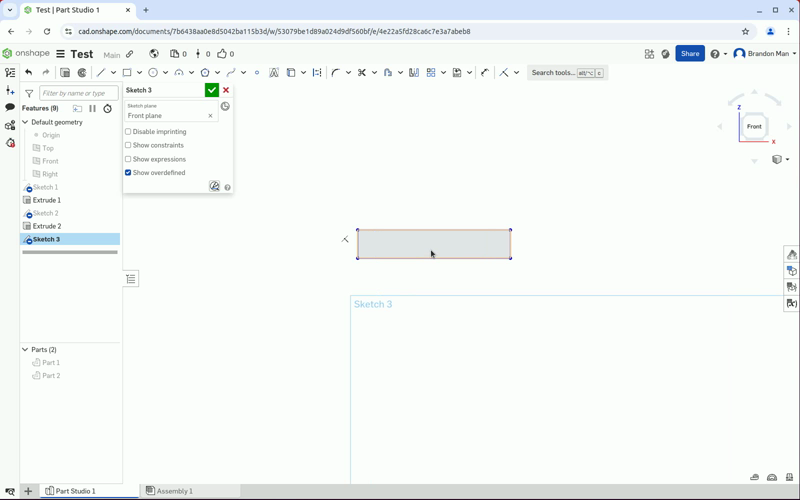
scroll(6)
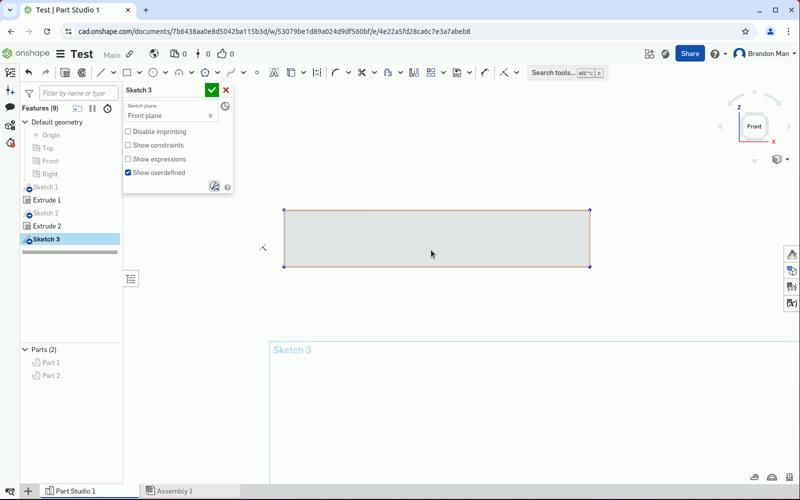
click(431, 249)
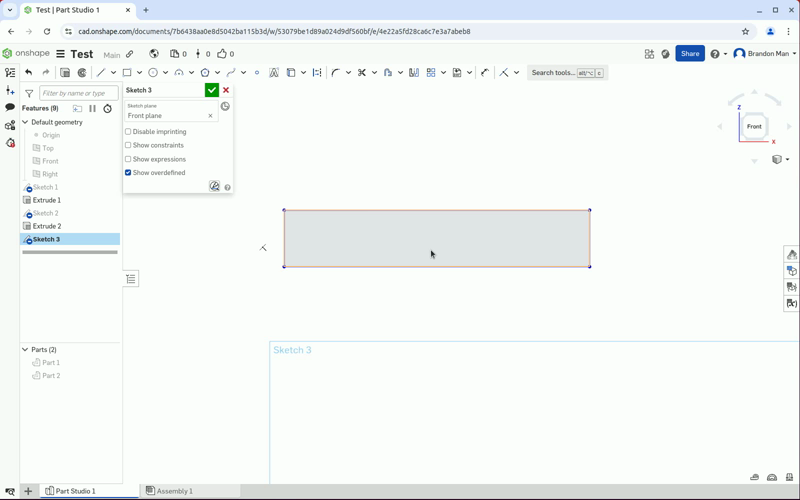
scroll(-6)
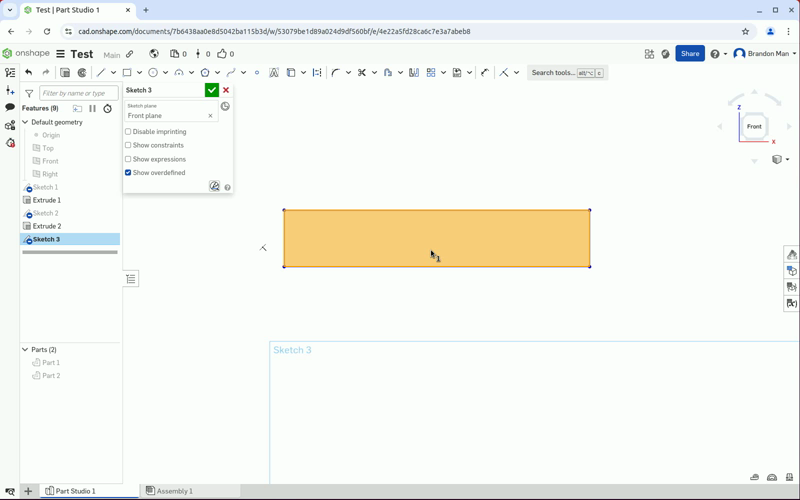
scroll(-6)
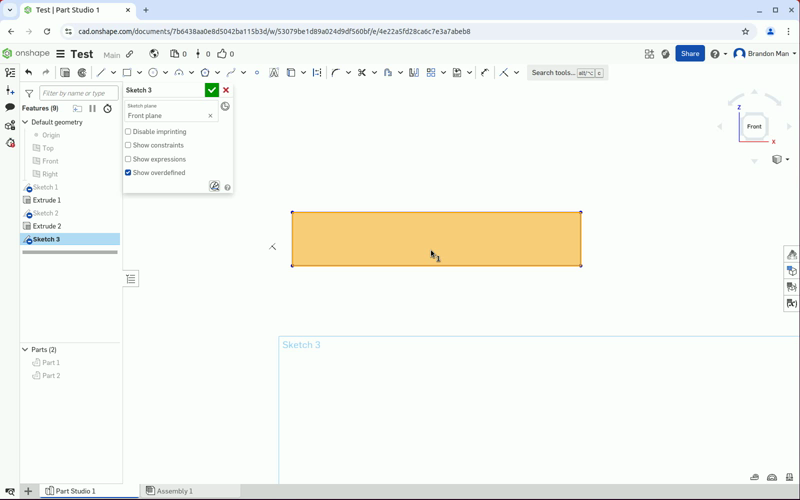
scroll(-6)
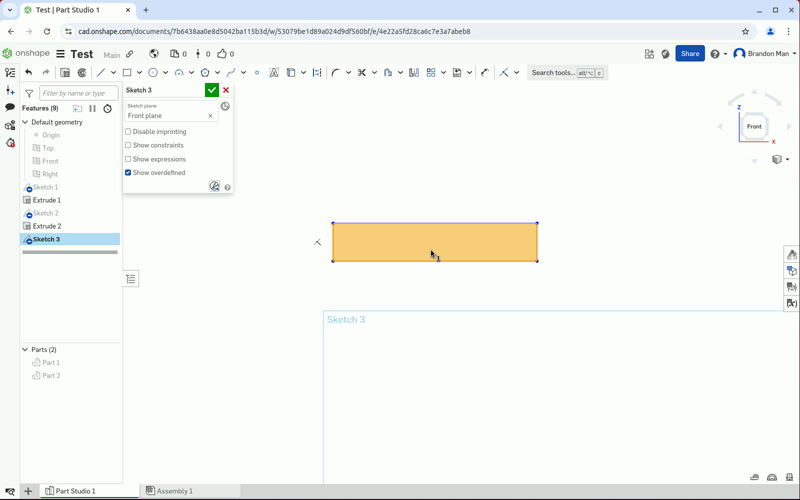
scroll(-6)
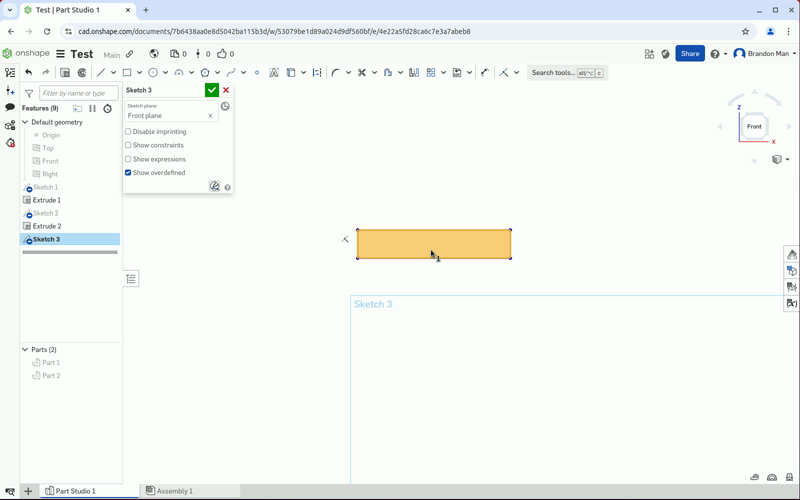
scroll(-6)
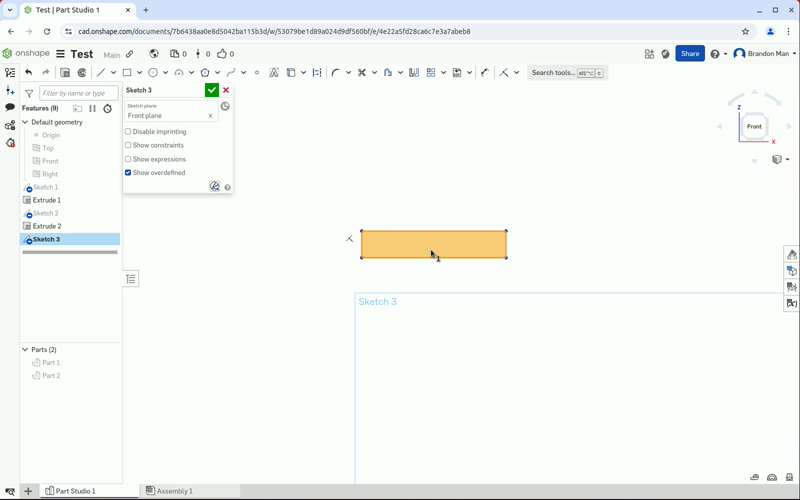
scroll(-6)
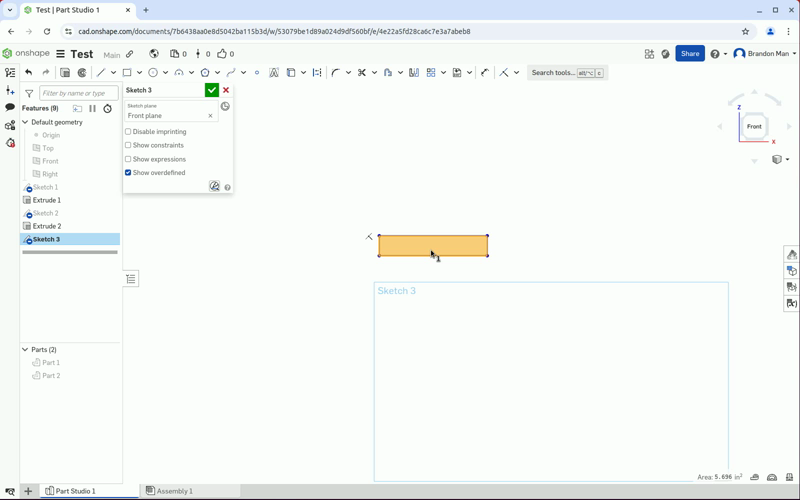
scroll(-6)
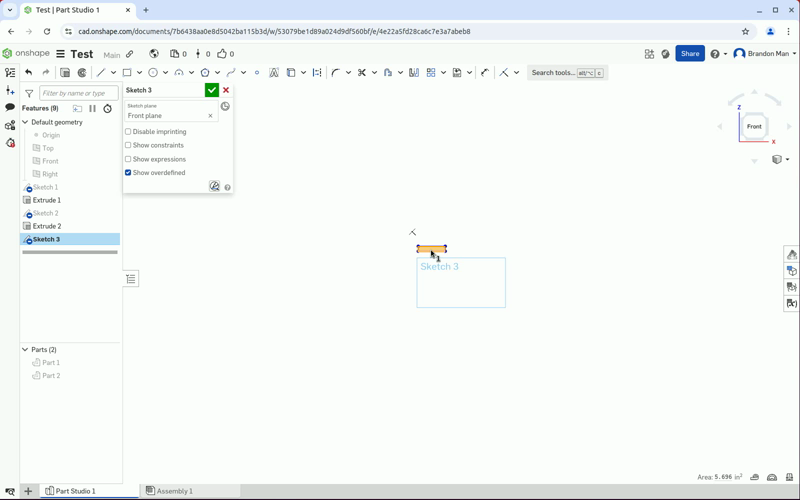
mouse_move(73, 352)
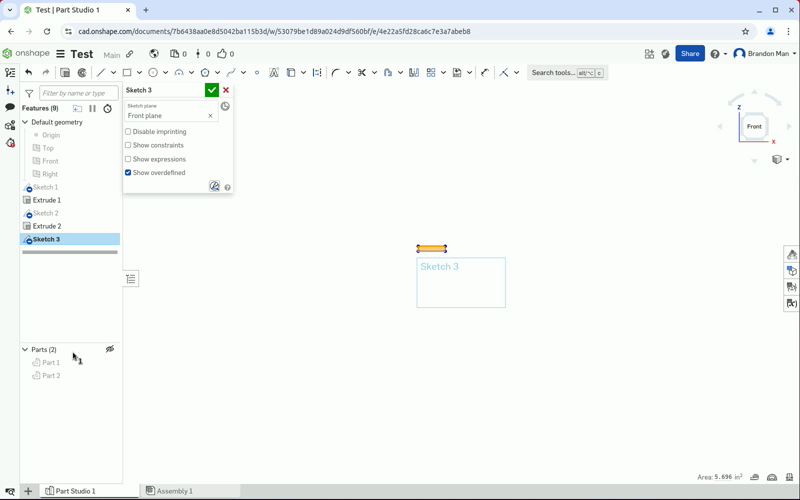
key(shift+y)
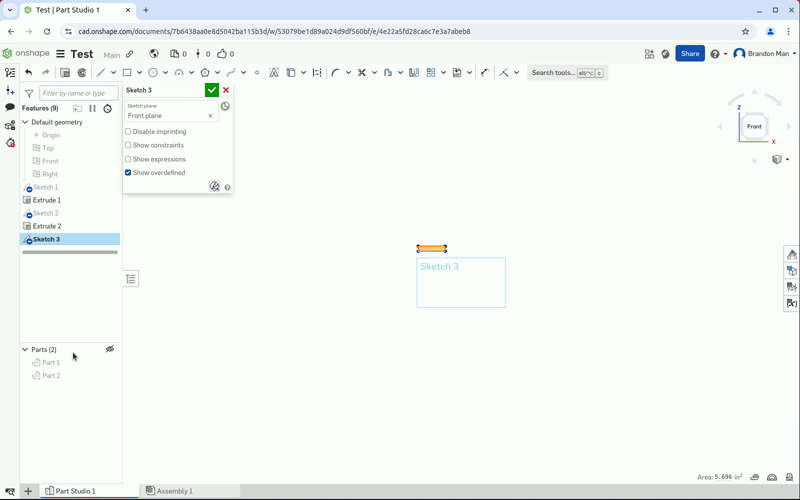
key(shift+e)
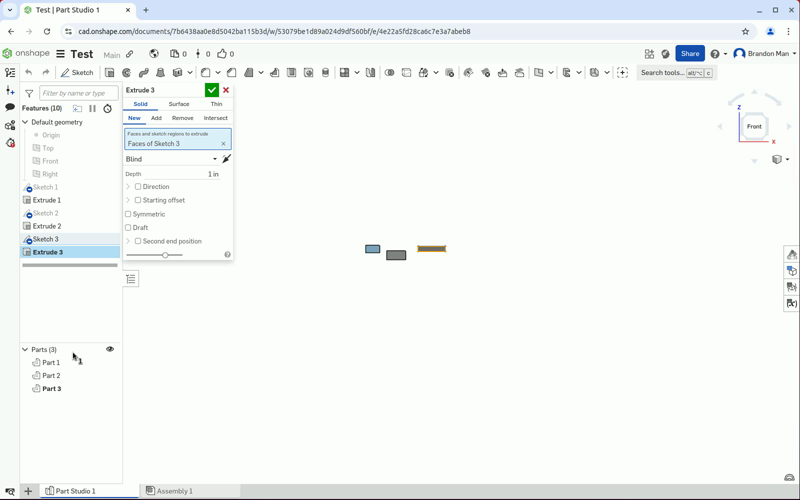
mouse_move(143, 106)
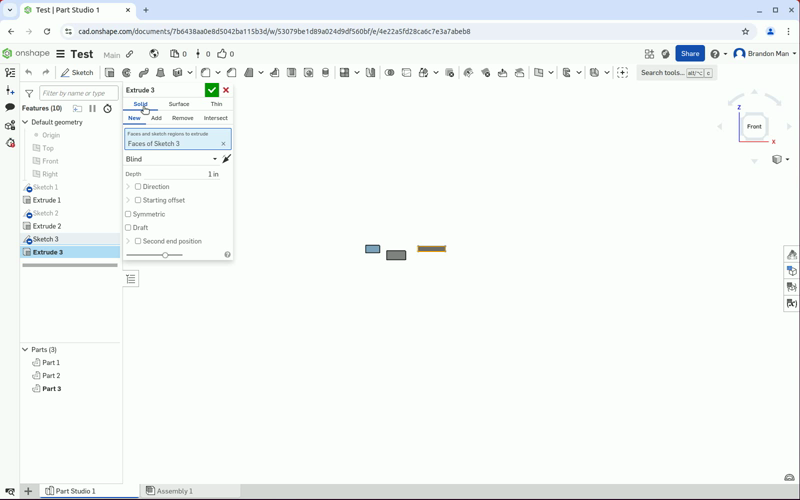
click(143, 106)
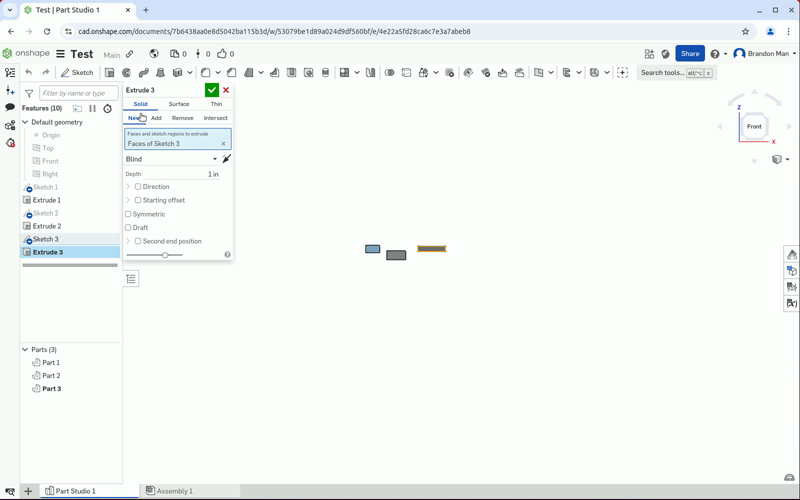
mouse_move(137, 120)
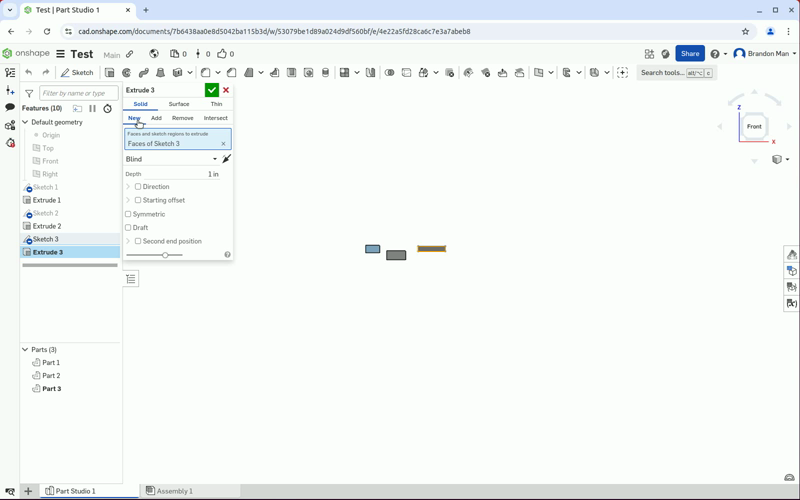
click(137, 120)
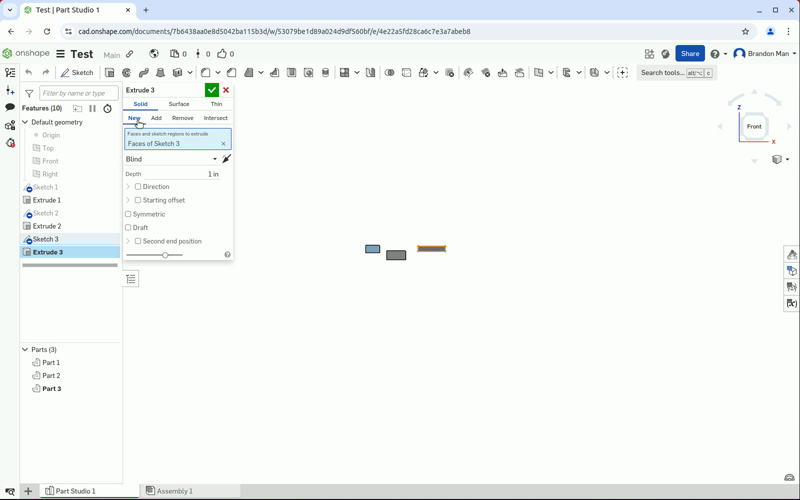
key(tab, 4)
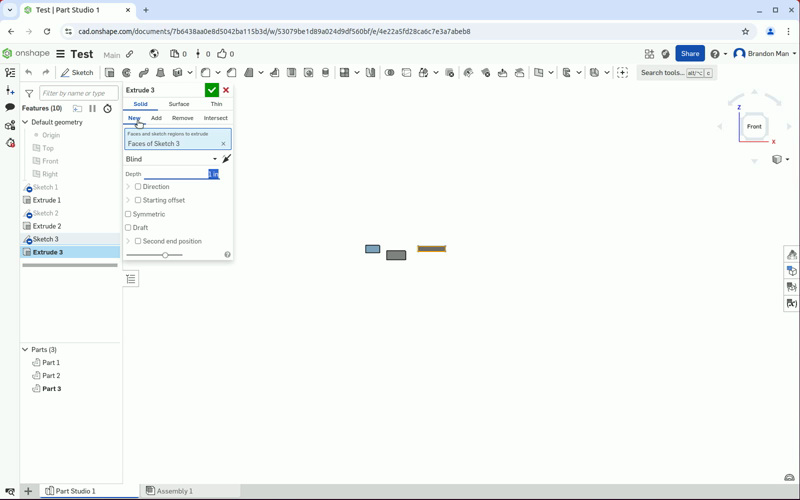
text(2.648)
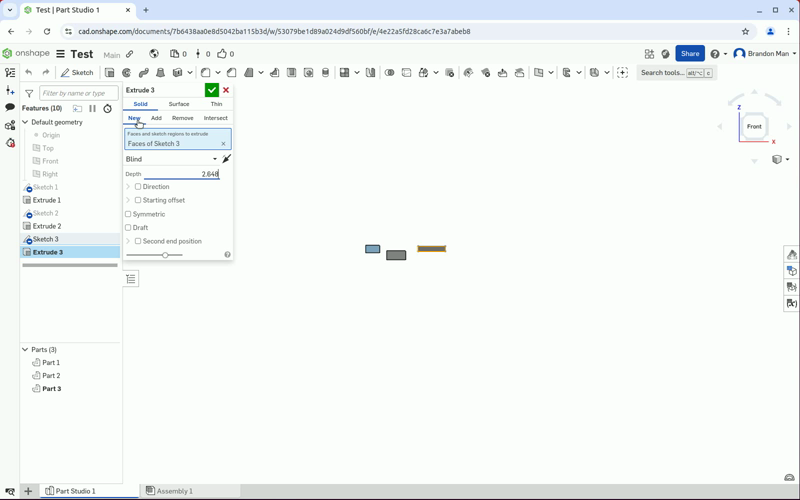
key(enter)
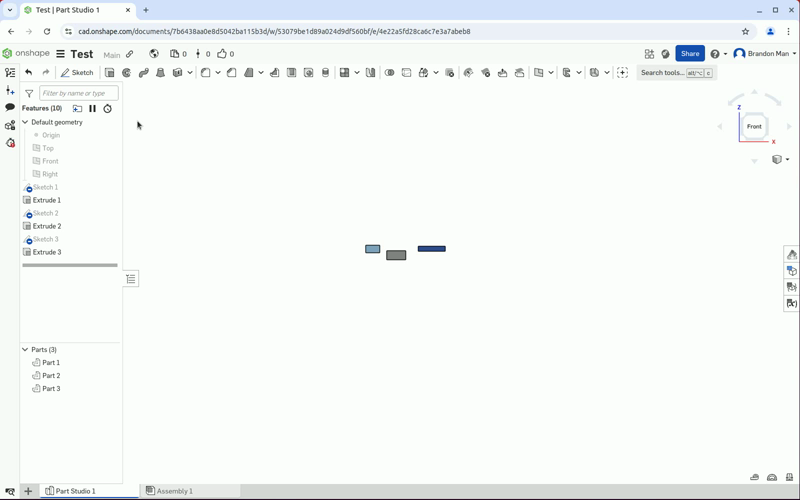
key(shift+h)
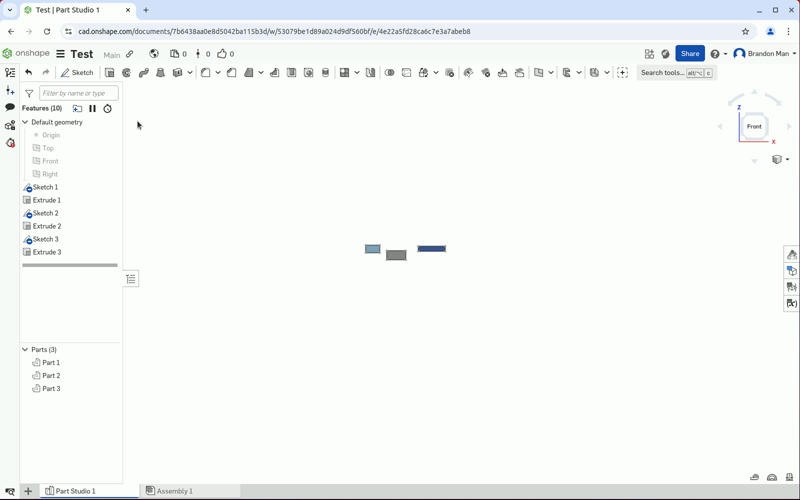
key(shift+h)
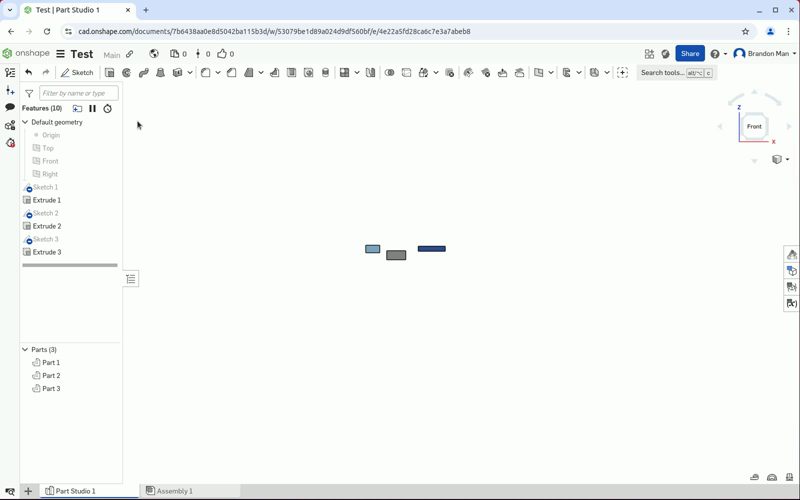
mouse_move(73, 189)
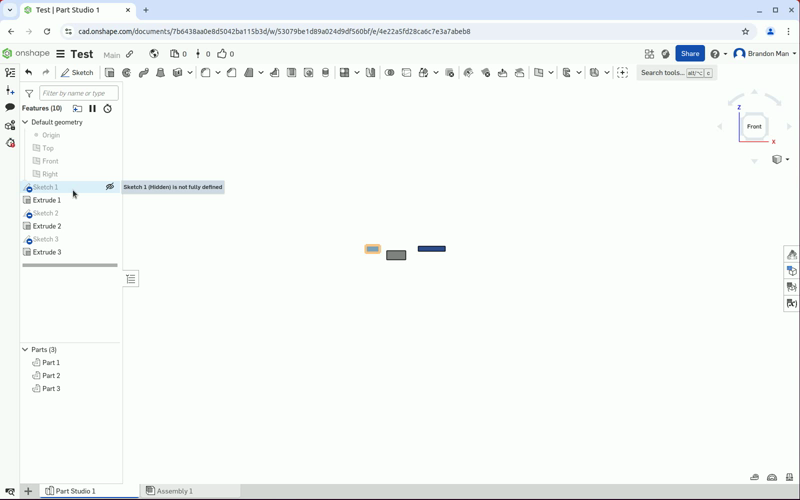
click(73, 189)
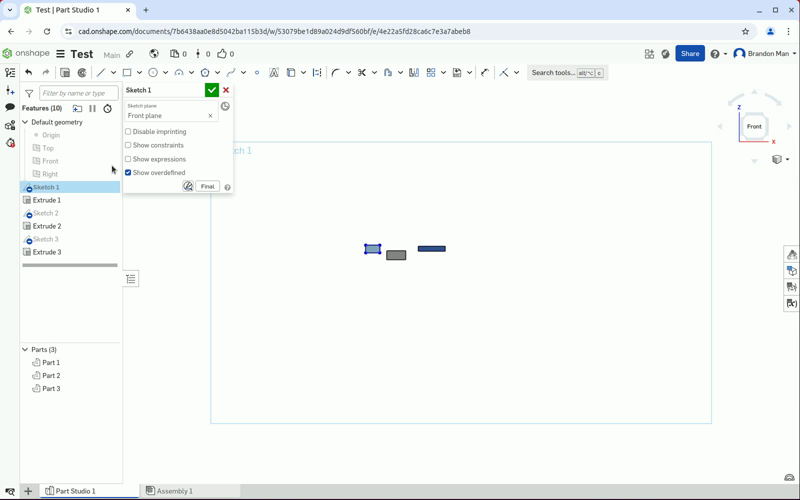
mouse_move(229, 92)
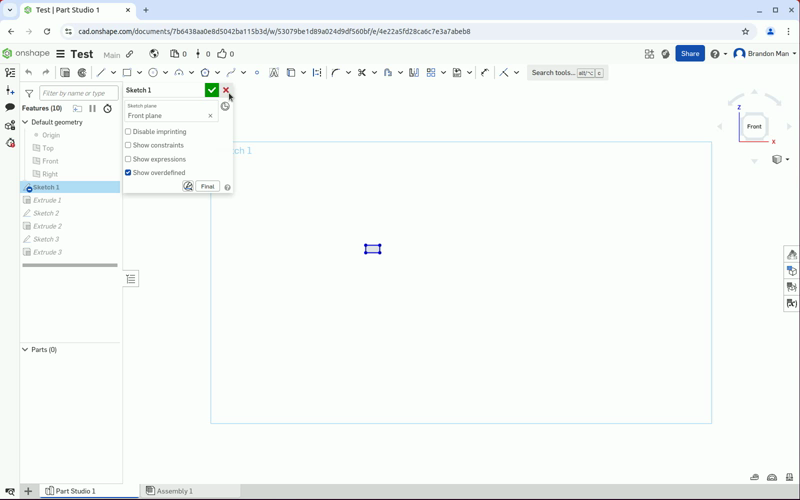
click(229, 92)
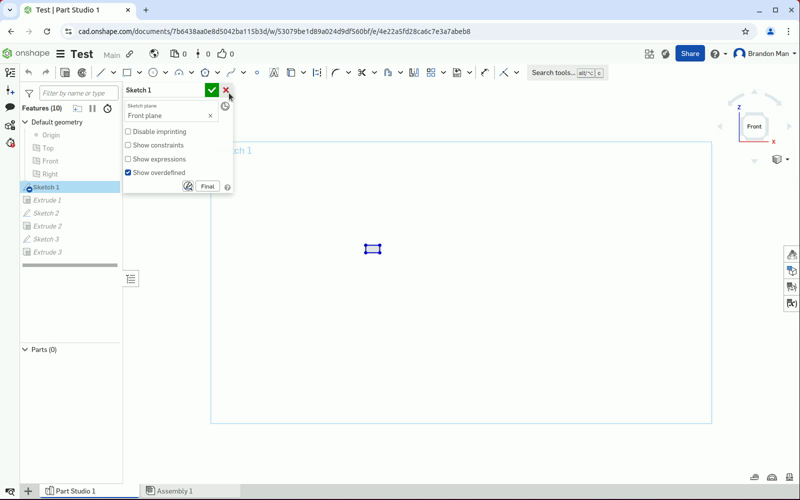
key(shift+s)
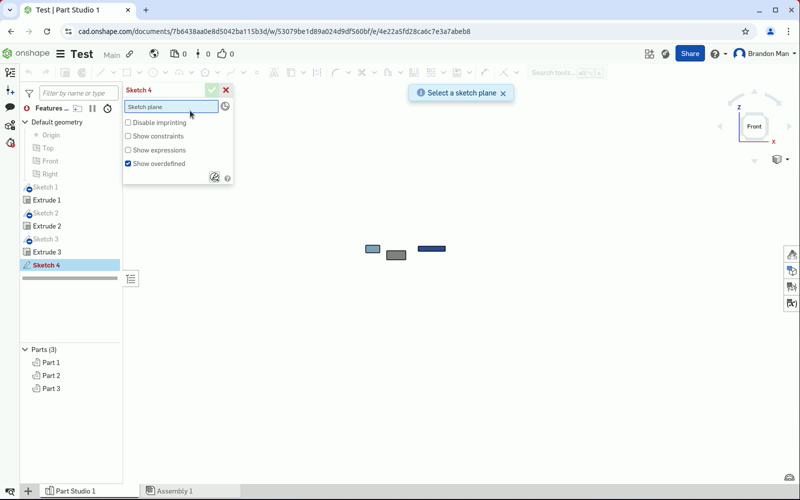
mouse_move(73, 163)
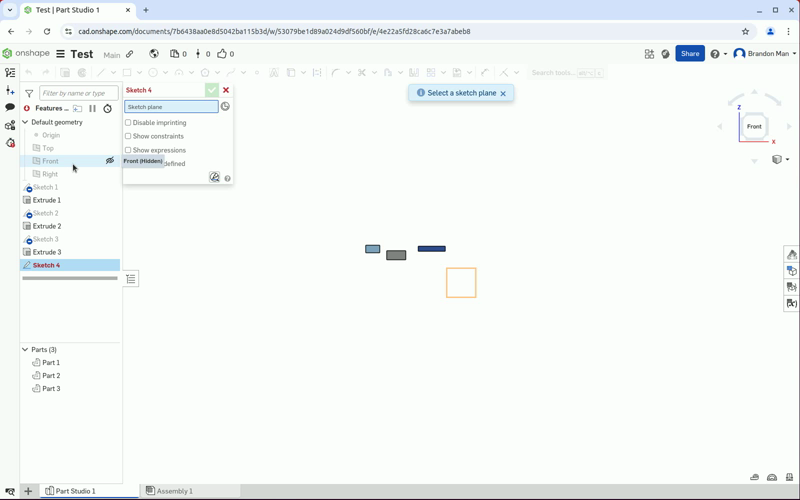
click(73, 163)
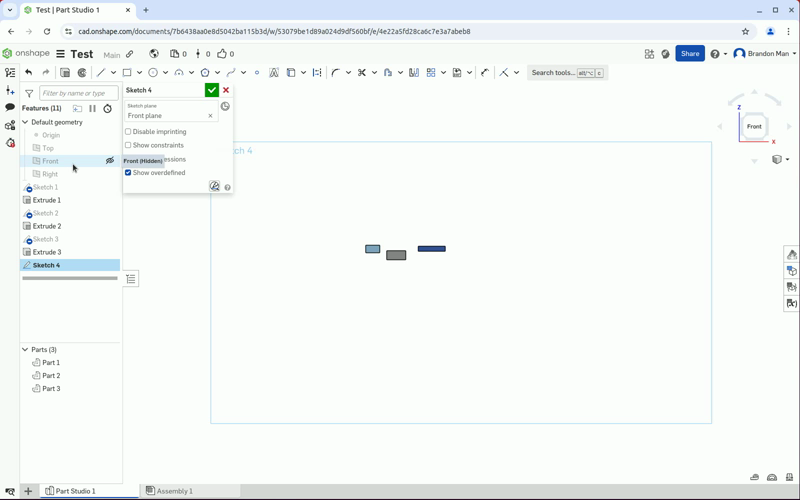
mouse_move(73, 352)
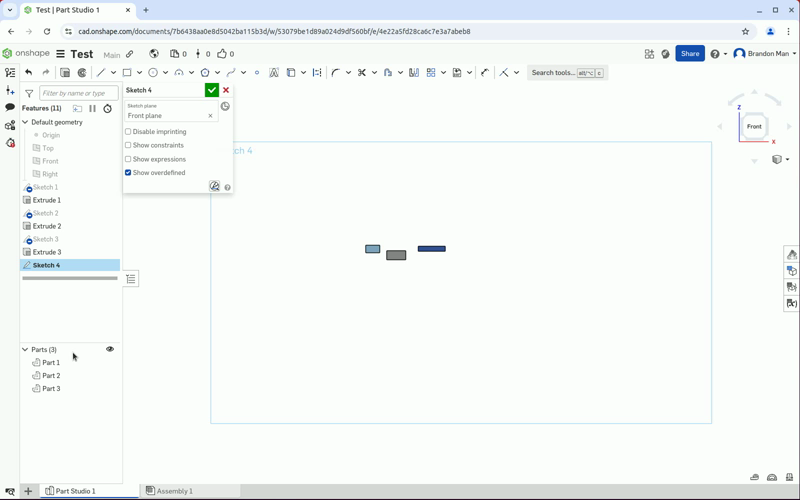
key(y)
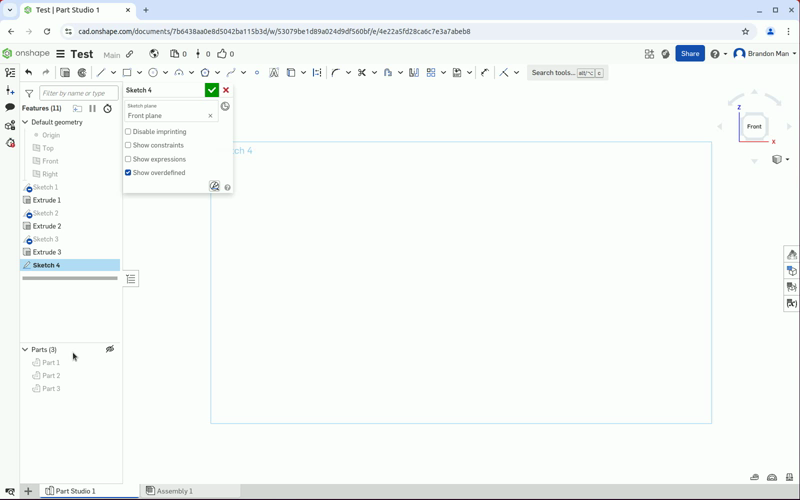
key(l)
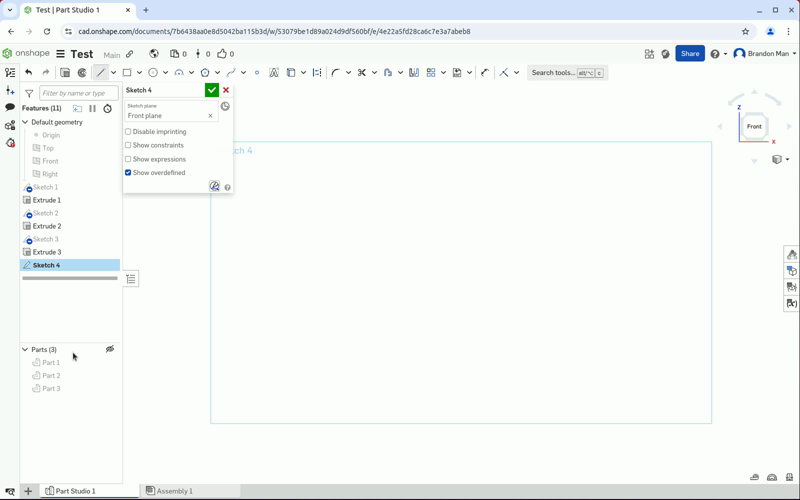
key_down(shift)
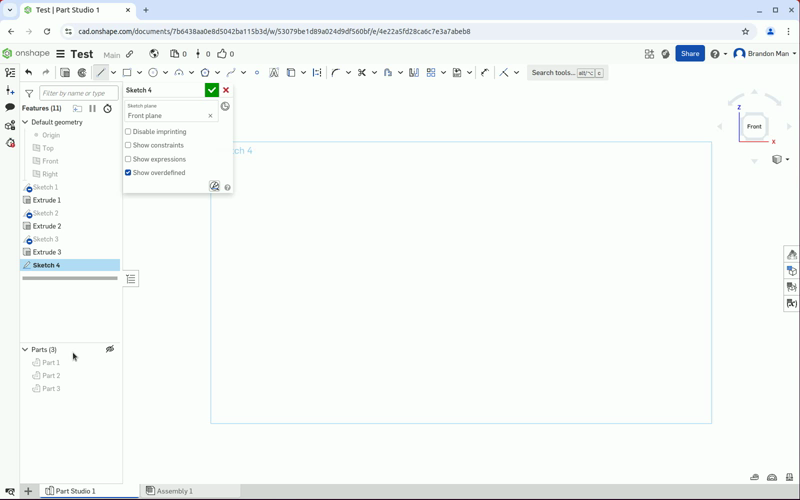
mouse_move(460, 241)
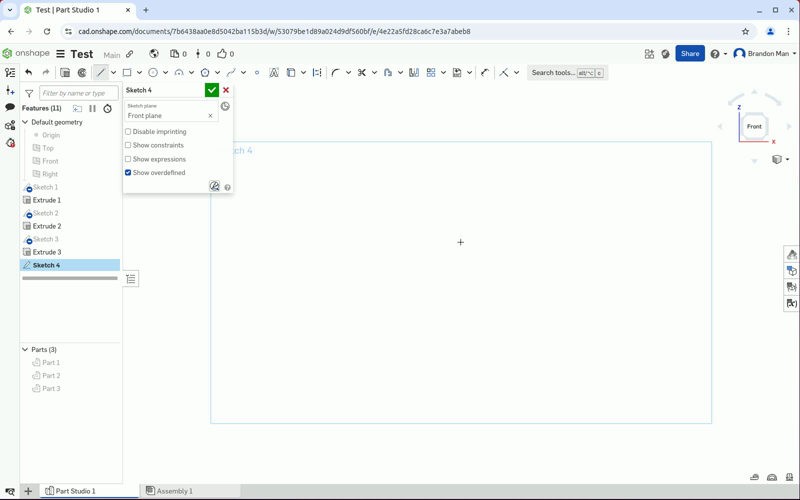
click(460, 241)
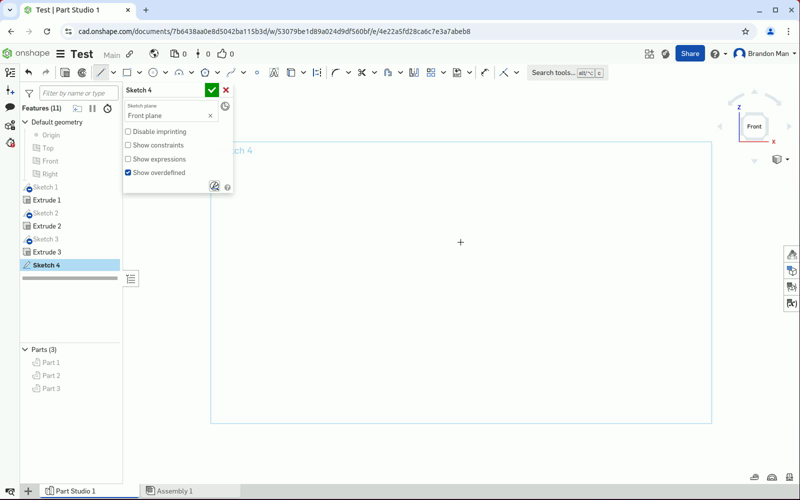
key_up(shift)
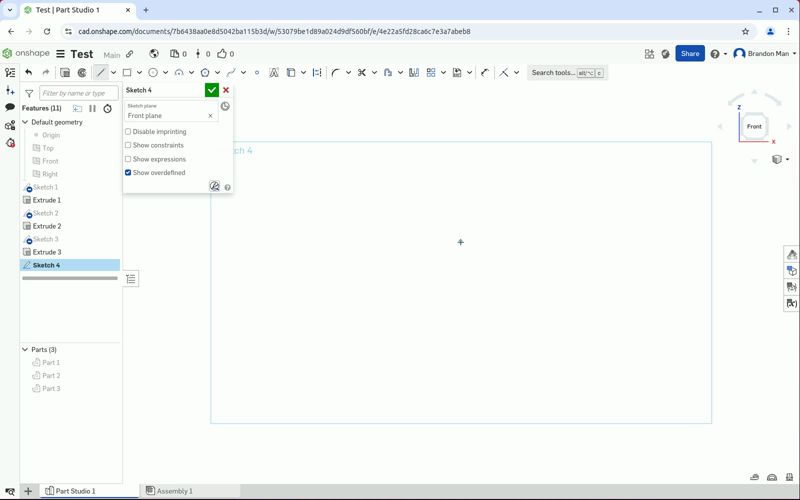
key_down(shift)
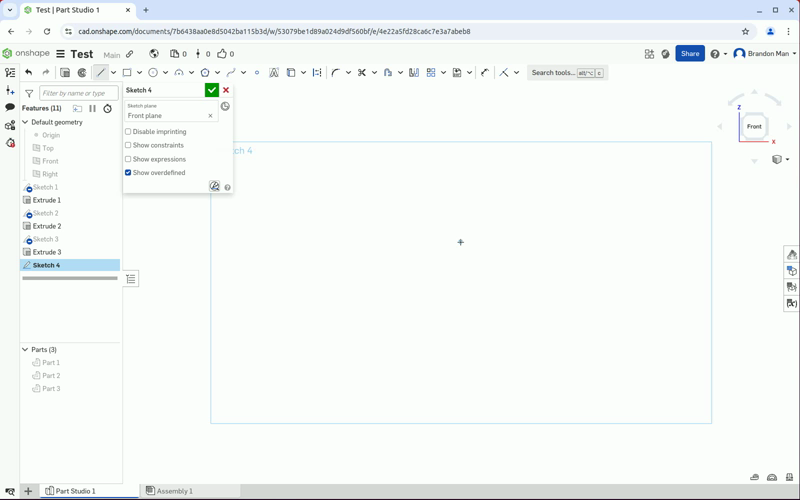
mouse_move(490, 241)
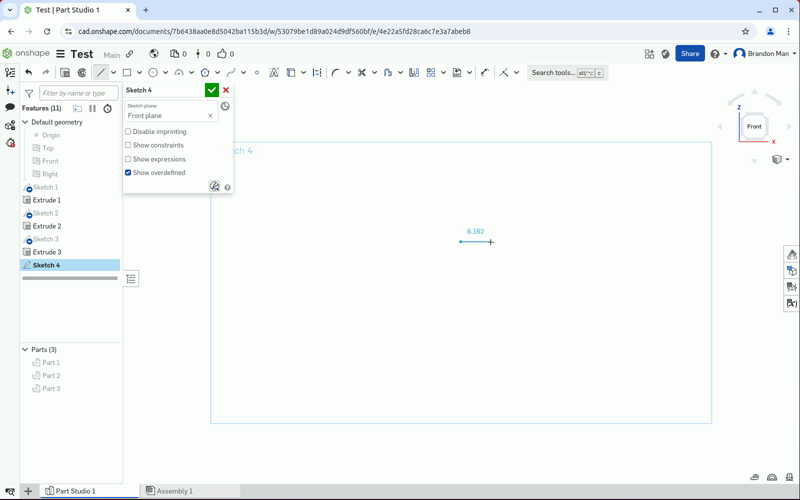
mouse_move(480, 241)
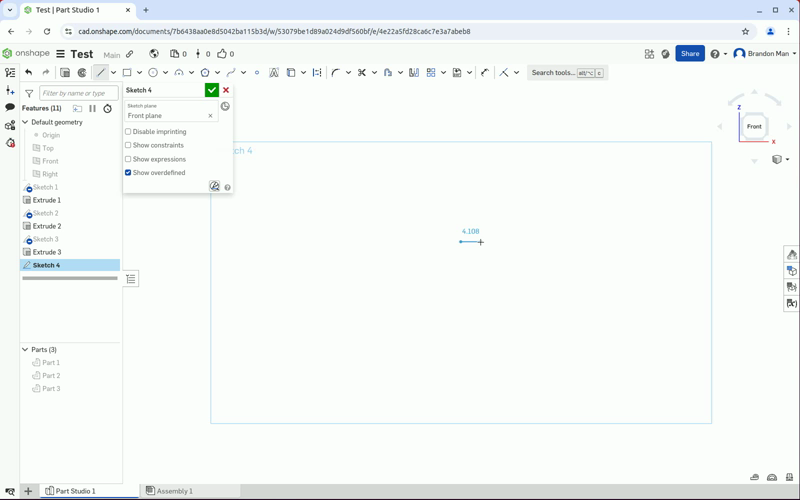
click(480, 241)
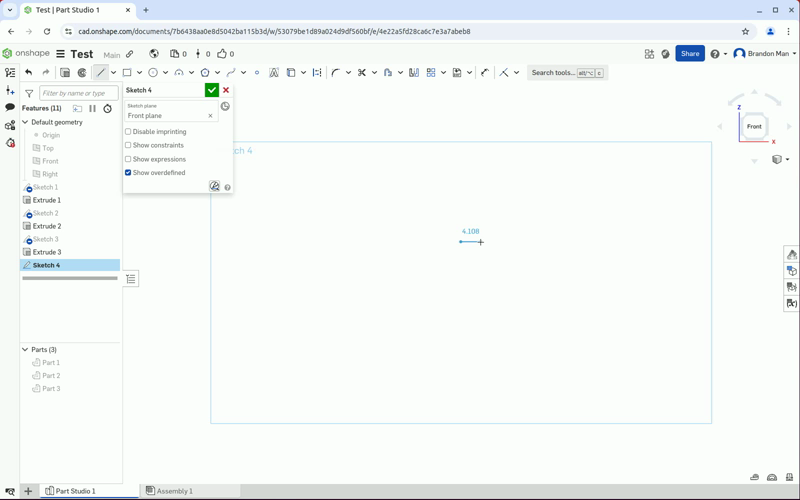
key_up(shift)
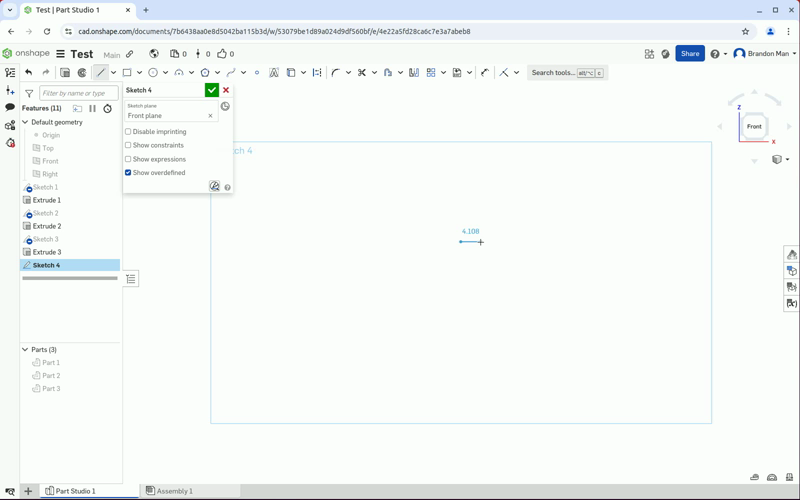
key_down(shift)
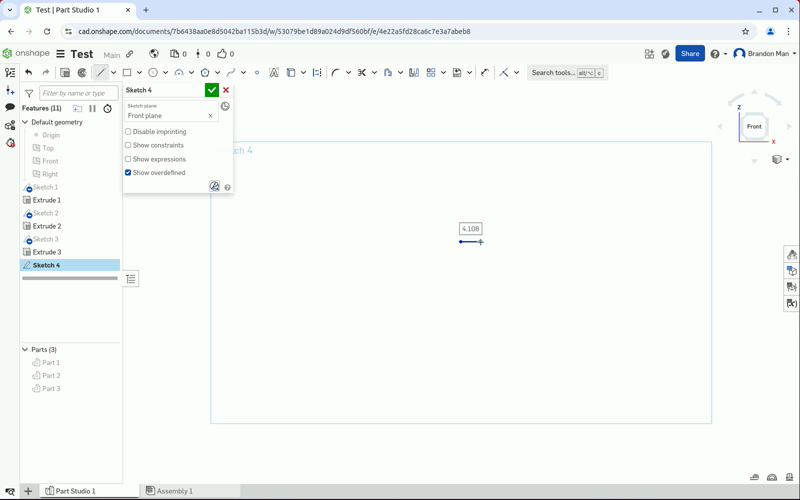
mouse_move(510, 241)
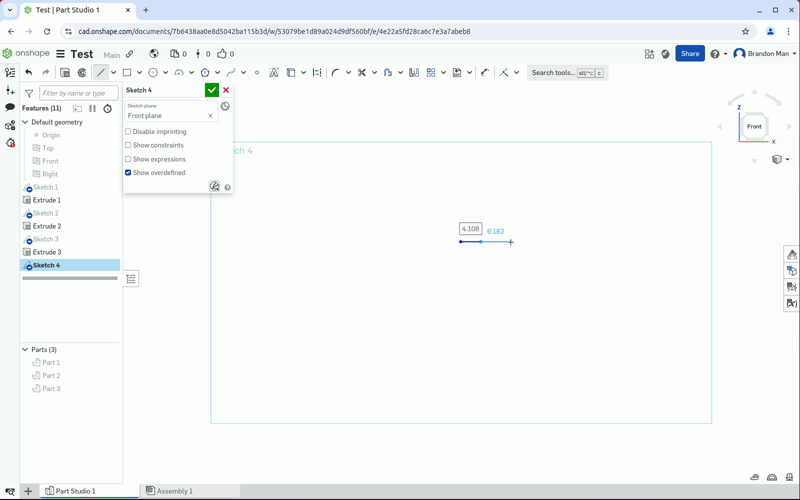
mouse_move(480, 234)
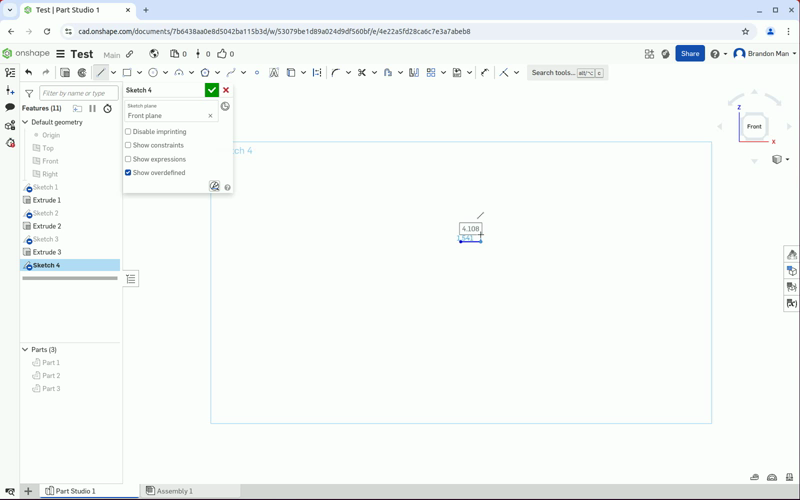
click(480, 234)
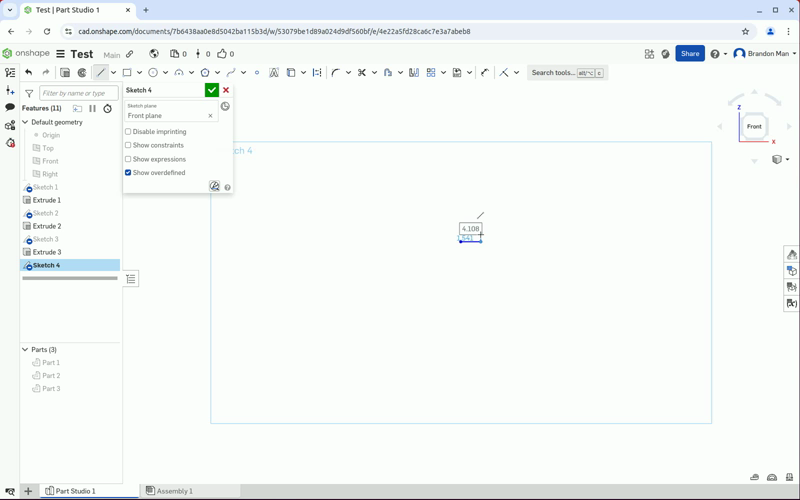
key_up(shift)
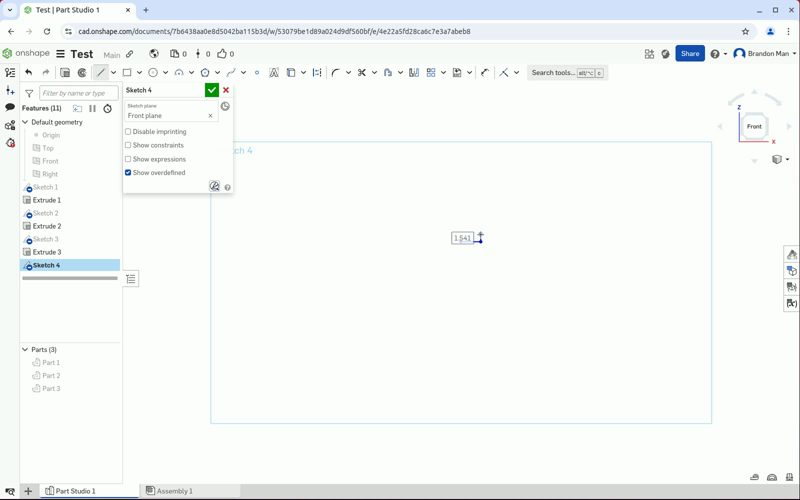
key_down(shift)
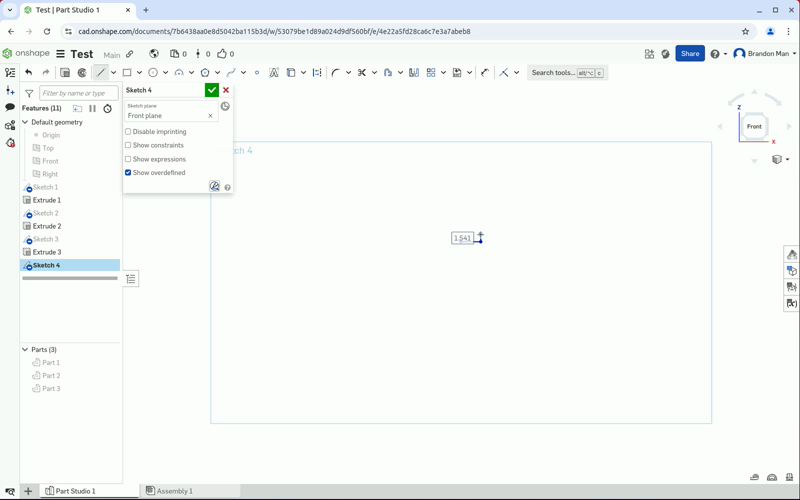
mouse_move(510, 234)
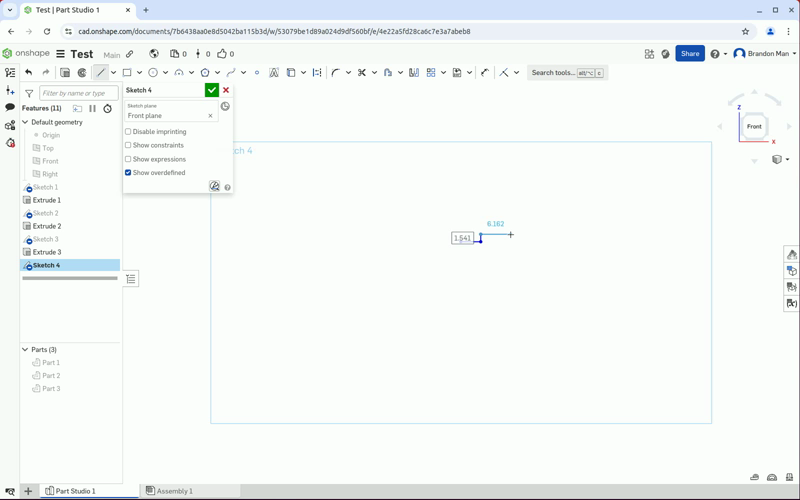
mouse_move(460, 234)
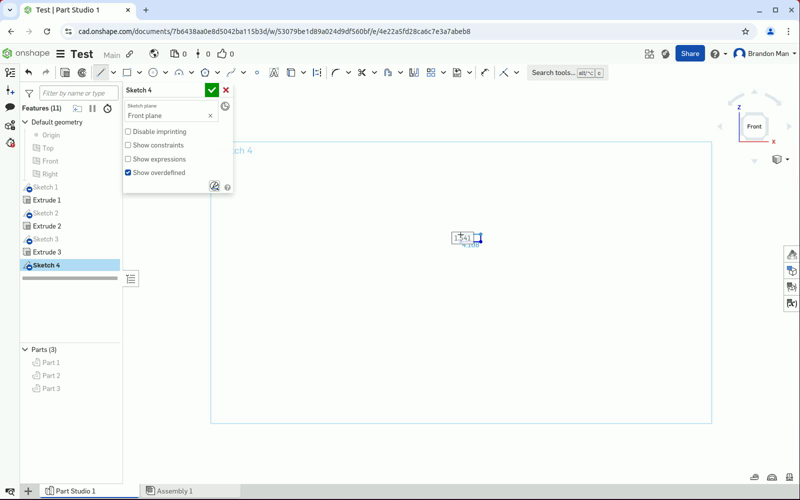
click(460, 234)
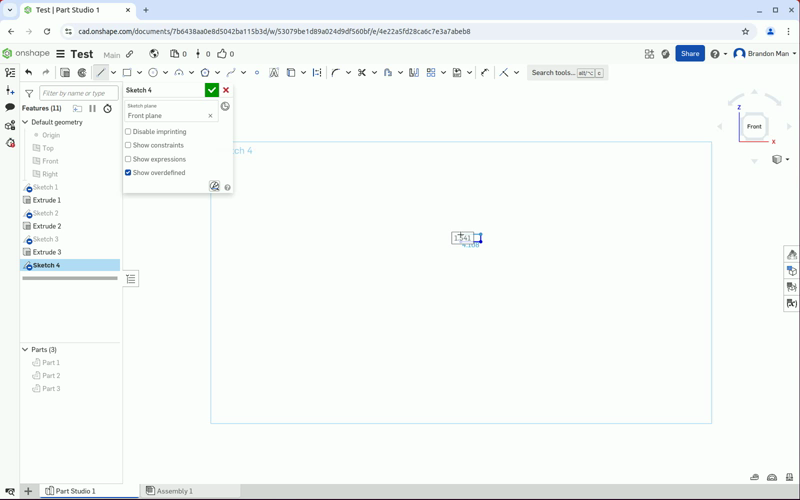
key_up(shift)
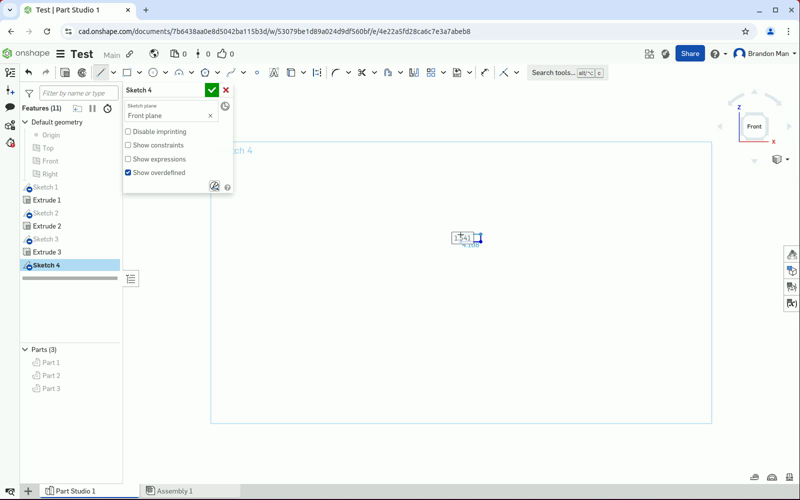
mouse_move(490, 234)
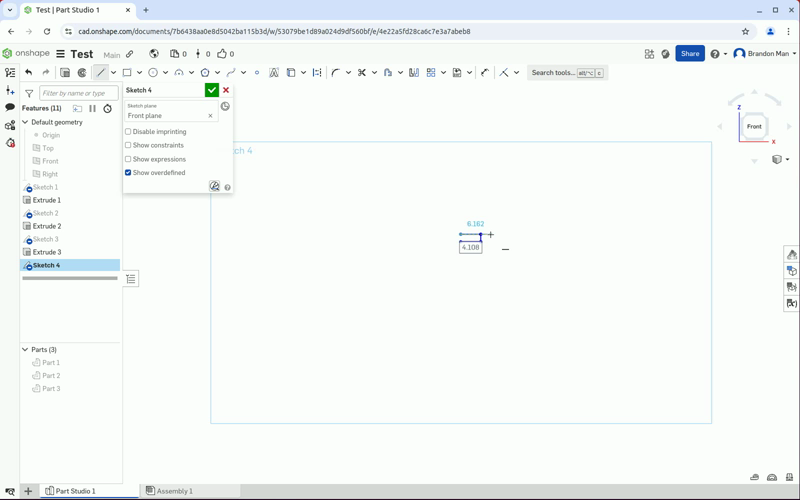
key_down(shift)
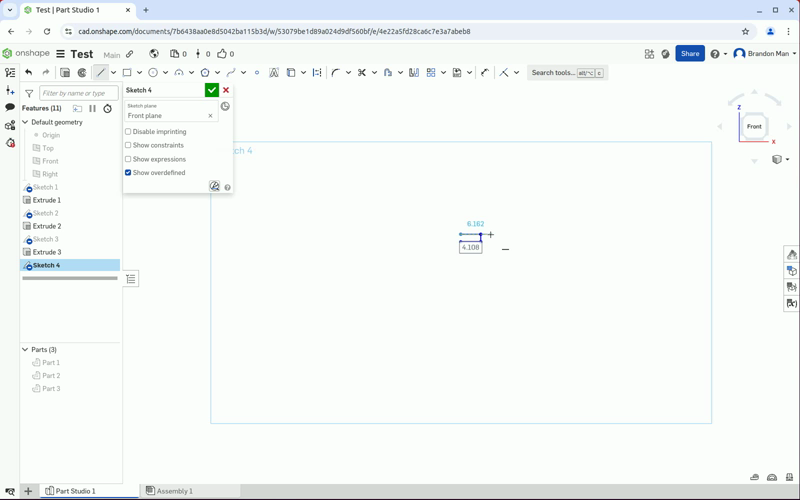
mouse_move(460, 241)
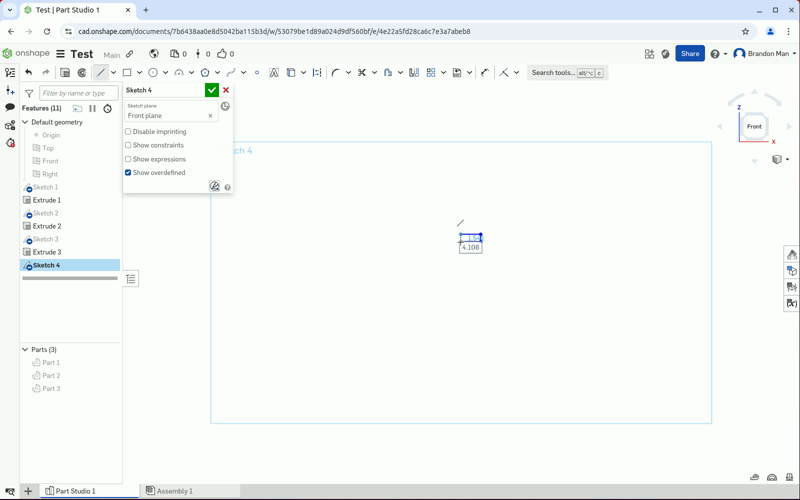
key_up(shift)
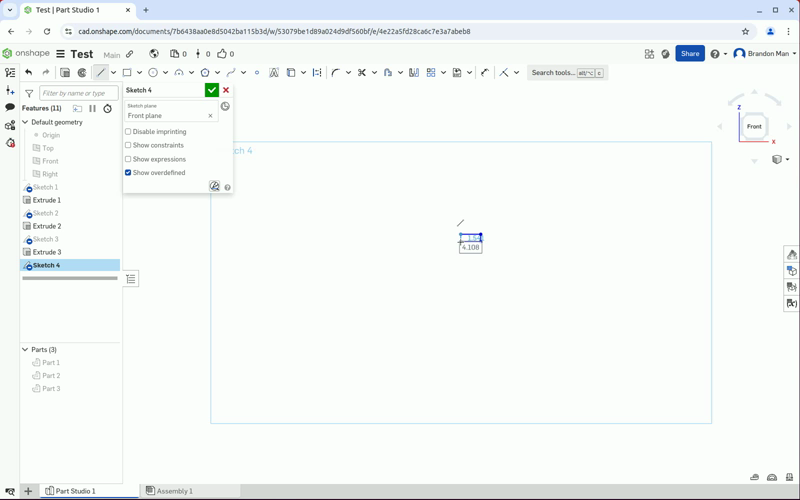
click(460, 241)
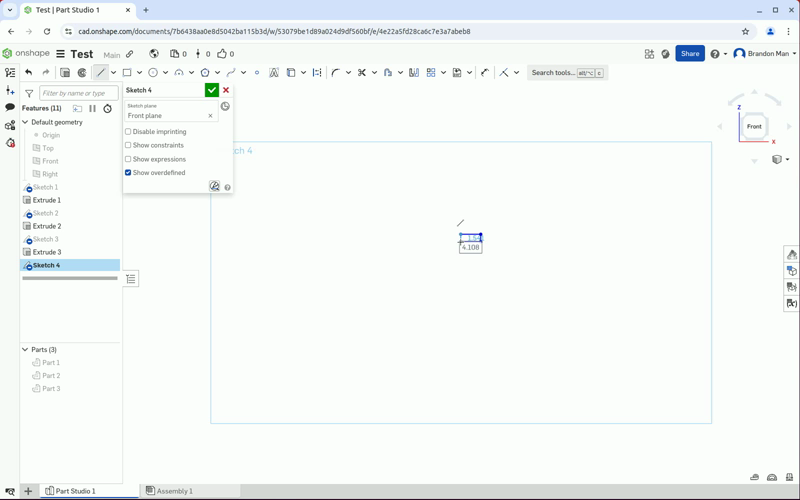
key(esc)
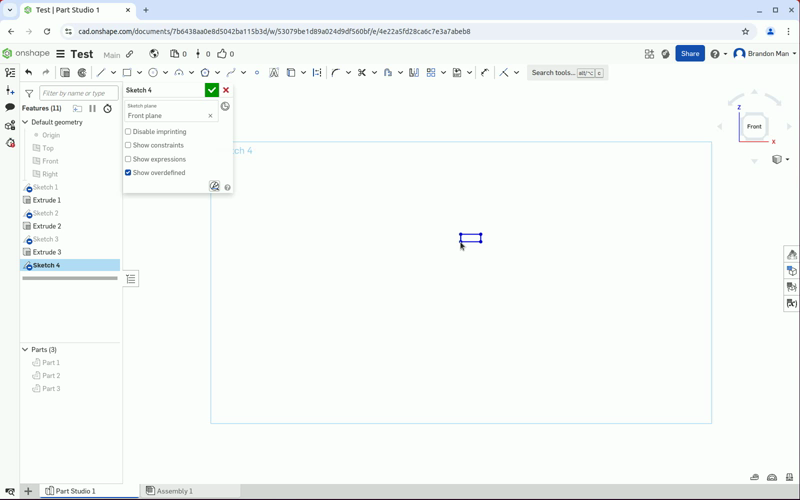
mouse_move(473, 238)
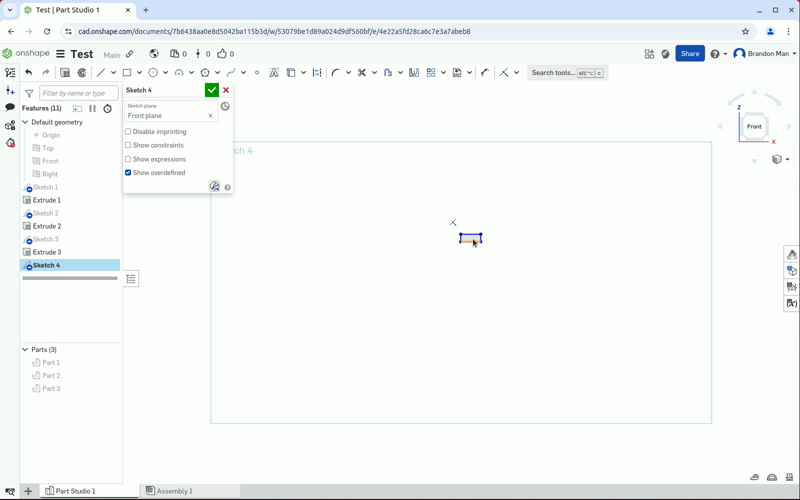
scroll(6)
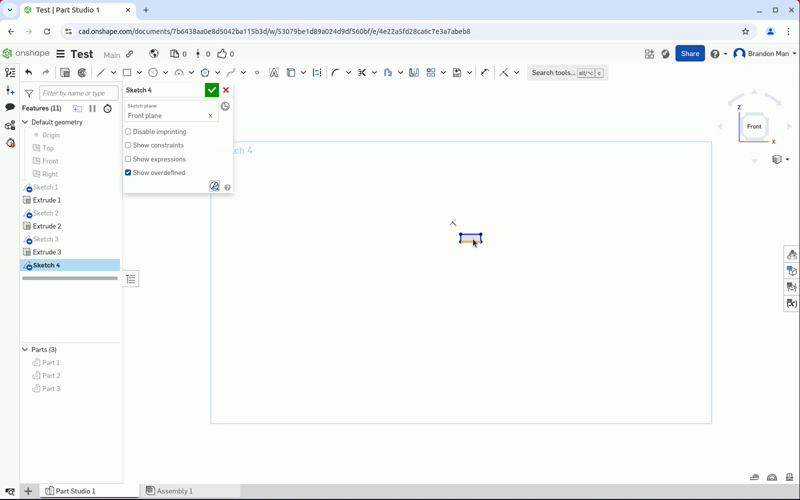
scroll(6)
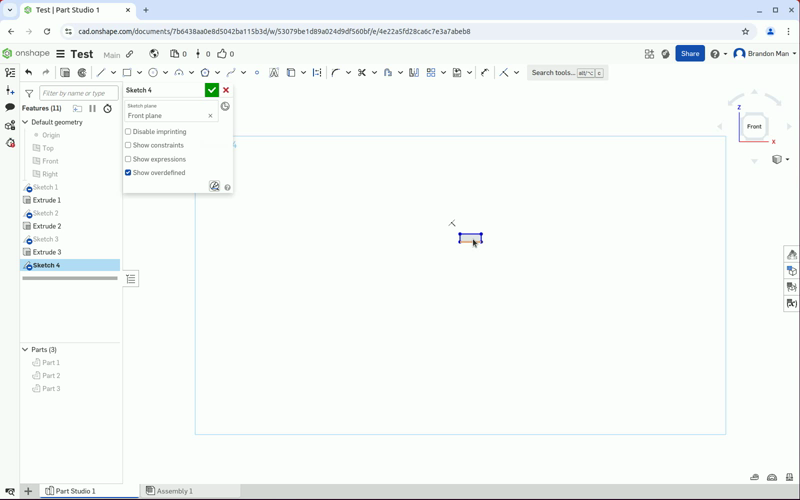
scroll(6)
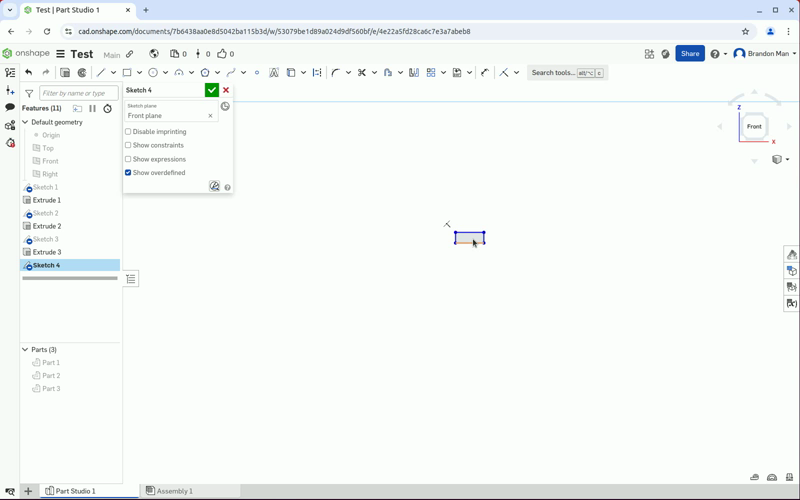
scroll(6)
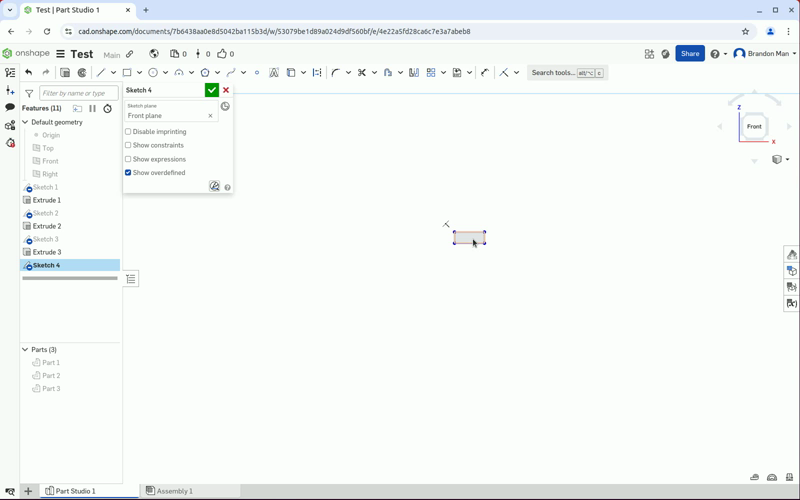
scroll(6)
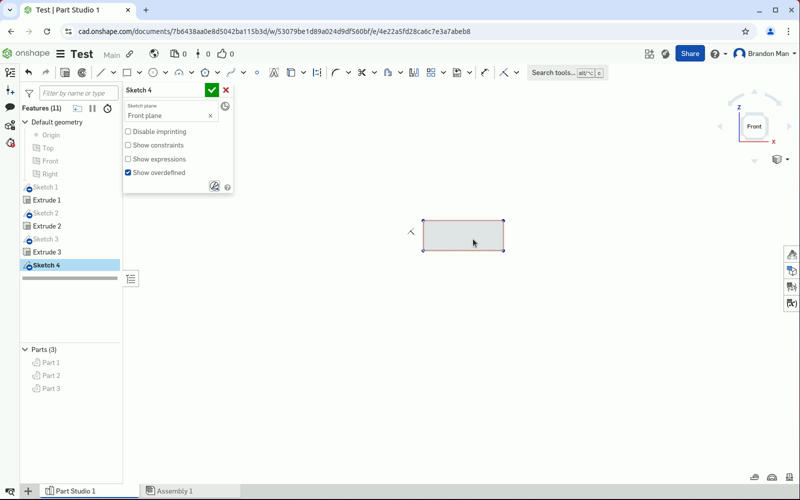
scroll(6)
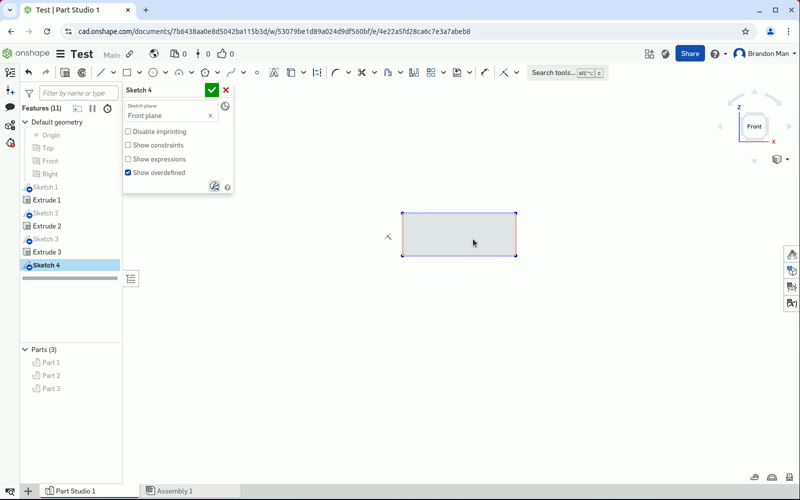
scroll(6)
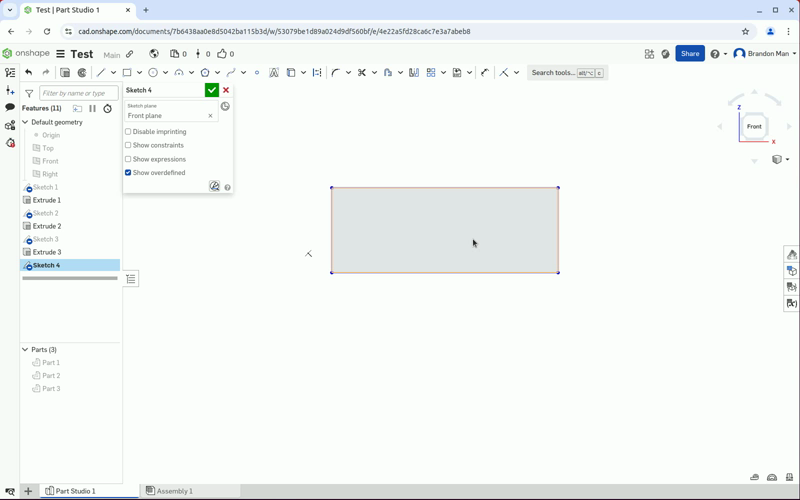
click(473, 238)
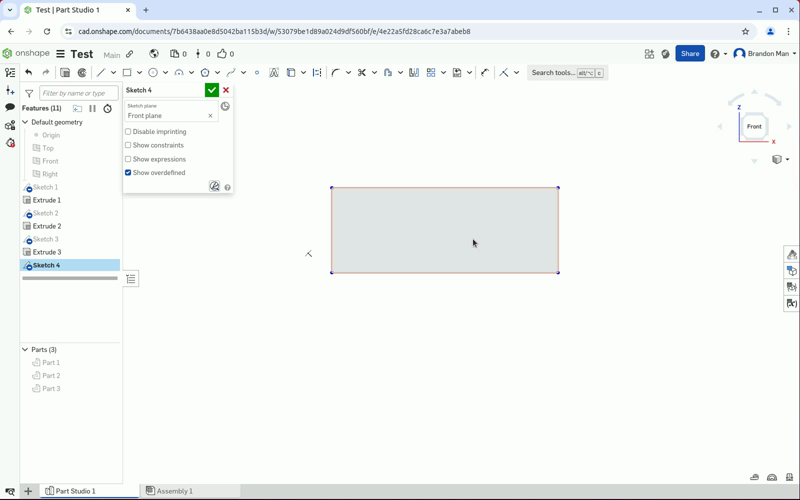
scroll(-6)
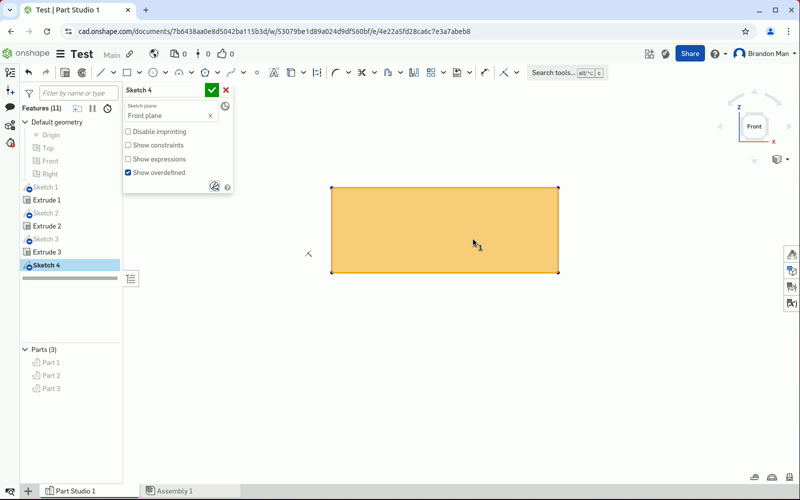
scroll(-6)
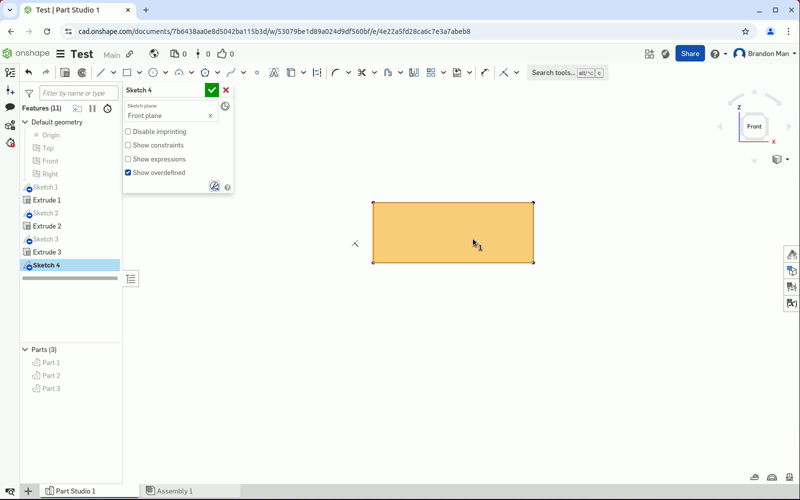
scroll(-6)
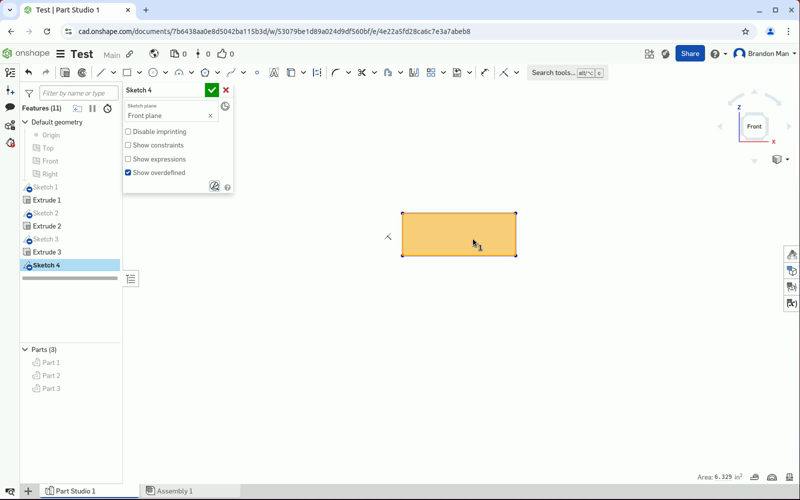
scroll(-6)
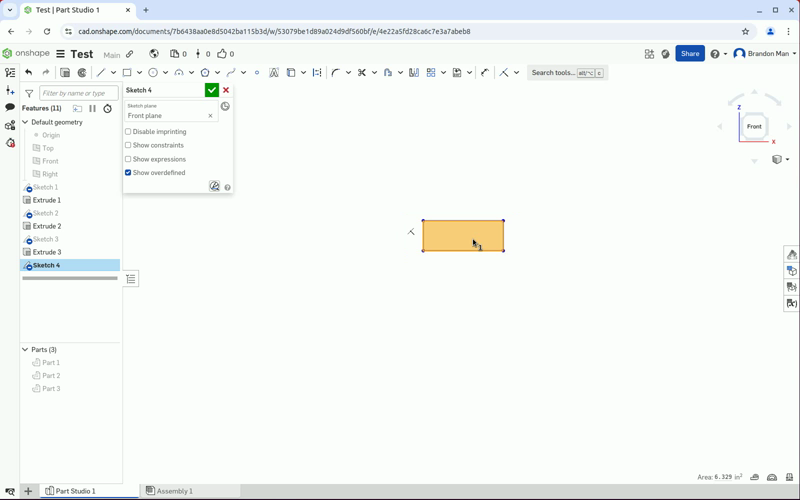
scroll(-6)
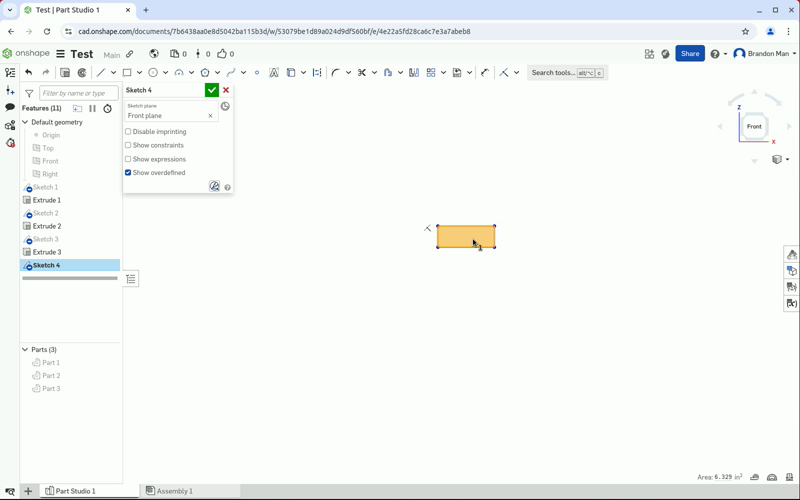
scroll(-6)
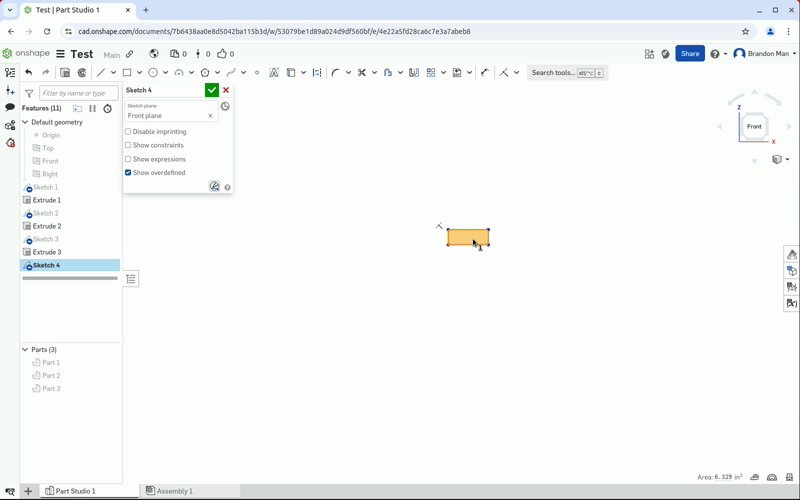
scroll(-6)
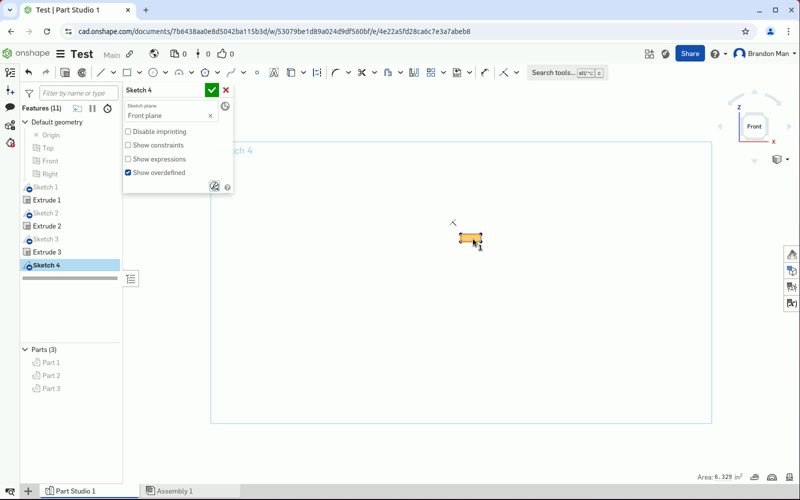
mouse_move(73, 352)
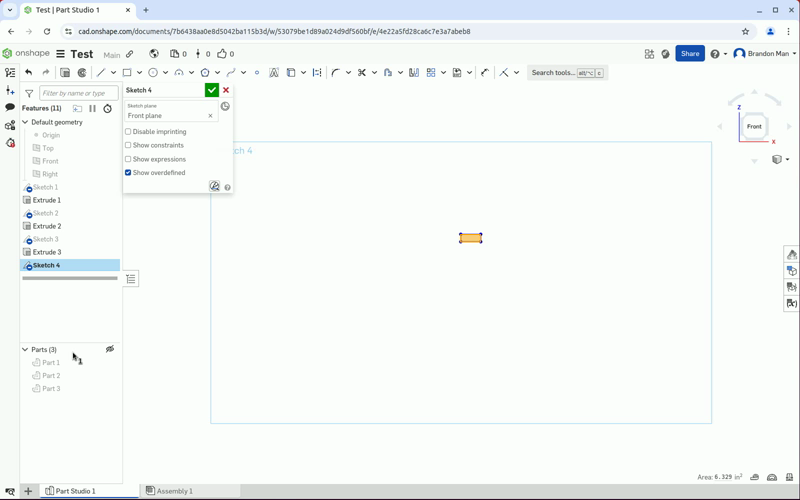
key(shift+y)
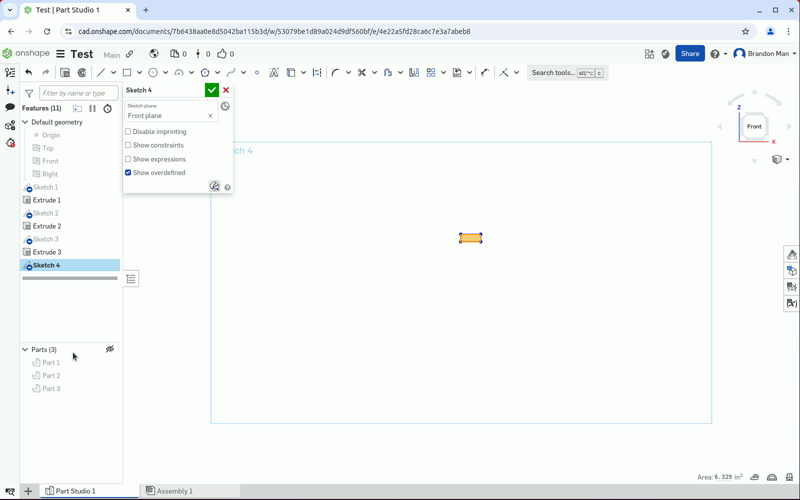
key(shift+e)
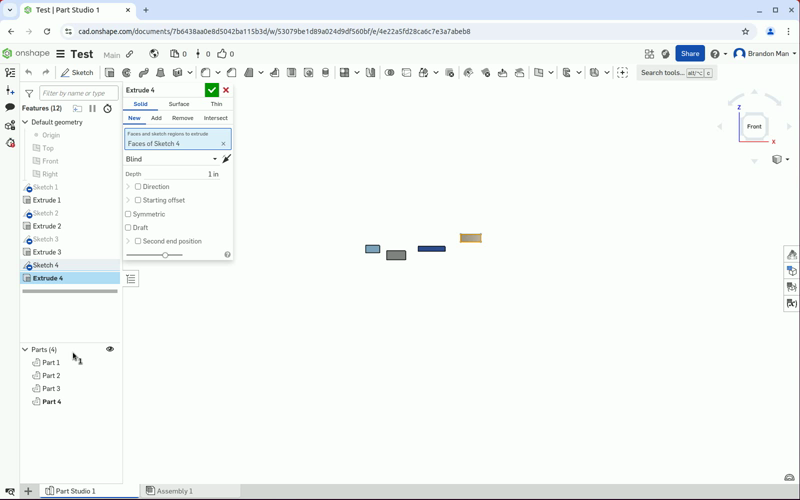
mouse_move(143, 106)
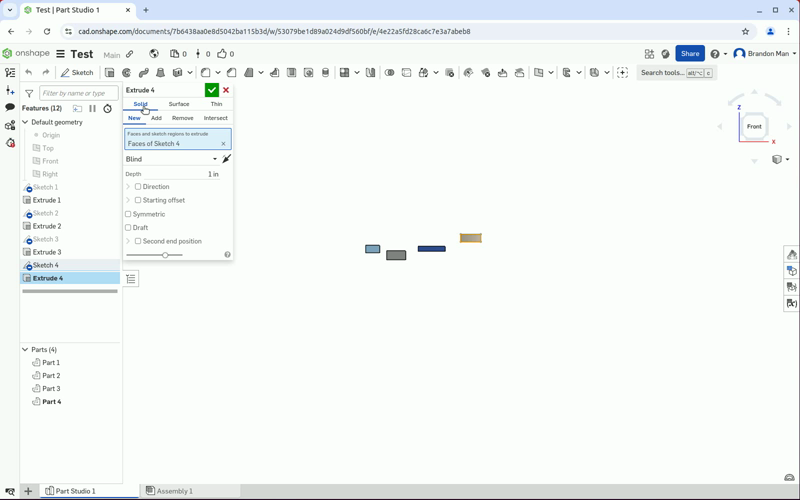
click(143, 106)
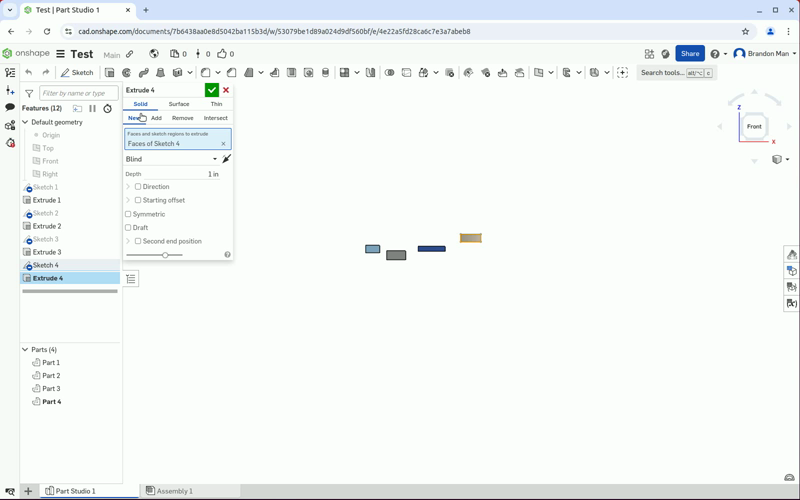
mouse_move(137, 120)
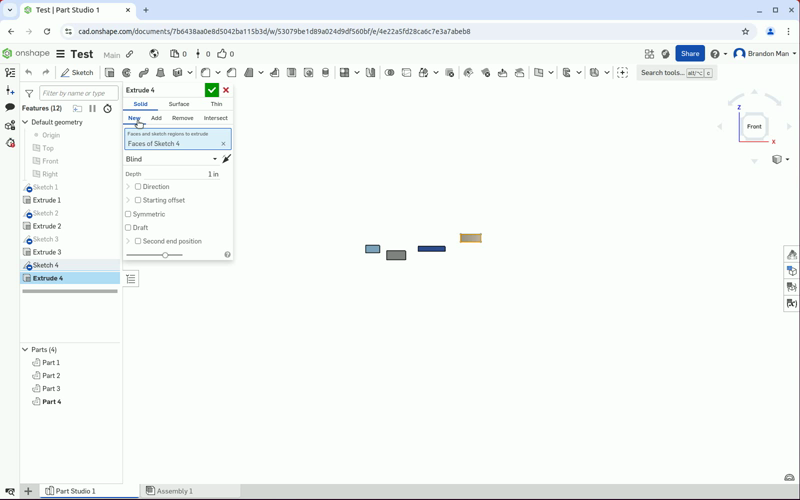
click(137, 120)
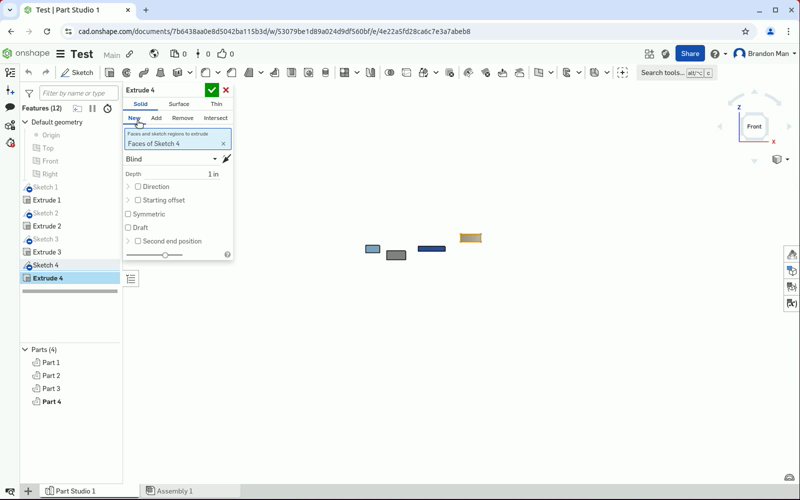
key(tab, 4)
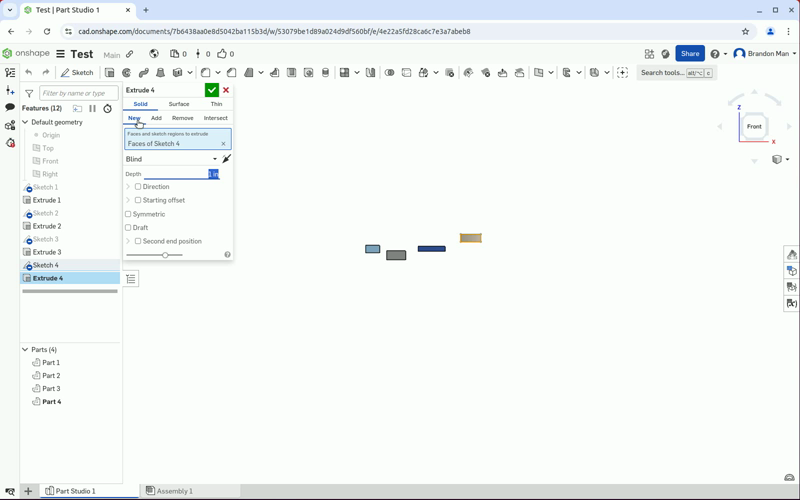
text(2.648)
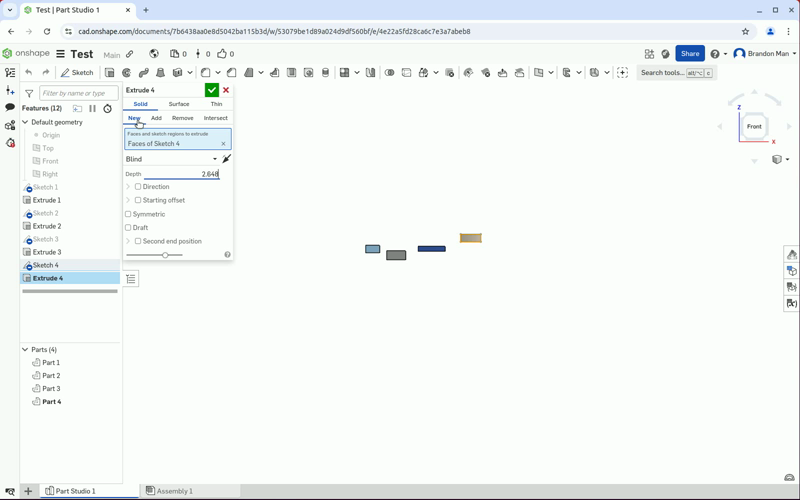
key(enter)
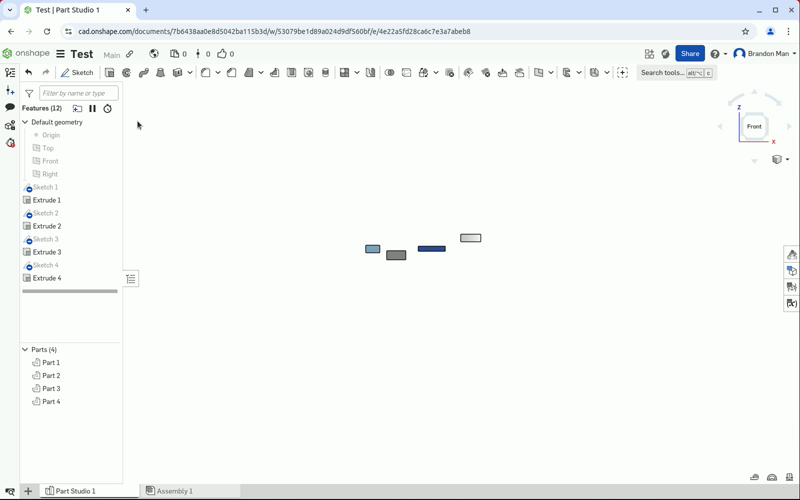
key(shift+h)
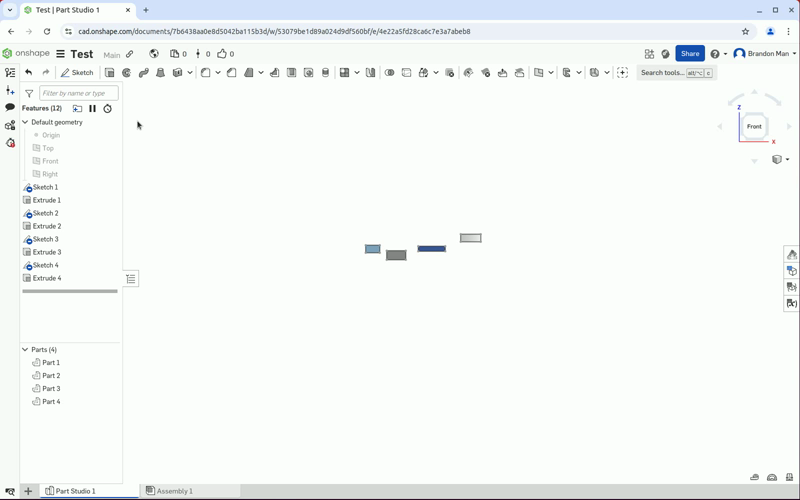
key(shift+h)
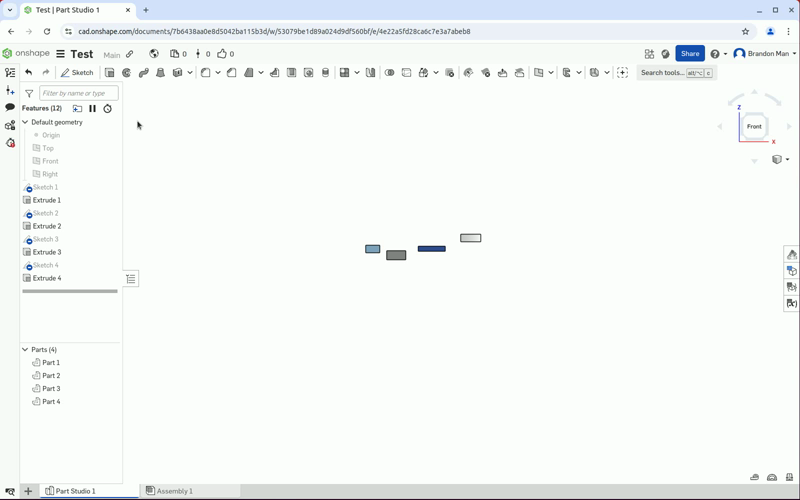
mouse_move(73, 189)
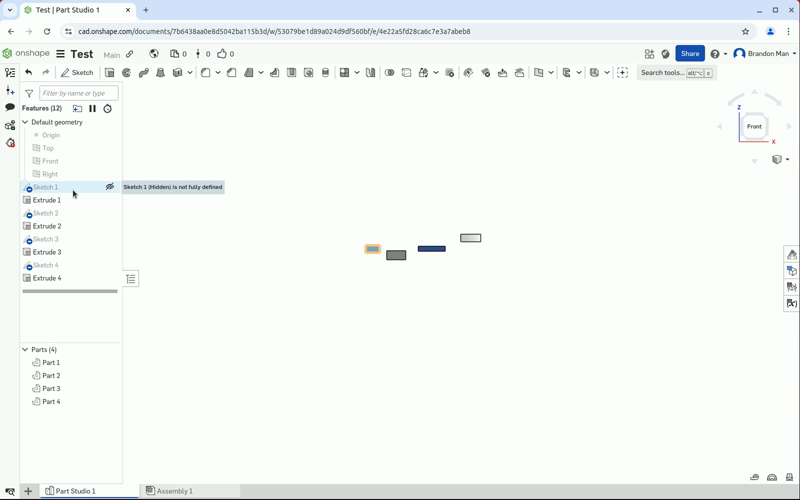
click(73, 189)
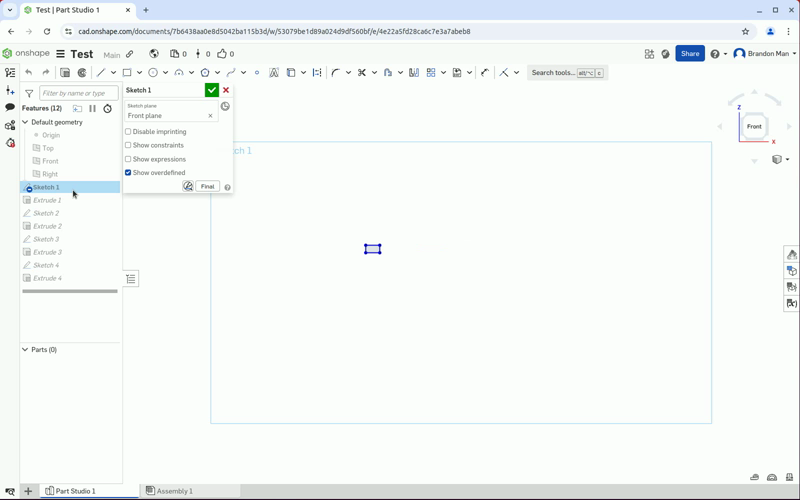
mouse_move(229, 92)
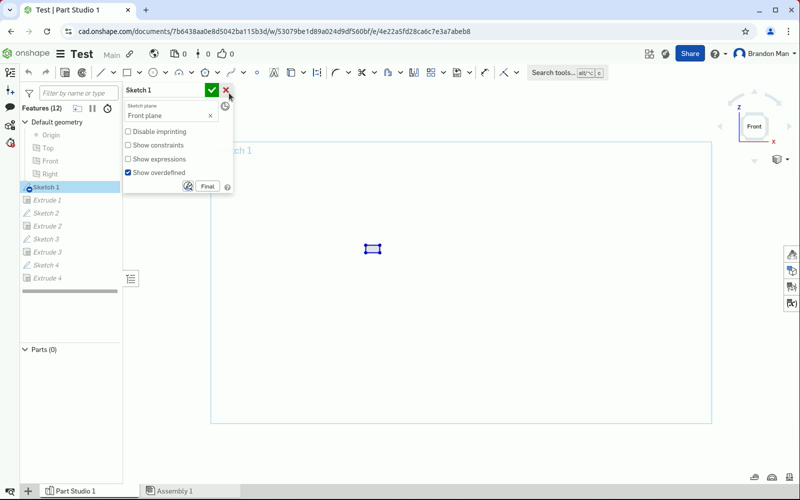
click(229, 92)
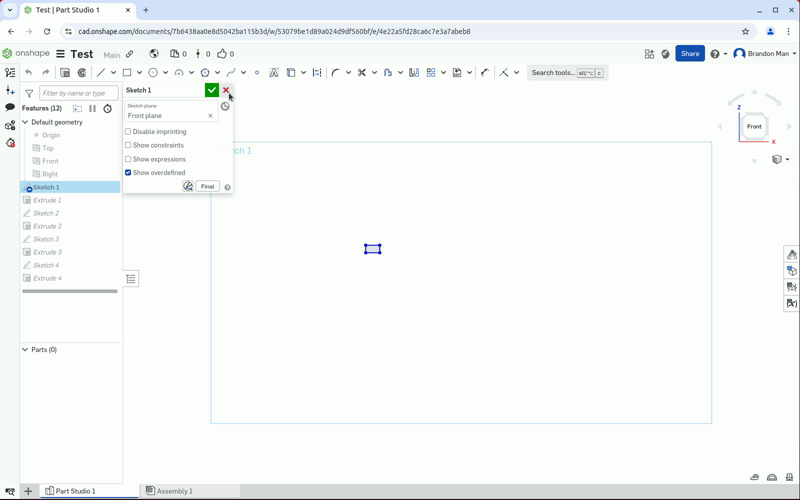
key(shift+s)
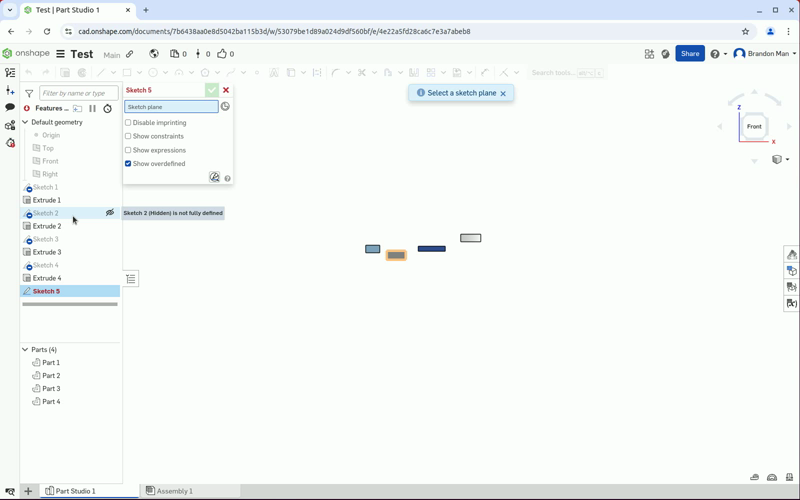
scroll(3)
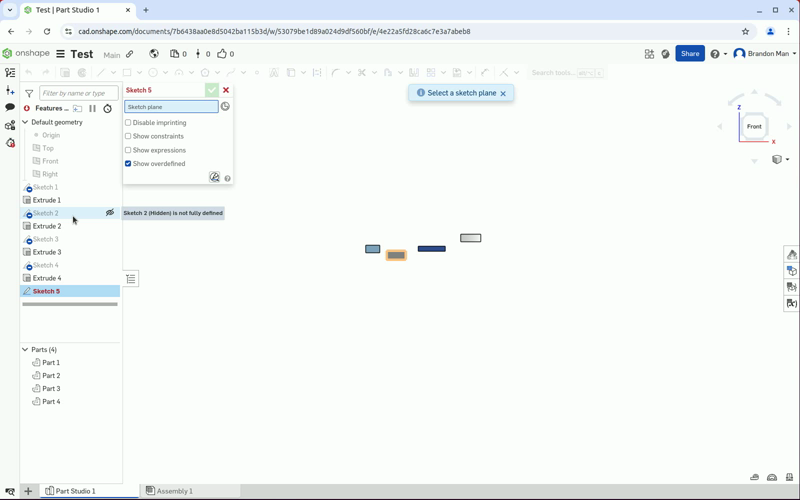
mouse_move(73, 163)
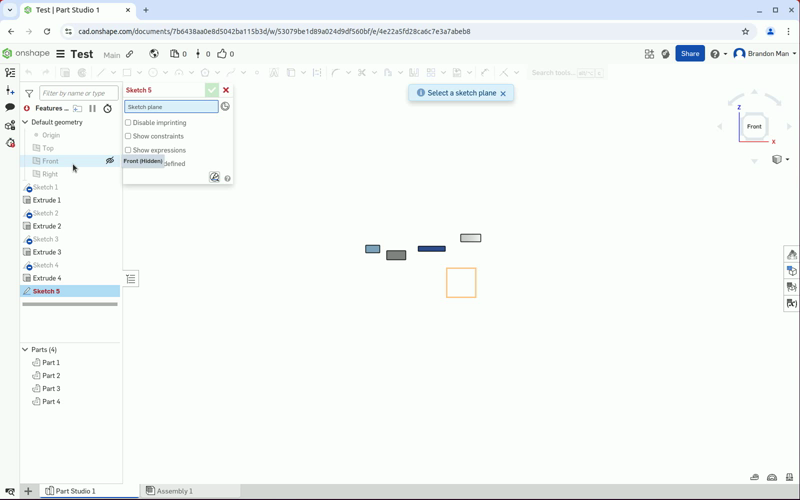
click(73, 163)
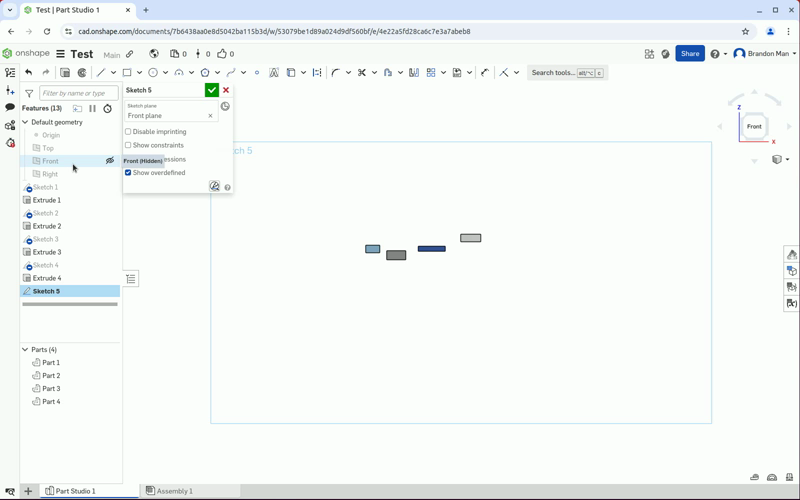
mouse_move(73, 352)
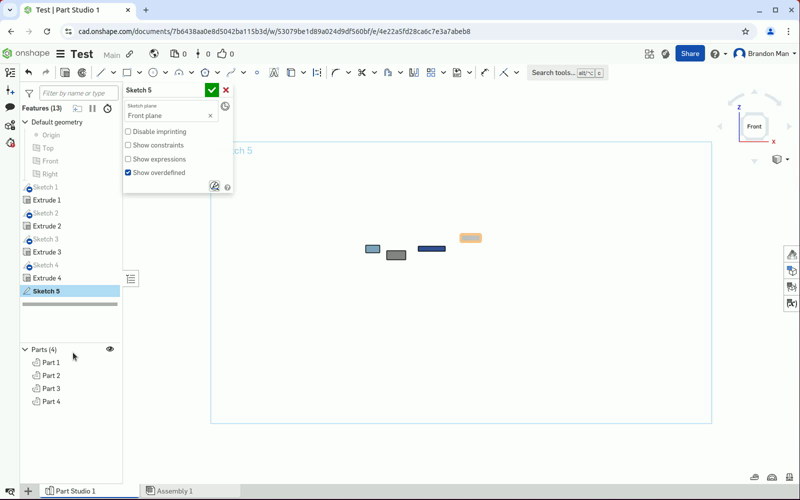
key(y)
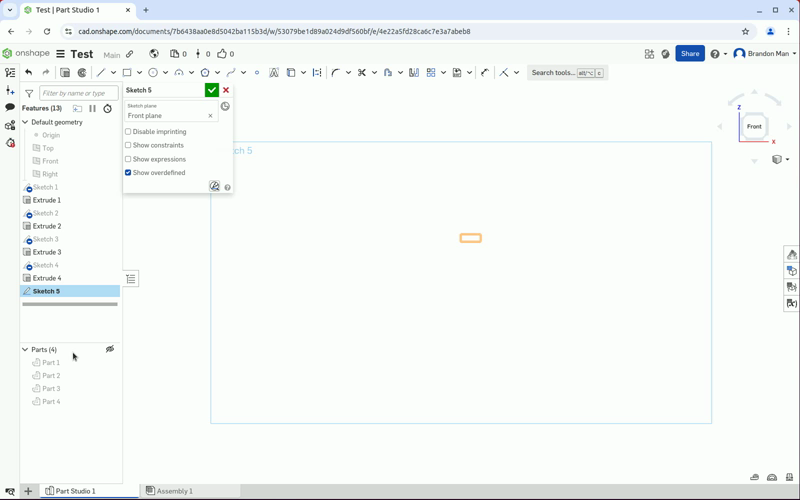
key(l)
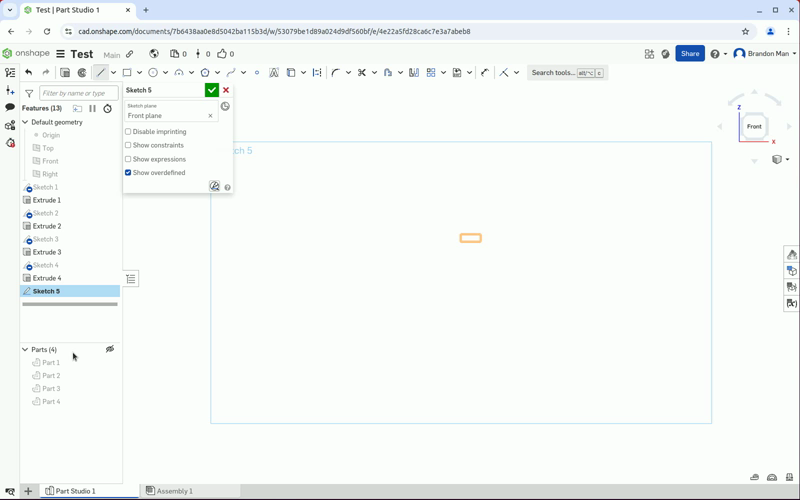
key_down(shift)
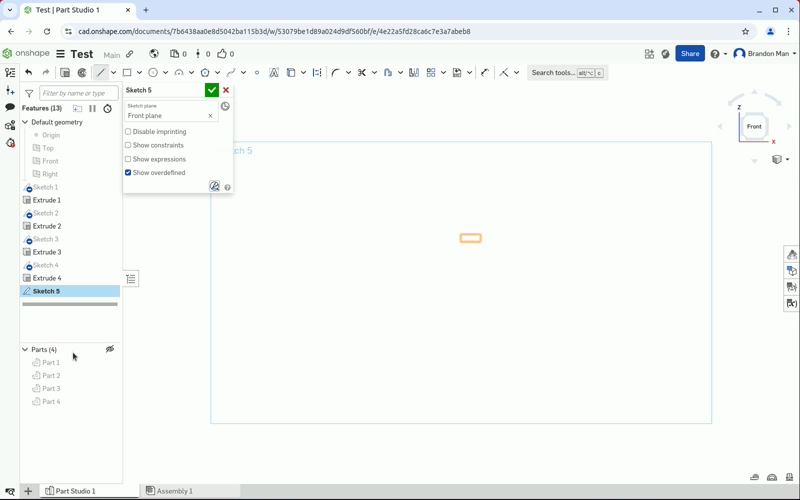
mouse_move(489, 236)
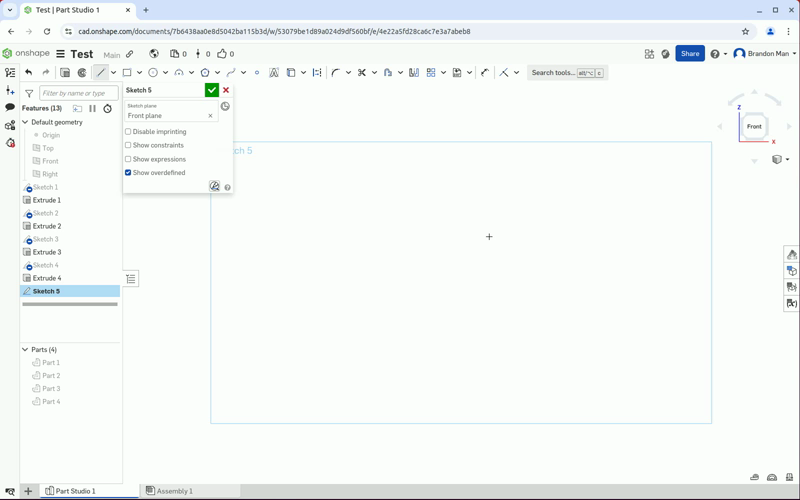
click(489, 236)
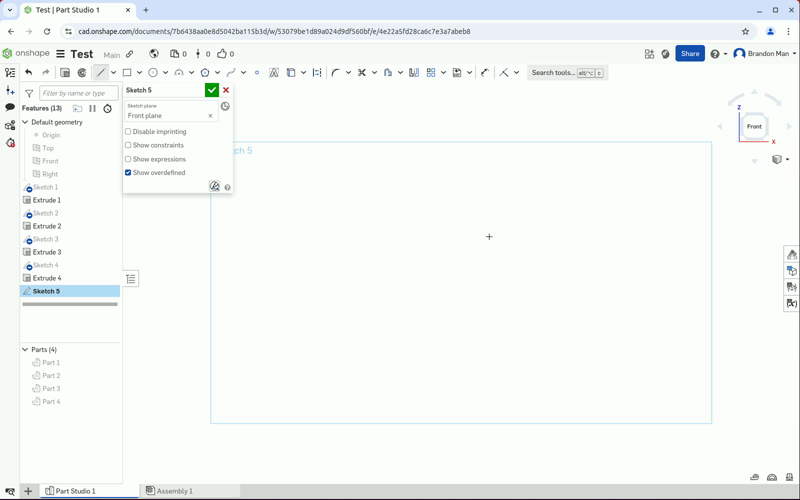
key_up(shift)
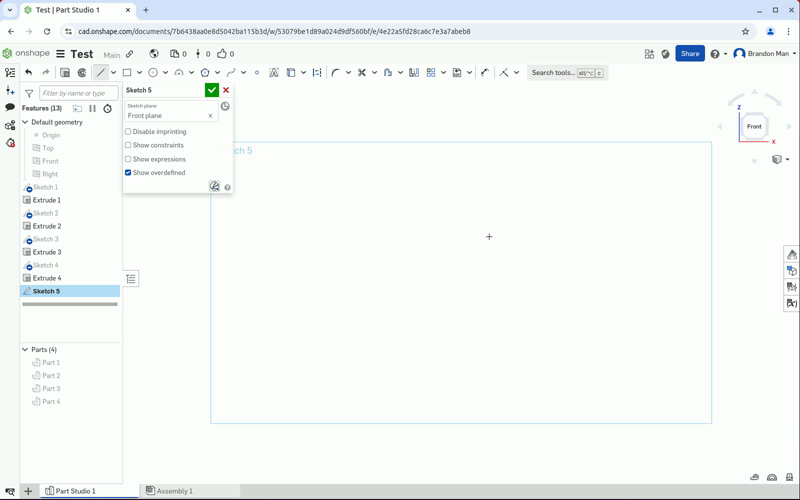
key_down(shift)
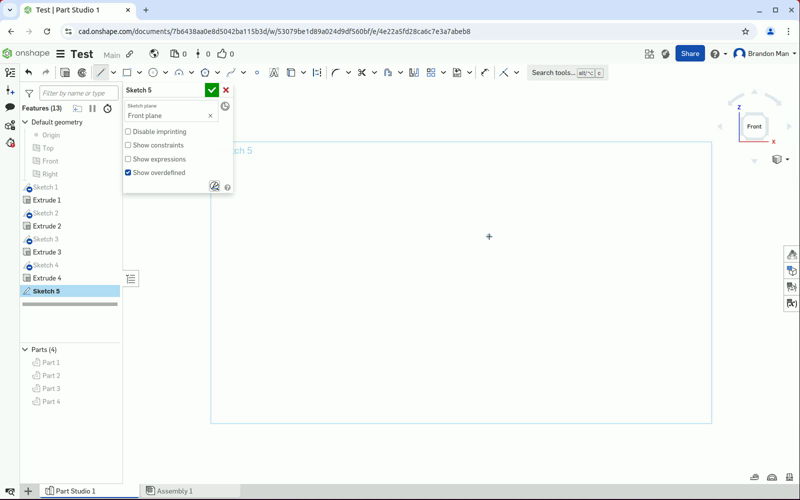
mouse_move(519, 236)
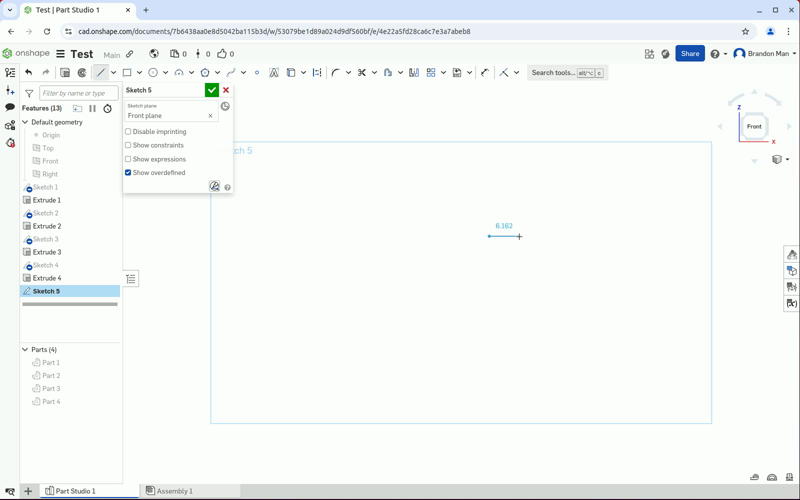
mouse_move(507, 236)
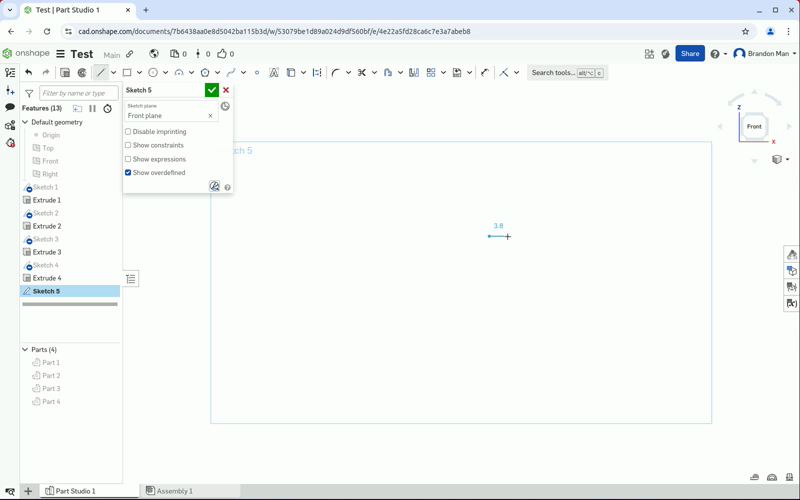
click(507, 236)
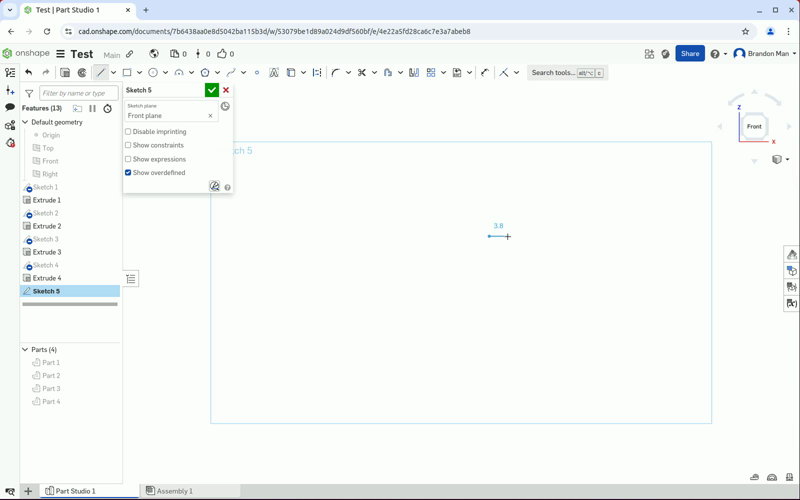
key_up(shift)
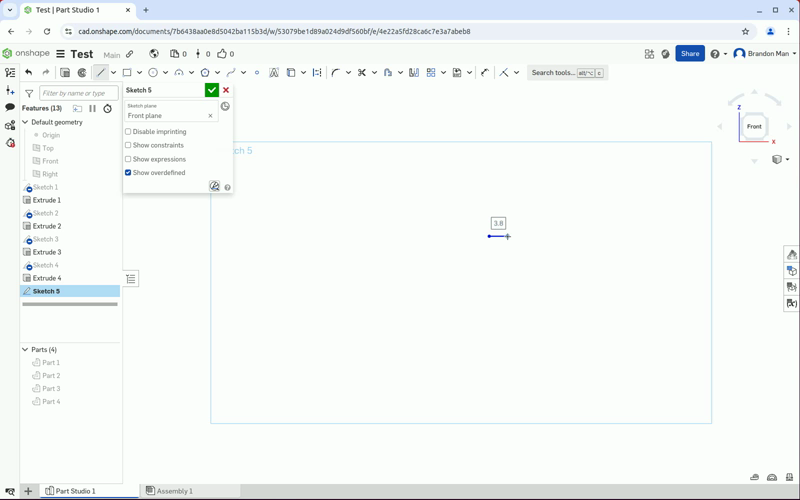
key_down(shift)
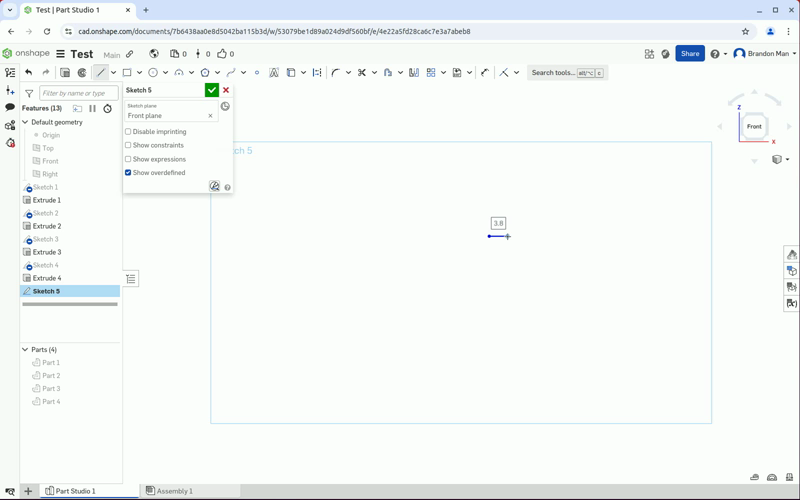
mouse_move(537, 236)
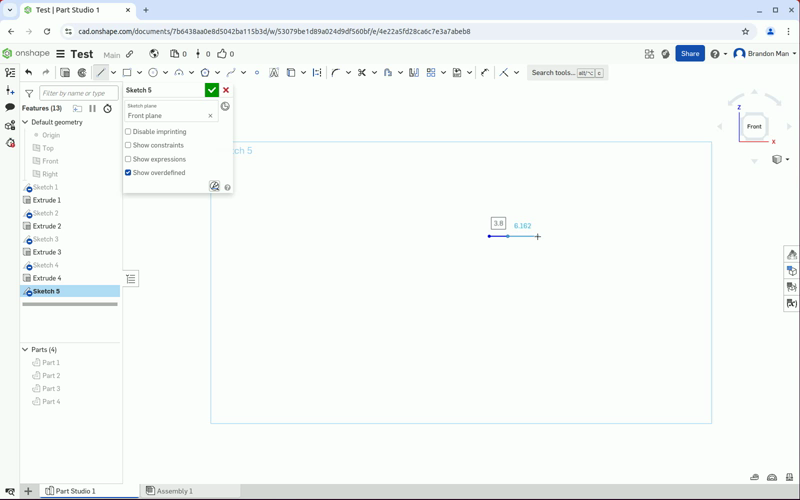
mouse_move(507, 230)
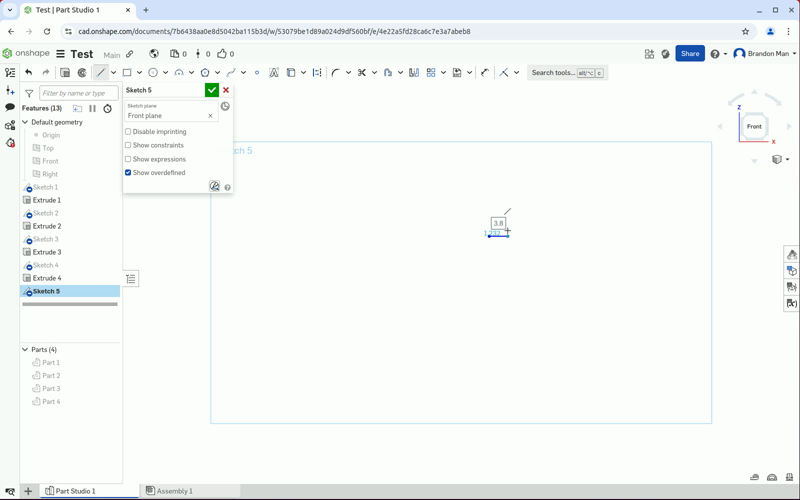
scroll(6)
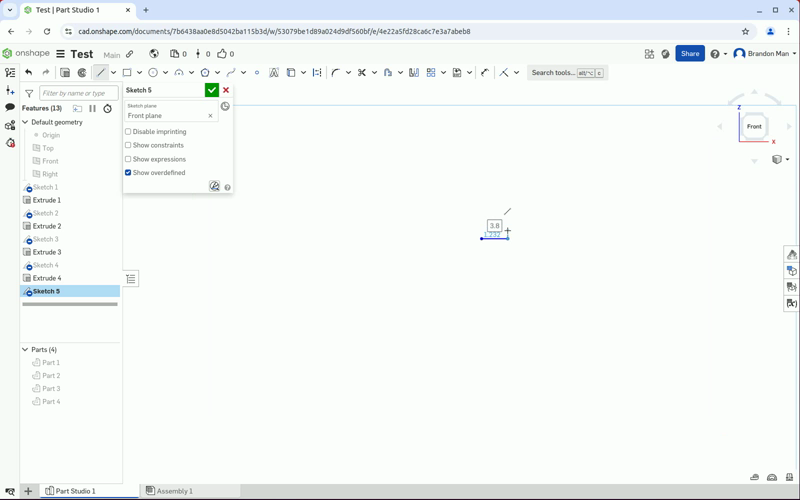
scroll(6)
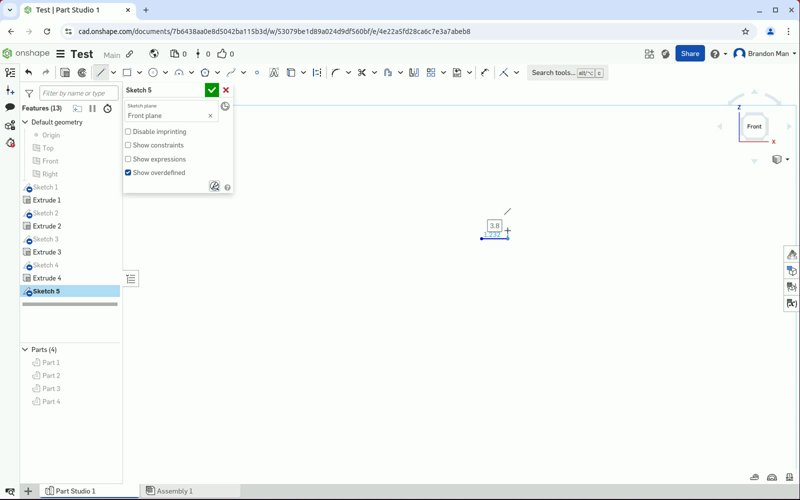
scroll(6)
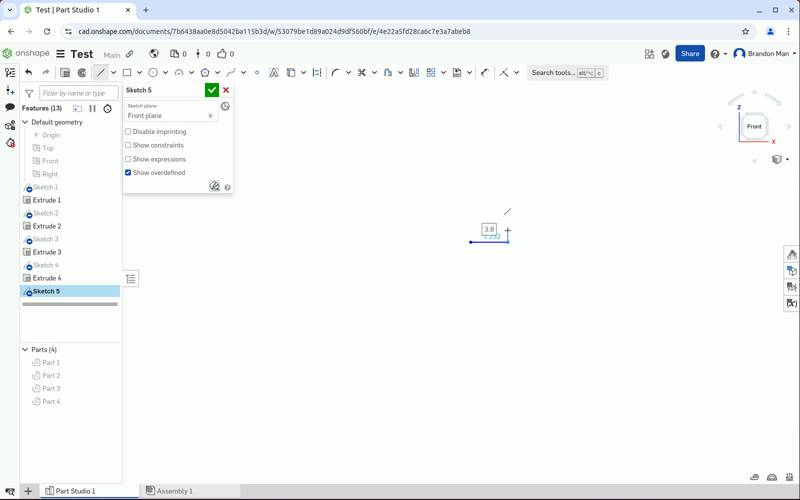
scroll(6)
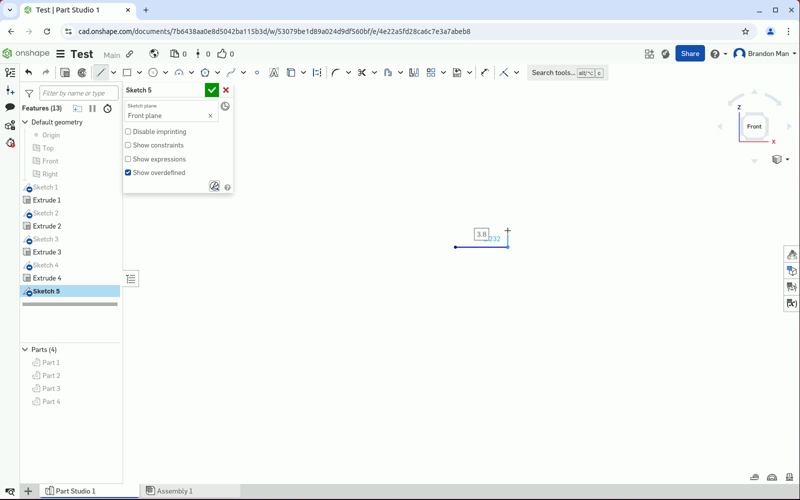
scroll(6)
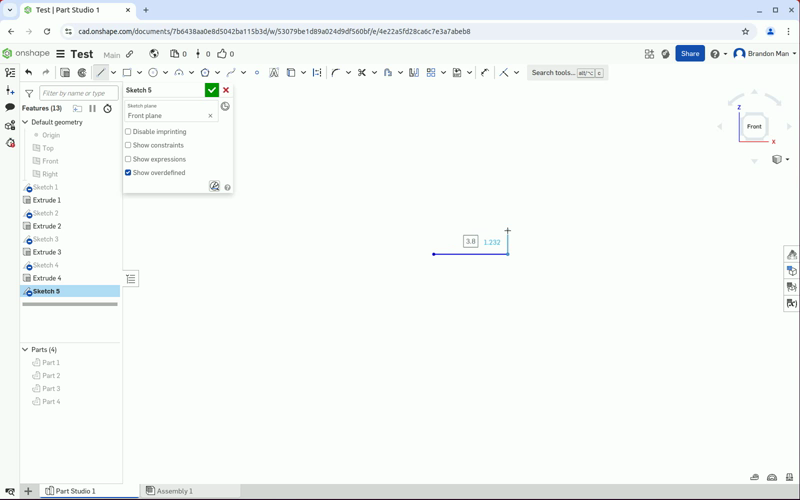
scroll(6)
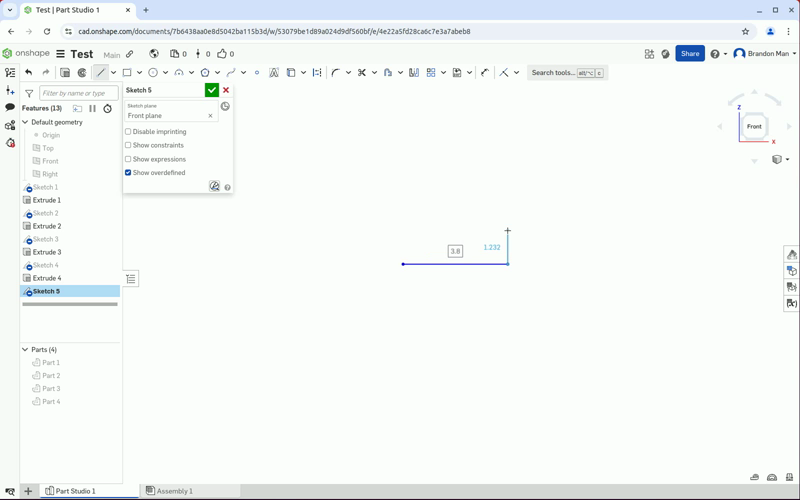
scroll(6)
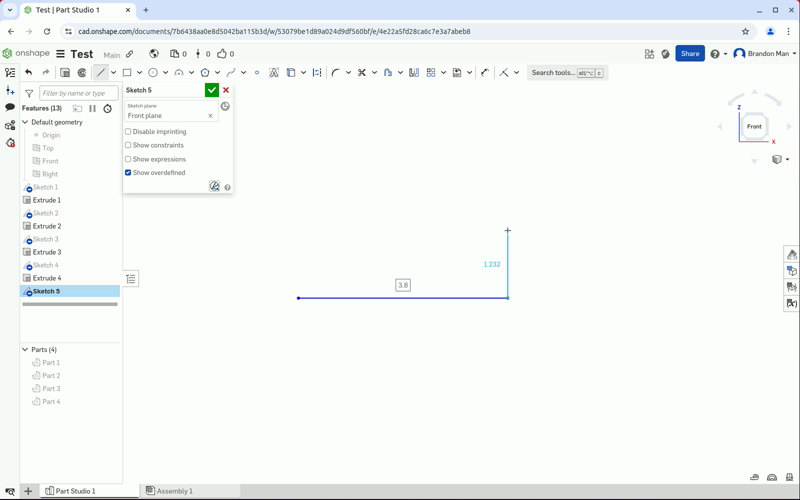
click(507, 230)
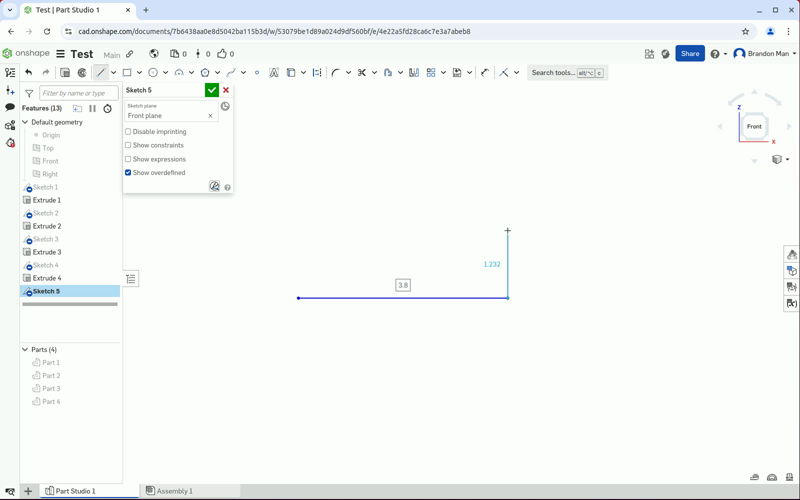
scroll(-6)
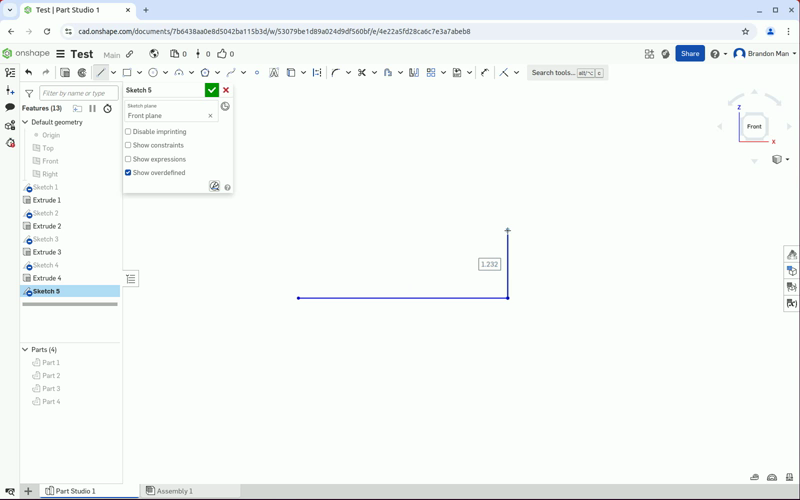
scroll(-6)
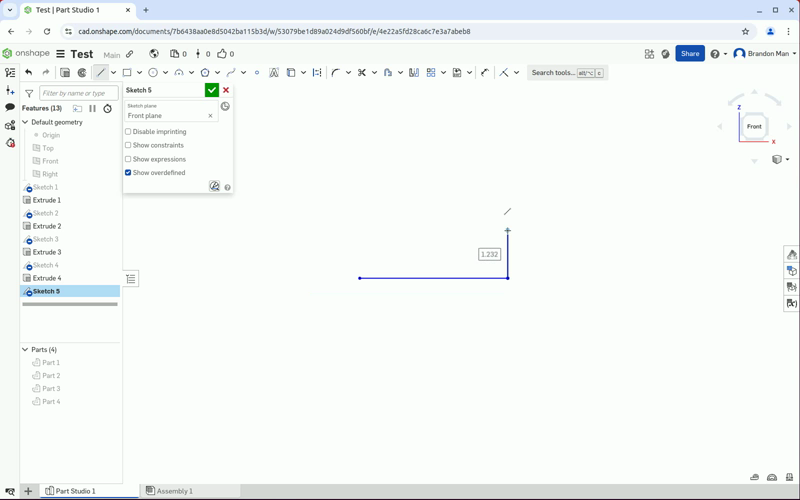
scroll(-6)
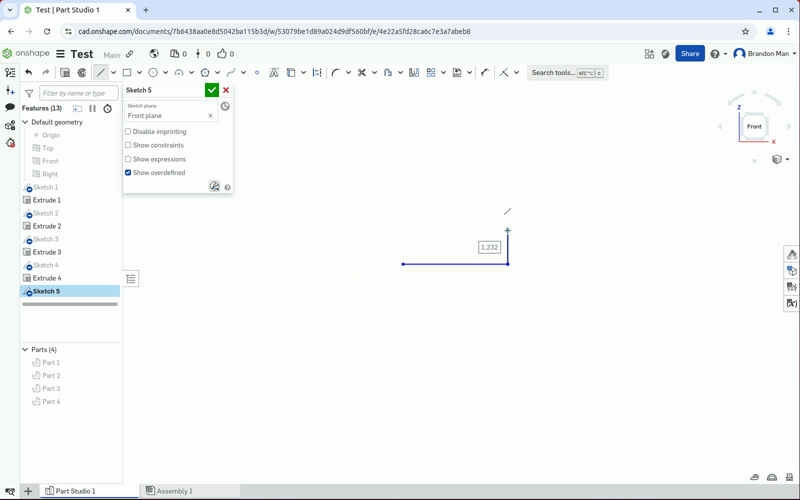
scroll(-6)
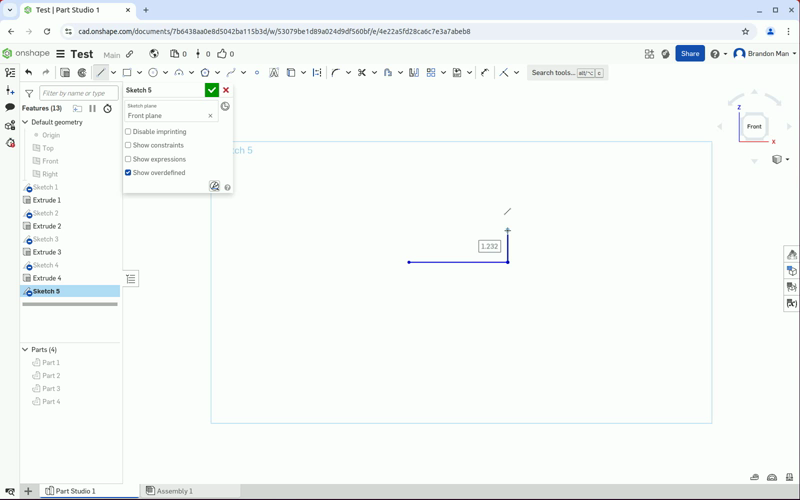
scroll(-6)
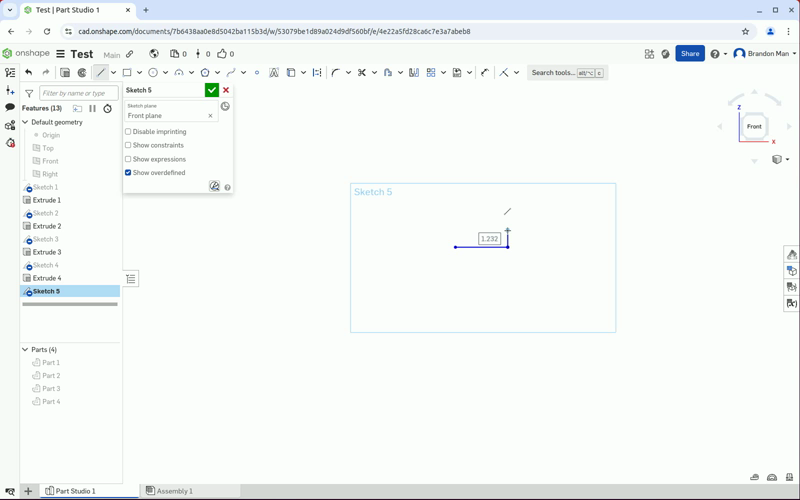
scroll(-6)
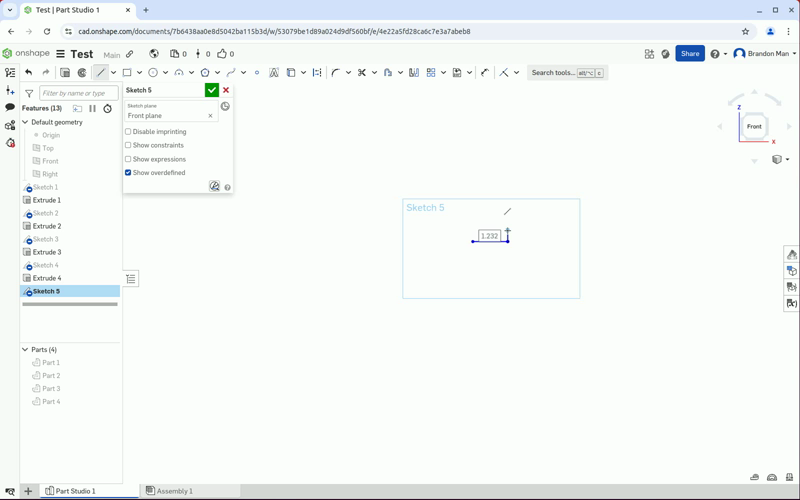
scroll(-6)
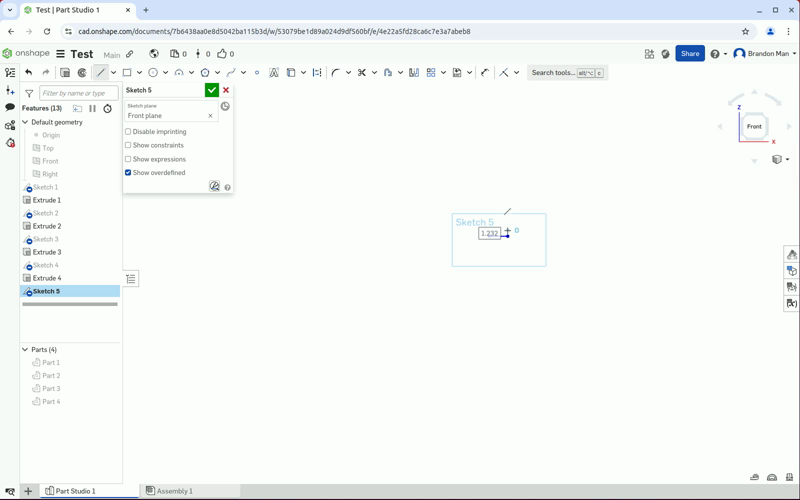
key_up(shift)
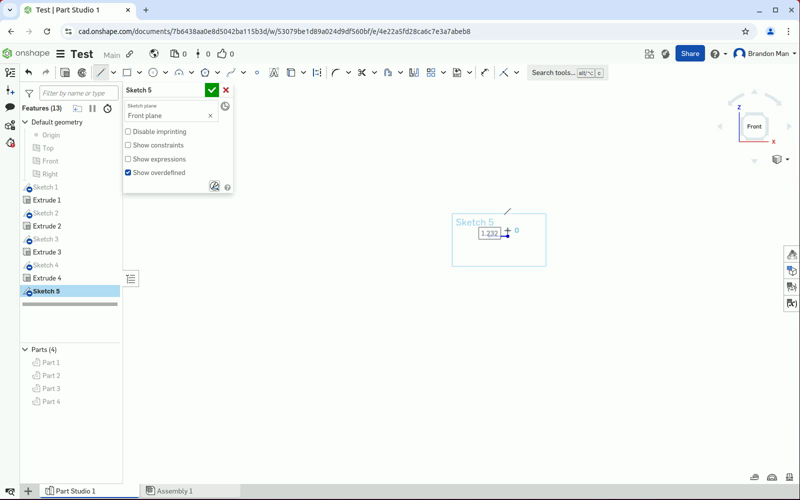
key_down(shift)
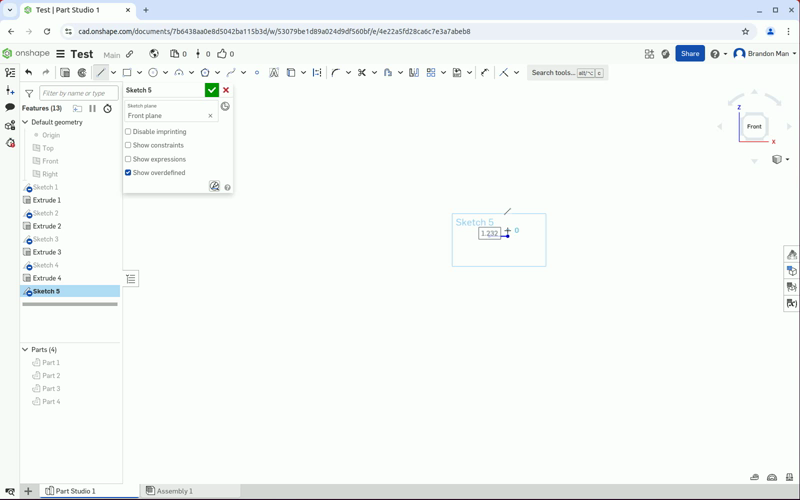
mouse_move(537, 230)
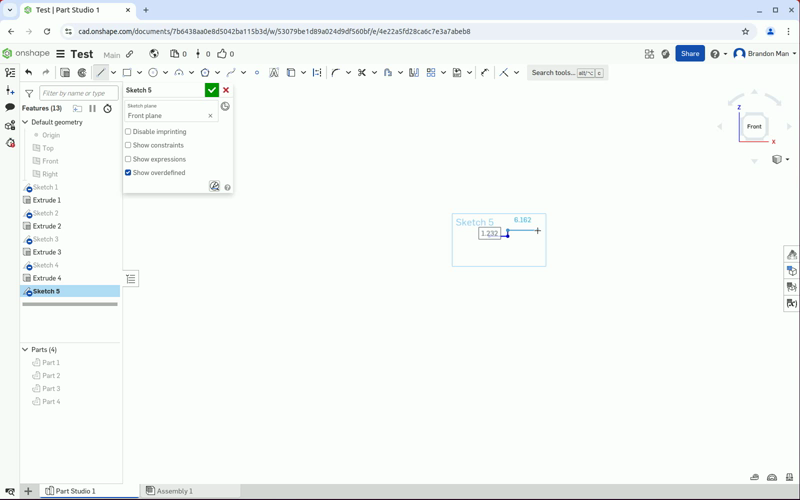
mouse_move(489, 230)
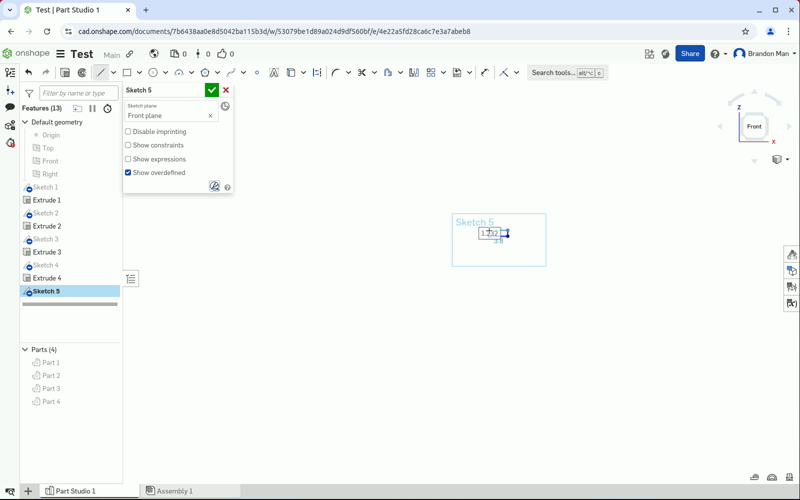
click(489, 230)
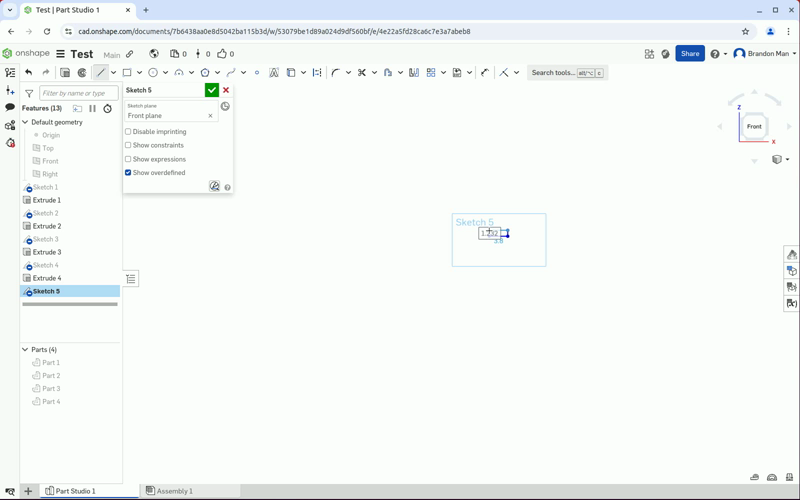
key_up(shift)
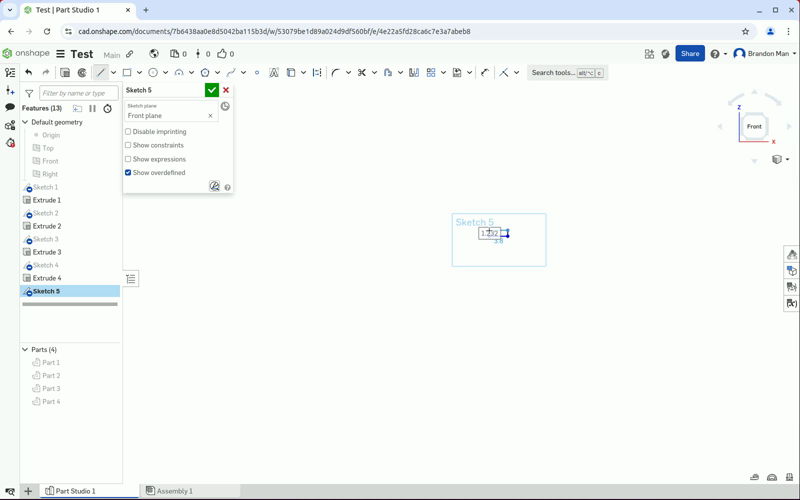
mouse_move(519, 230)
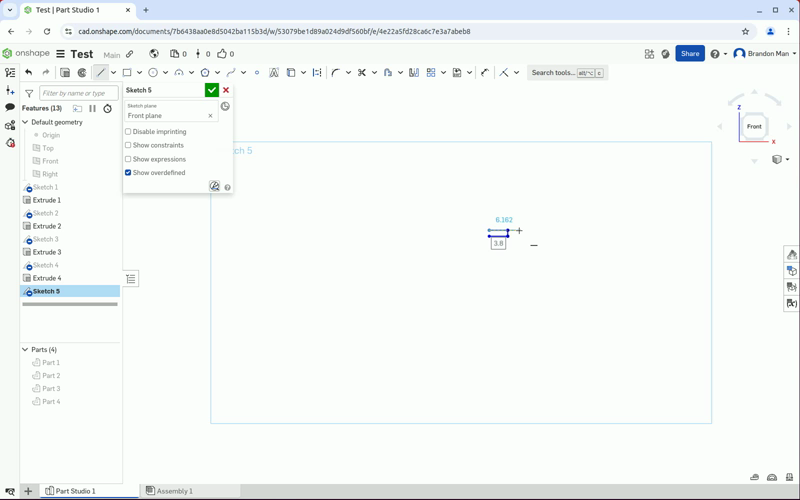
key_down(shift)
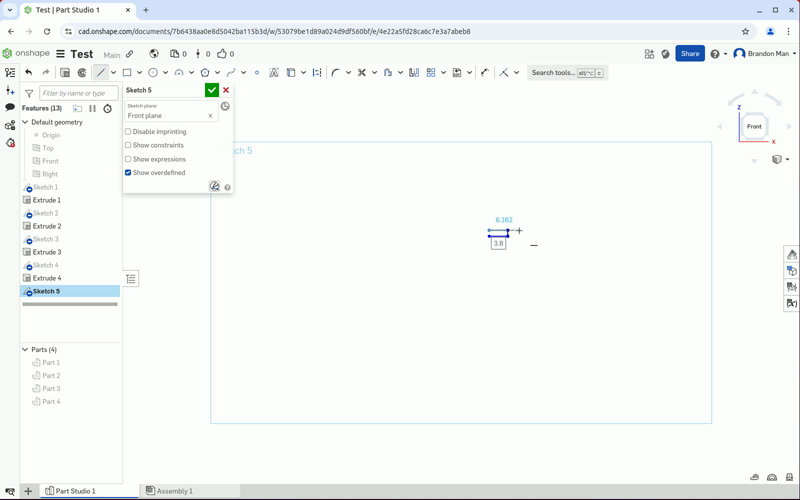
mouse_move(489, 236)
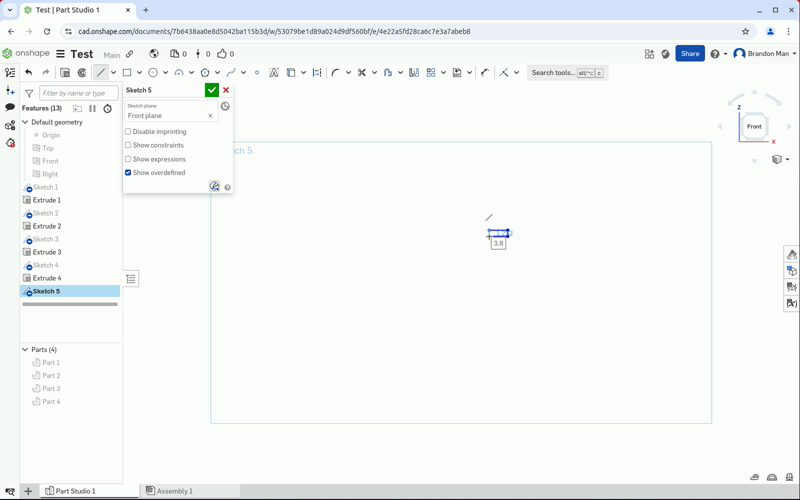
scroll(6)
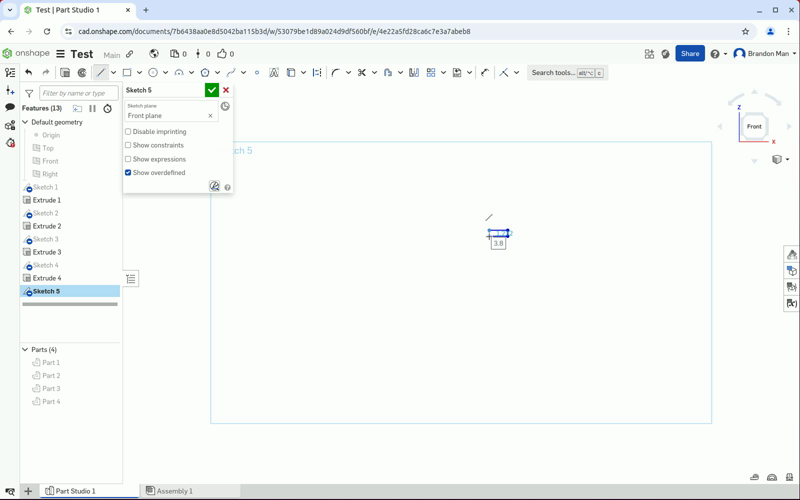
scroll(6)
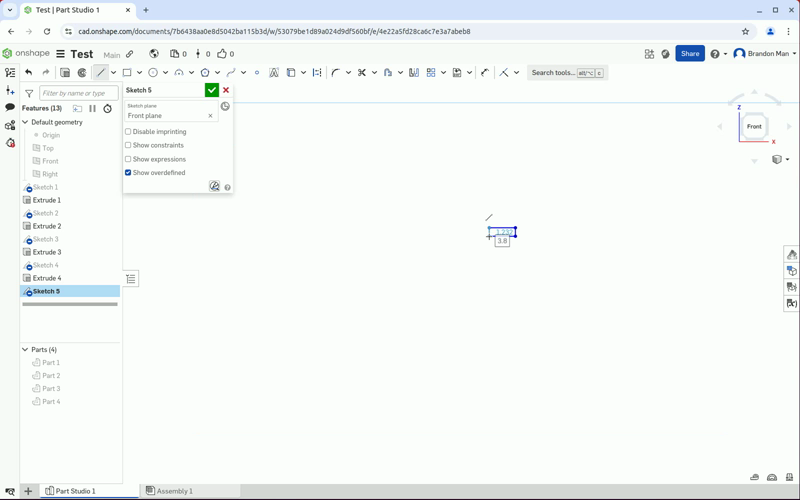
scroll(6)
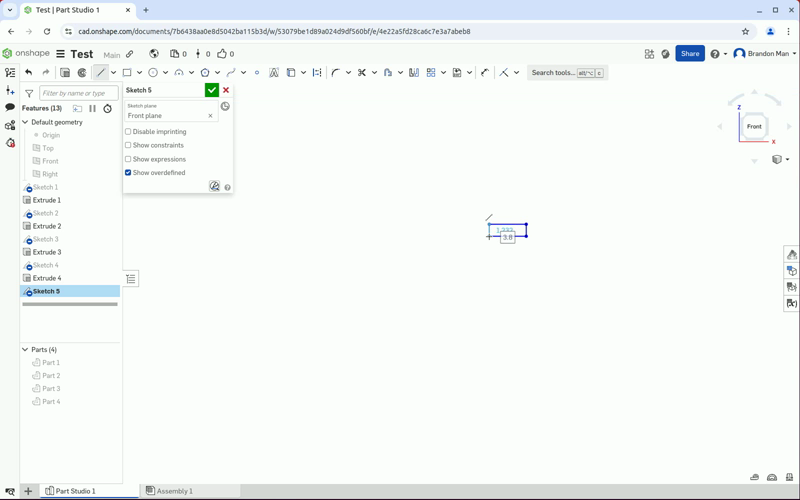
scroll(6)
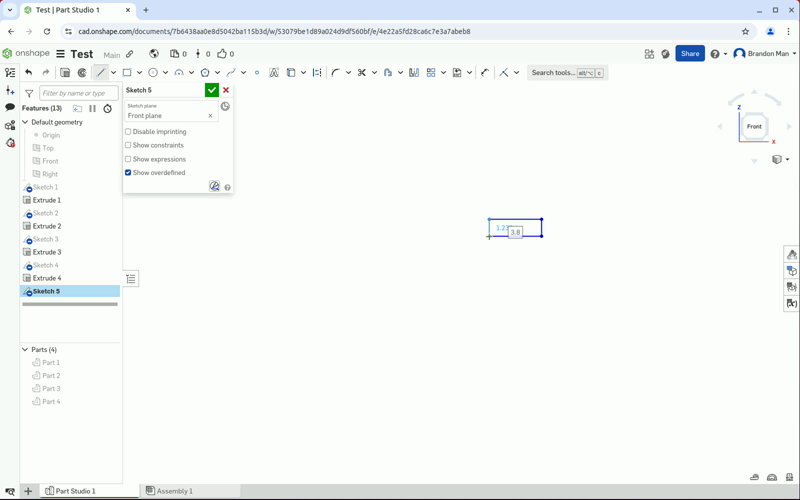
scroll(6)
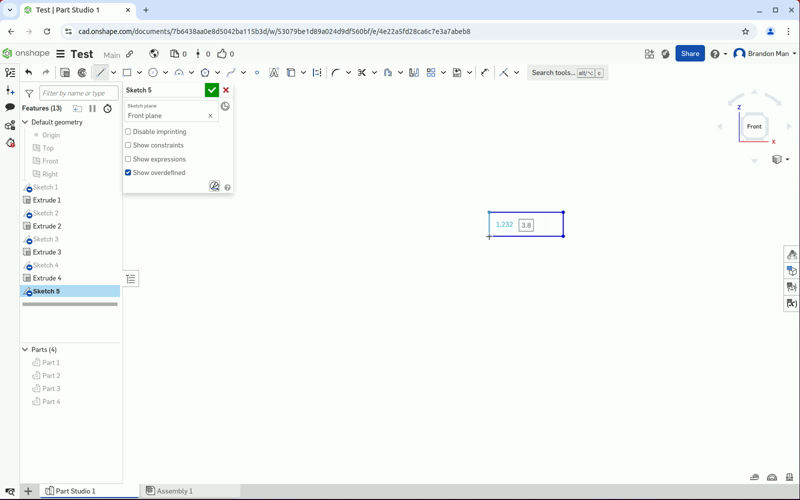
scroll(6)
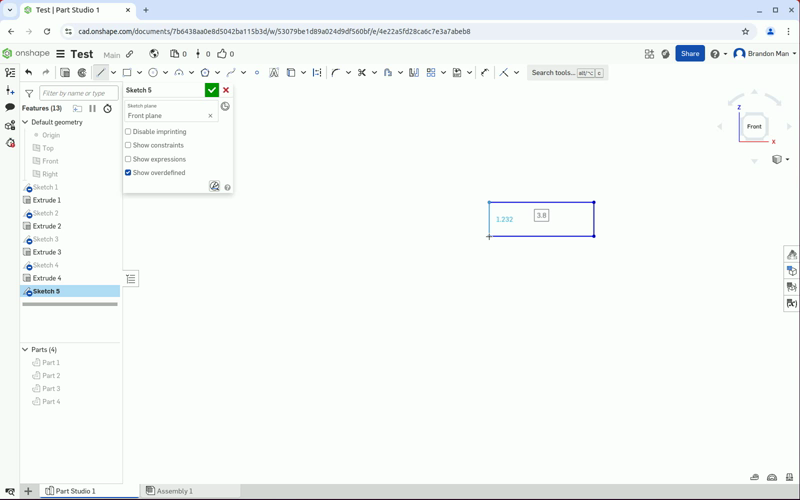
scroll(6)
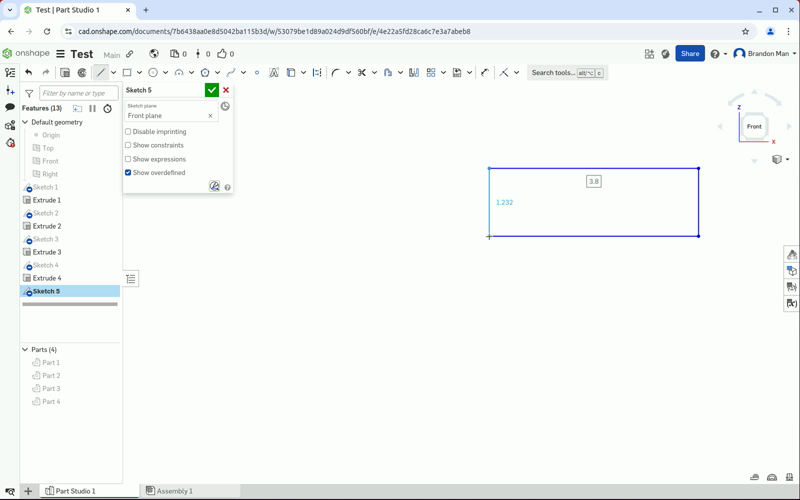
key_up(shift)
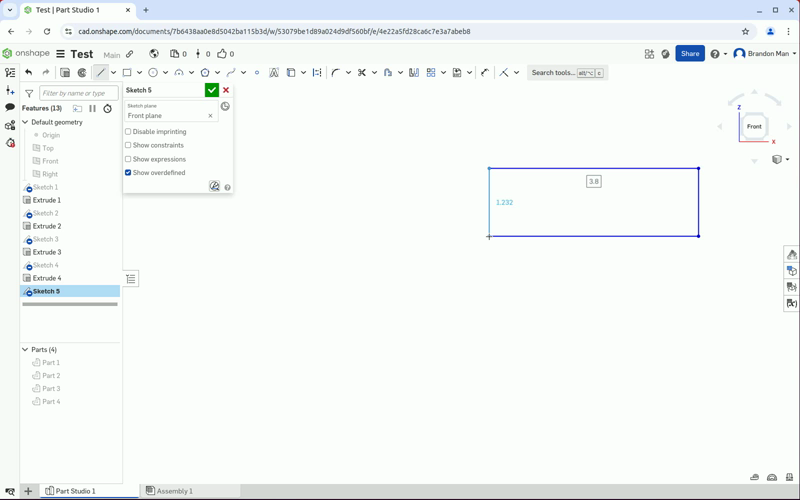
click(489, 236)
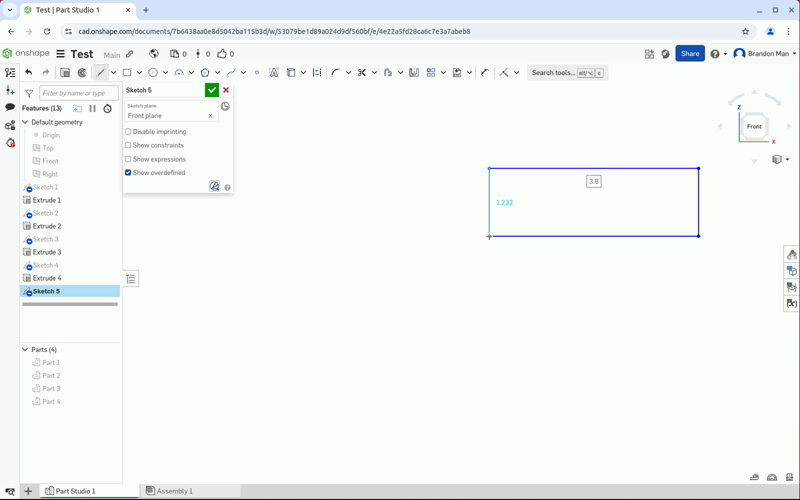
scroll(-6)
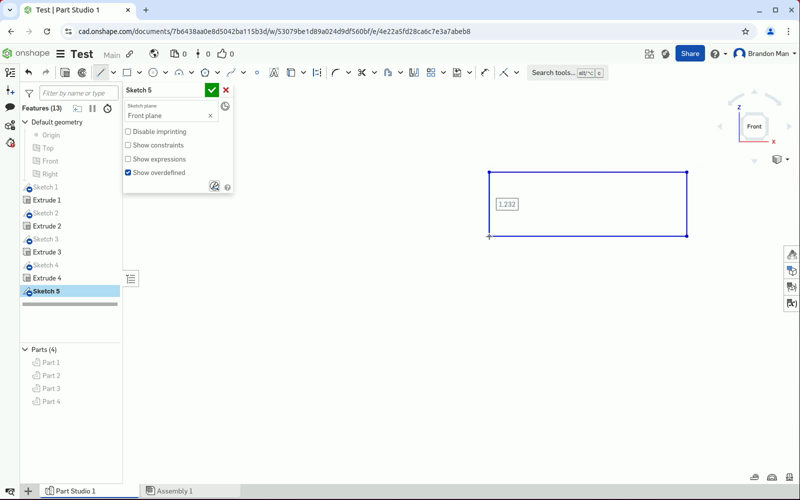
scroll(-6)
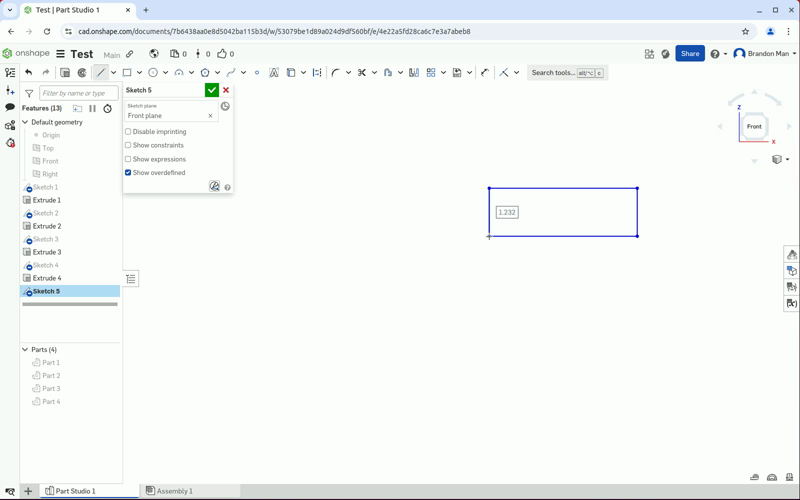
scroll(-6)
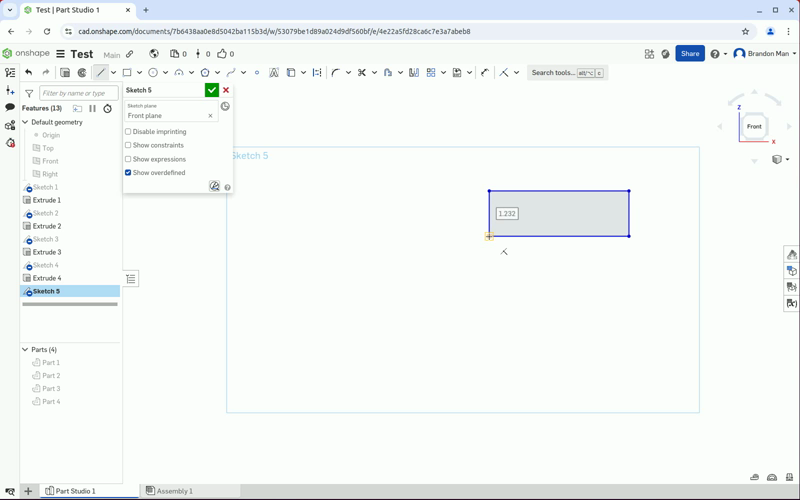
scroll(-6)
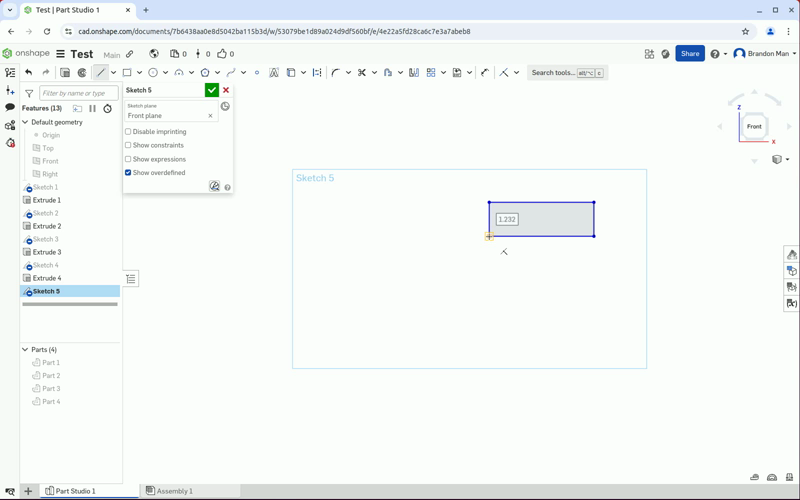
scroll(-6)
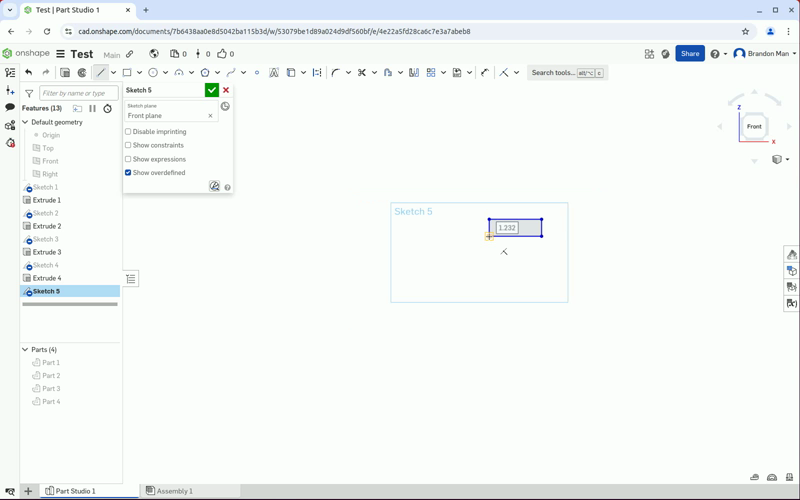
scroll(-6)
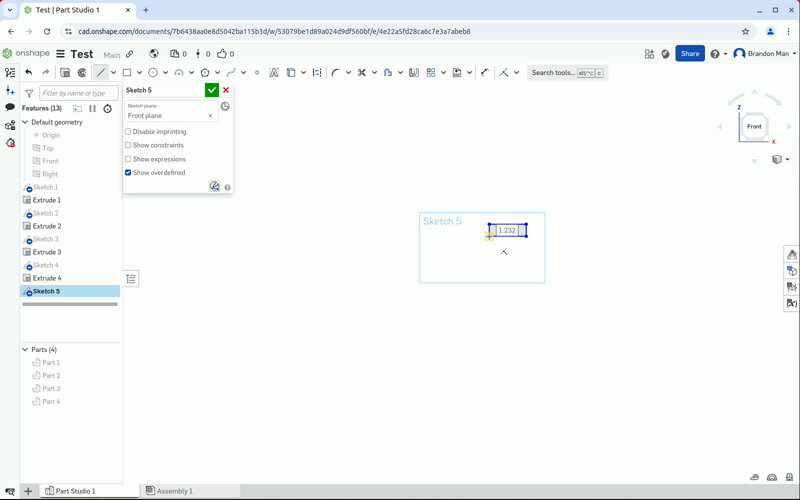
scroll(-6)
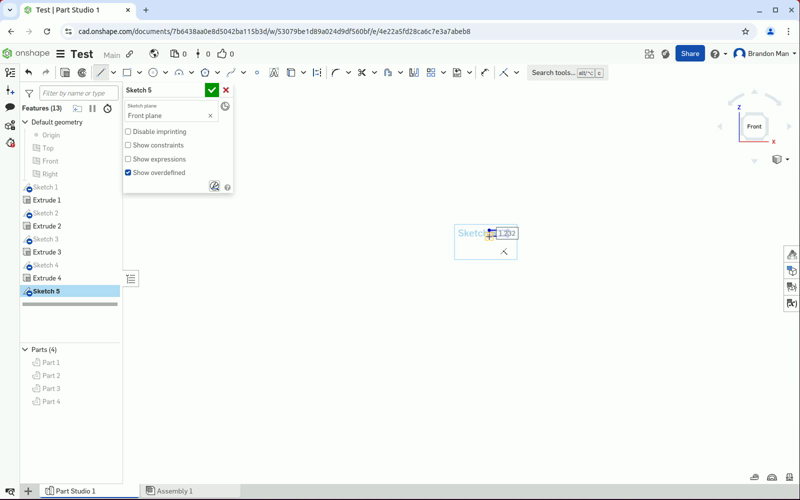
key(esc)
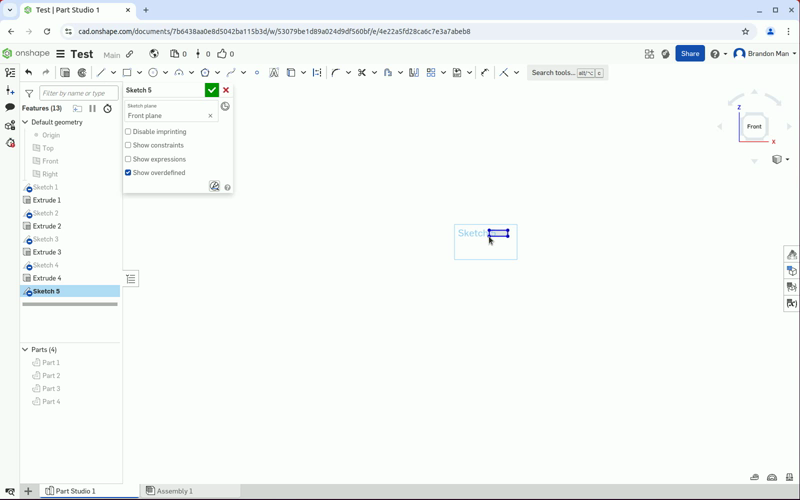
mouse_move(495, 232)
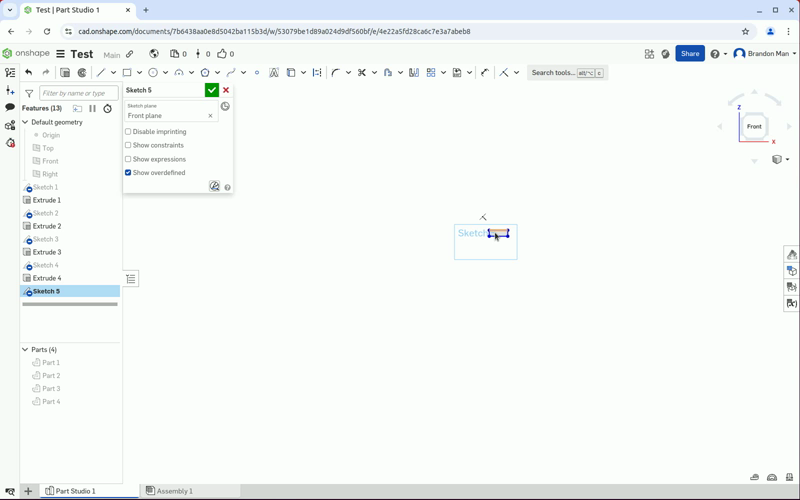
scroll(6)
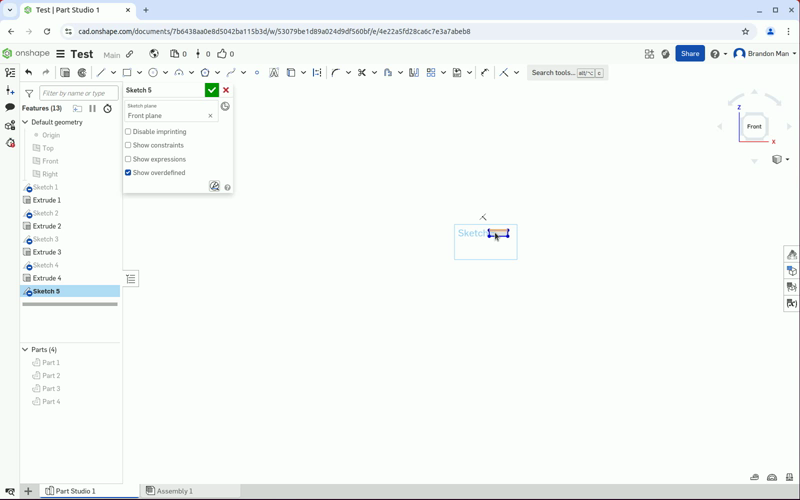
scroll(6)
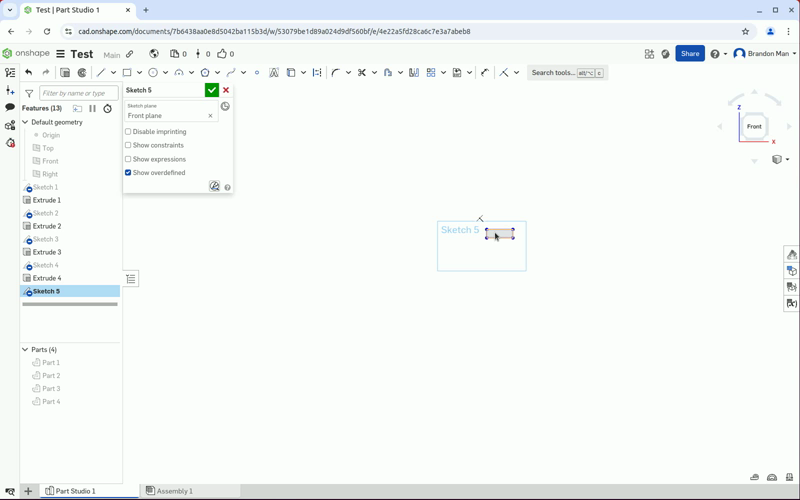
scroll(6)
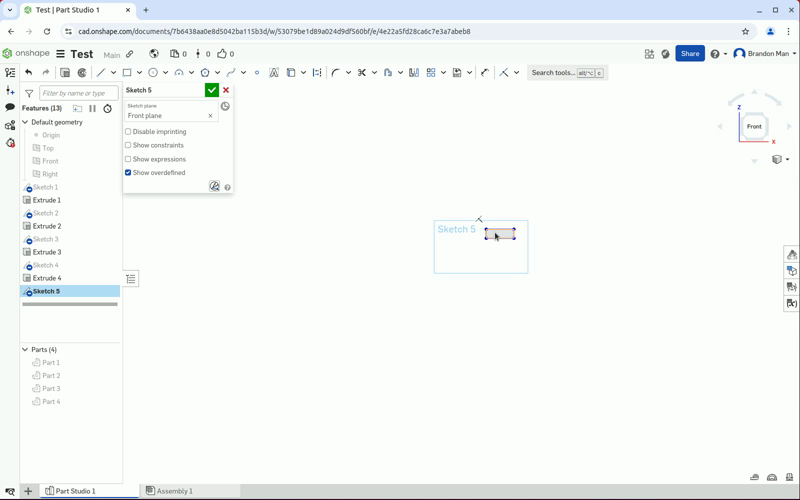
scroll(6)
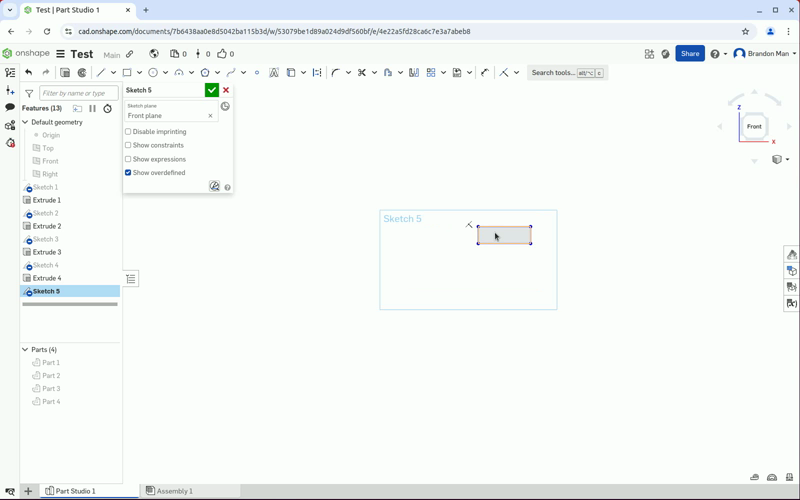
scroll(6)
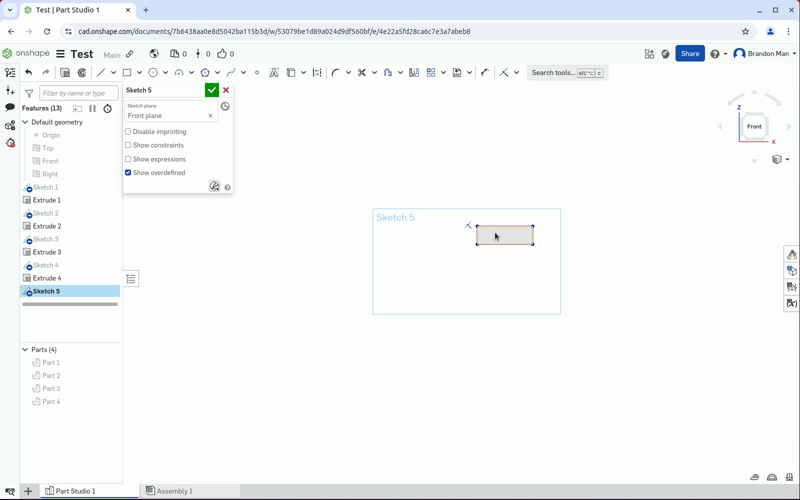
scroll(6)
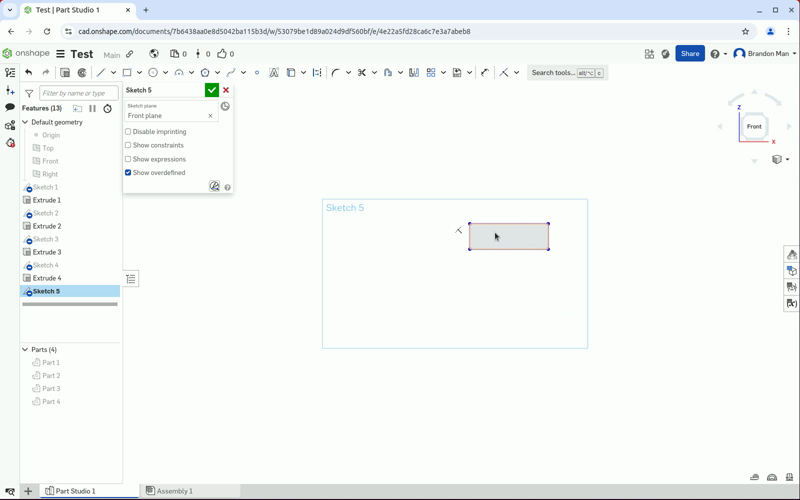
scroll(6)
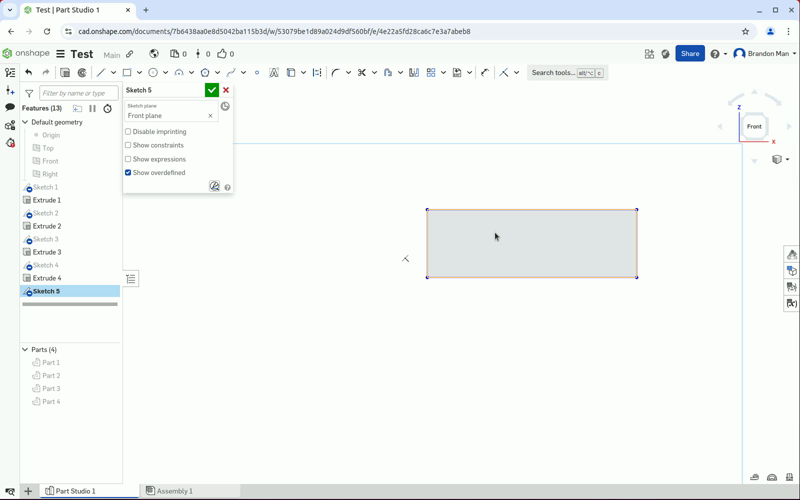
click(495, 232)
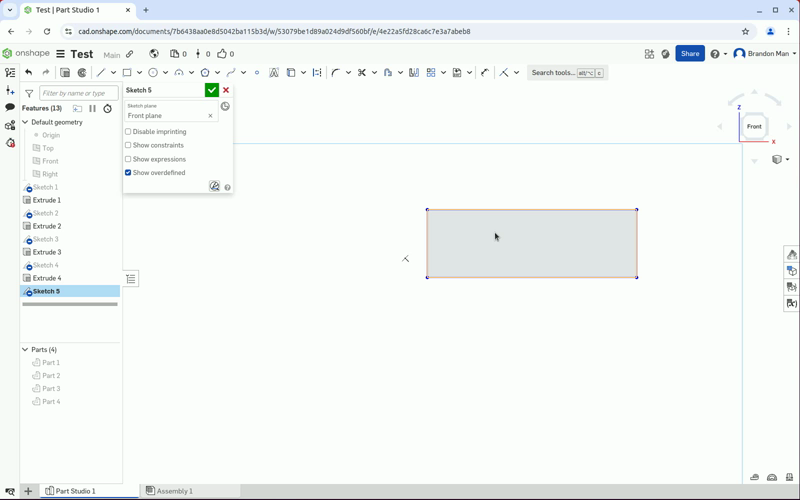
scroll(-6)
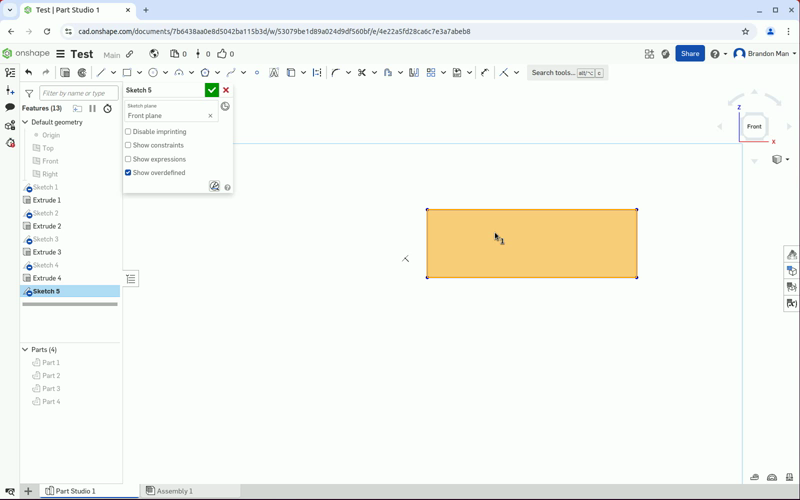
scroll(-6)
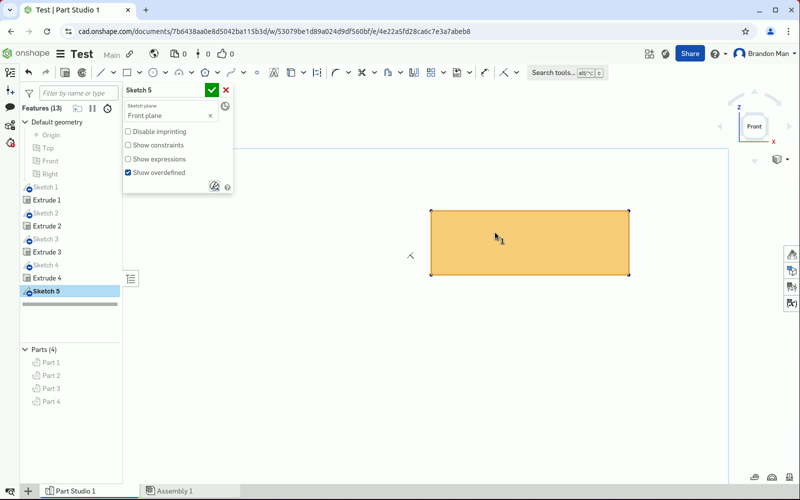
scroll(-6)
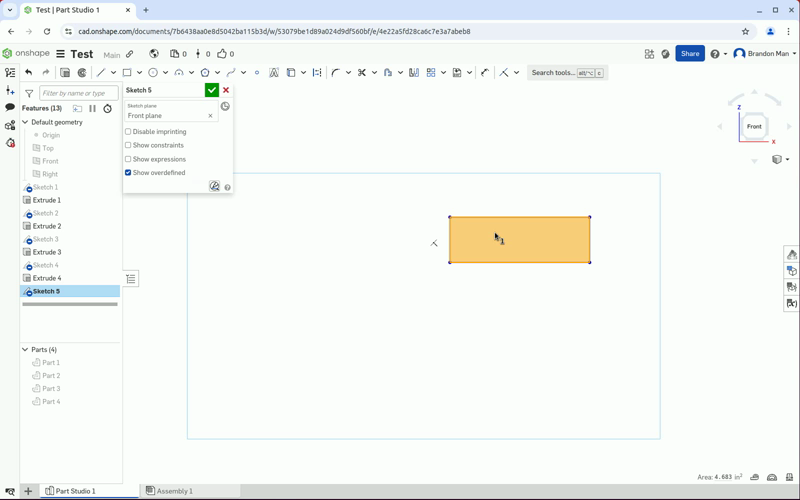
scroll(-6)
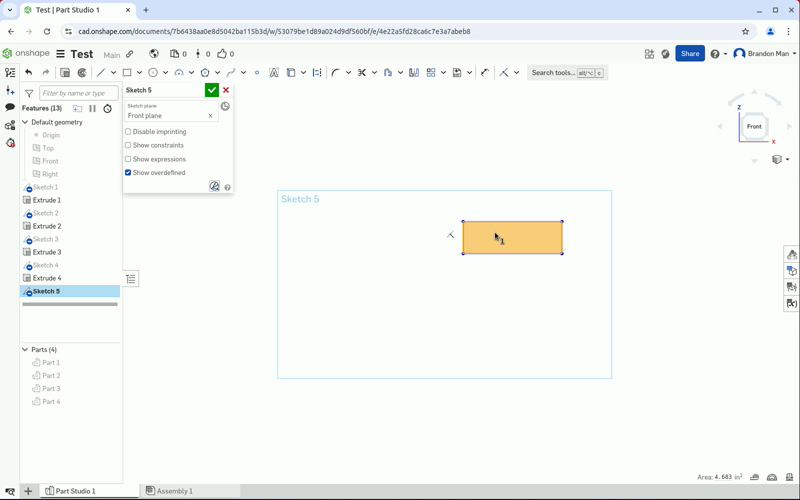
scroll(-6)
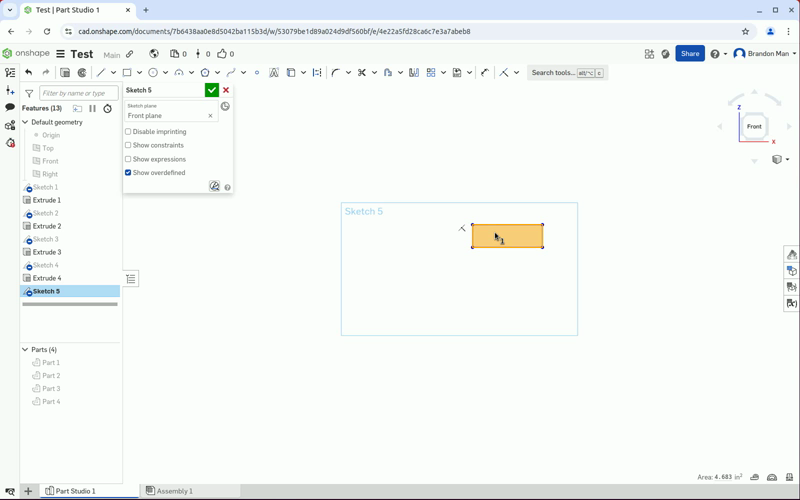
scroll(-6)
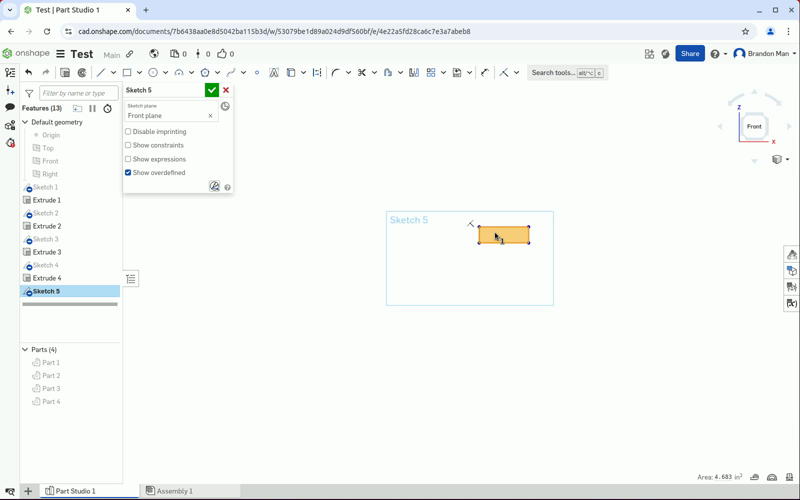
scroll(-6)
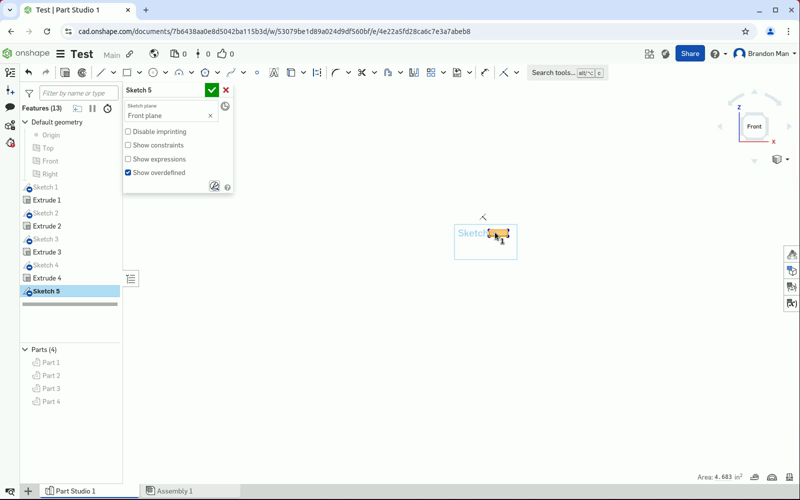
mouse_move(73, 352)
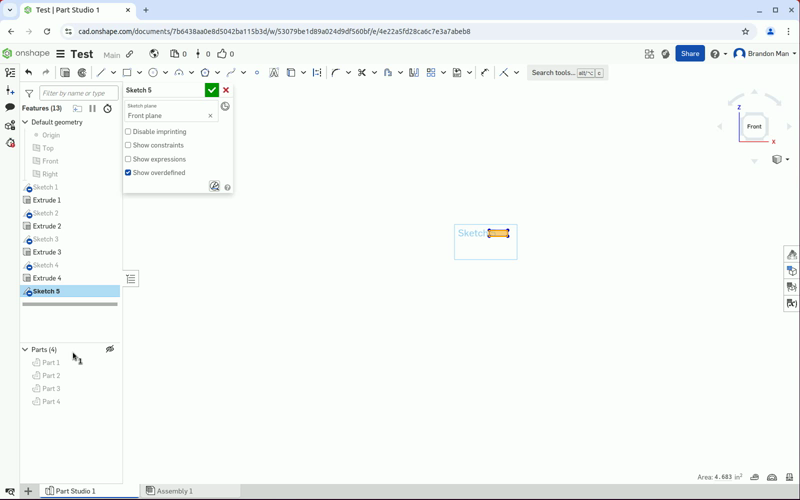
key(shift+y)
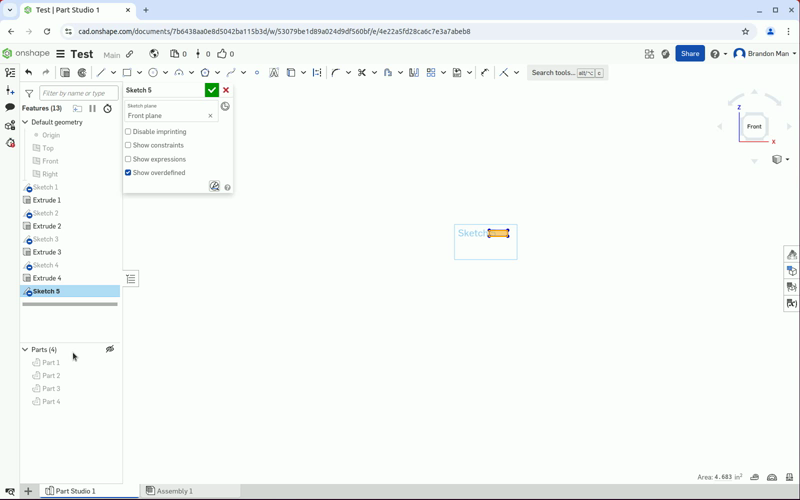
key(shift+e)
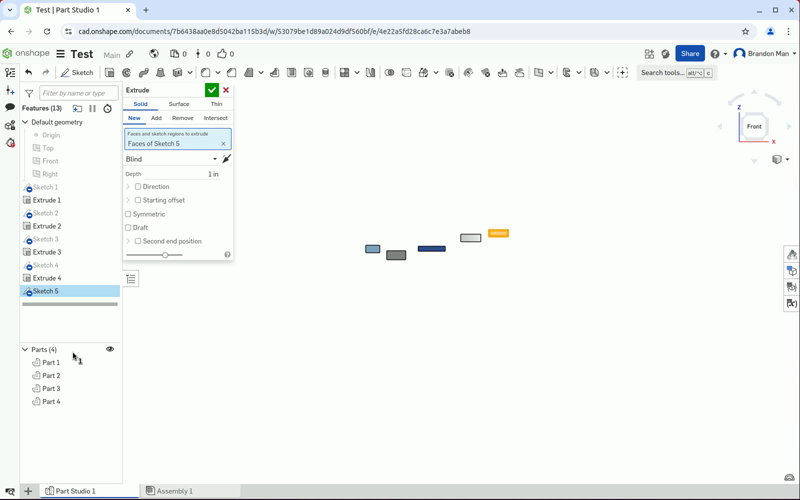
mouse_move(143, 106)
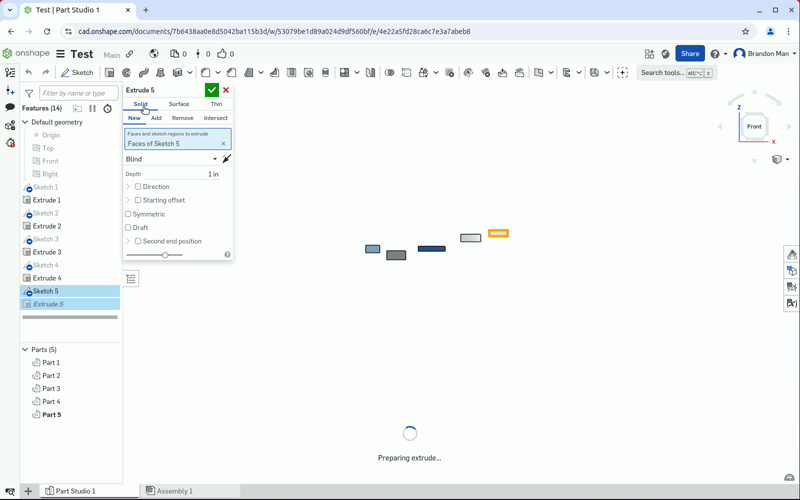
click(143, 106)
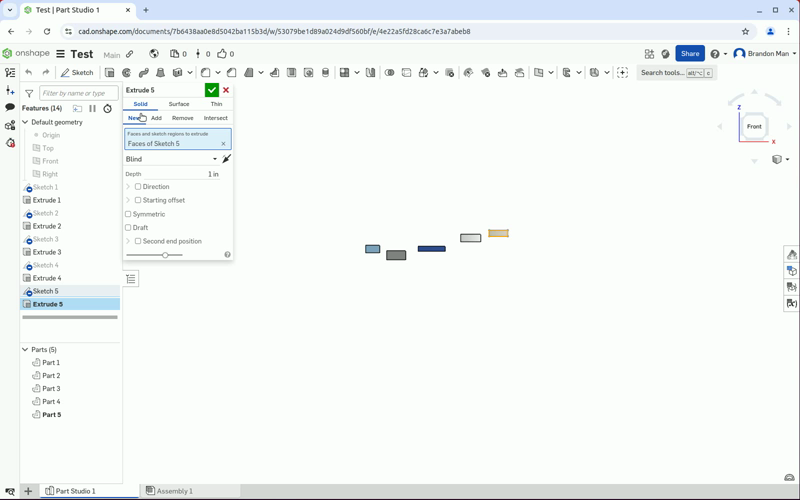
mouse_move(137, 120)
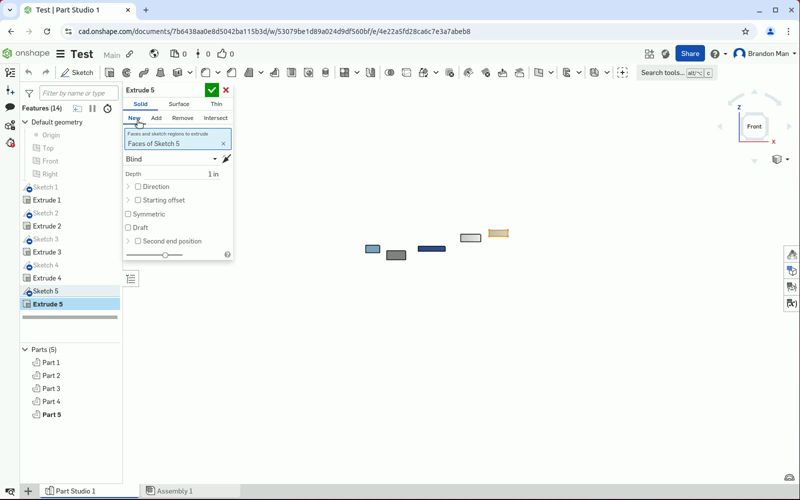
click(137, 120)
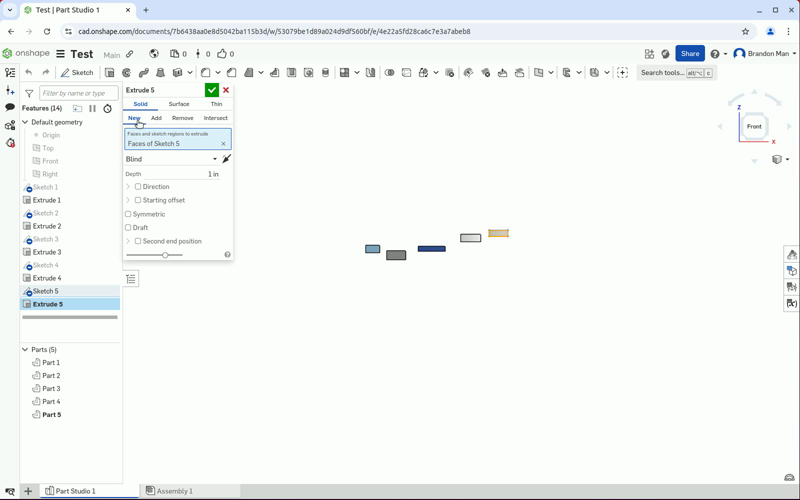
key(tab, 4)
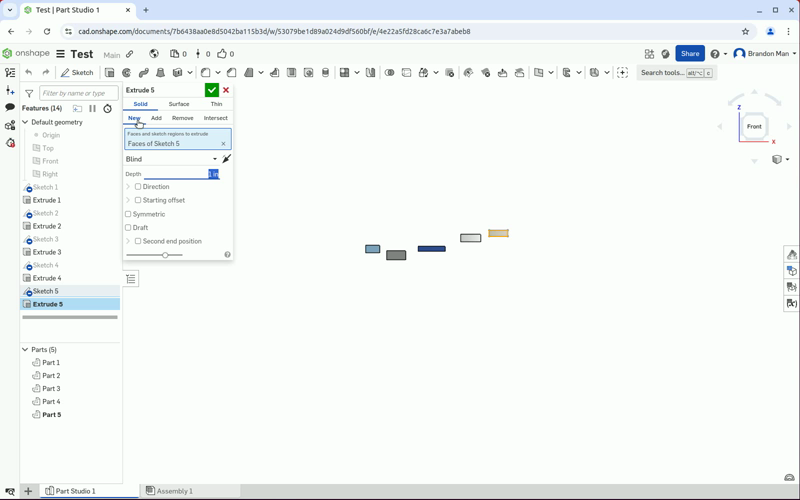
text(2.648)
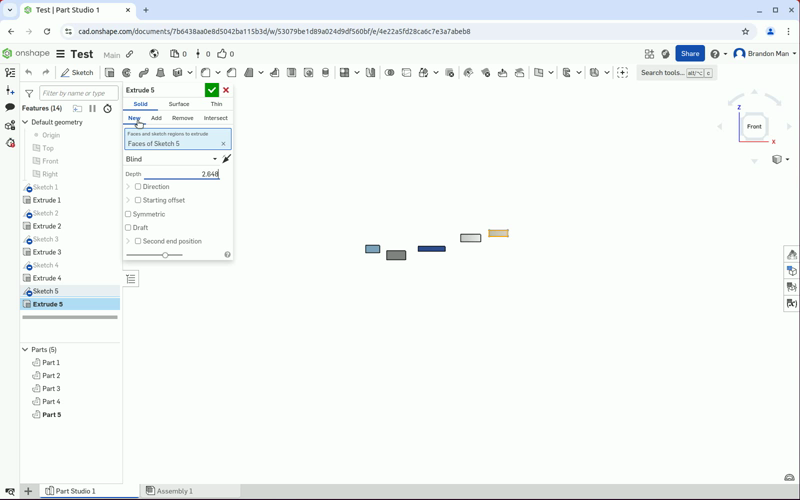
key(enter)
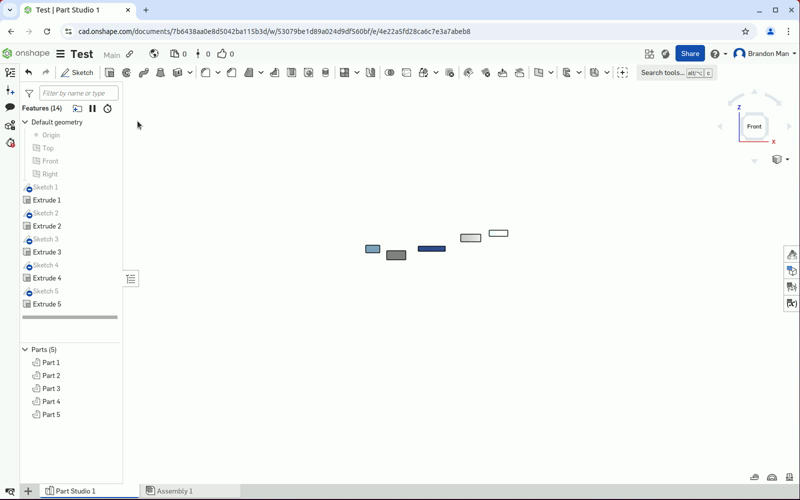
key(shift+h)
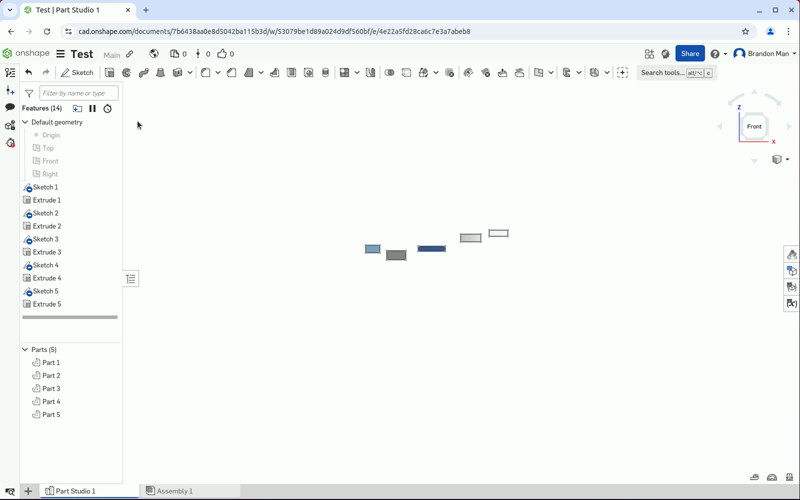
key(shift+h)
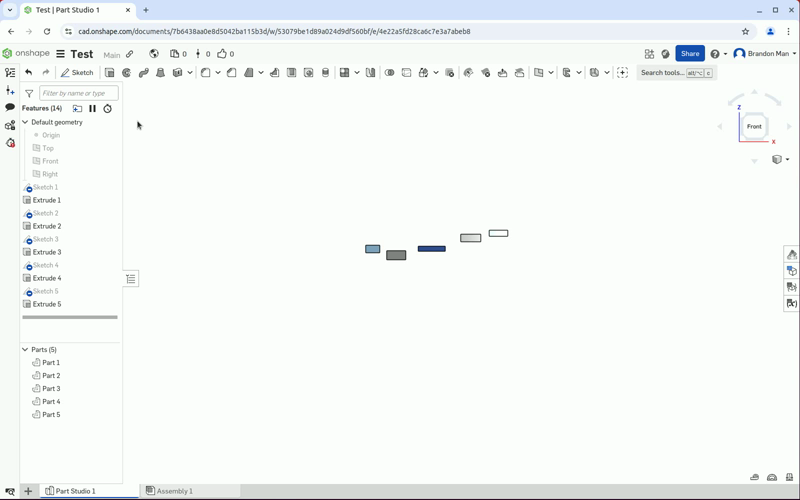
mouse_move(73, 189)
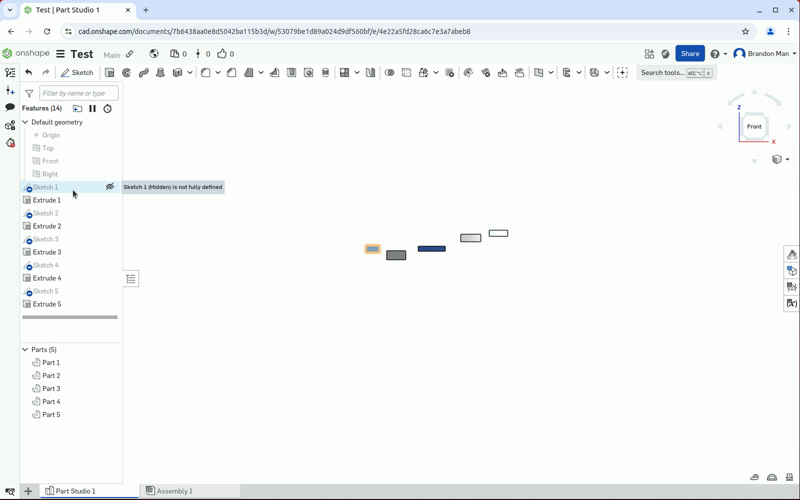
click(73, 189)
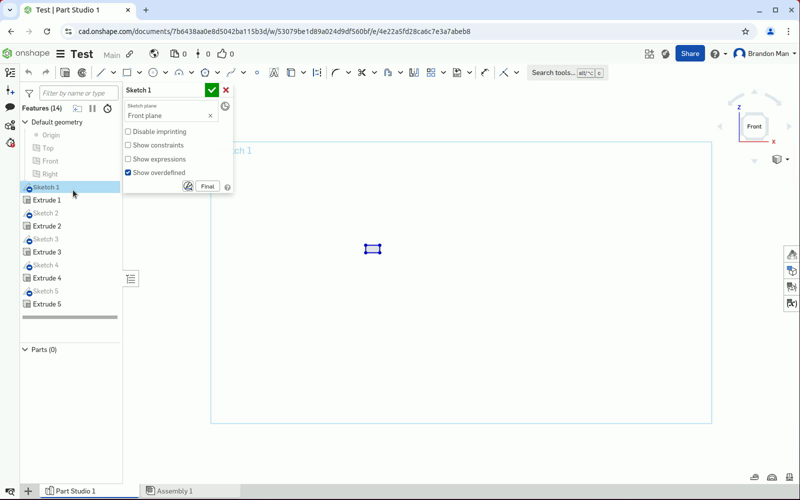
mouse_move(229, 92)
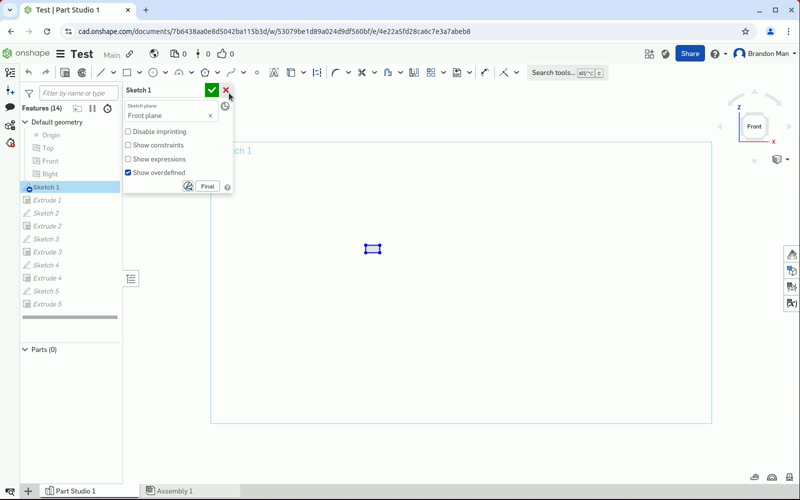
click(229, 92)
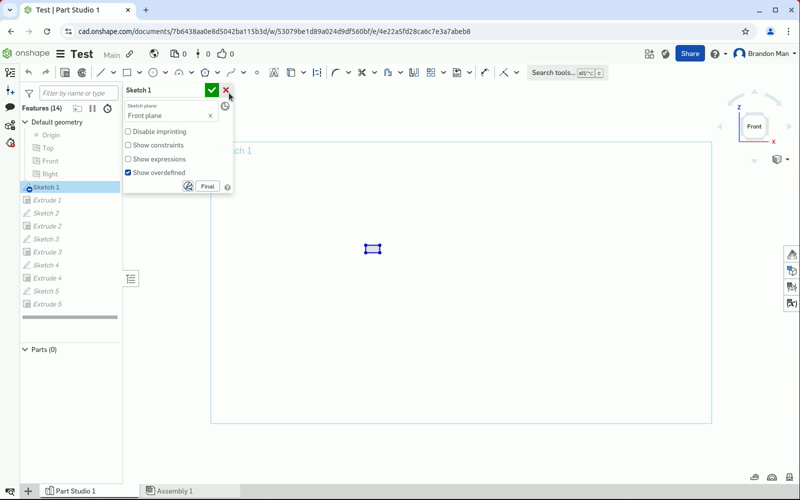
key(shift+s)
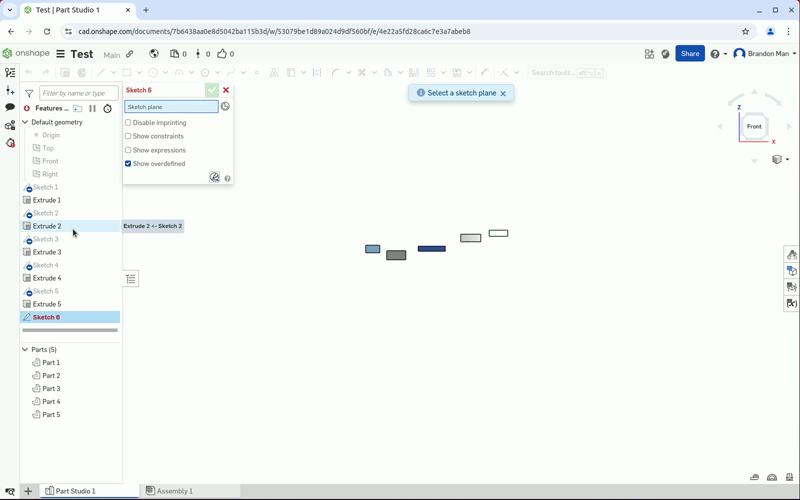
scroll(3)
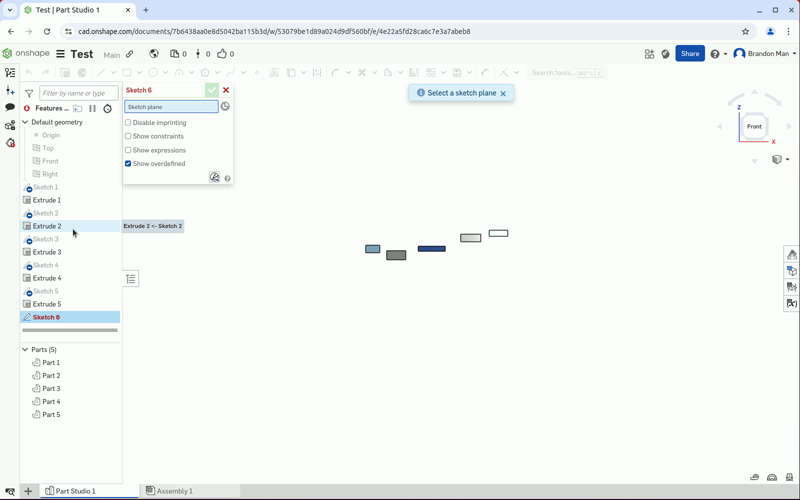
mouse_move(73, 163)
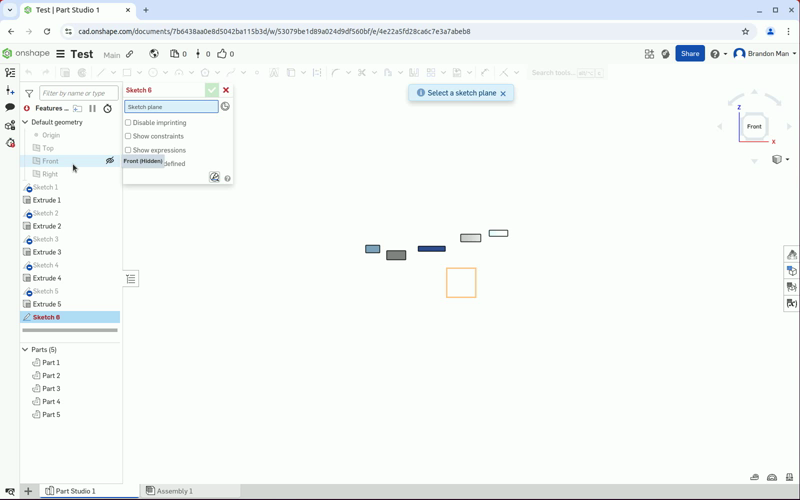
click(73, 163)
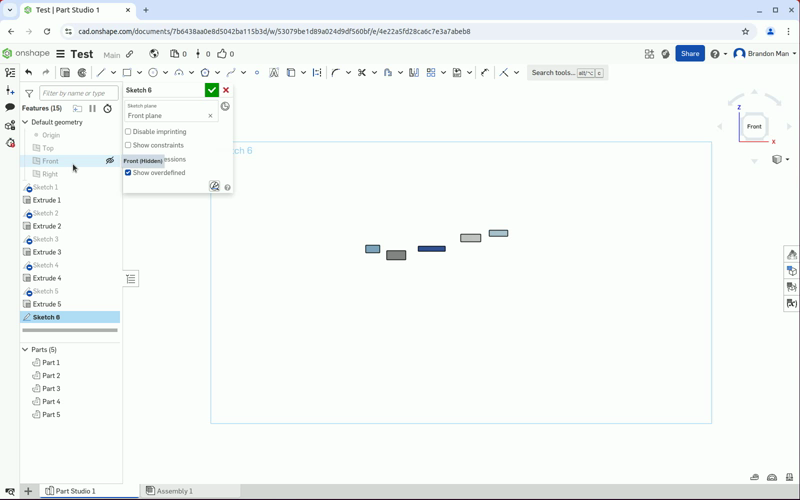
mouse_move(73, 352)
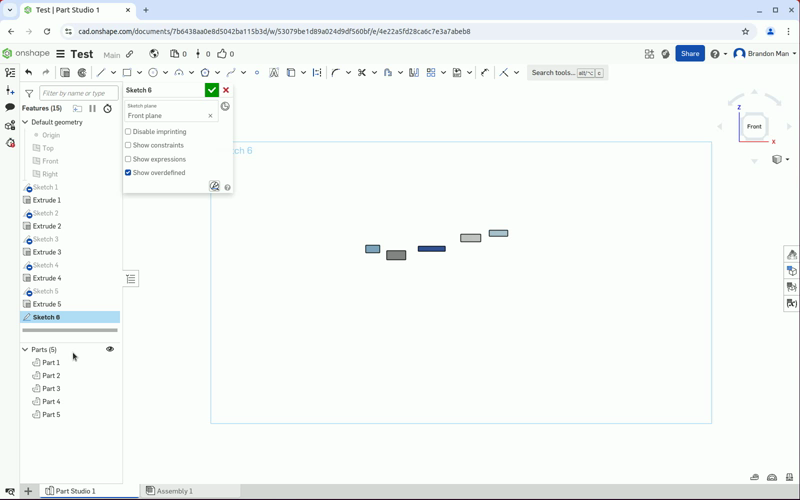
key(y)
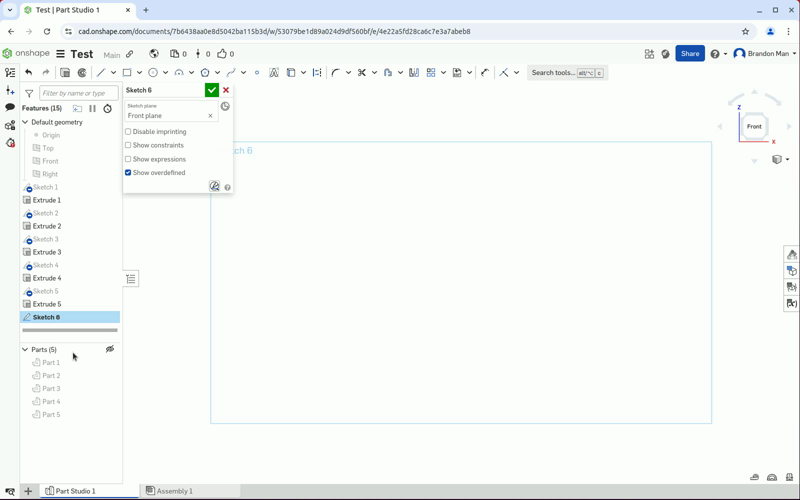
key(l)
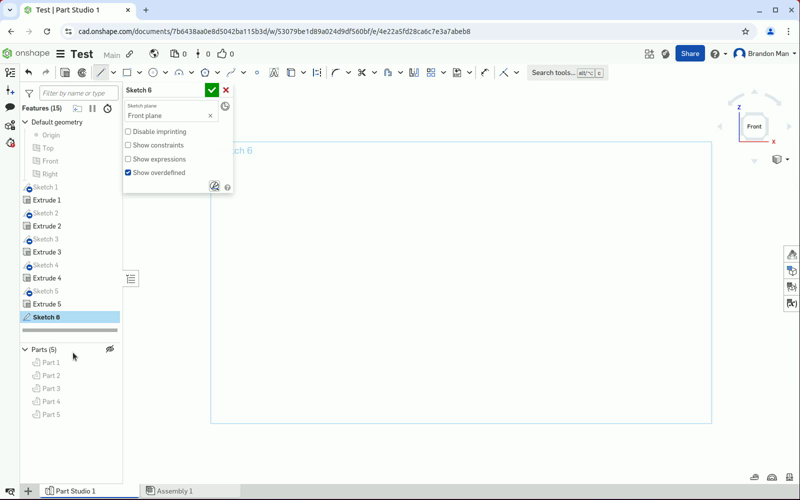
key_down(shift)
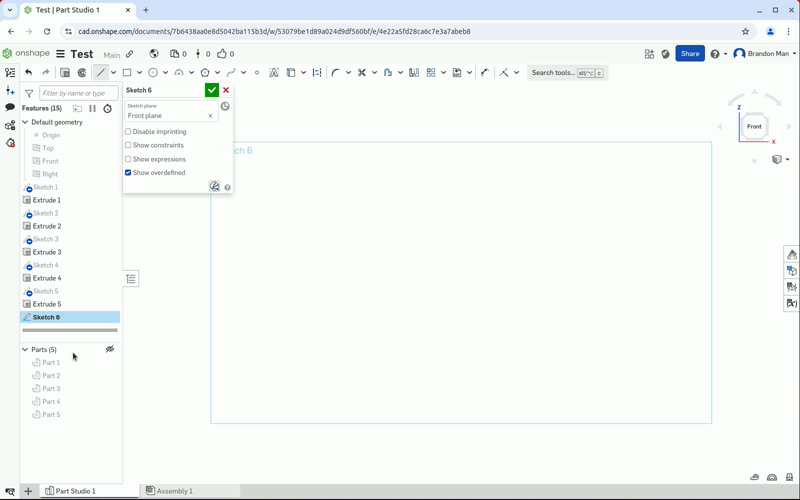
mouse_move(515, 233)
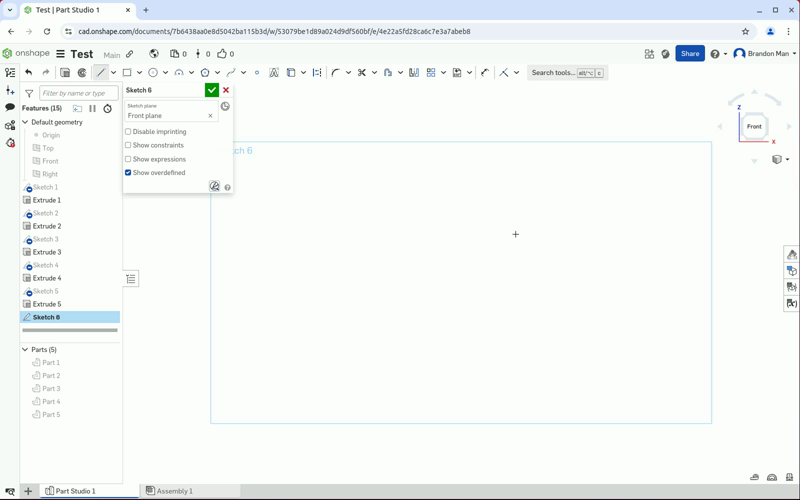
click(515, 233)
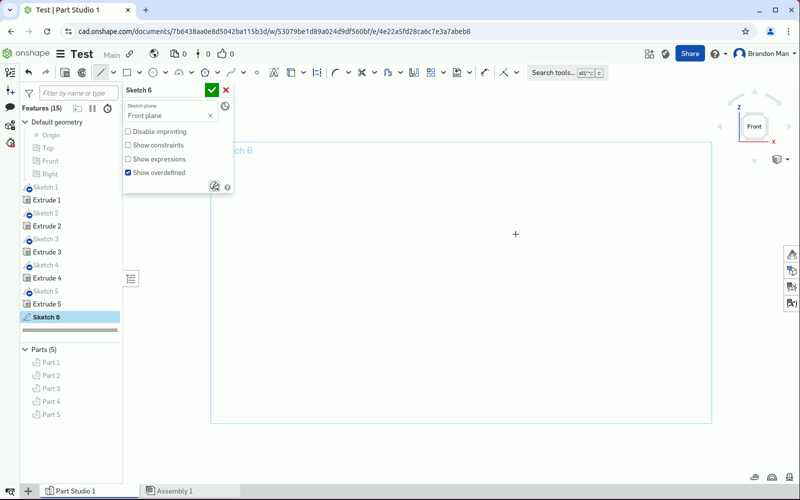
key_up(shift)
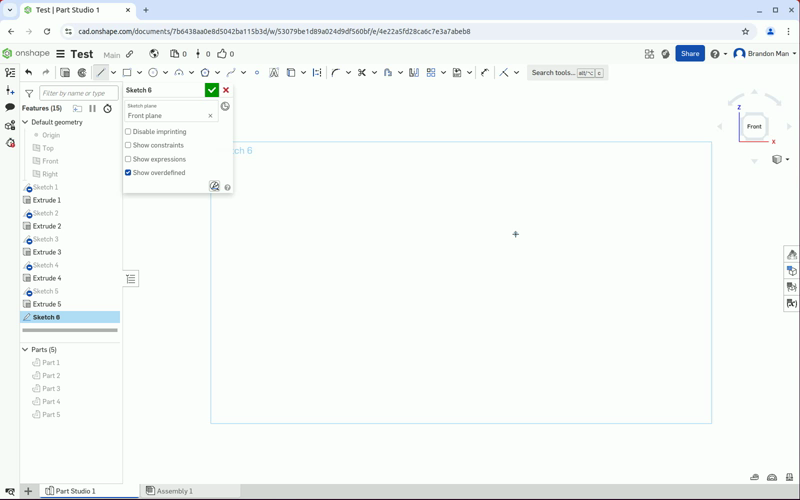
key_down(shift)
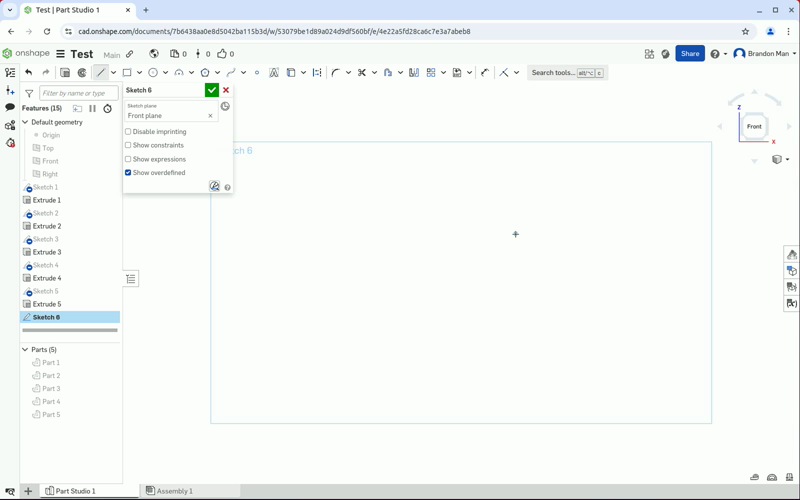
mouse_move(545, 233)
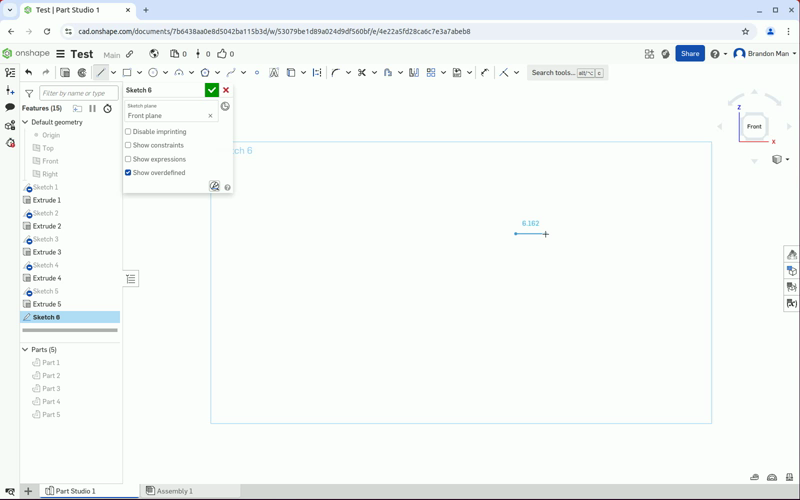
mouse_move(536, 233)
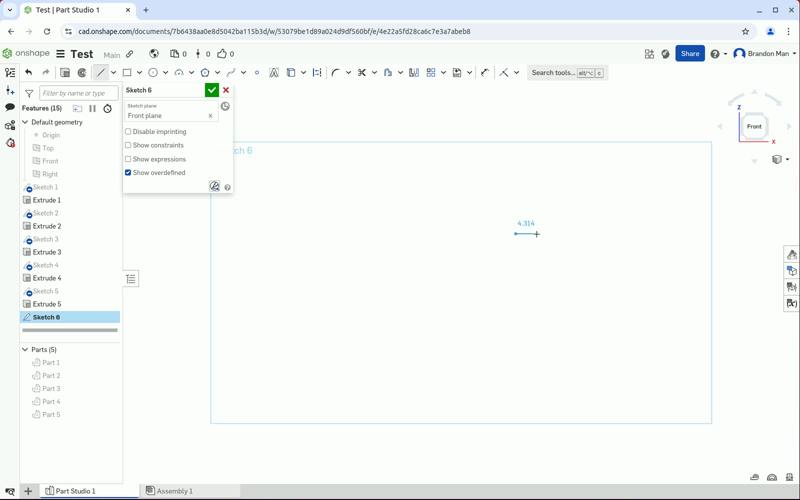
click(536, 233)
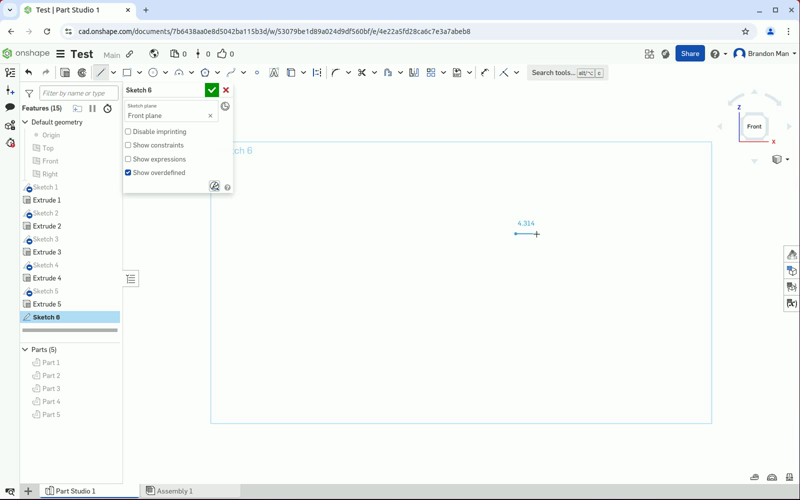
key_up(shift)
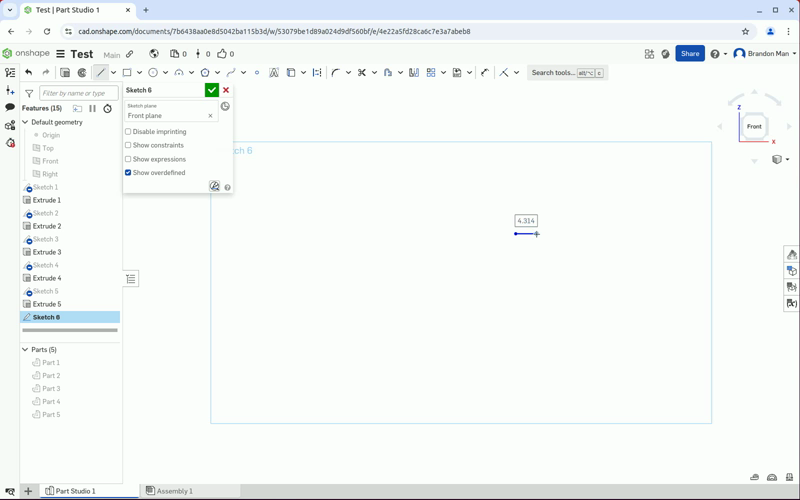
key_down(shift)
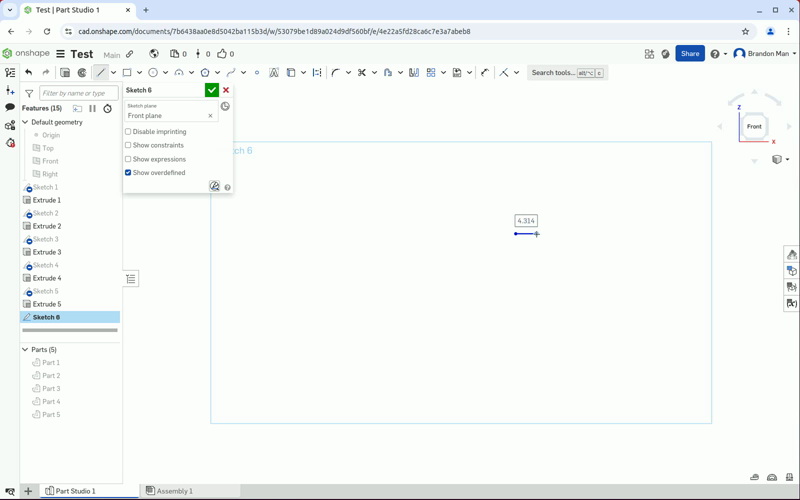
mouse_move(566, 233)
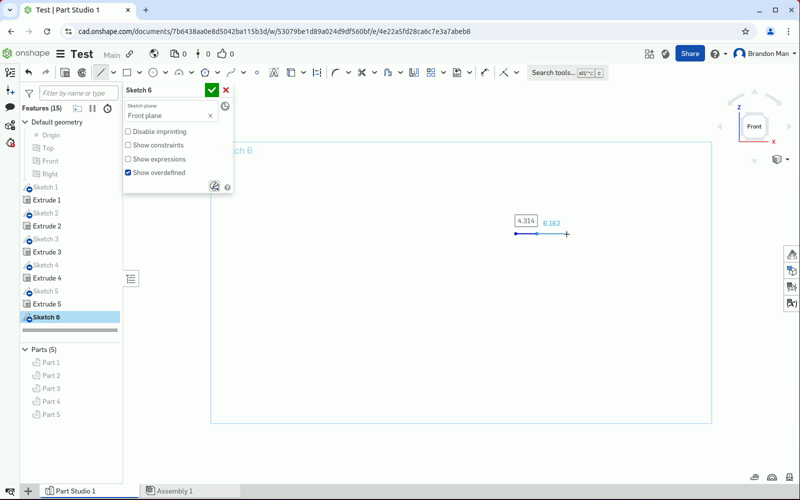
mouse_move(536, 228)
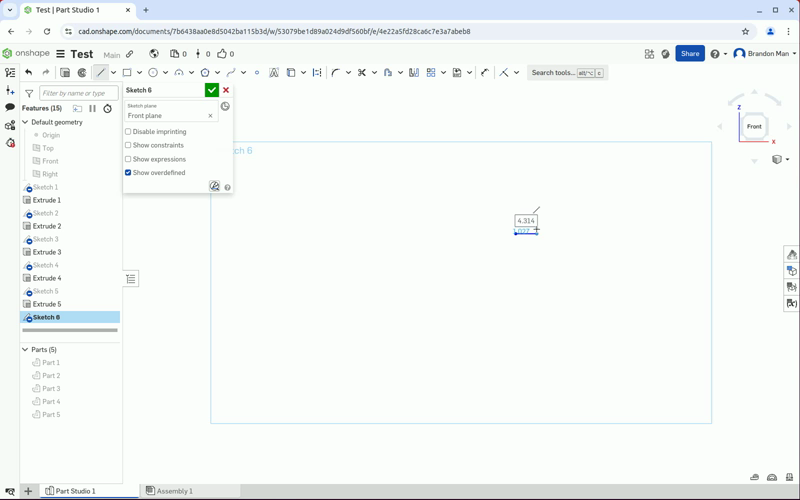
scroll(6)
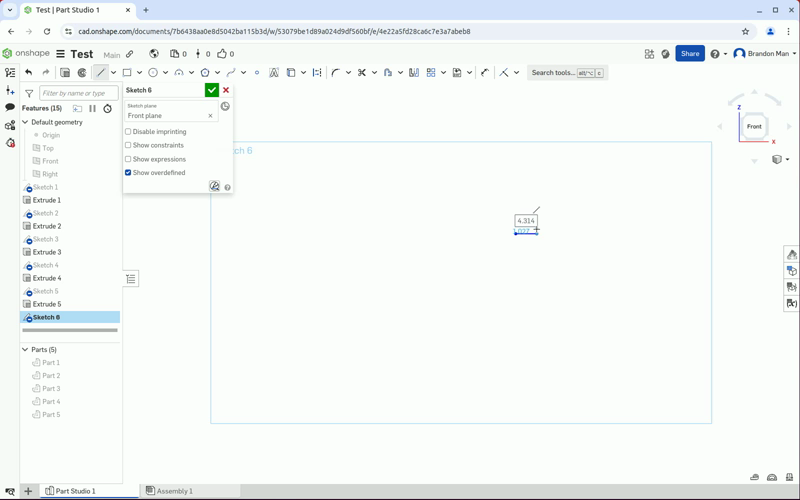
scroll(6)
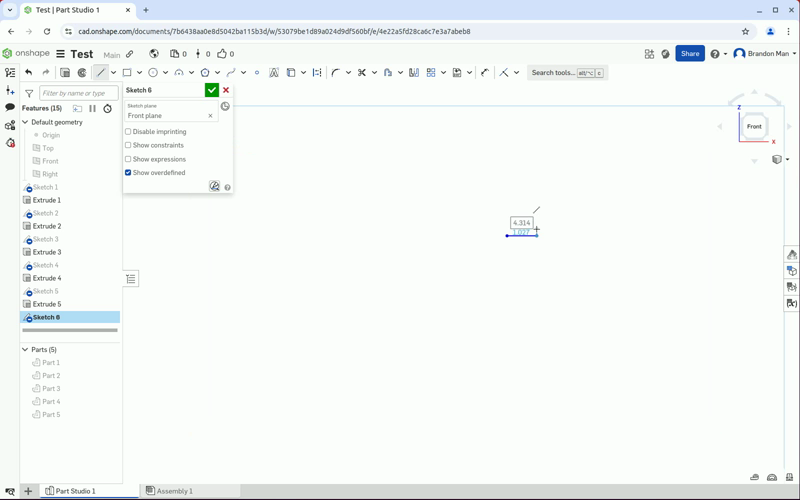
scroll(6)
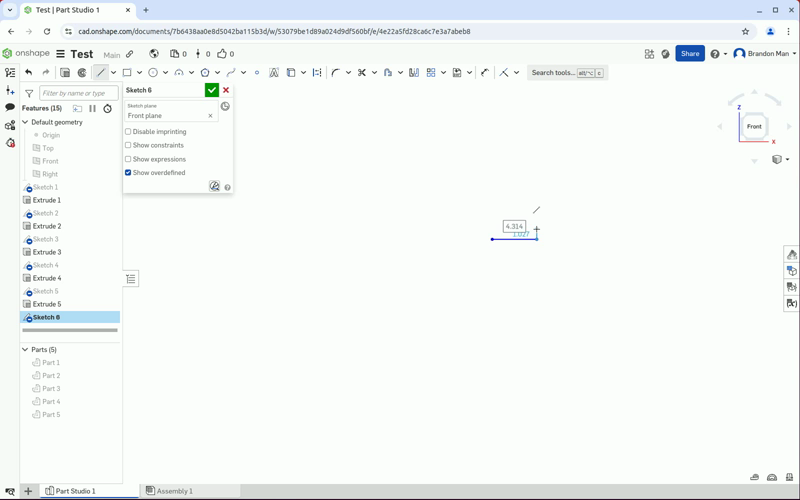
scroll(6)
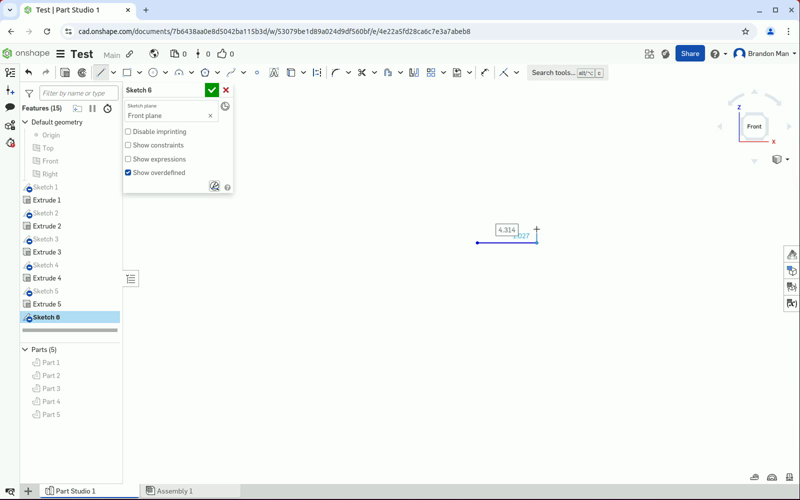
scroll(6)
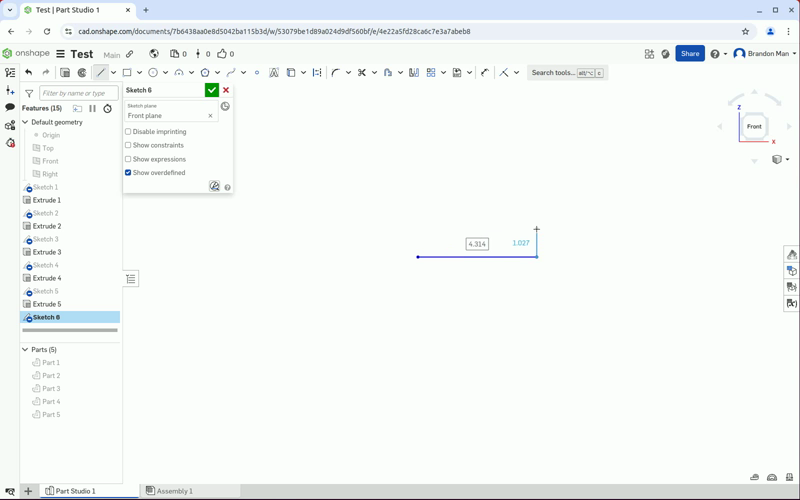
scroll(6)
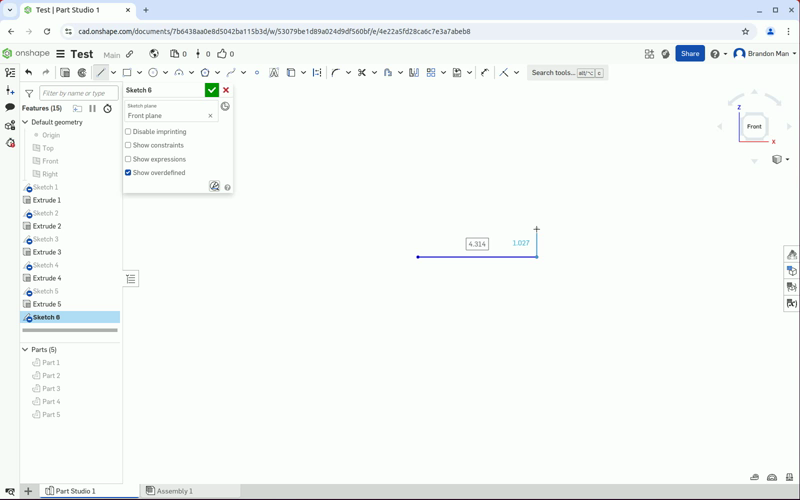
scroll(6)
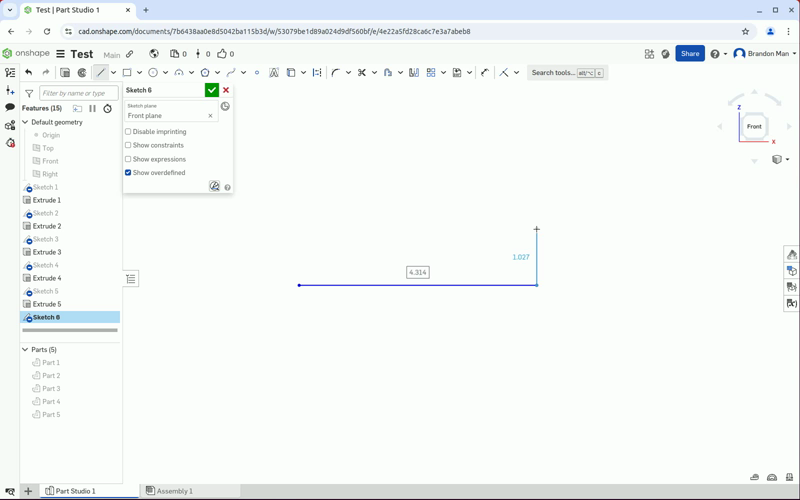
click(536, 228)
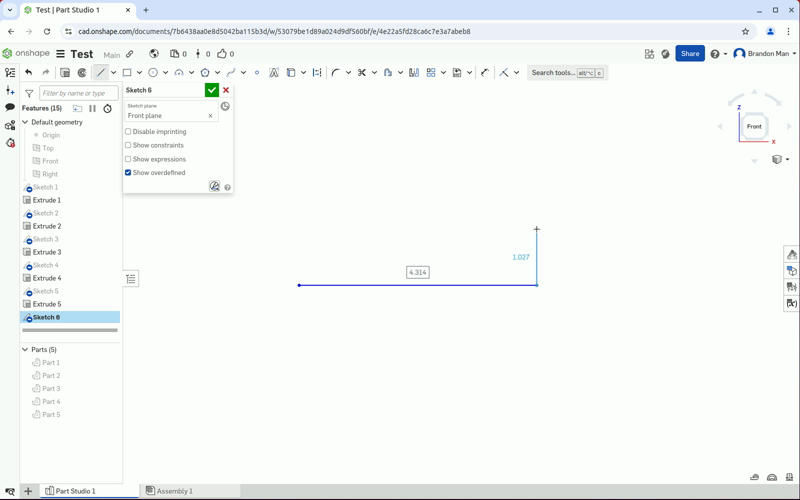
scroll(-6)
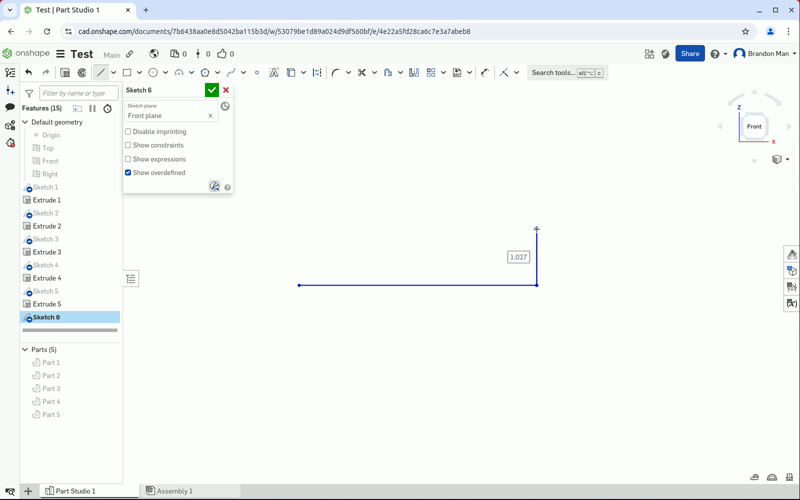
scroll(-6)
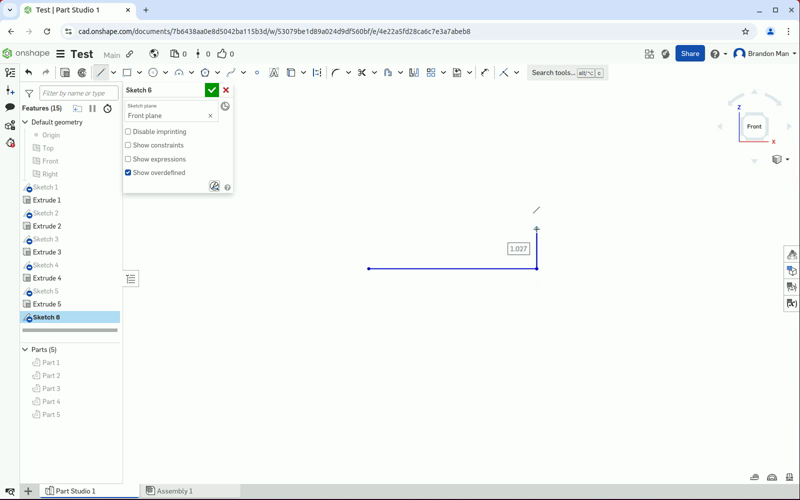
scroll(-6)
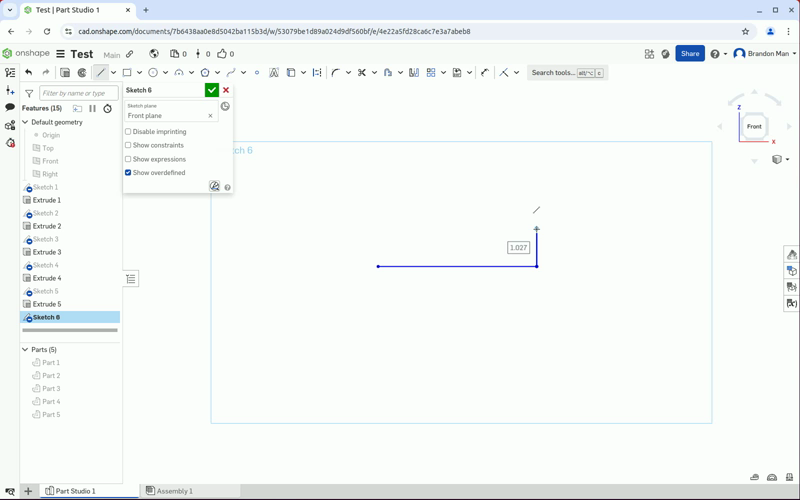
scroll(-6)
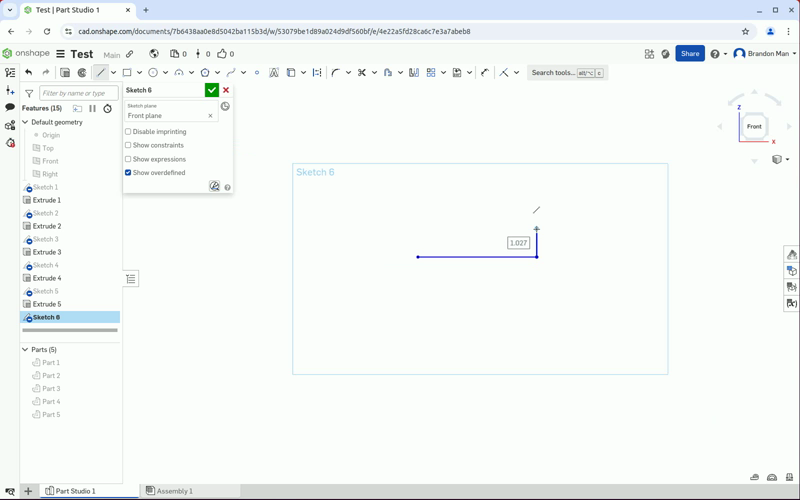
scroll(-6)
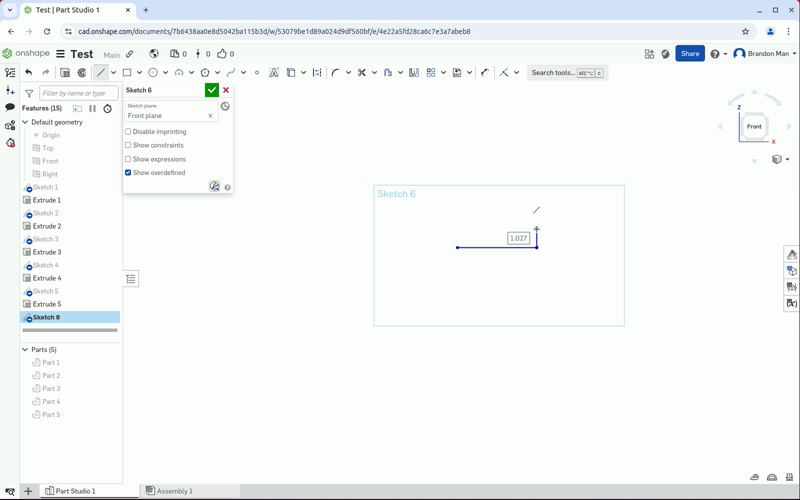
scroll(-6)
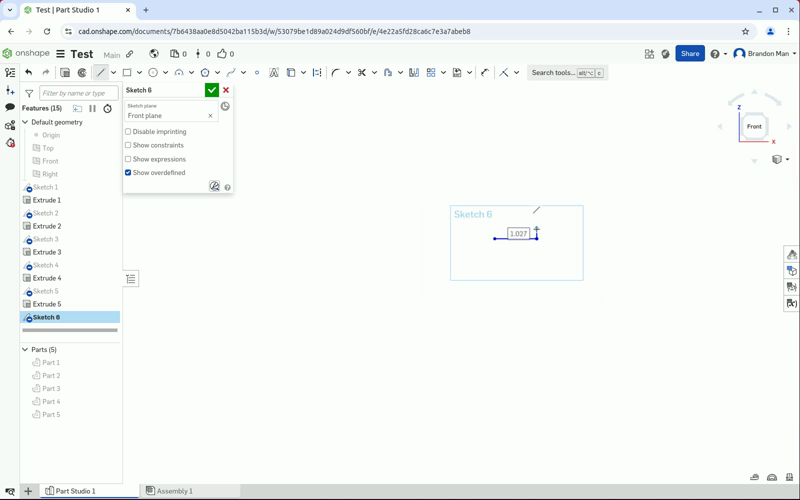
scroll(-6)
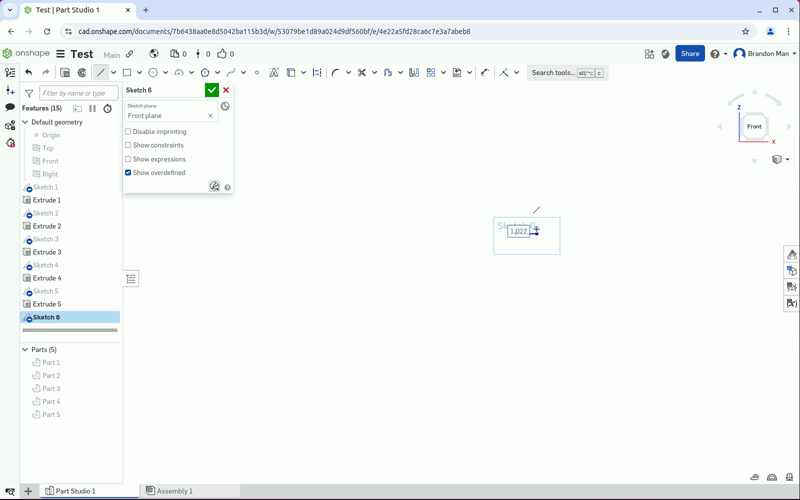
key_up(shift)
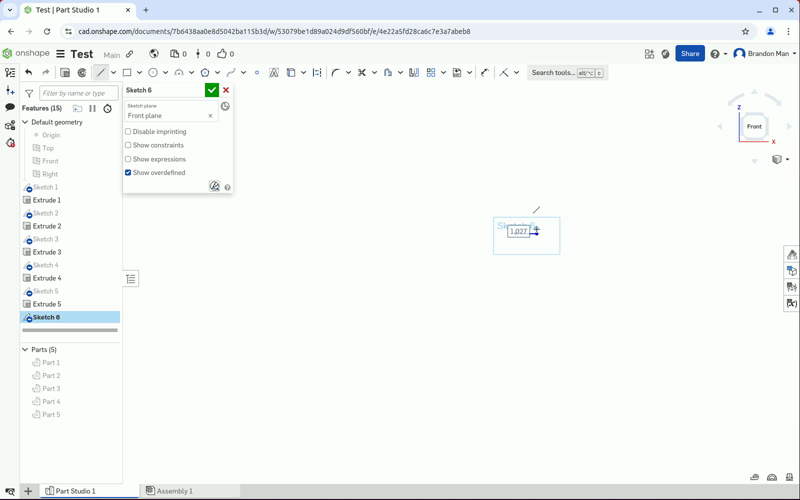
key_down(shift)
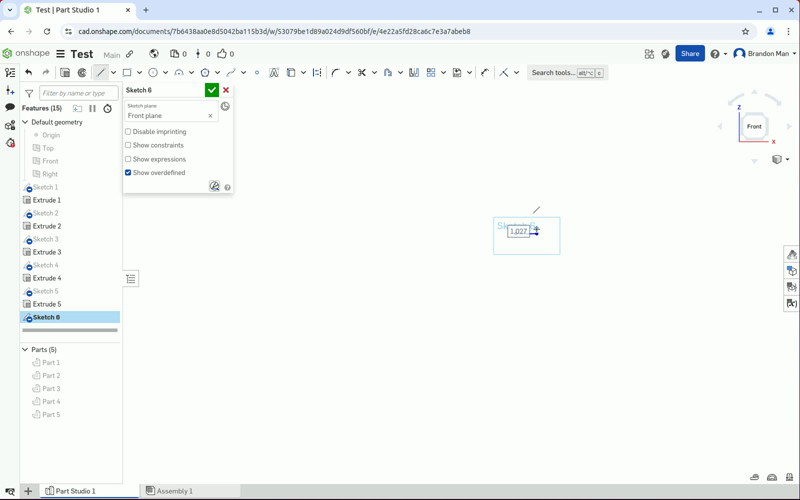
mouse_move(566, 228)
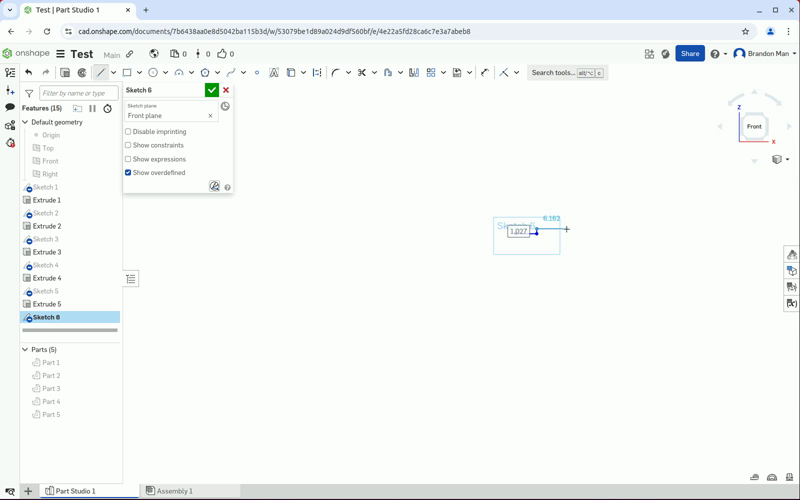
mouse_move(515, 228)
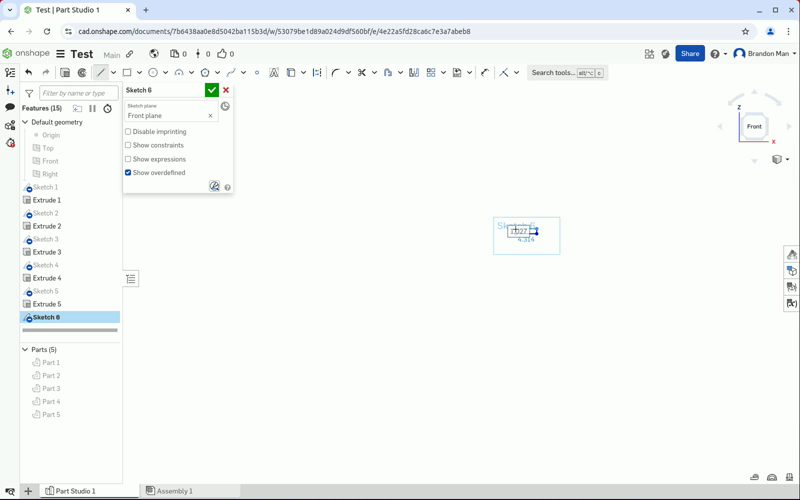
click(515, 228)
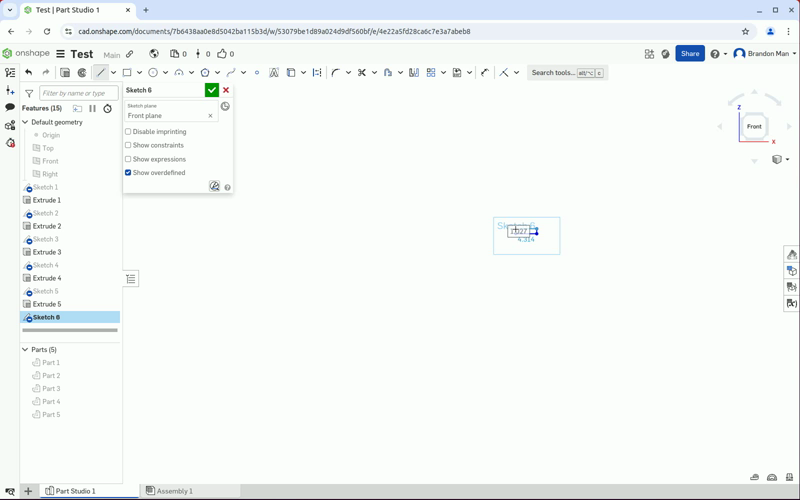
key_up(shift)
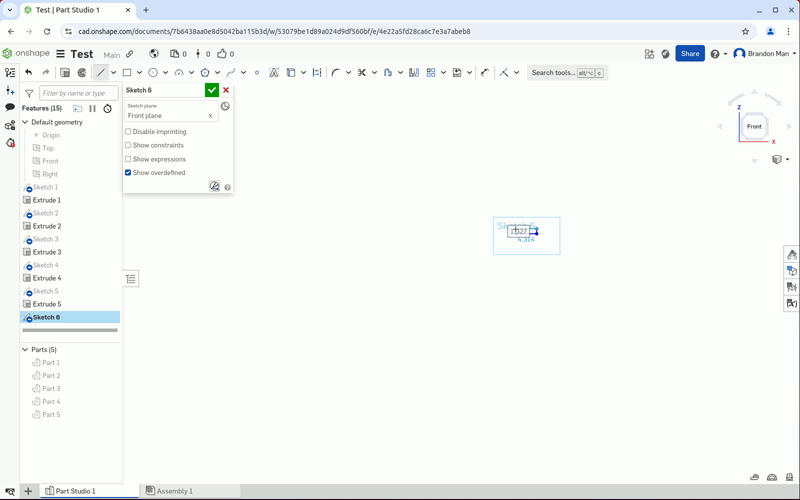
mouse_move(545, 228)
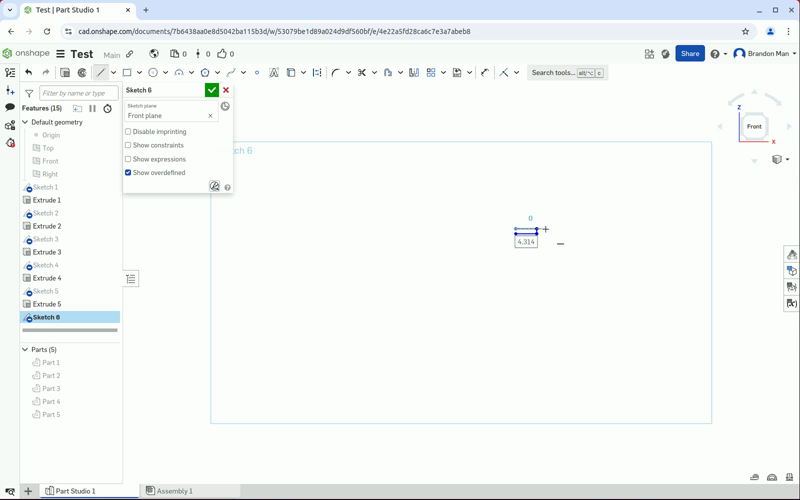
key_down(shift)
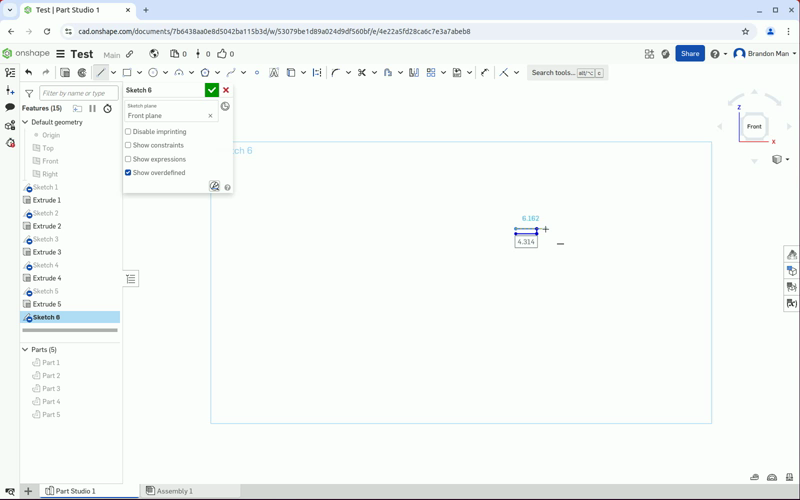
mouse_move(515, 233)
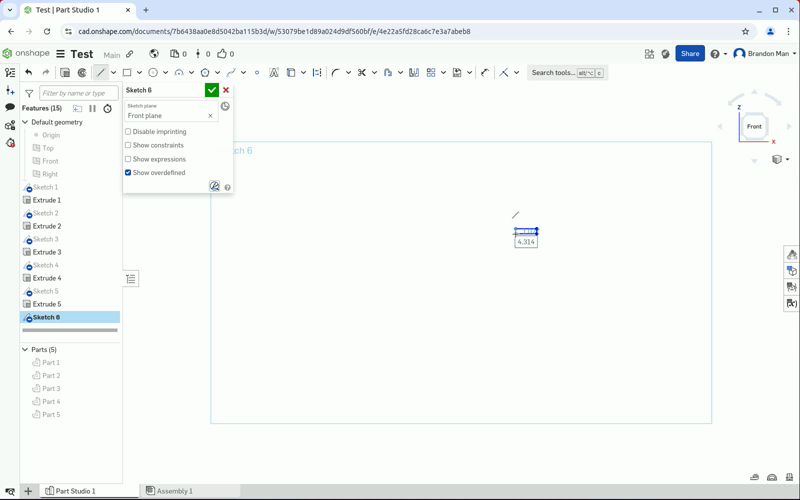
scroll(6)
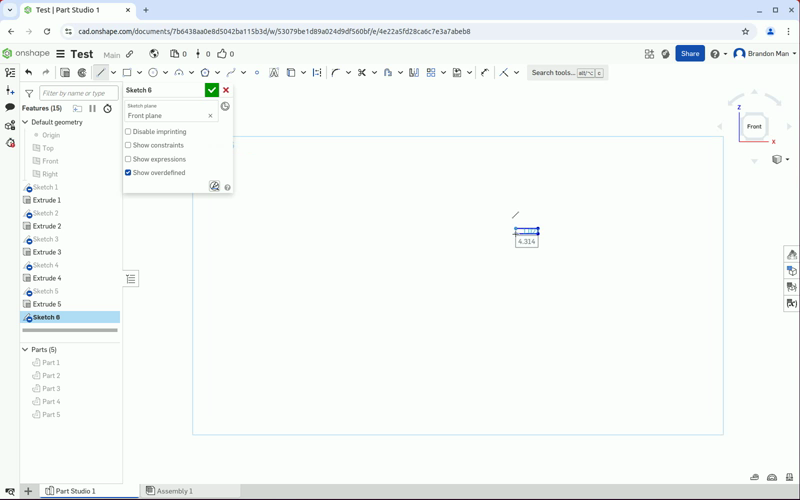
scroll(6)
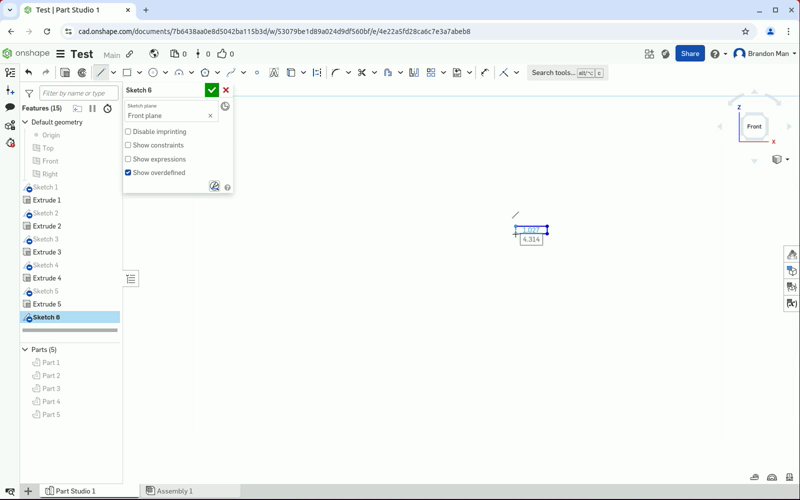
scroll(6)
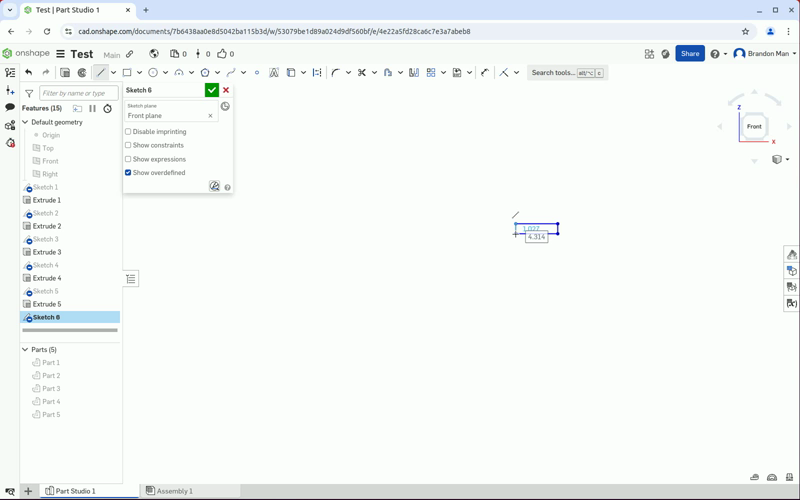
scroll(6)
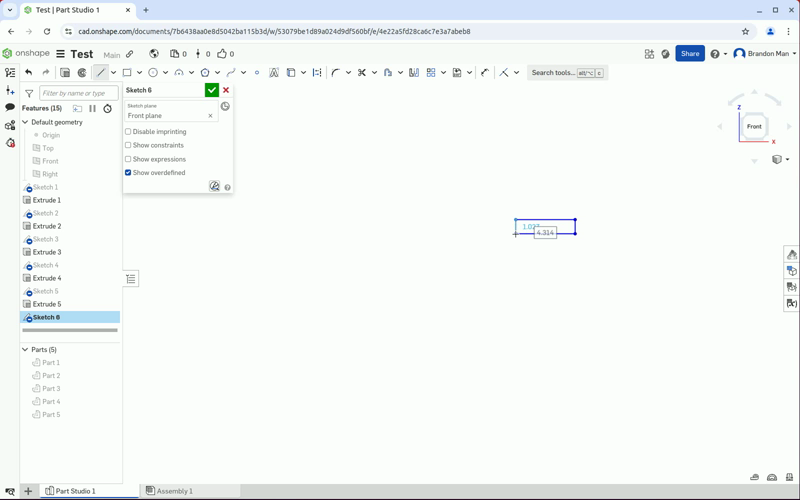
scroll(6)
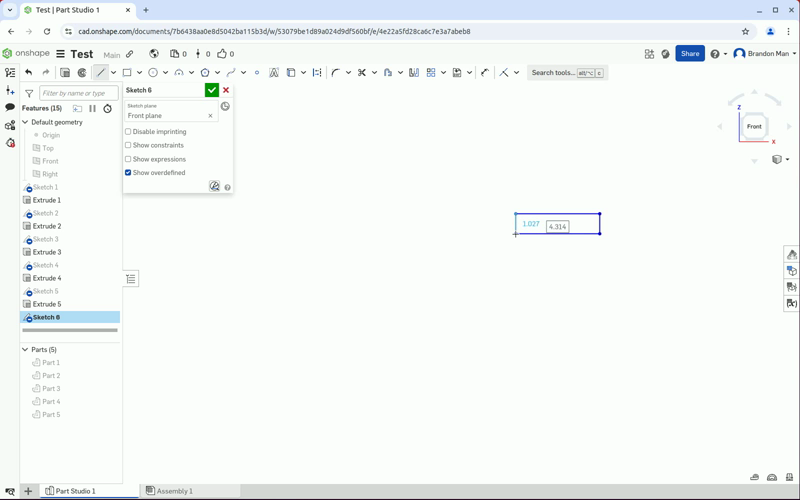
scroll(6)
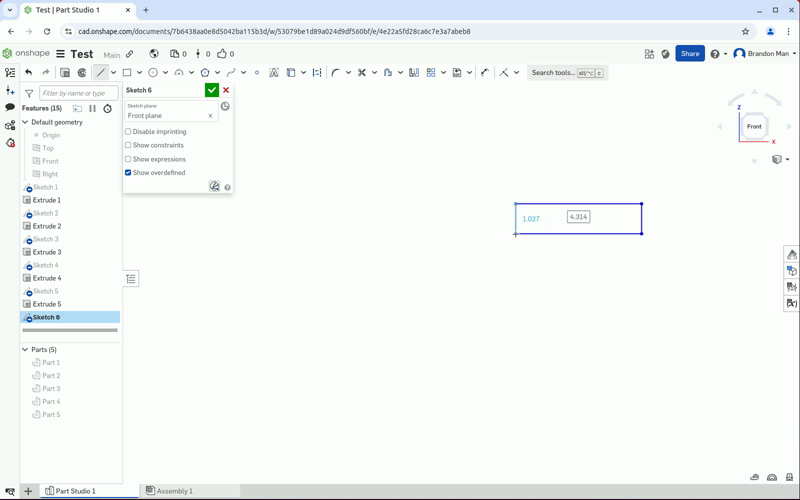
scroll(6)
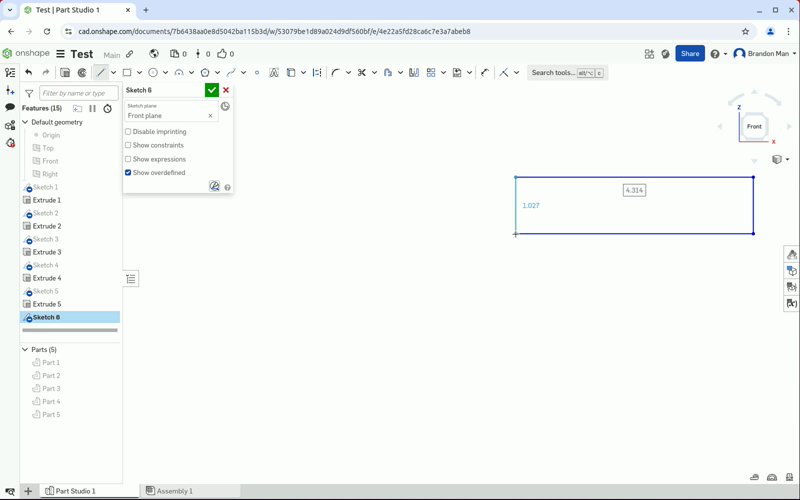
key_up(shift)
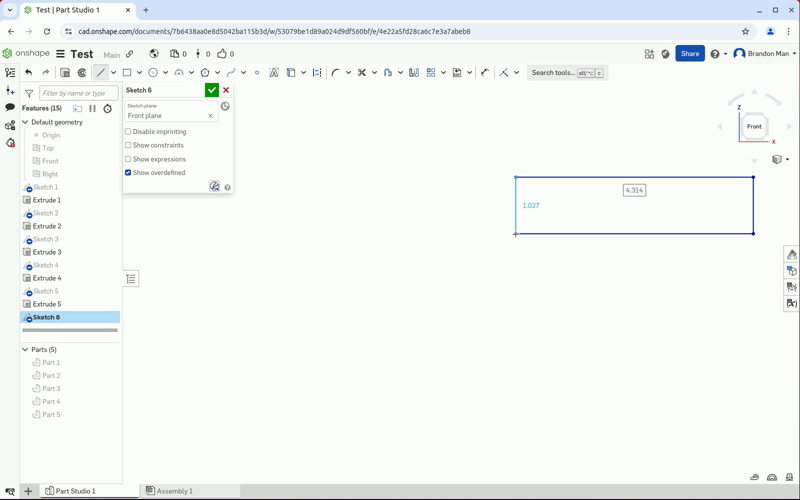
click(515, 233)
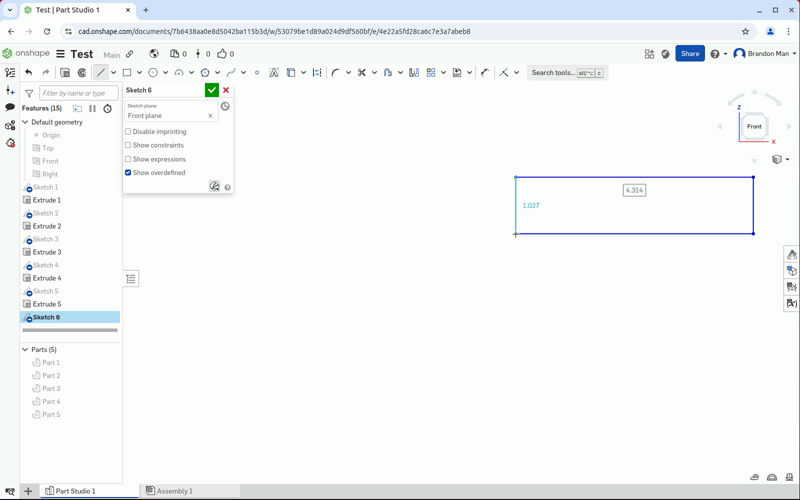
scroll(-6)
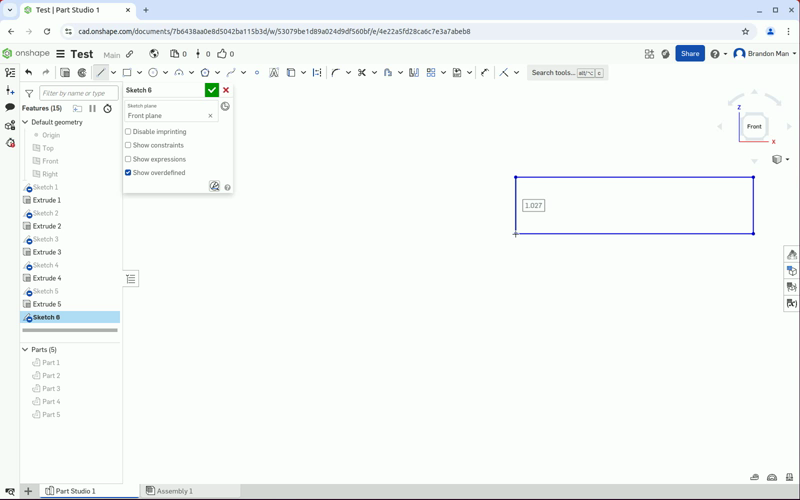
scroll(-6)
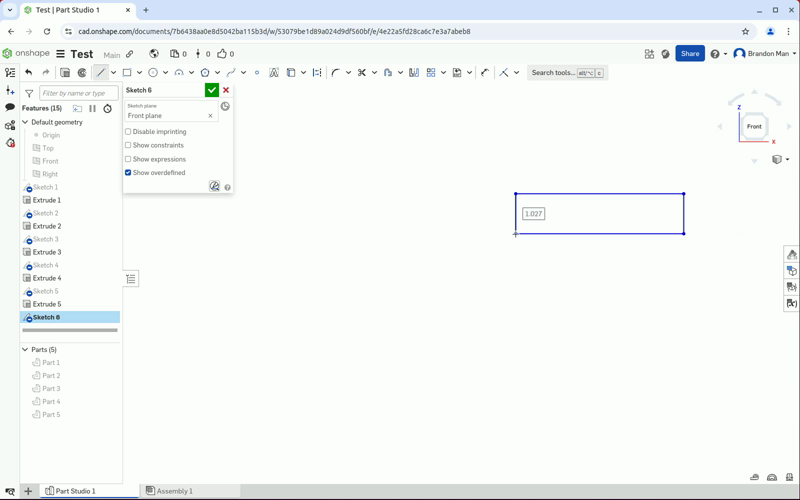
scroll(-6)
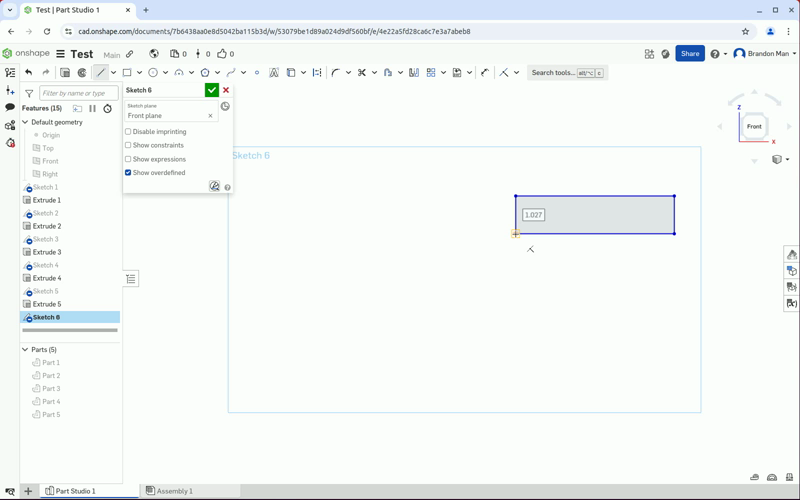
scroll(-6)
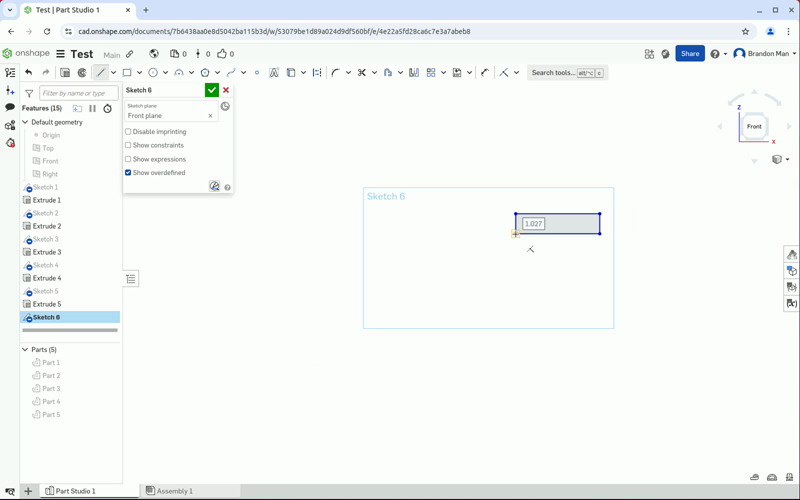
scroll(-6)
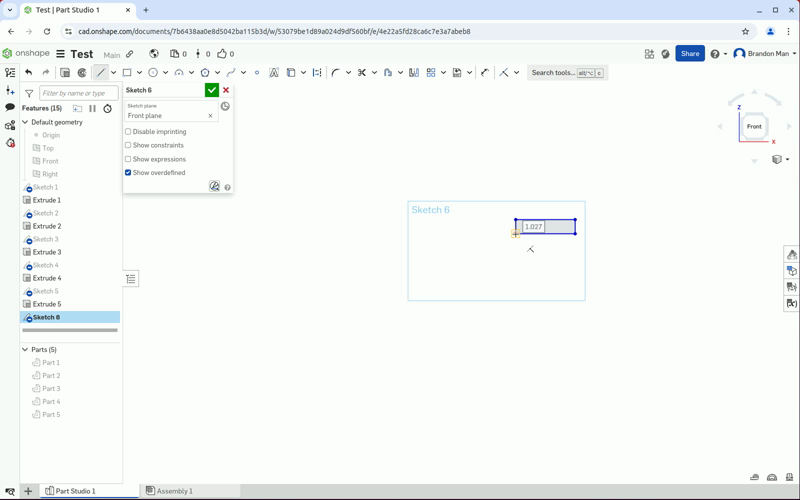
scroll(-6)
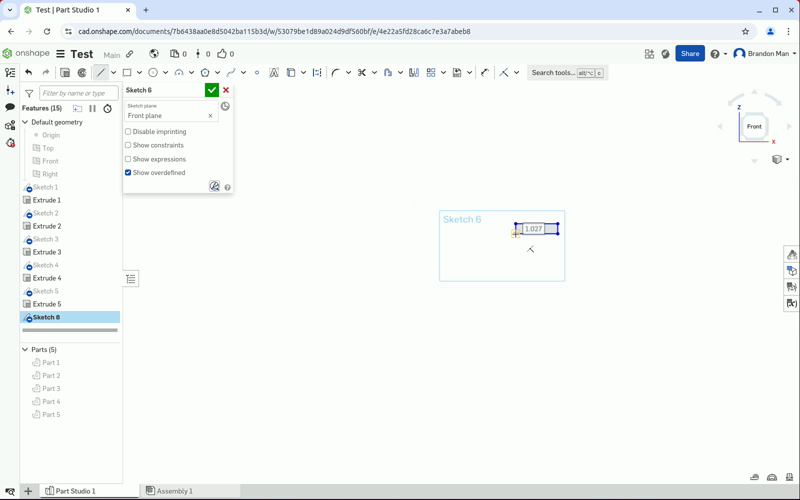
scroll(-6)
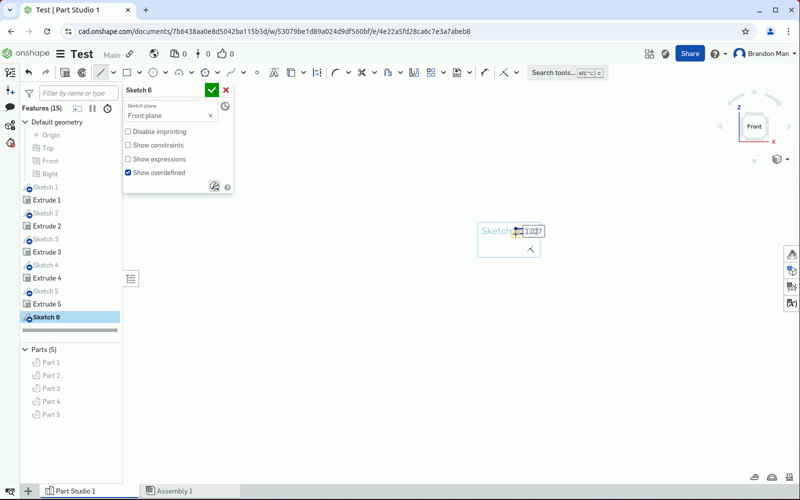
key(esc)
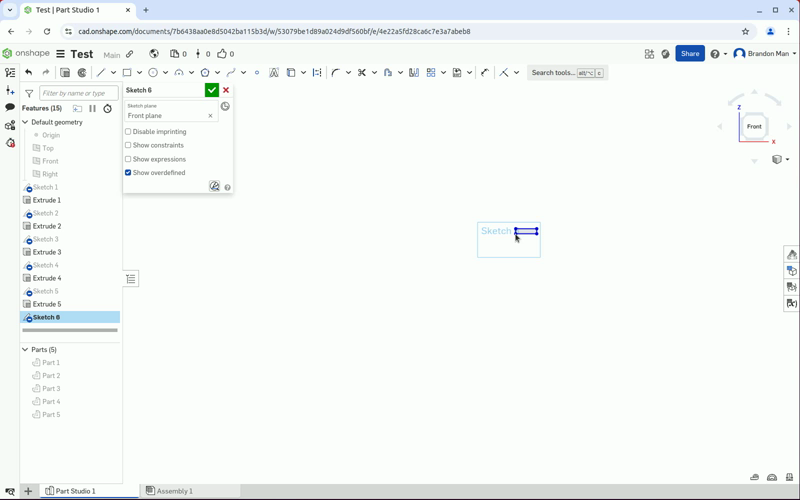
mouse_move(528, 232)
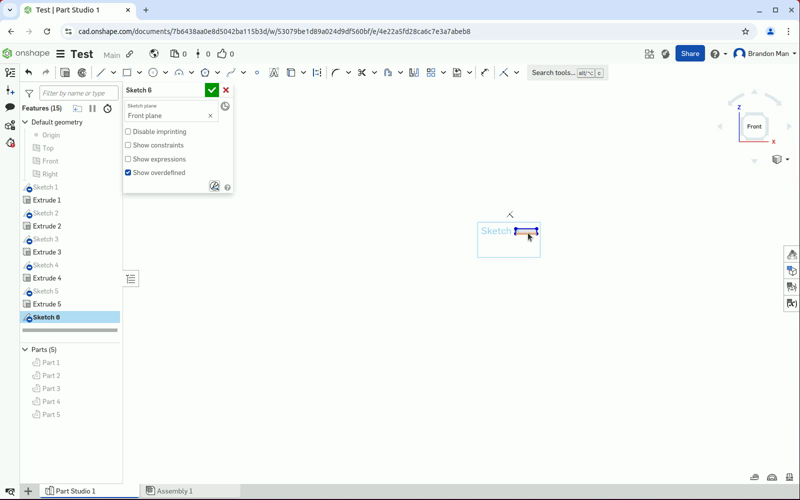
scroll(6)
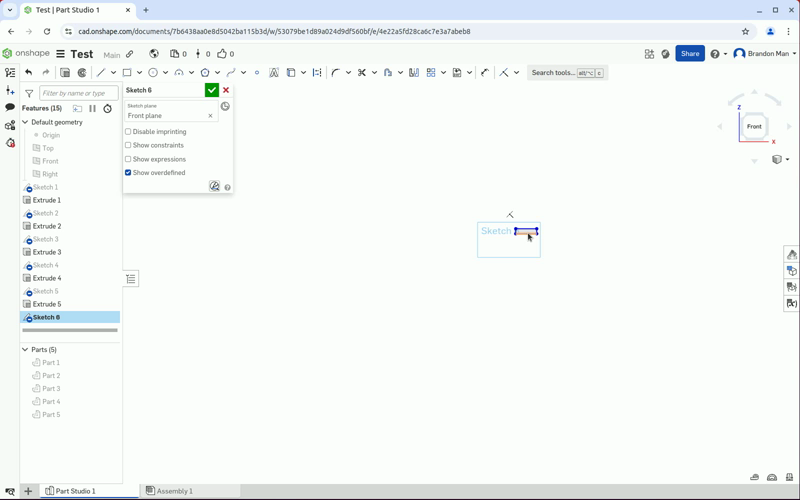
scroll(6)
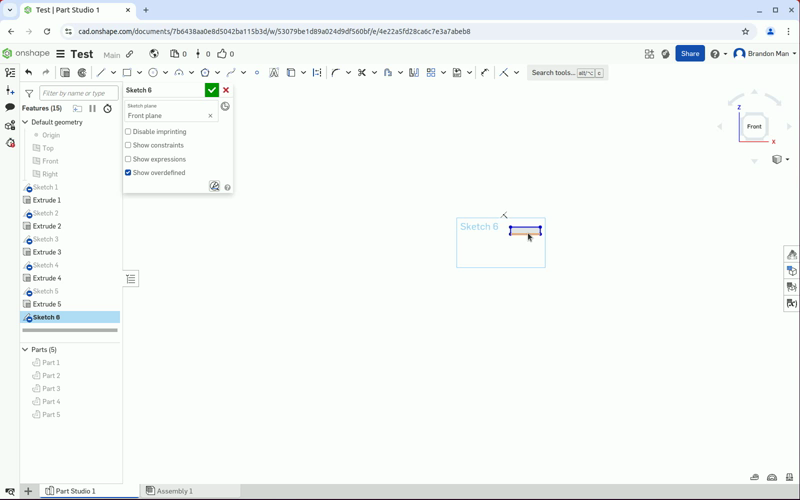
scroll(6)
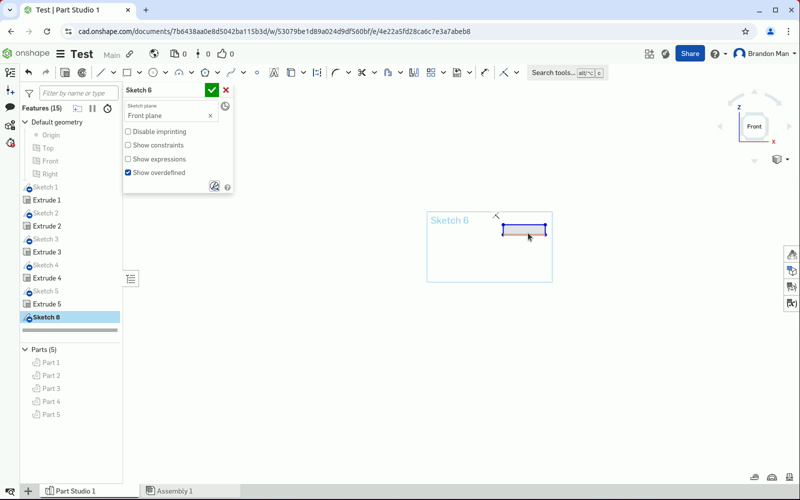
scroll(6)
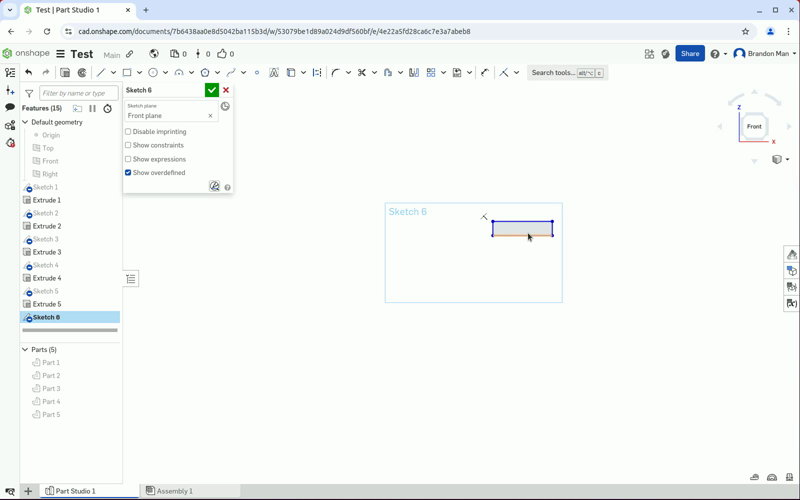
scroll(6)
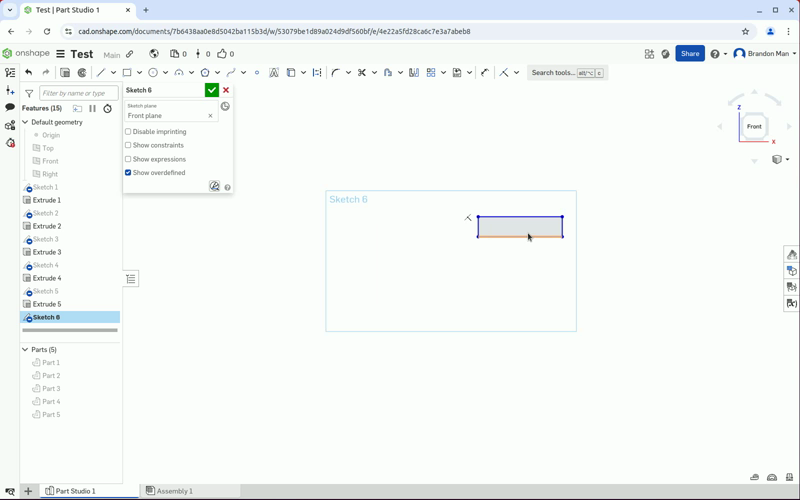
scroll(6)
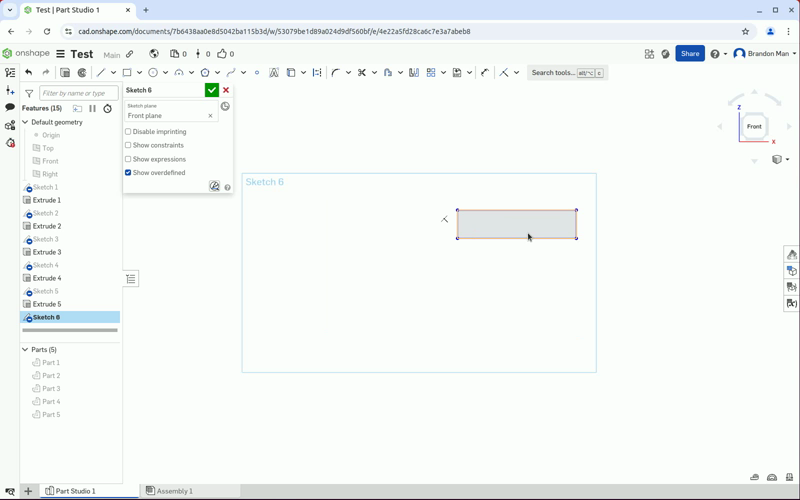
scroll(6)
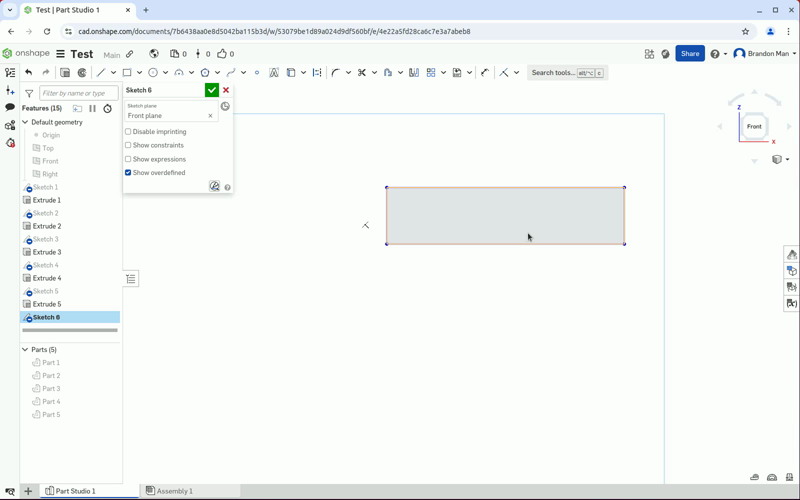
click(528, 232)
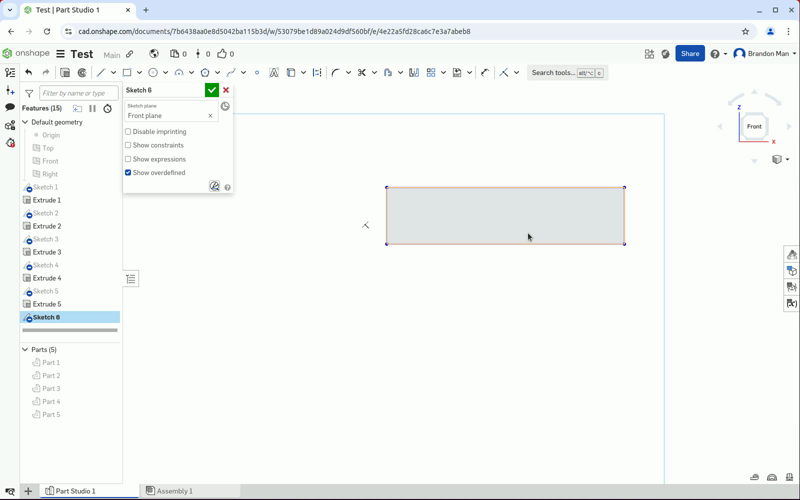
scroll(-6)
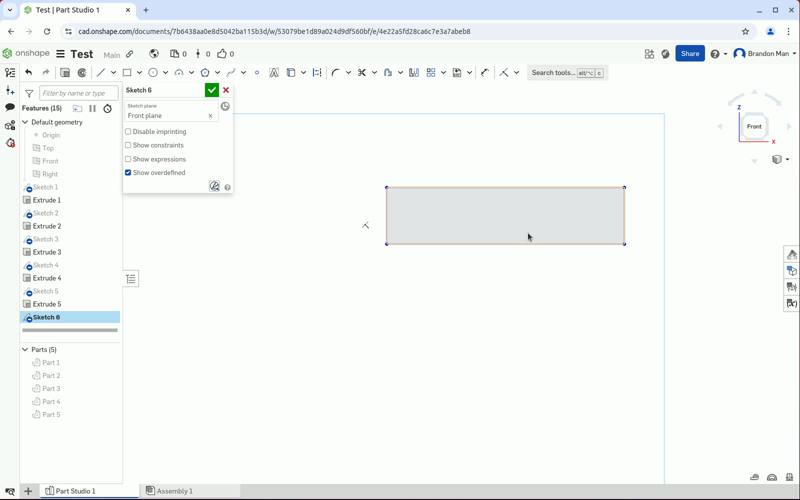
scroll(-6)
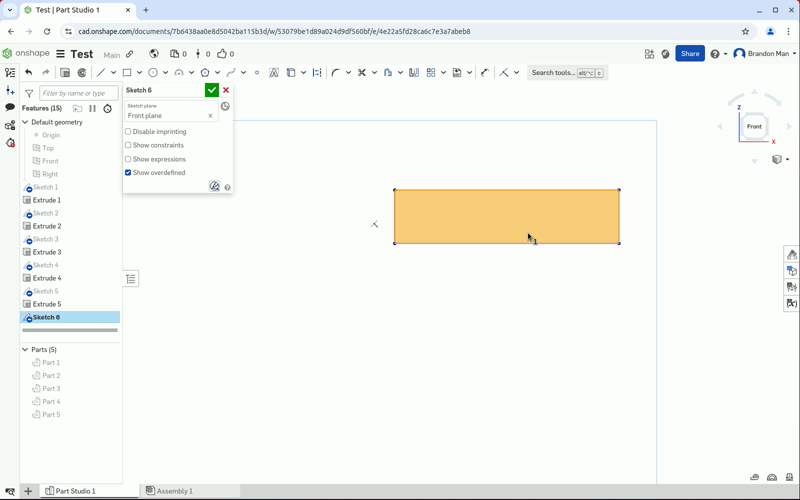
scroll(-6)
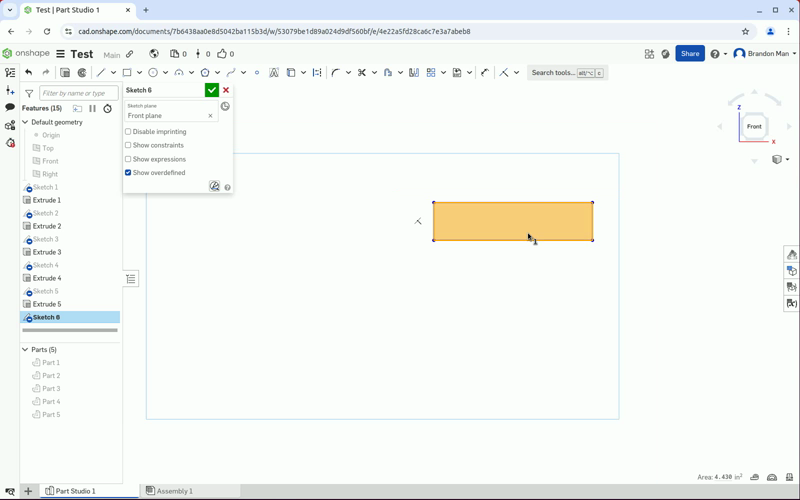
scroll(-6)
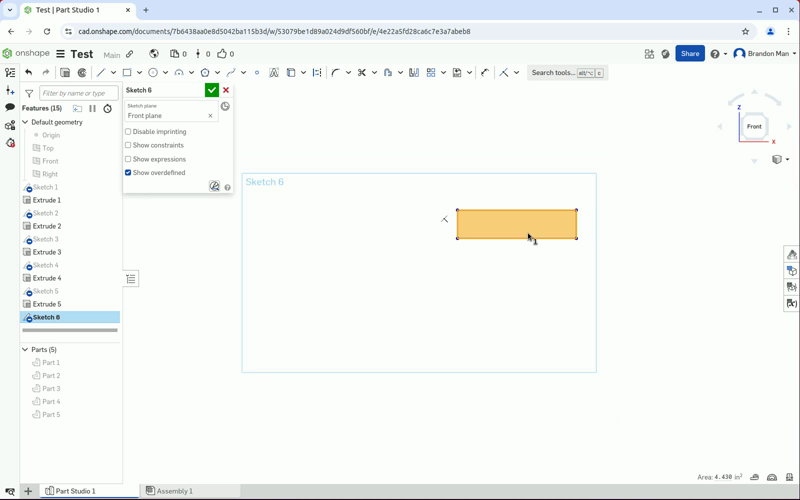
scroll(-6)
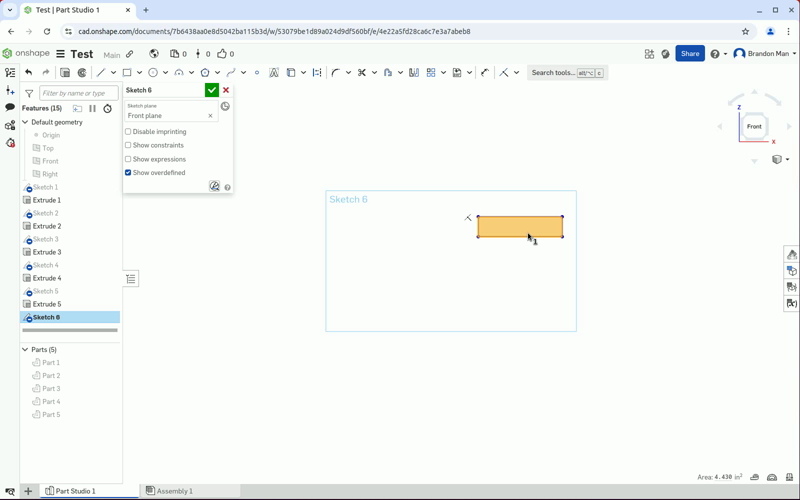
scroll(-6)
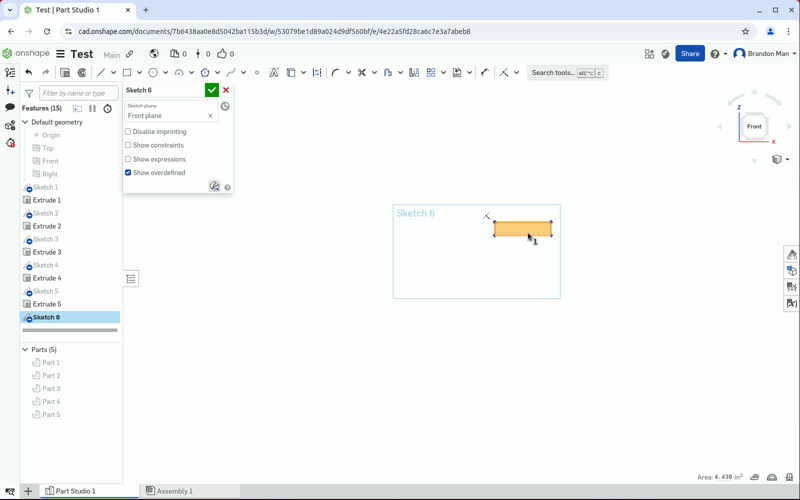
scroll(-6)
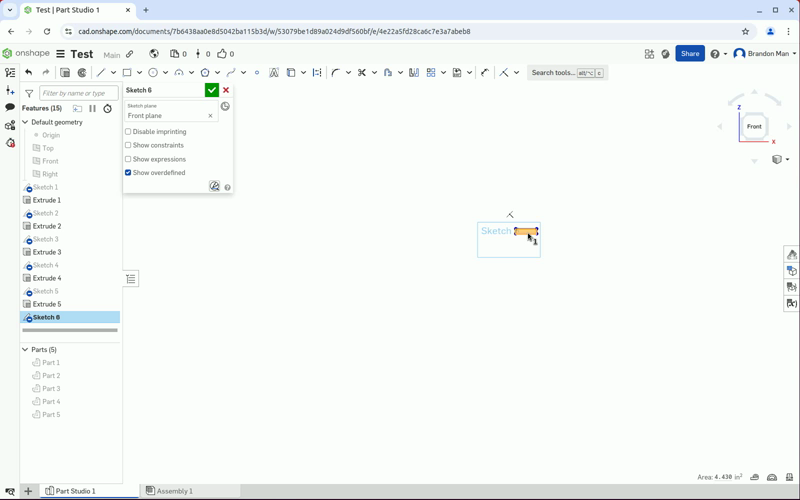
mouse_move(73, 352)
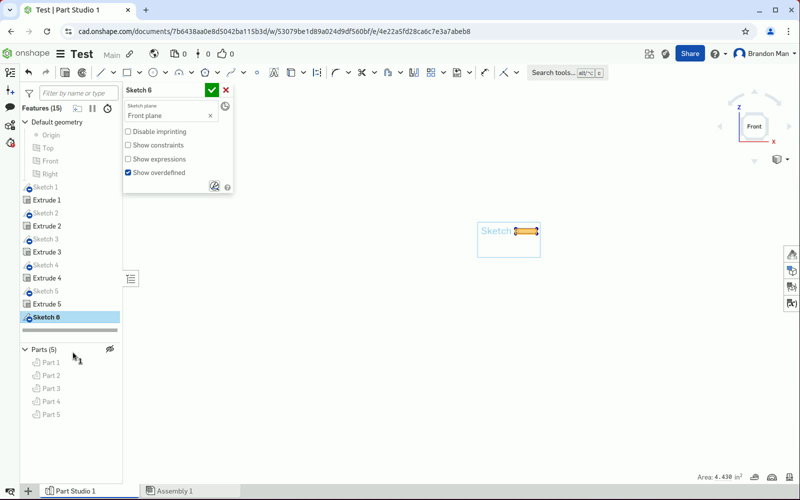
key(shift+y)
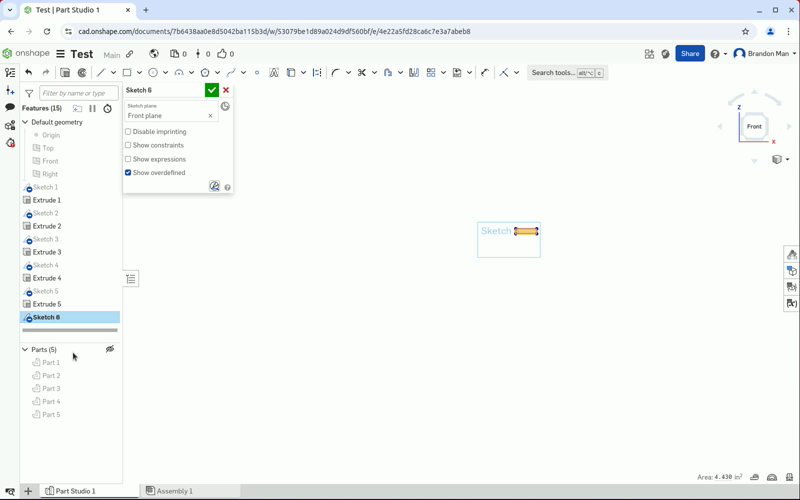
key(shift+e)
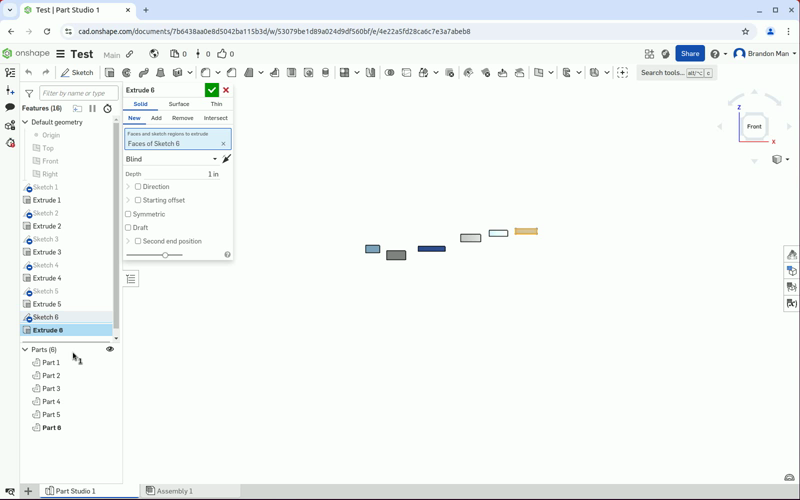
mouse_move(143, 106)
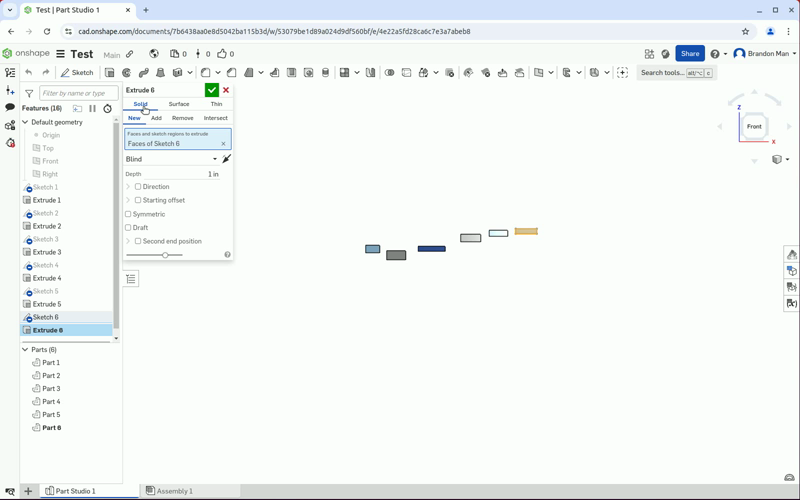
click(143, 106)
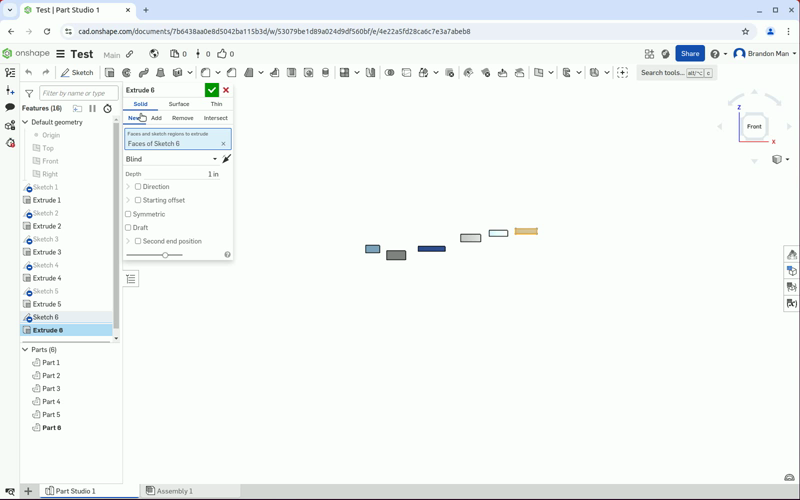
mouse_move(137, 120)
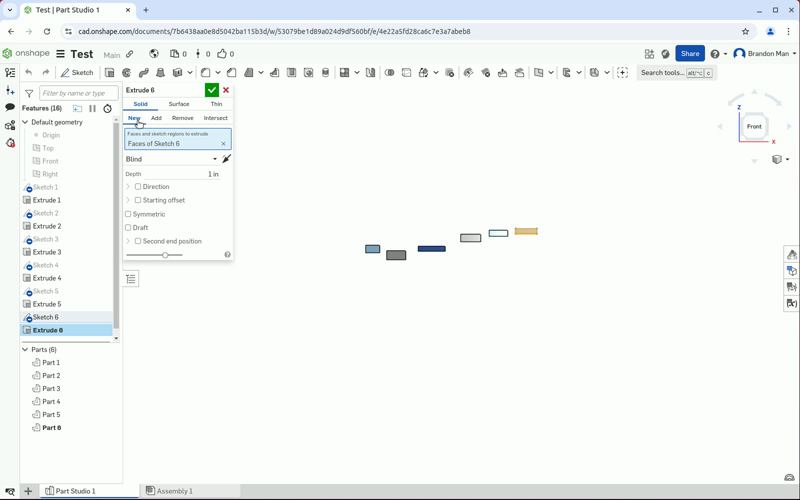
click(137, 120)
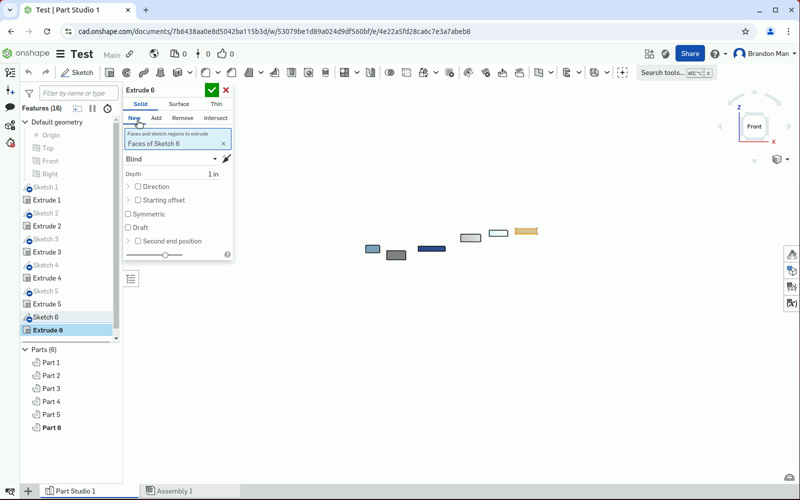
key(tab, 4)
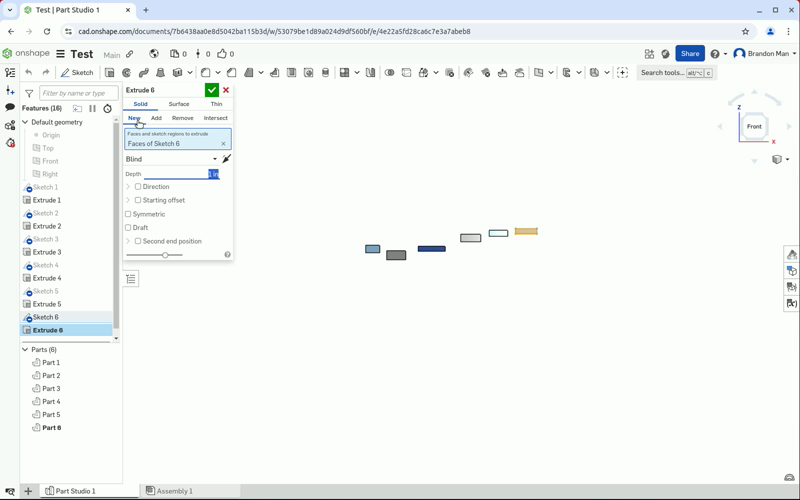
text(2.648)
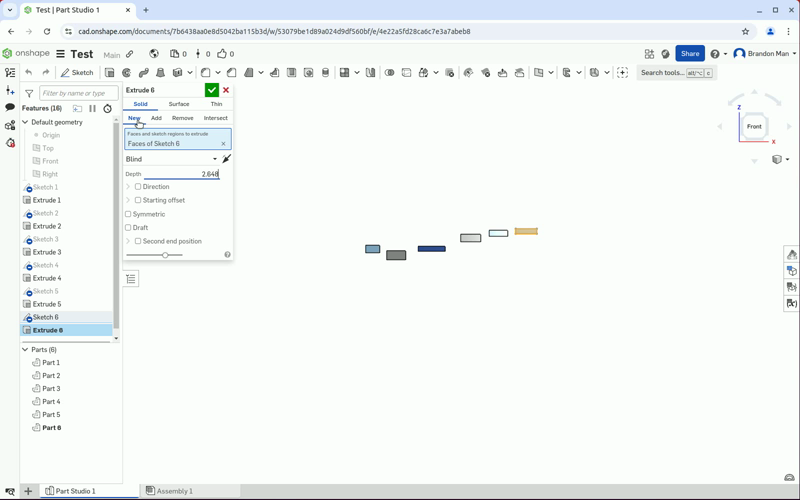
key(enter)
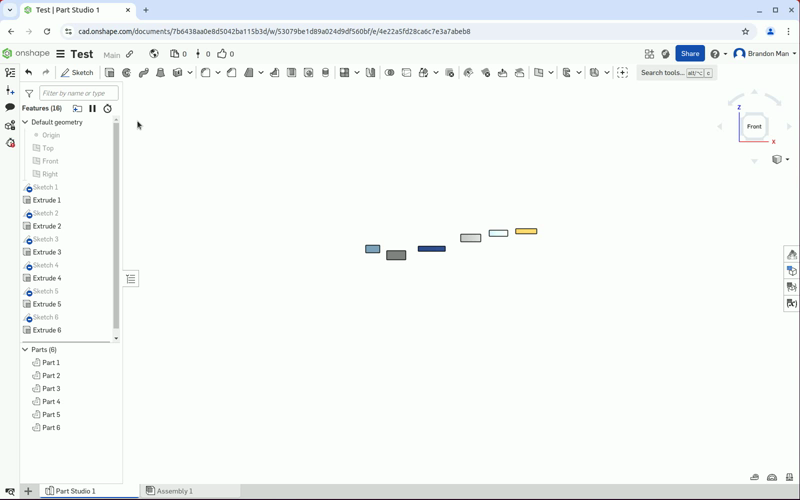
key(shift+h)
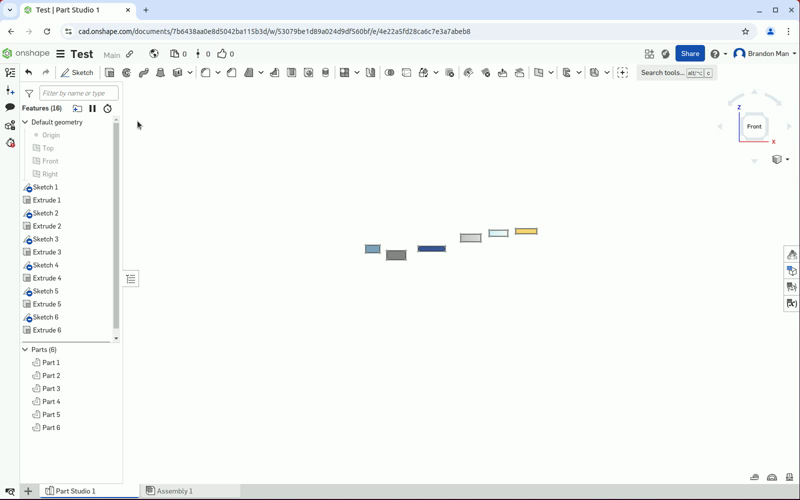
key(shift+h)
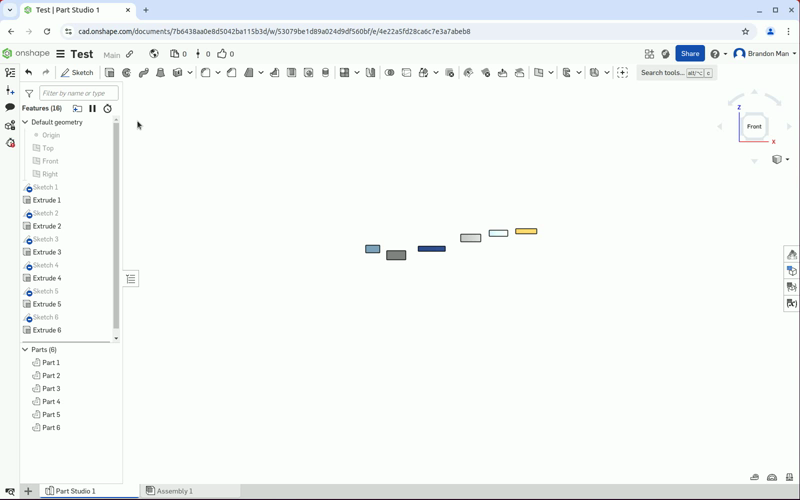
mouse_move(69, 189)
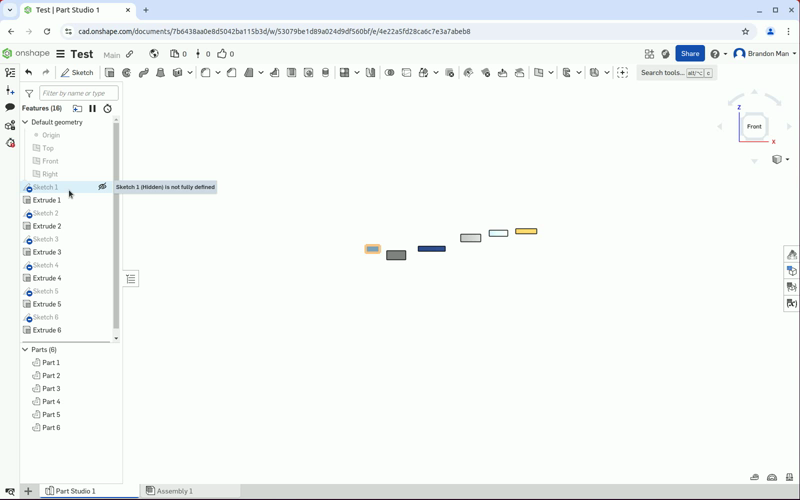
click(69, 189)
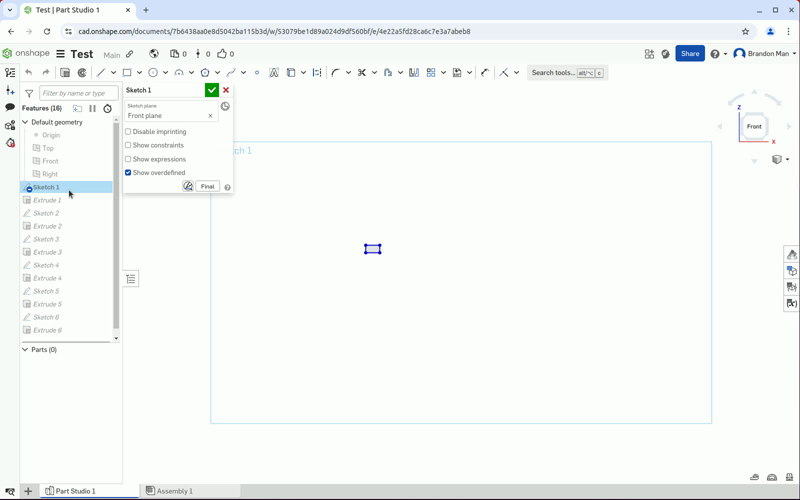
mouse_move(229, 92)
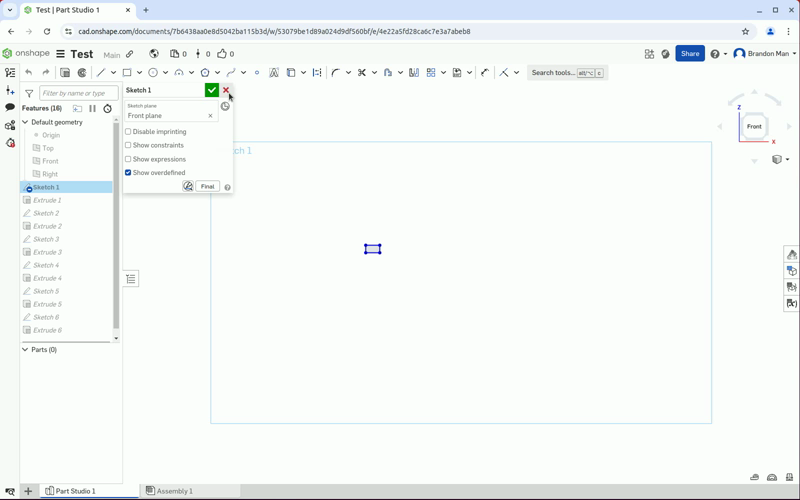
click(229, 92)
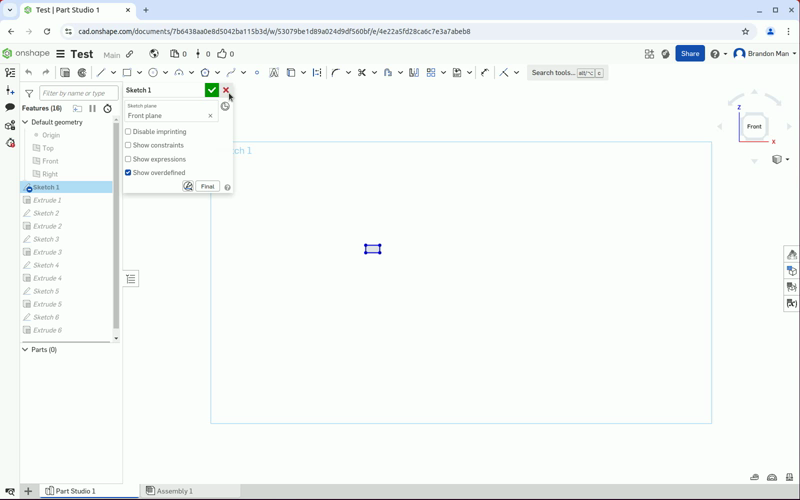
key(shift+s)
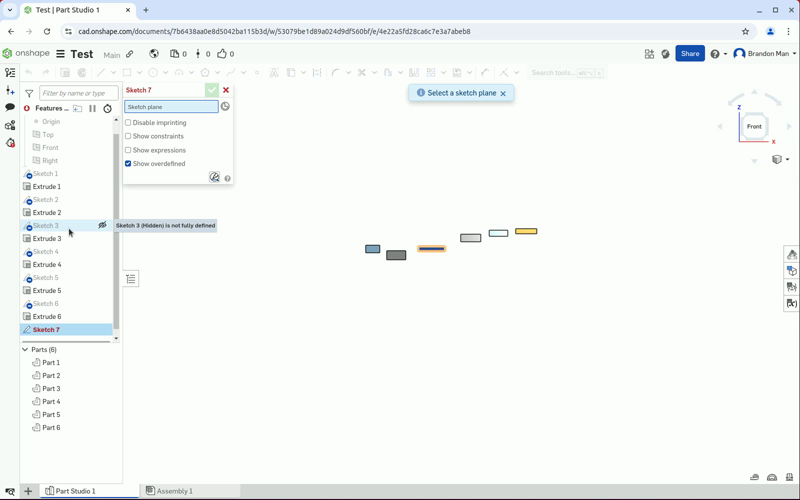
scroll(3)
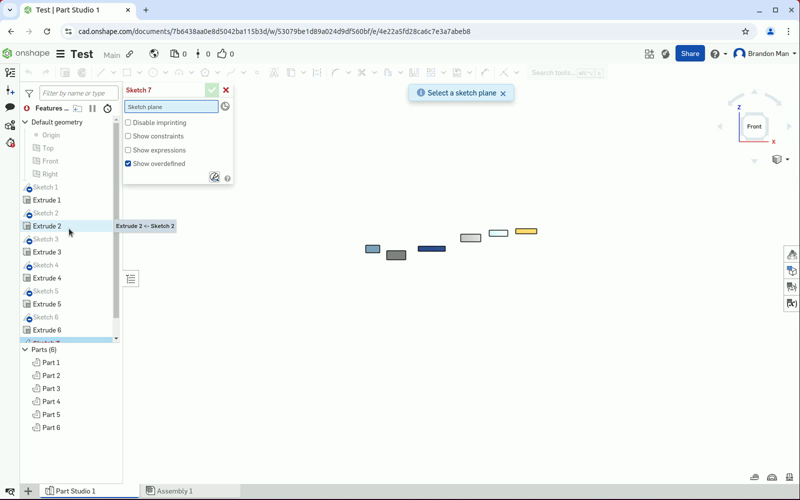
mouse_move(69, 163)
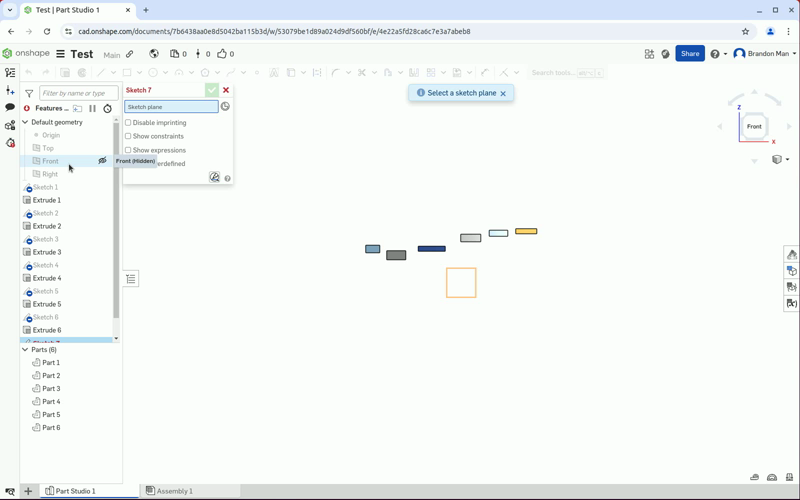
click(69, 163)
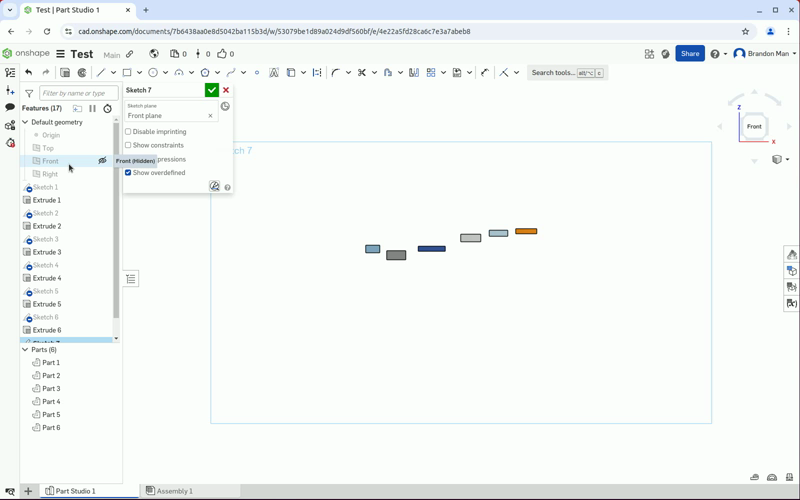
mouse_move(73, 352)
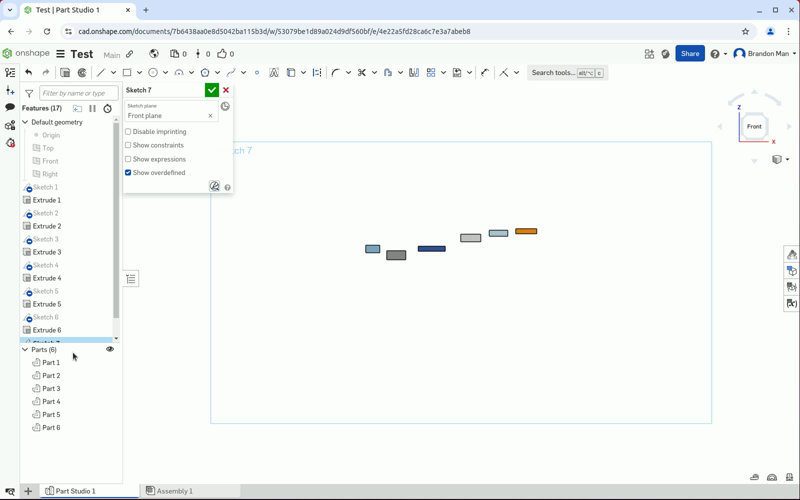
key(y)
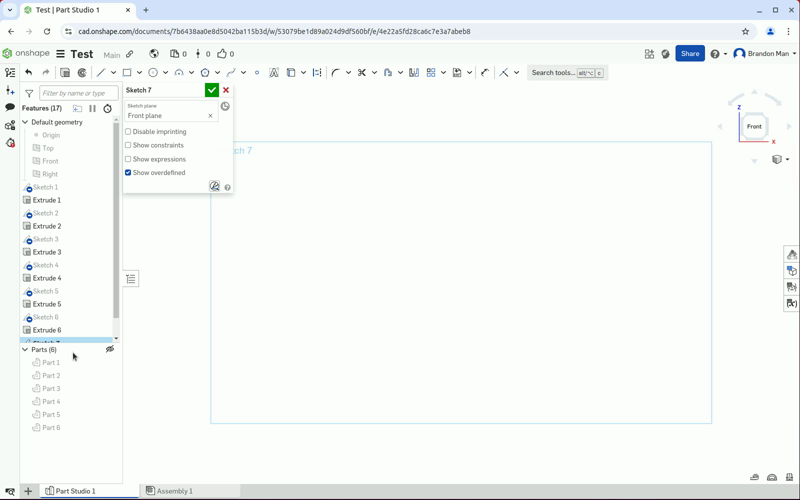
key(l)
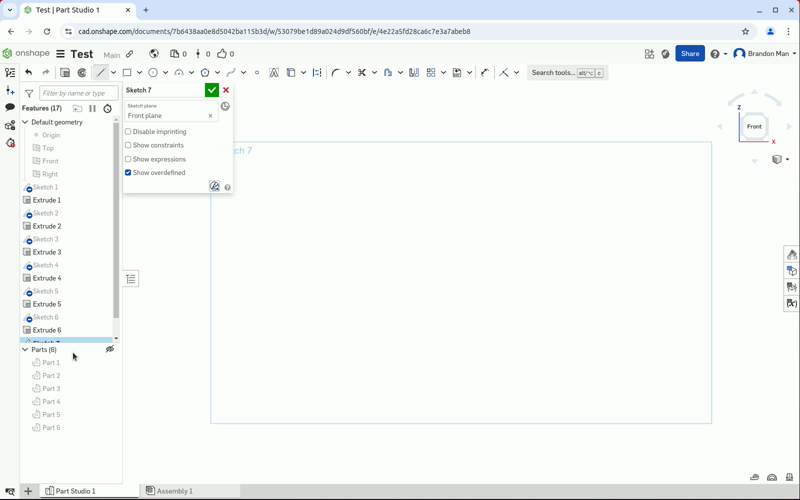
key_down(shift)
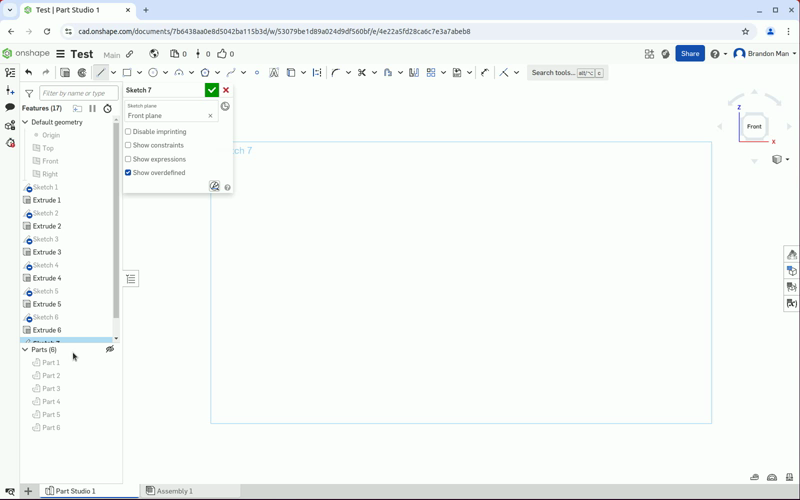
mouse_move(546, 228)
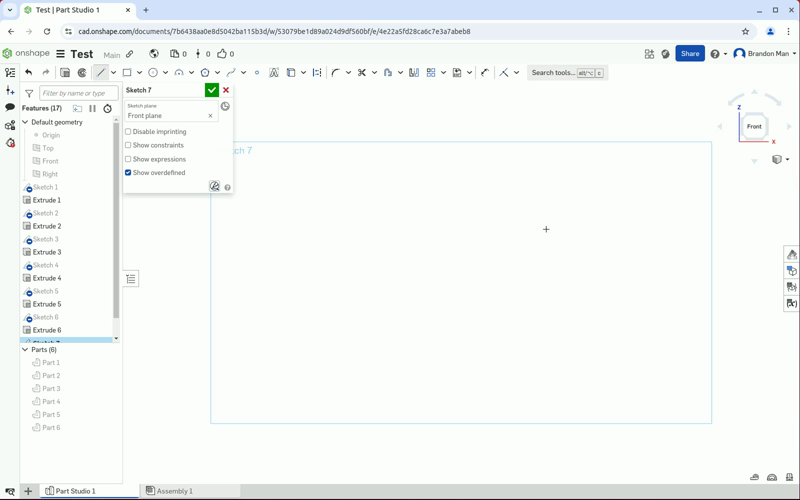
click(546, 228)
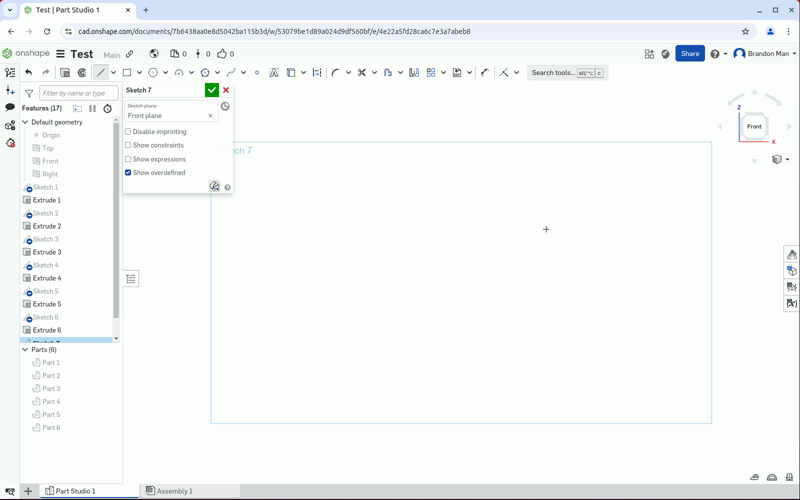
key_up(shift)
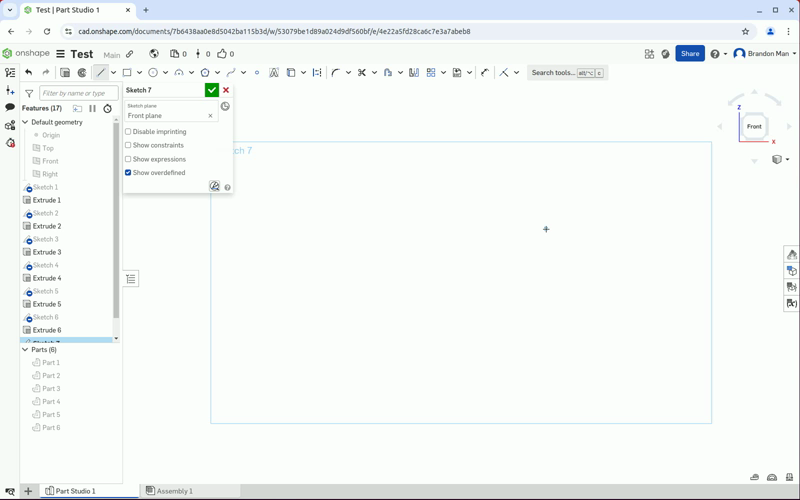
key_down(shift)
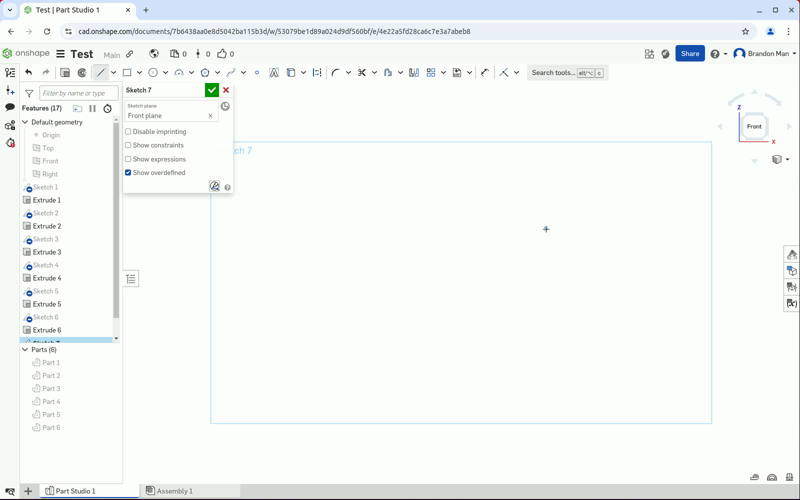
mouse_move(576, 228)
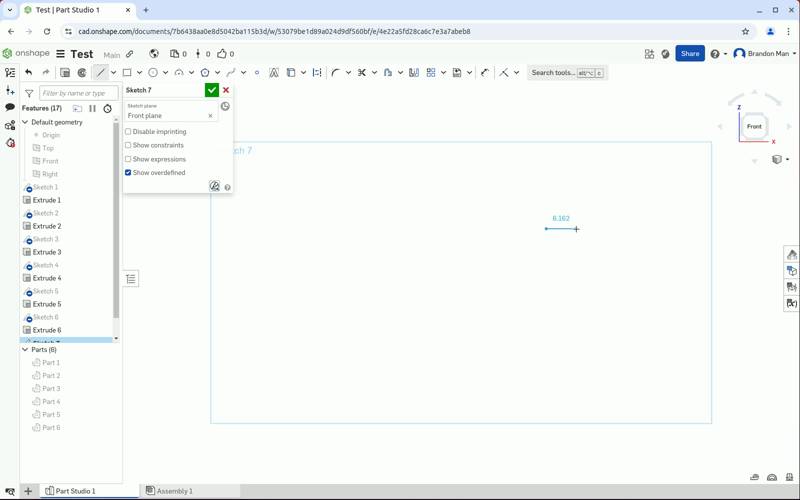
mouse_move(560, 228)
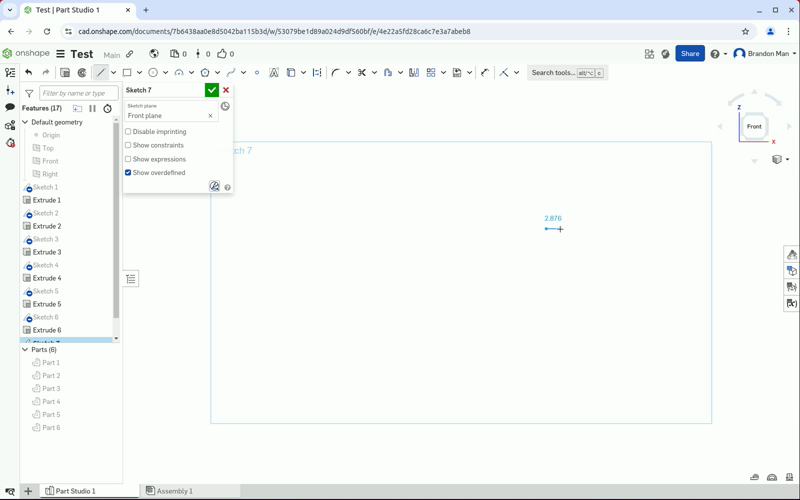
click(560, 228)
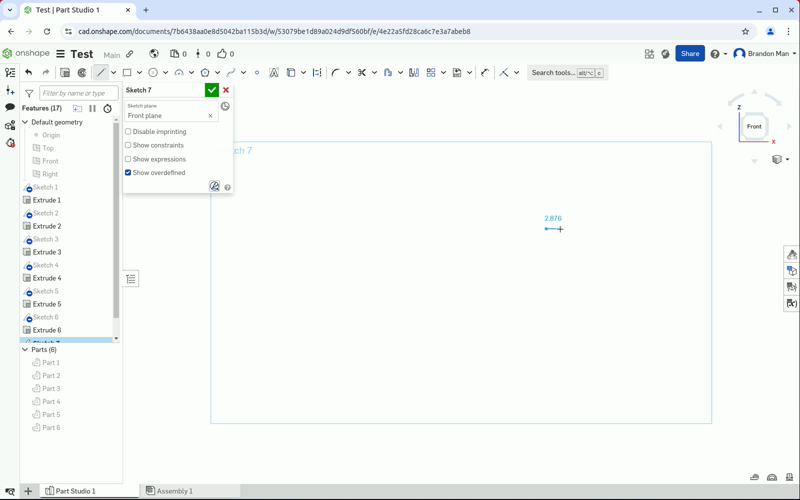
key_up(shift)
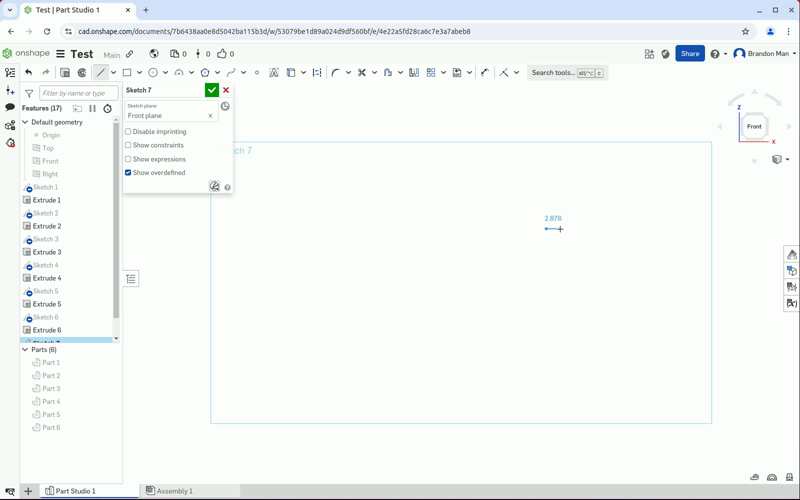
key_down(shift)
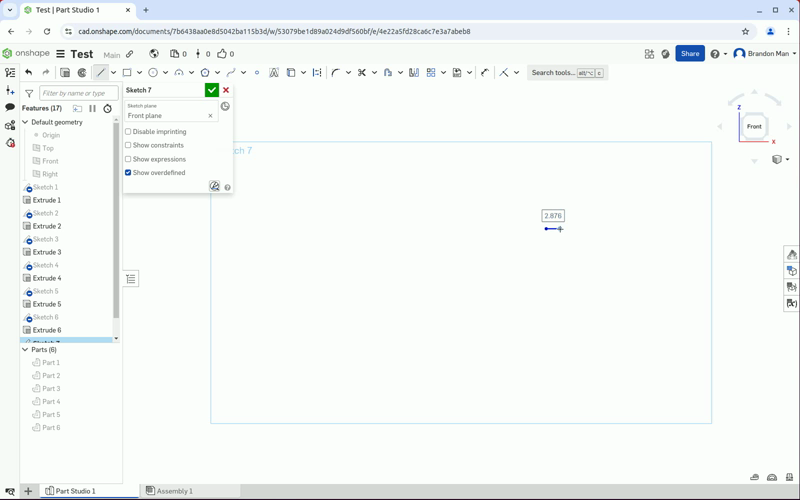
mouse_move(589, 228)
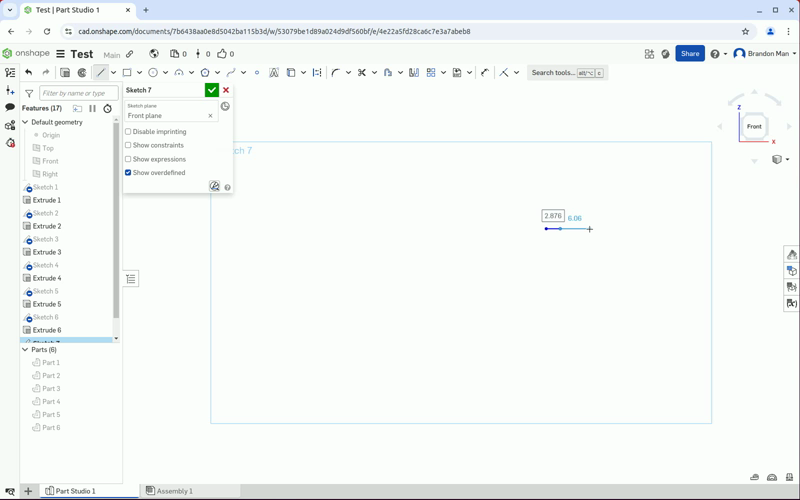
mouse_move(560, 222)
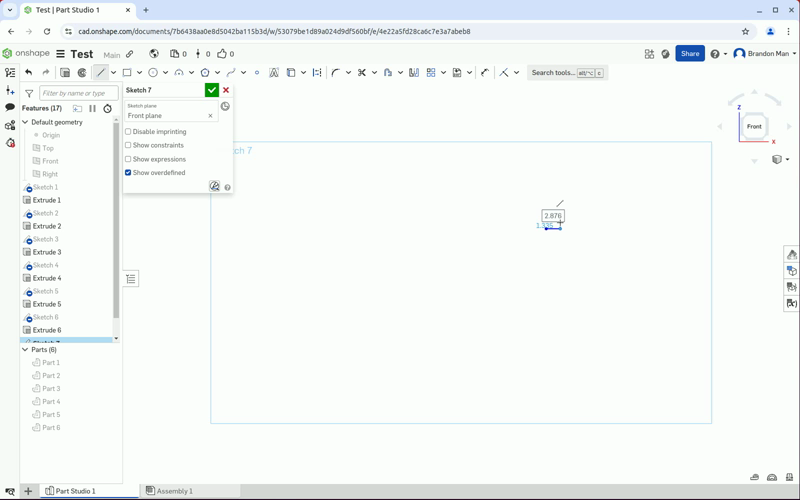
scroll(6)
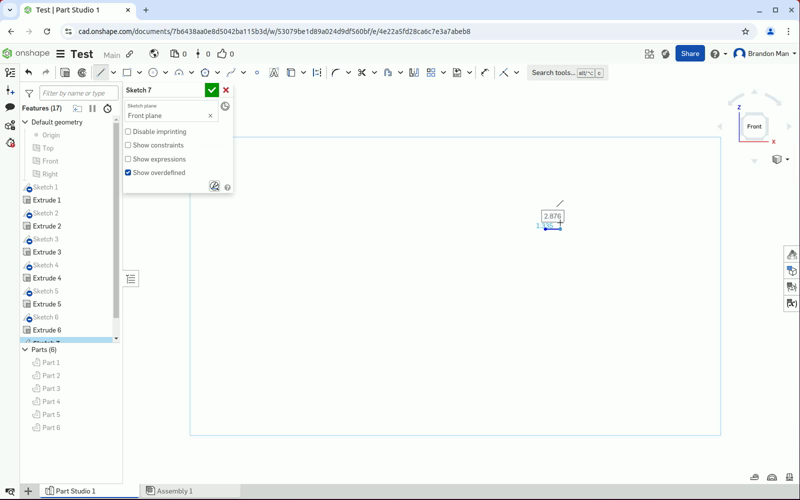
scroll(6)
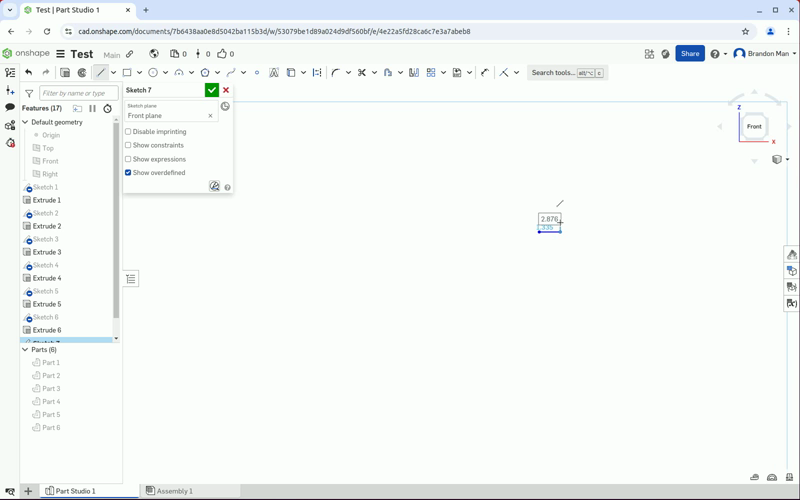
scroll(6)
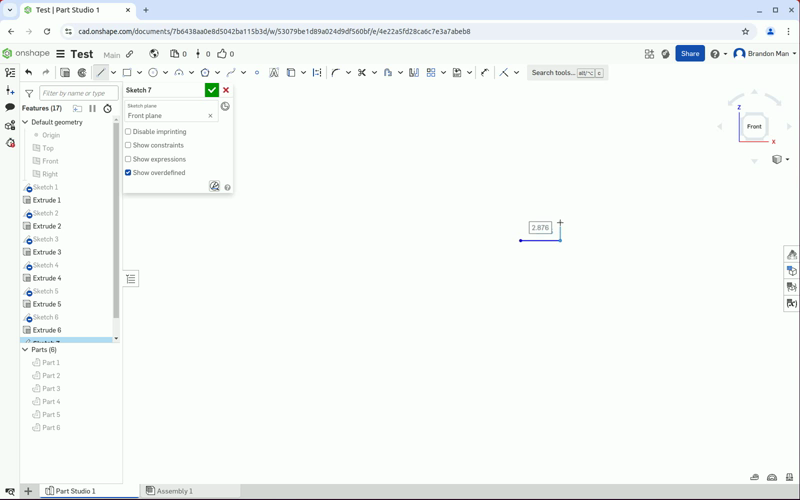
scroll(6)
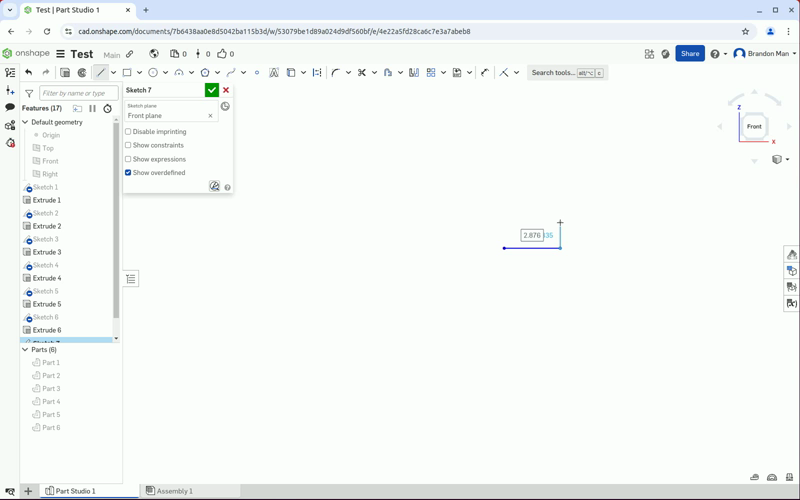
scroll(6)
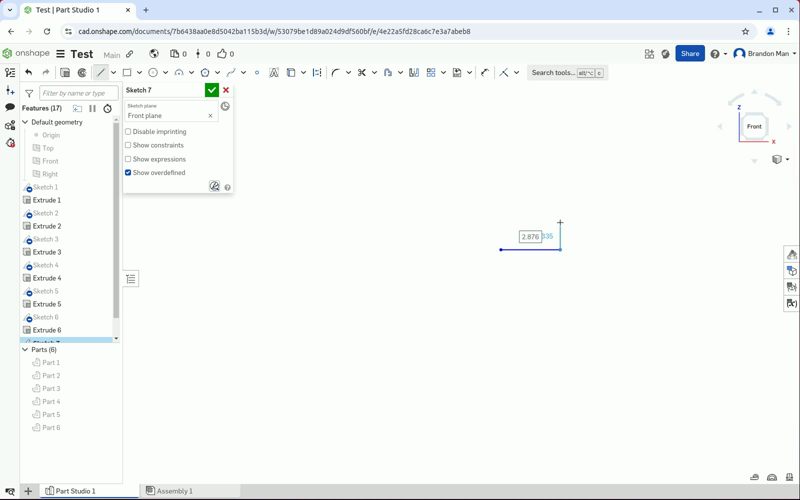
scroll(6)
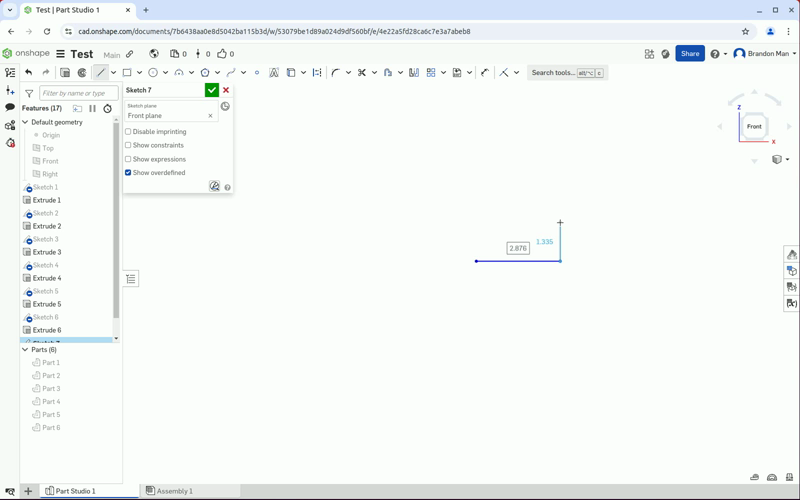
scroll(6)
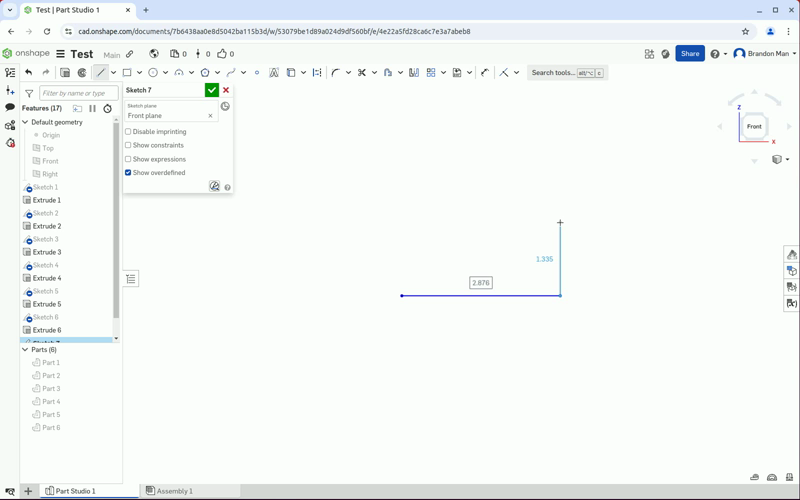
click(560, 222)
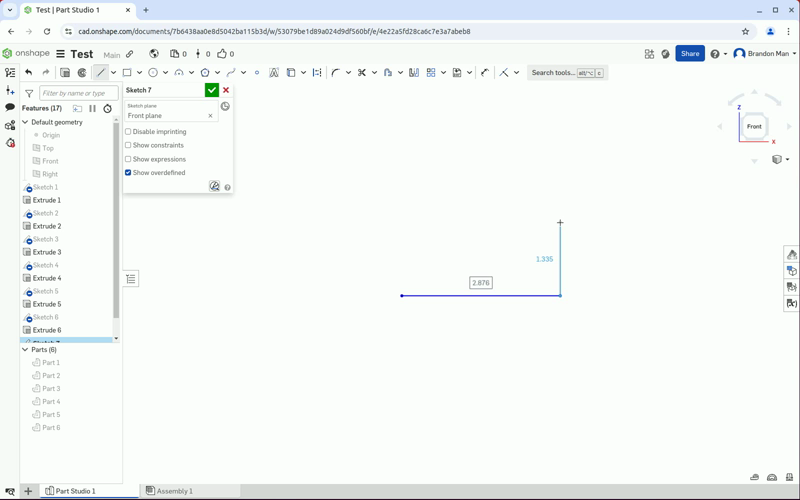
scroll(-6)
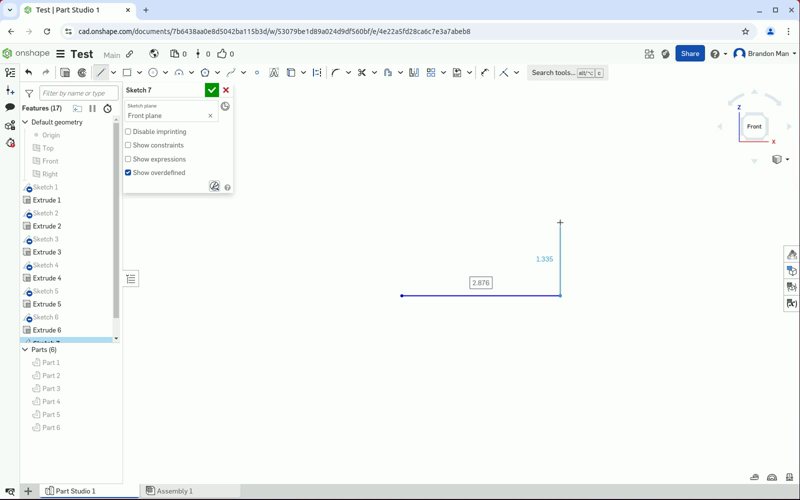
scroll(-6)
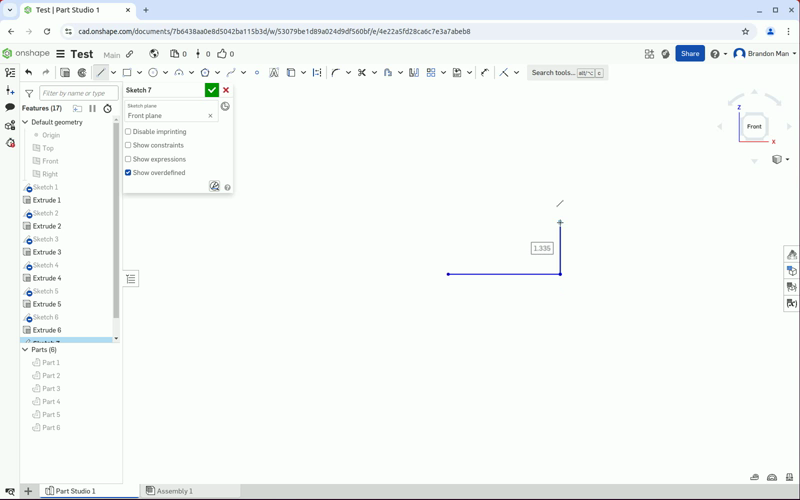
scroll(-6)
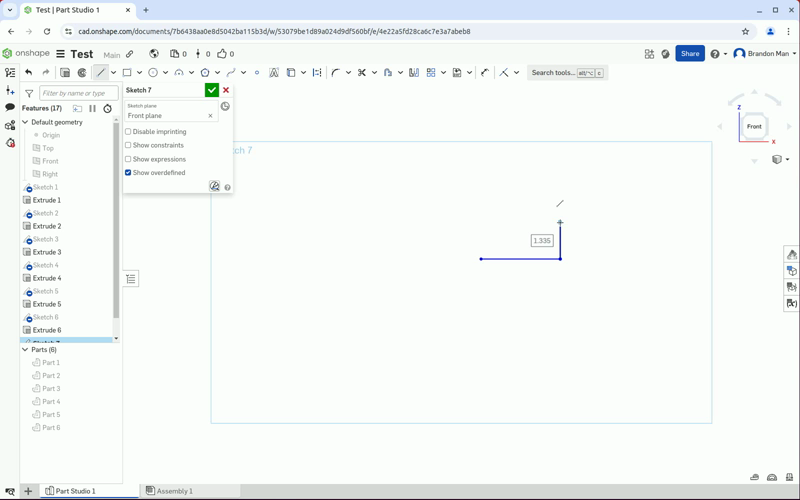
scroll(-6)
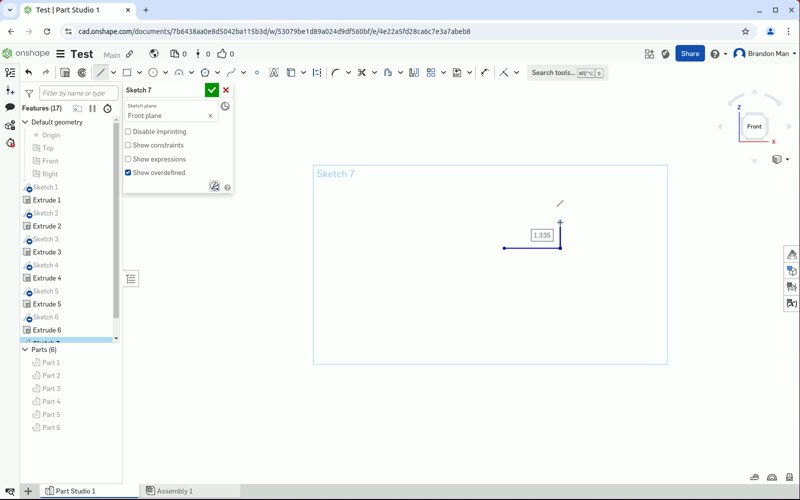
scroll(-6)
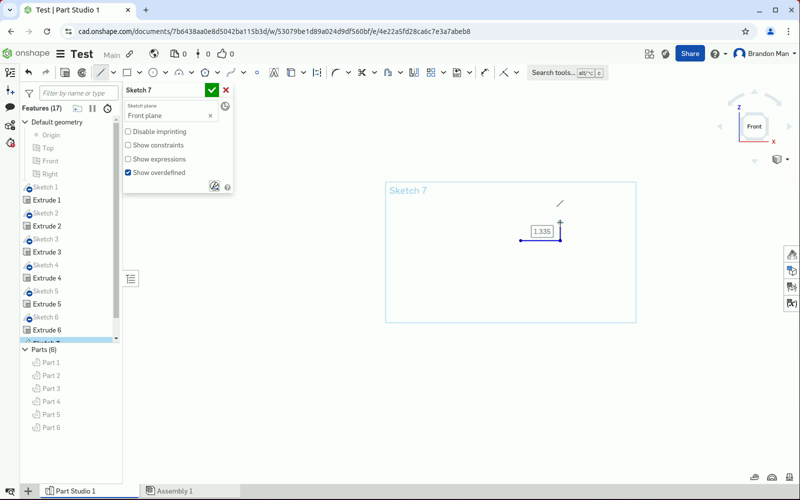
scroll(-6)
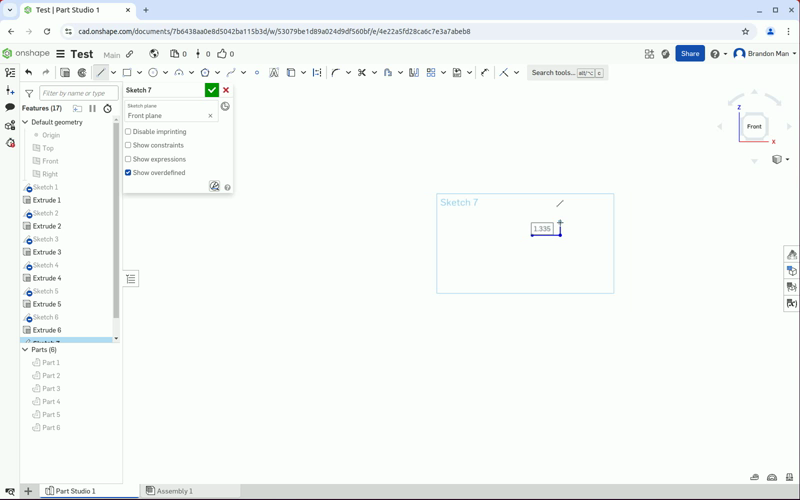
scroll(-6)
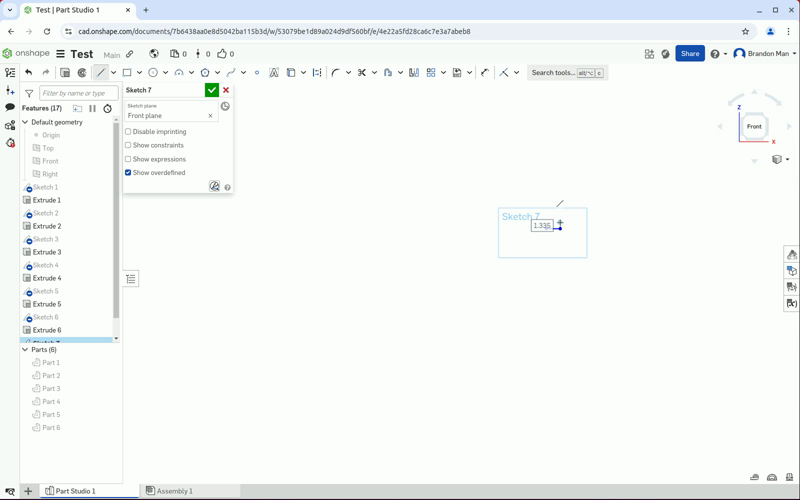
key_up(shift)
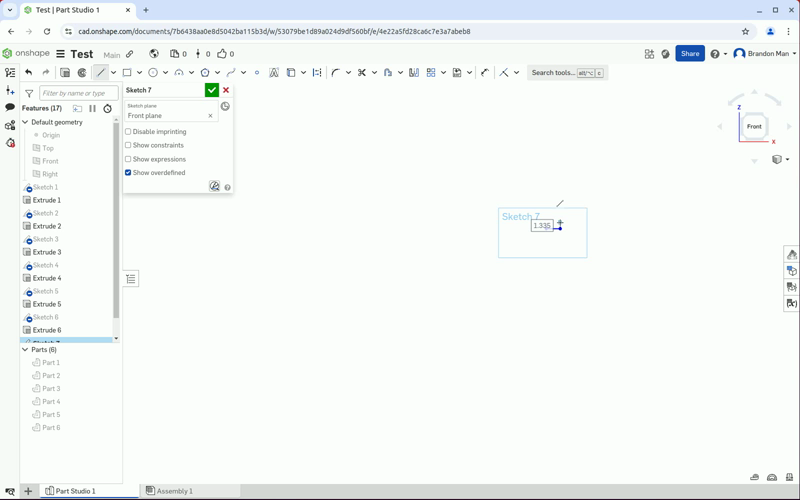
key_down(shift)
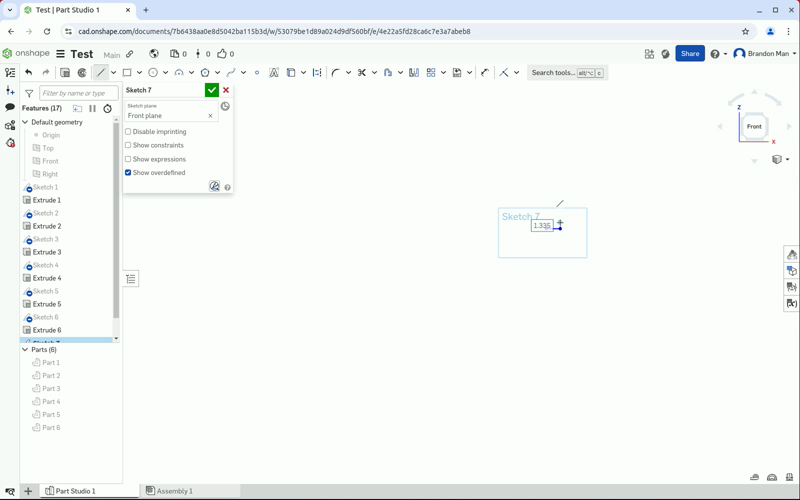
mouse_move(589, 222)
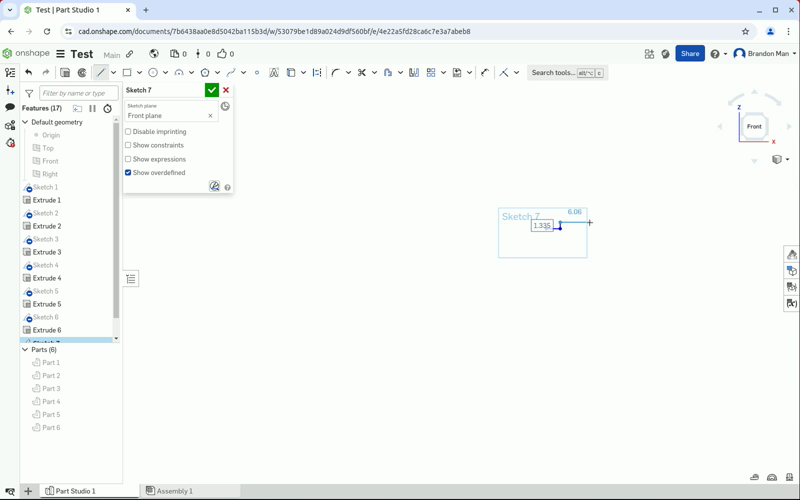
mouse_move(546, 222)
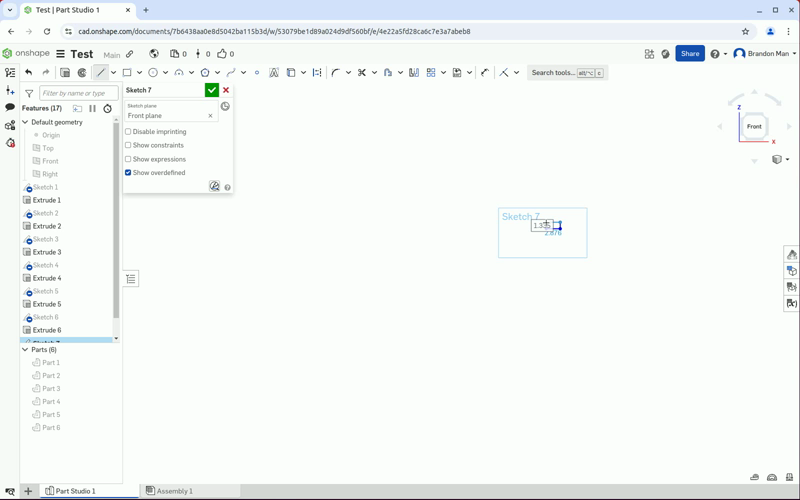
click(546, 222)
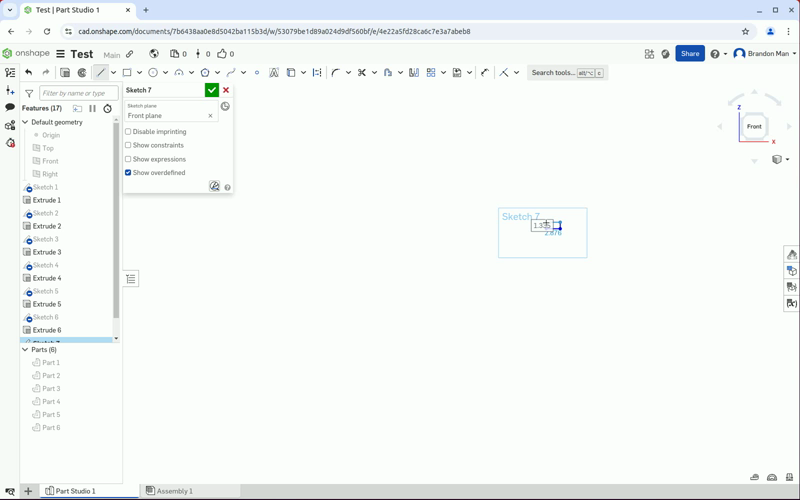
key_up(shift)
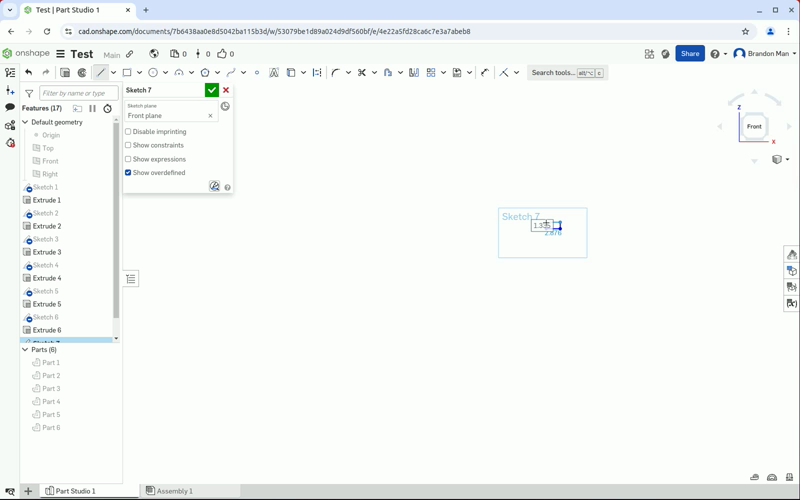
mouse_move(576, 222)
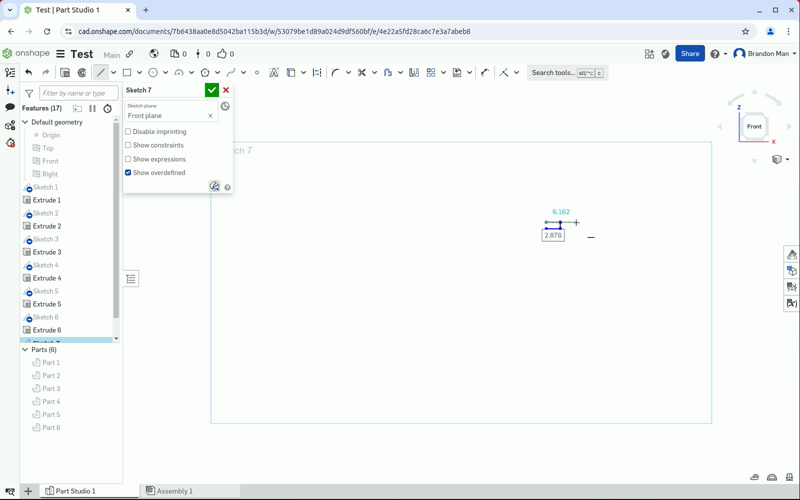
key_down(shift)
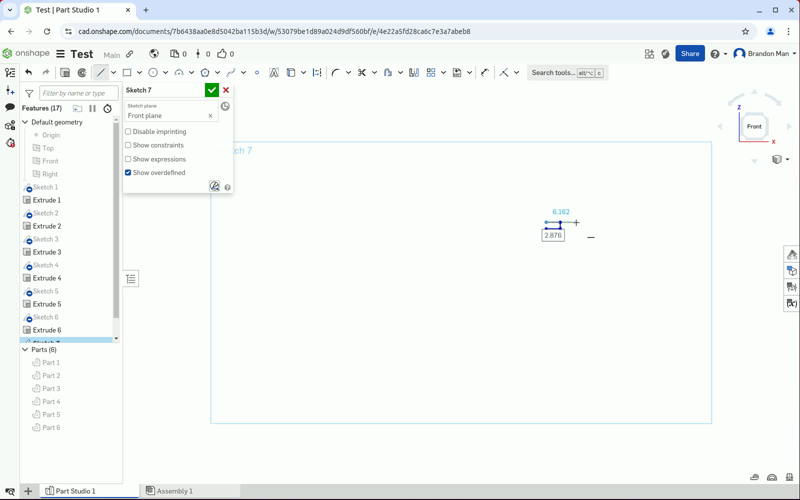
mouse_move(546, 228)
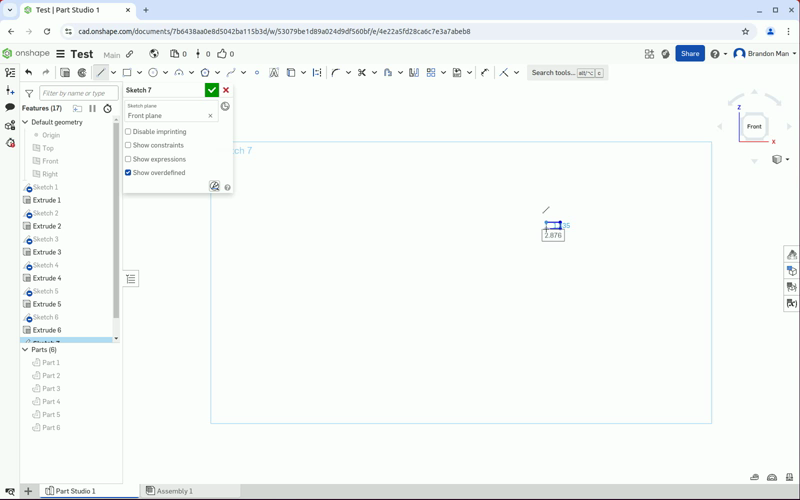
scroll(6)
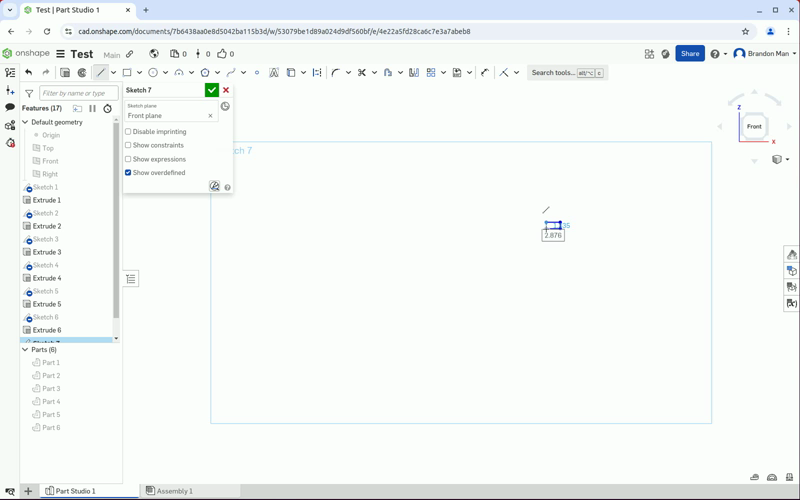
scroll(6)
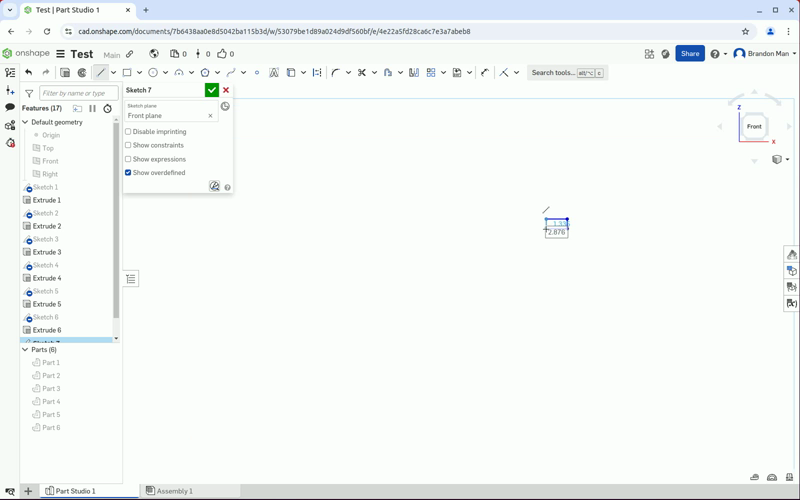
scroll(6)
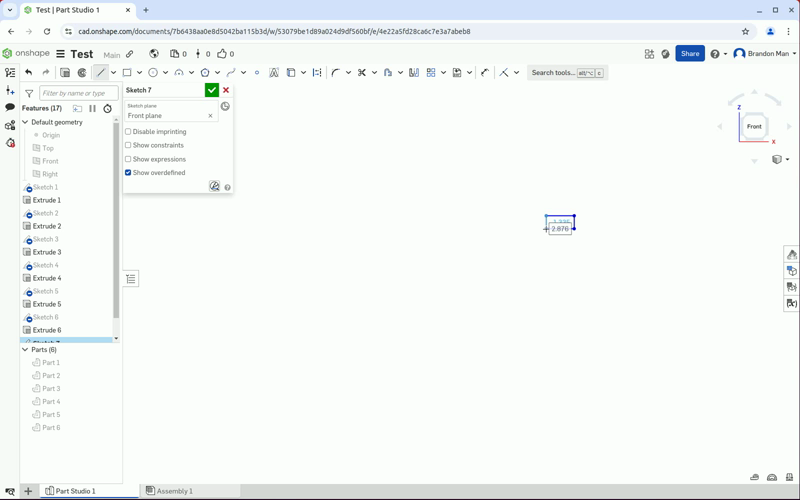
scroll(6)
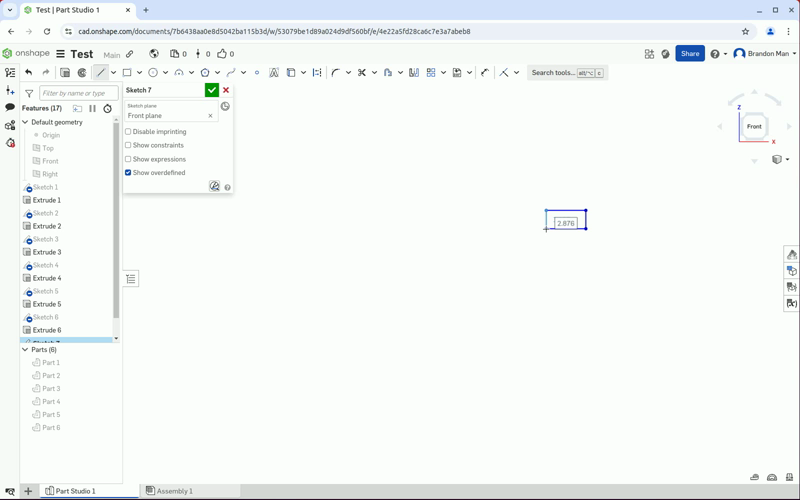
scroll(6)
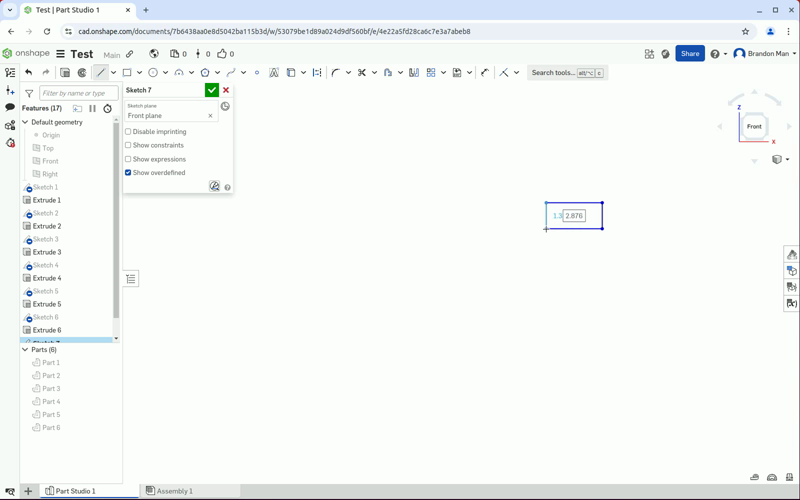
scroll(6)
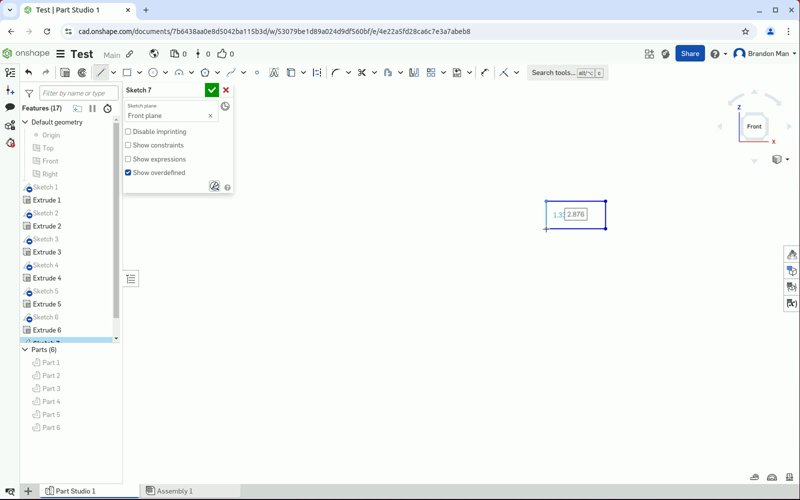
scroll(6)
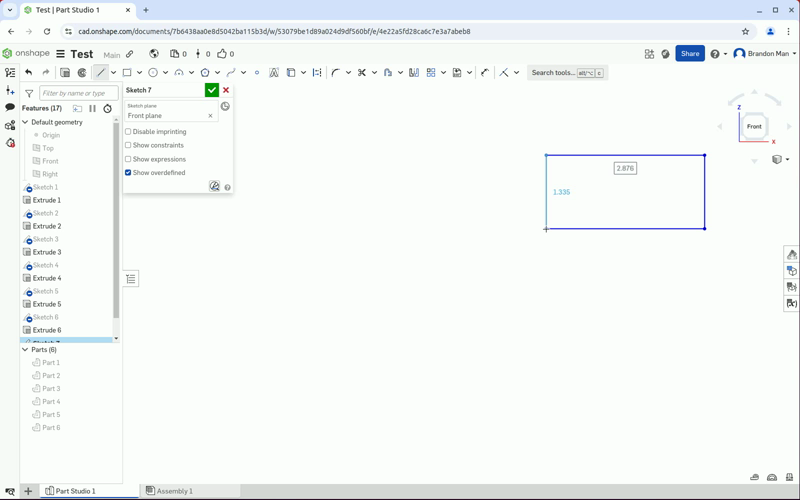
key_up(shift)
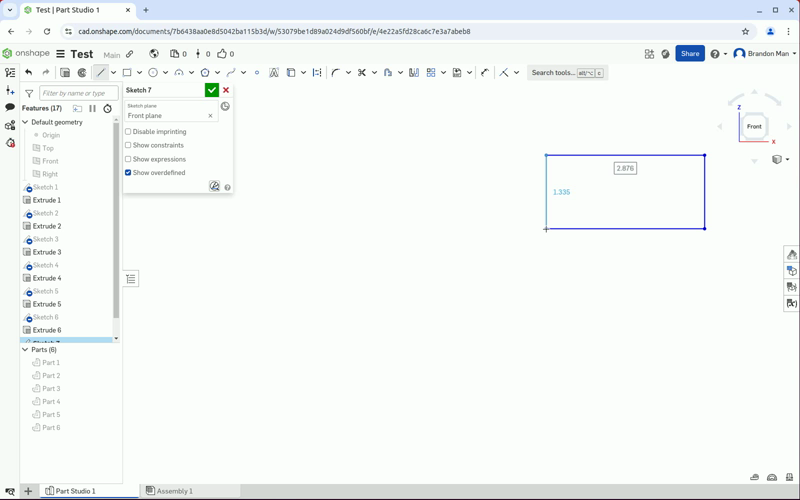
click(546, 228)
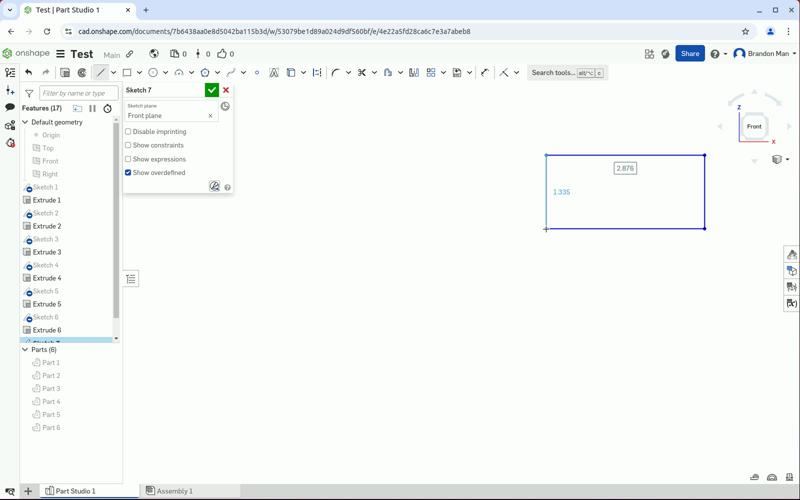
scroll(-6)
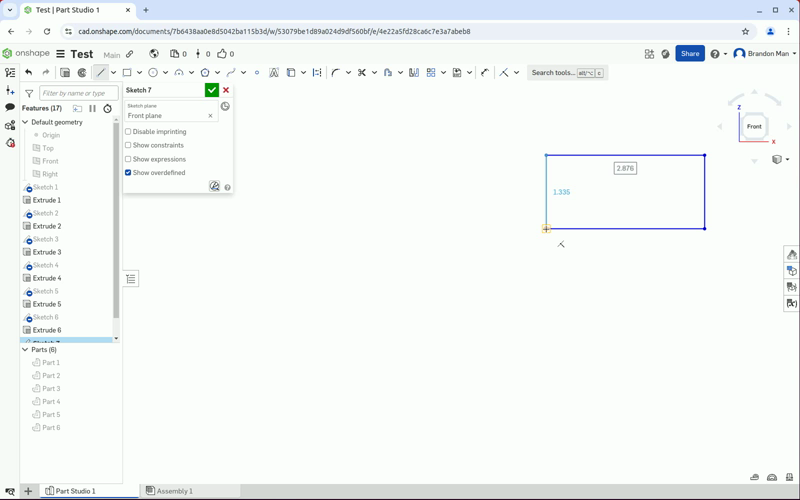
scroll(-6)
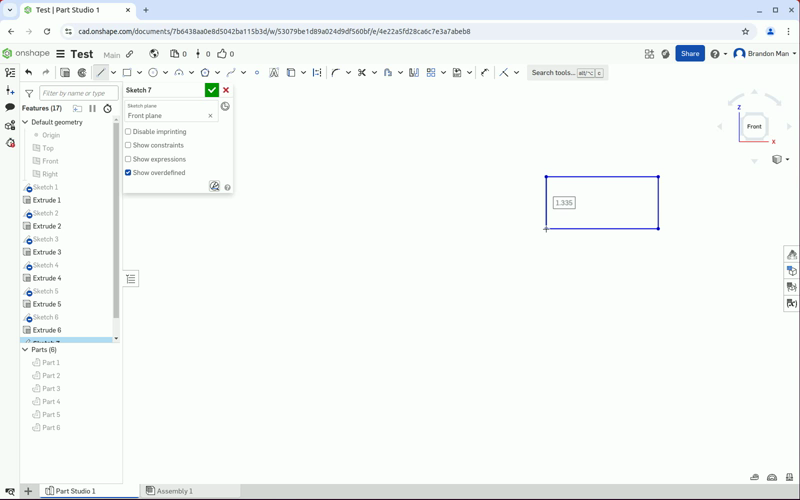
scroll(-6)
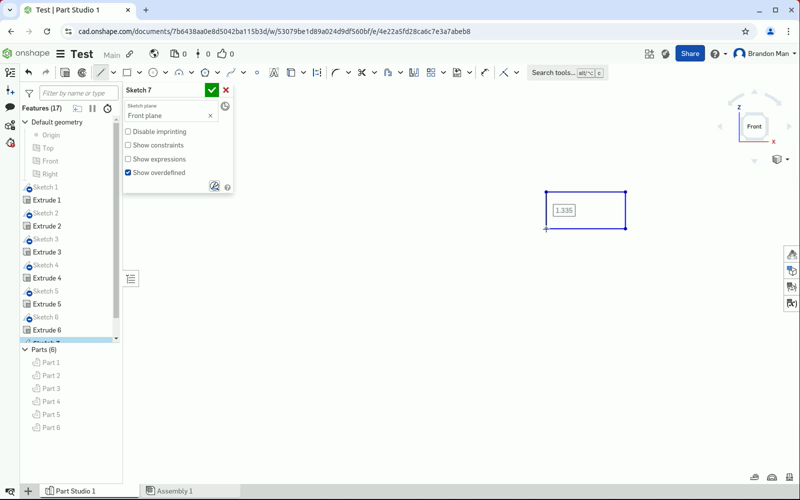
scroll(-6)
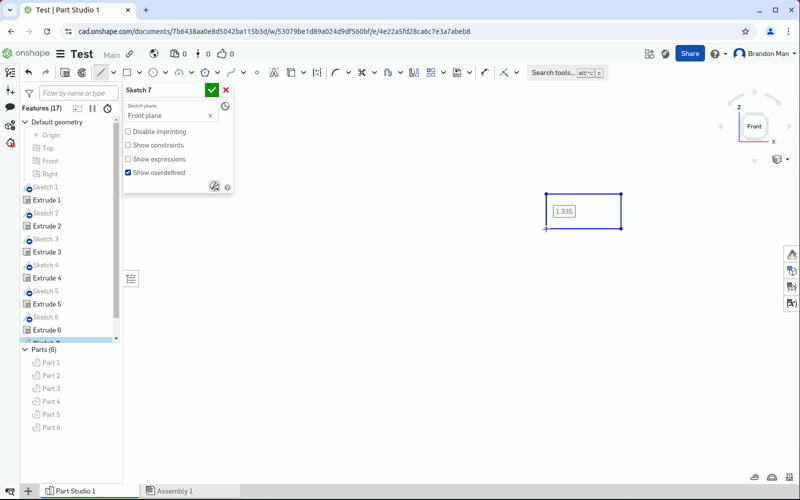
scroll(-6)
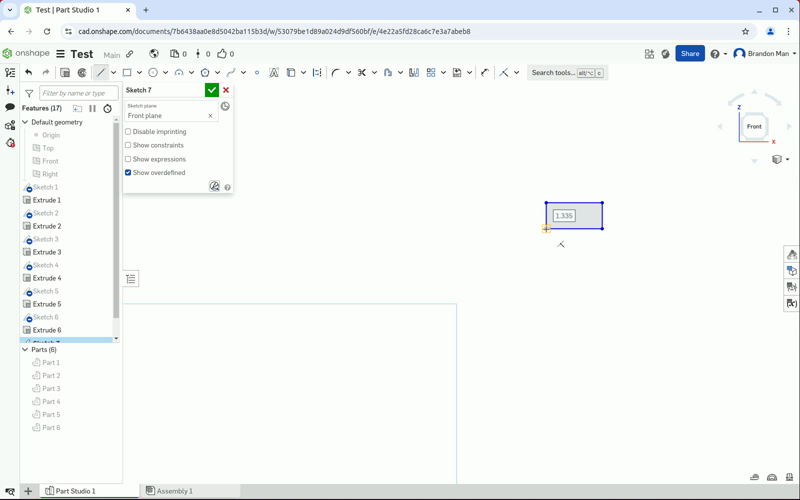
scroll(-6)
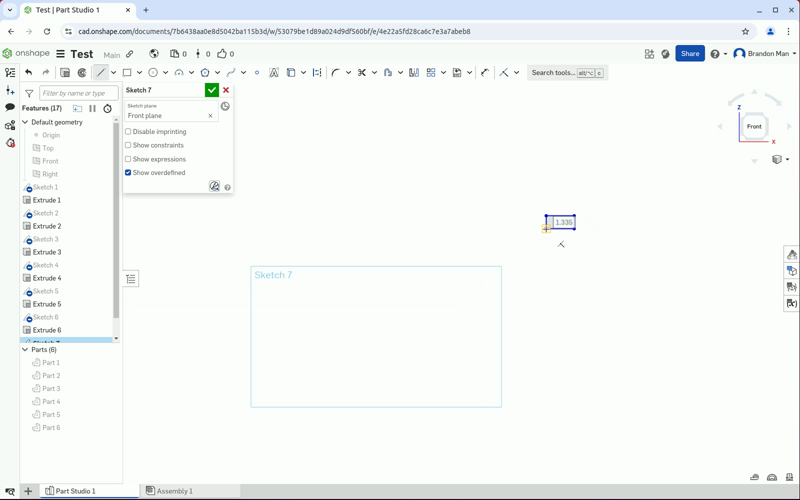
scroll(-6)
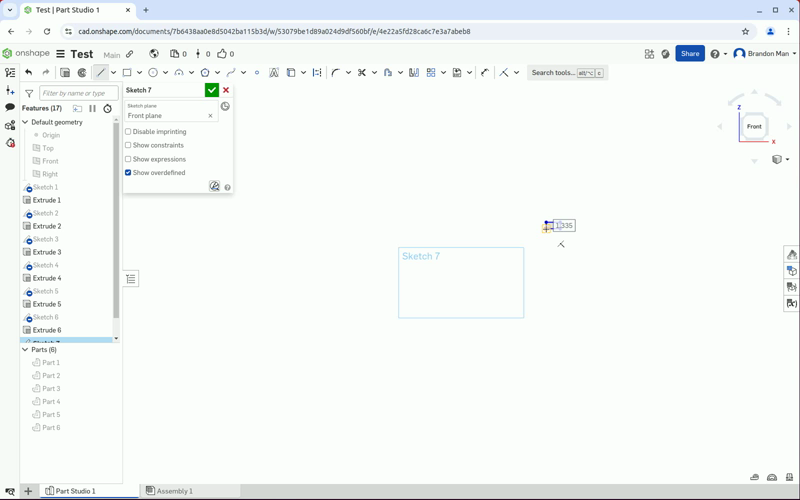
key(esc)
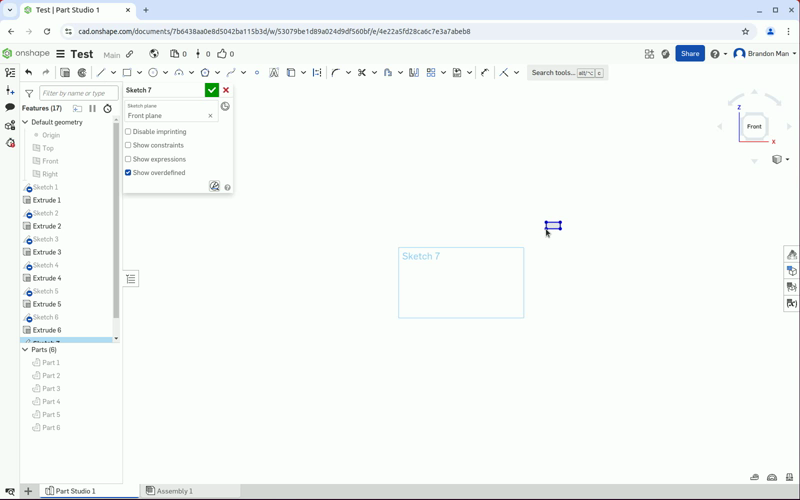
mouse_move(550, 223)
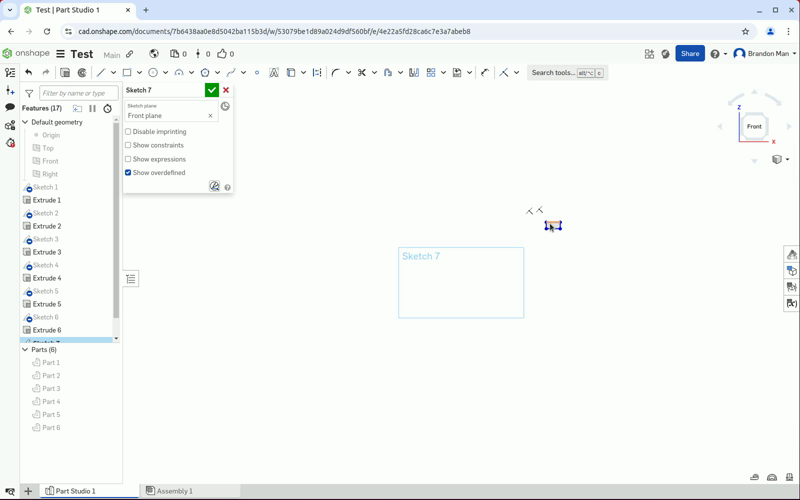
scroll(6)
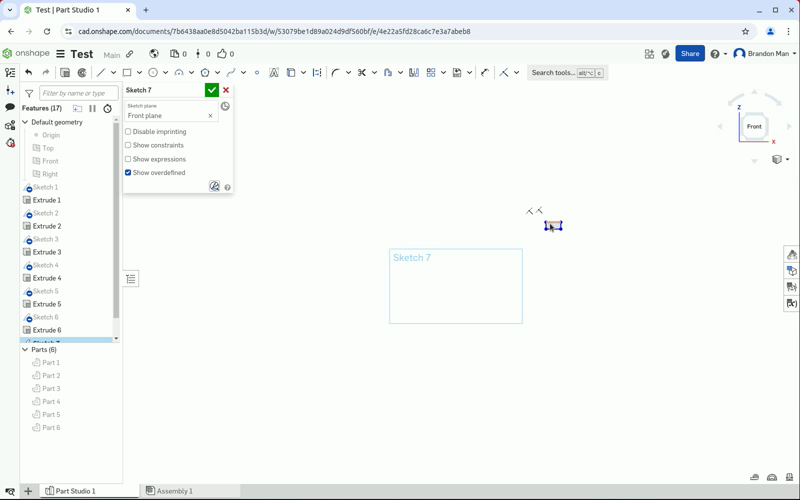
scroll(6)
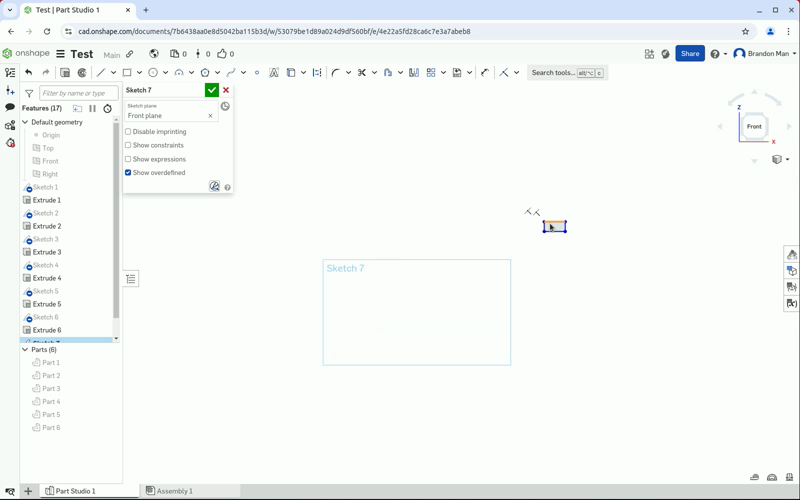
scroll(6)
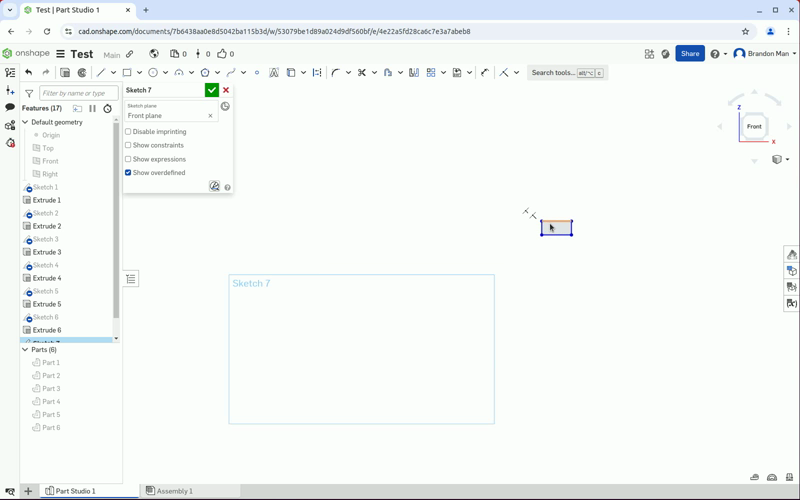
scroll(6)
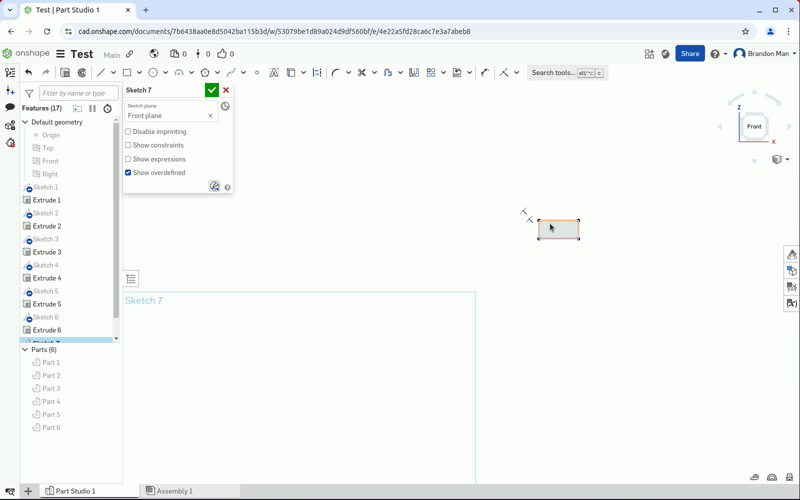
scroll(6)
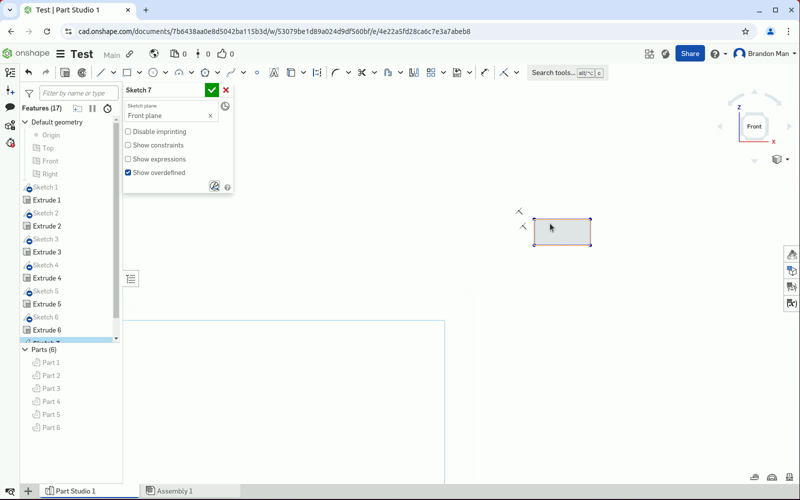
scroll(6)
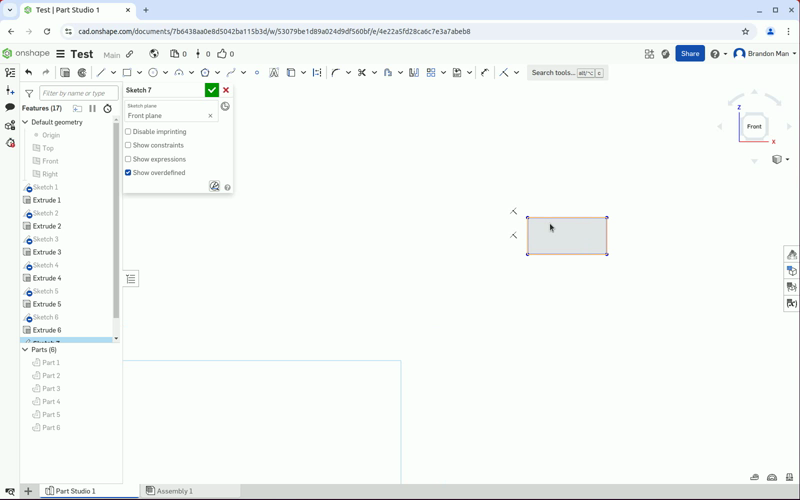
scroll(6)
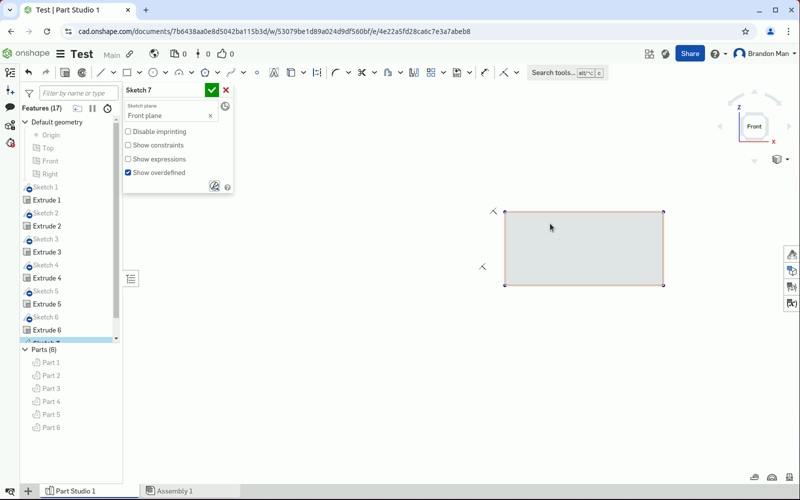
click(550, 223)
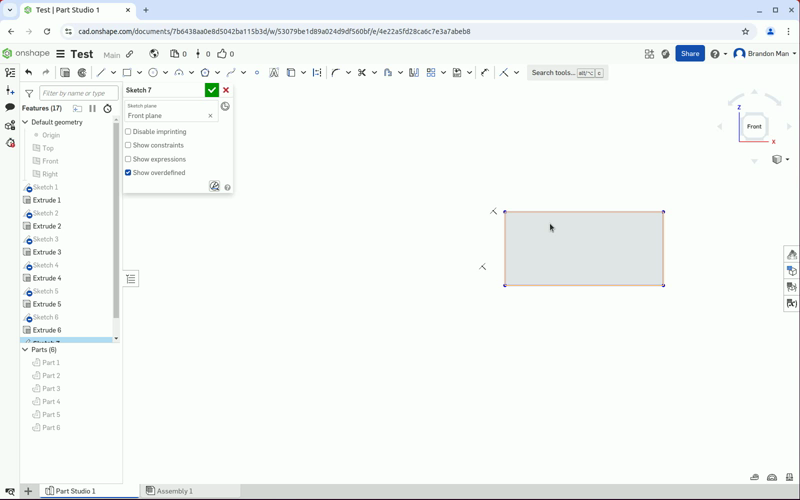
scroll(-6)
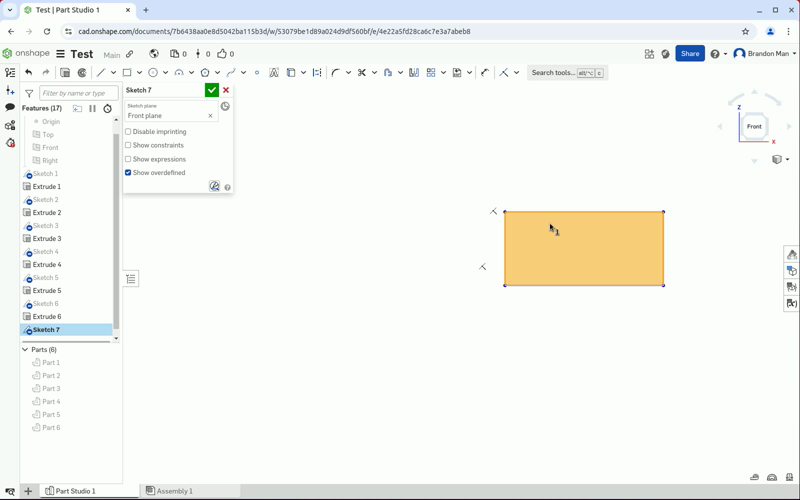
scroll(-6)
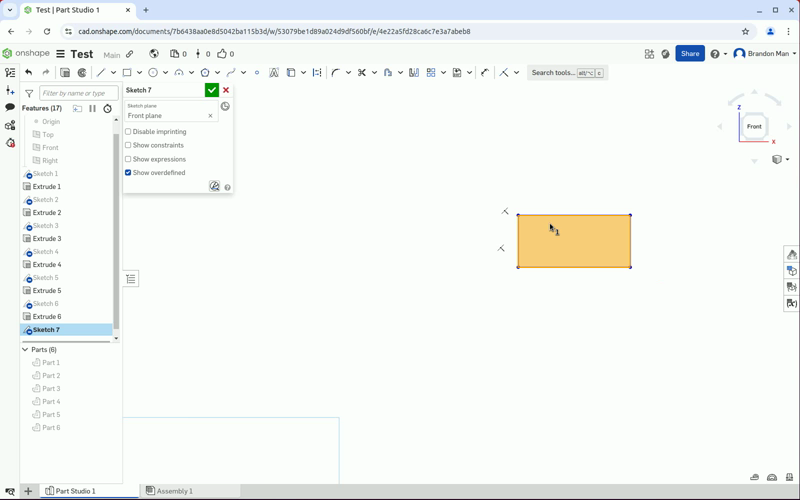
scroll(-6)
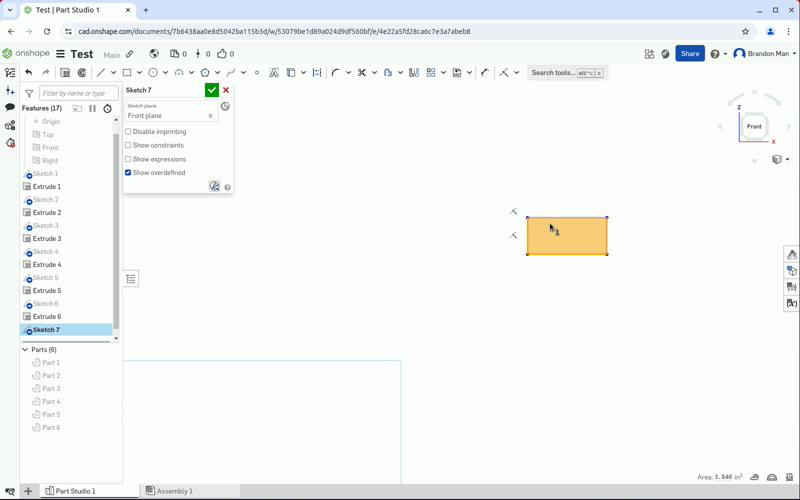
scroll(-6)
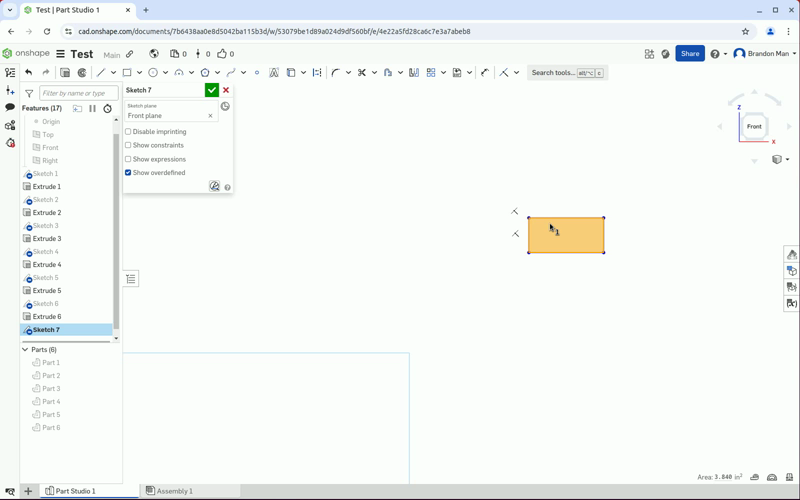
scroll(-6)
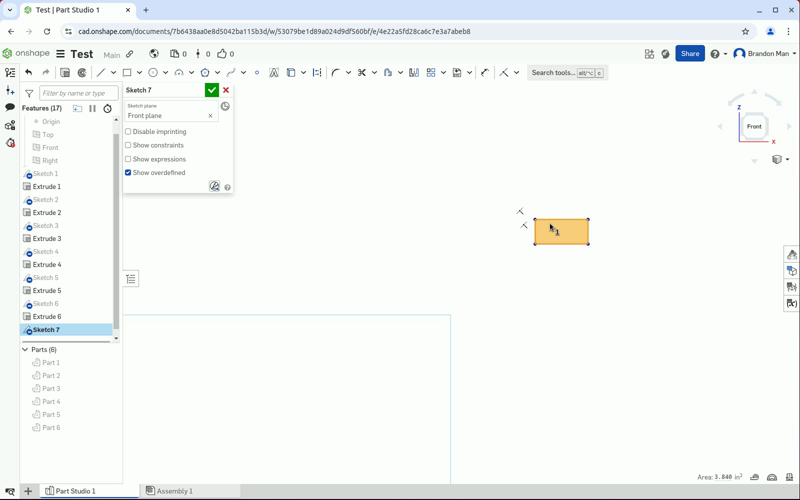
scroll(-6)
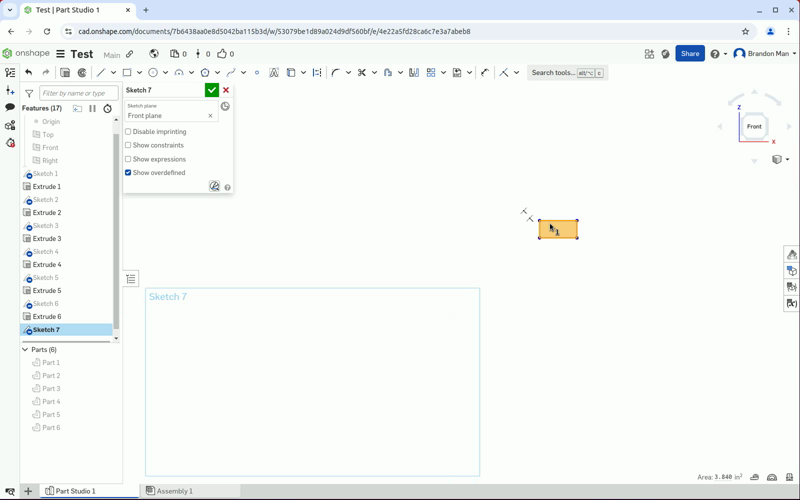
scroll(-6)
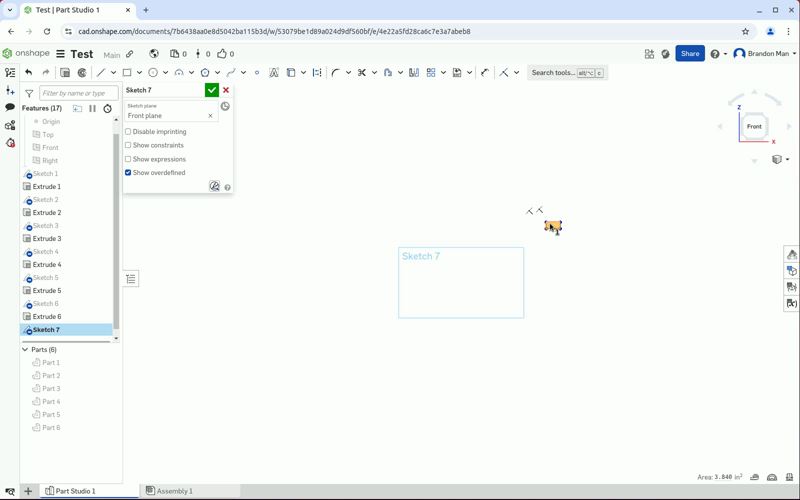
mouse_move(73, 352)
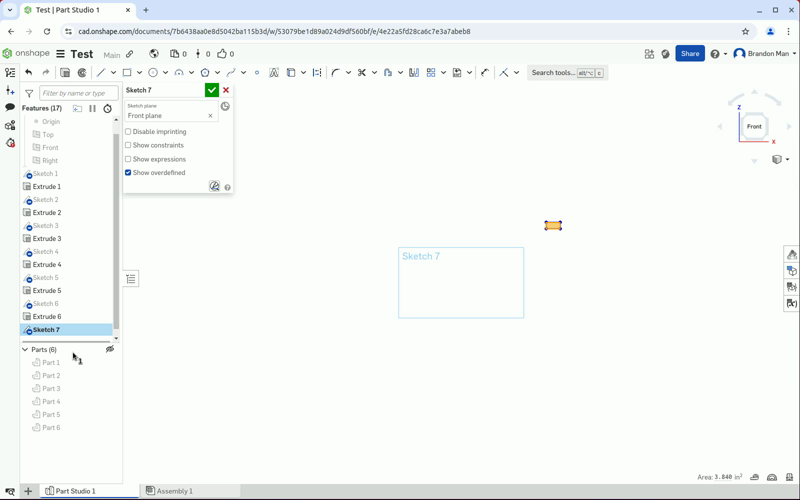
key(shift+y)
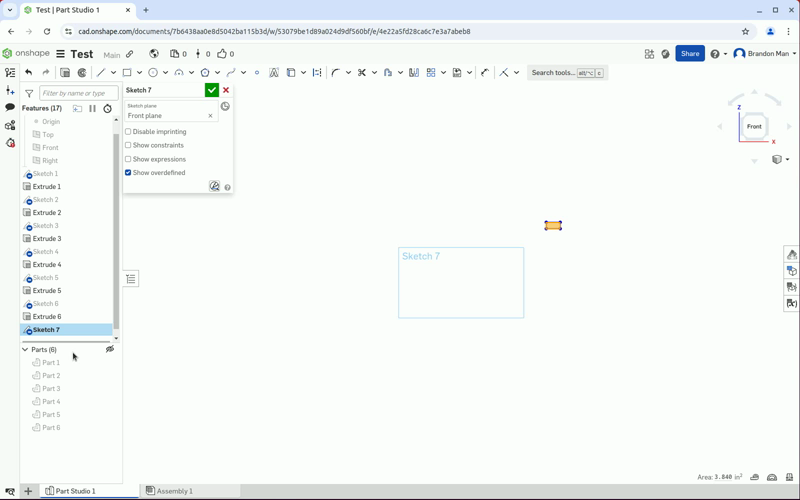
key(shift+e)
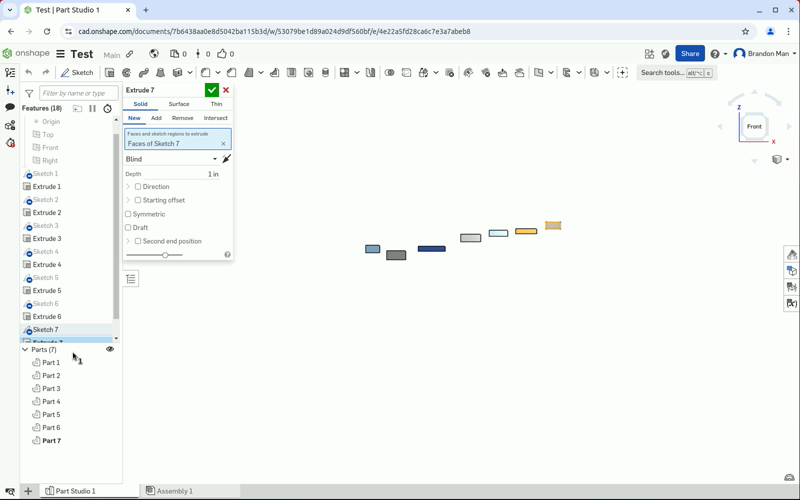
mouse_move(143, 106)
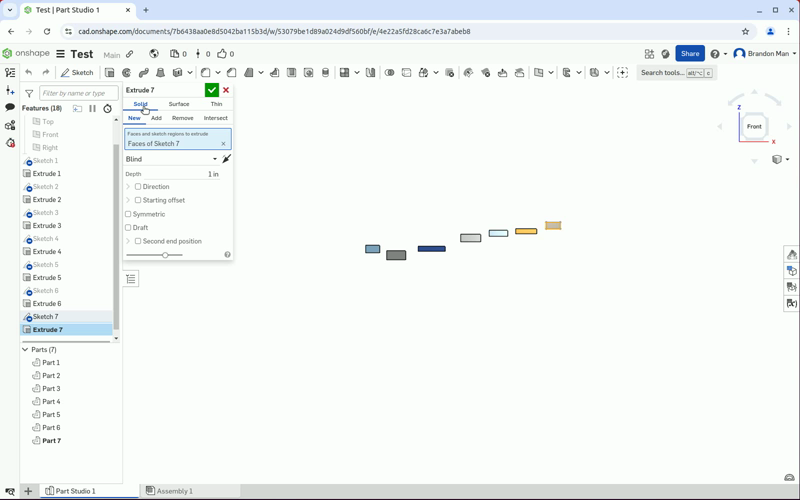
click(143, 106)
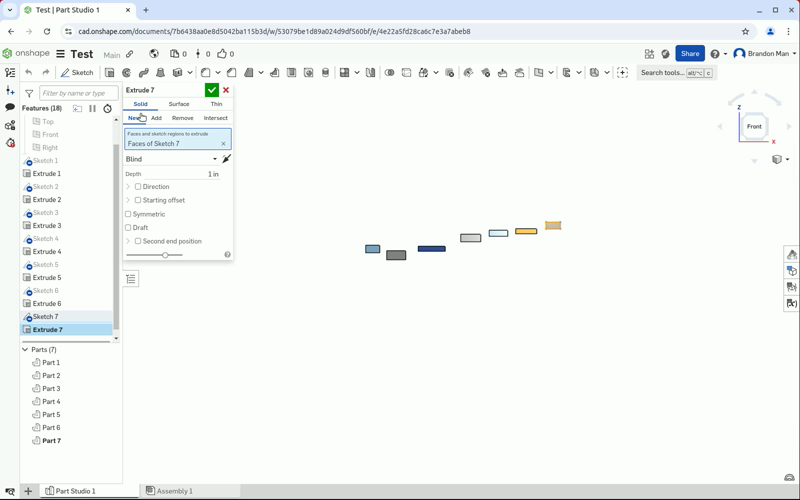
mouse_move(137, 120)
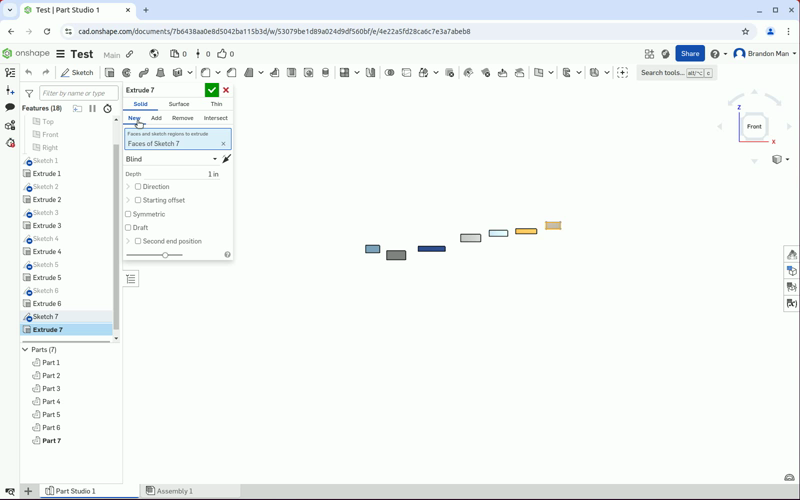
click(137, 120)
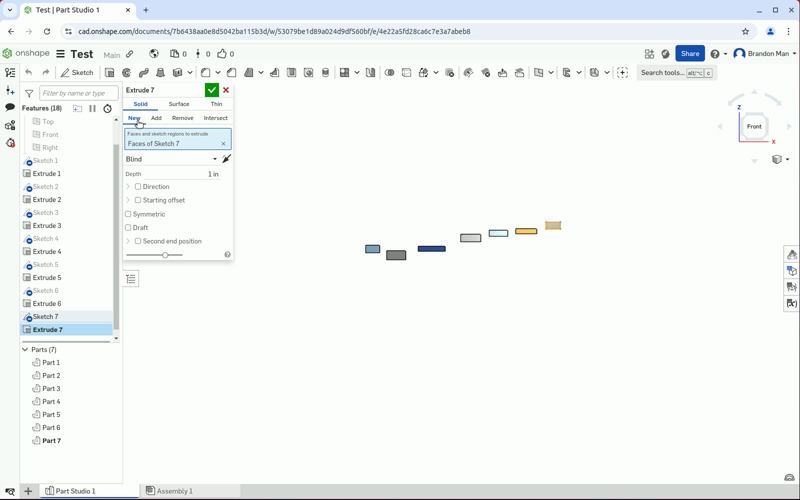
key(tab, 4)
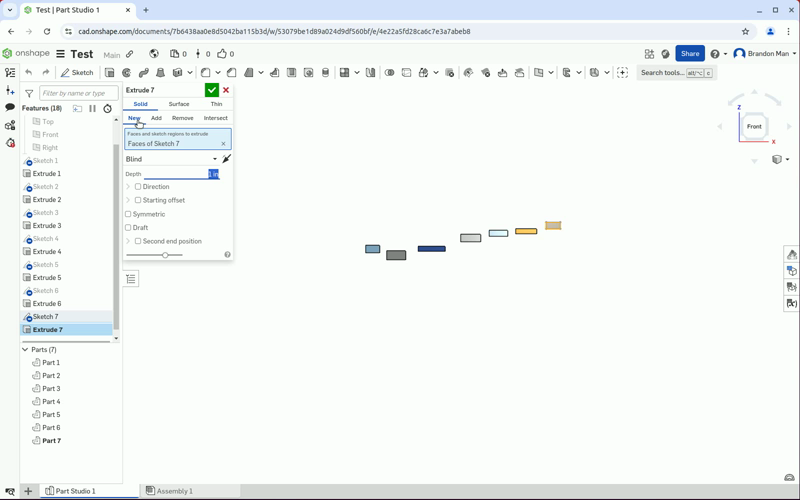
text(2.648)
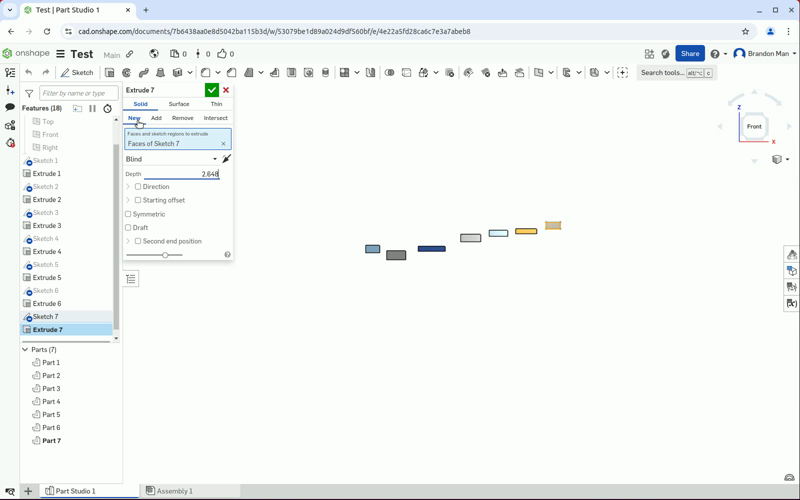
key(enter)
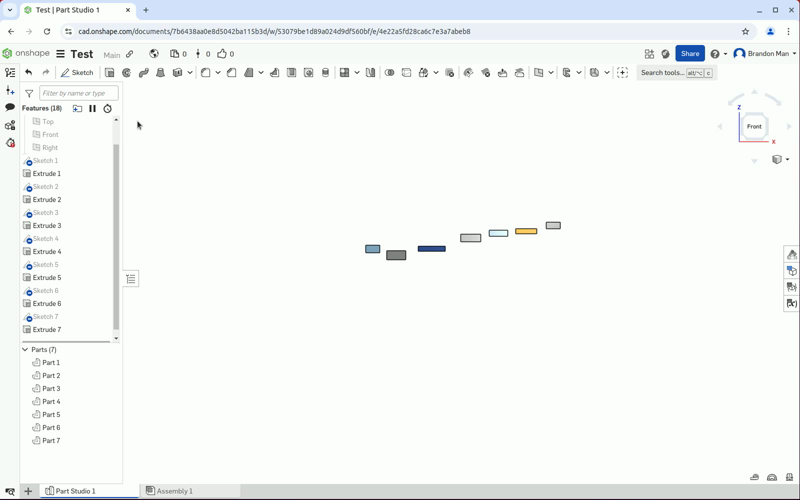
key(shift+h)
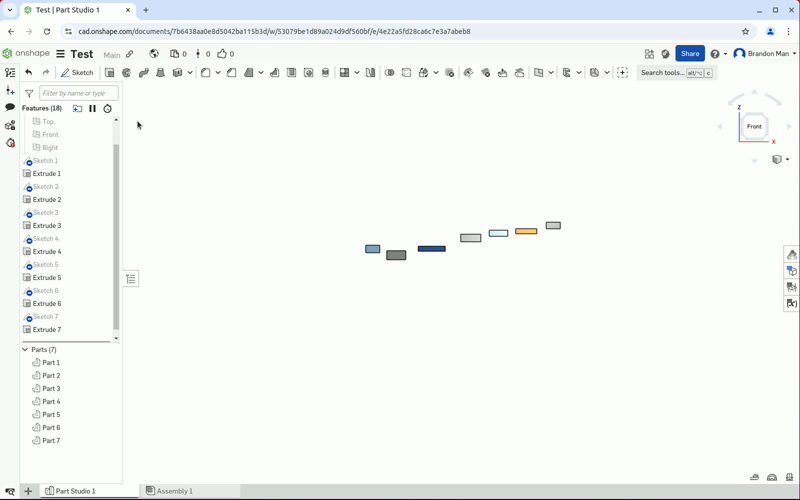
key(shift+h)
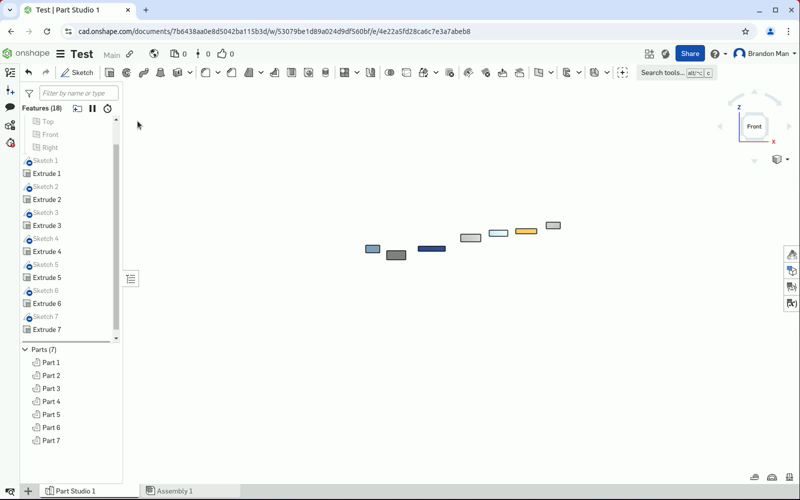
mouse_move(69, 163)
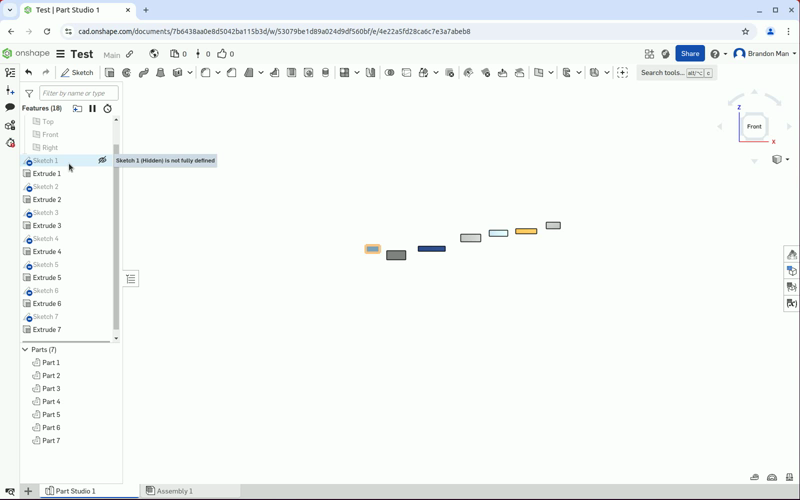
click(69, 163)
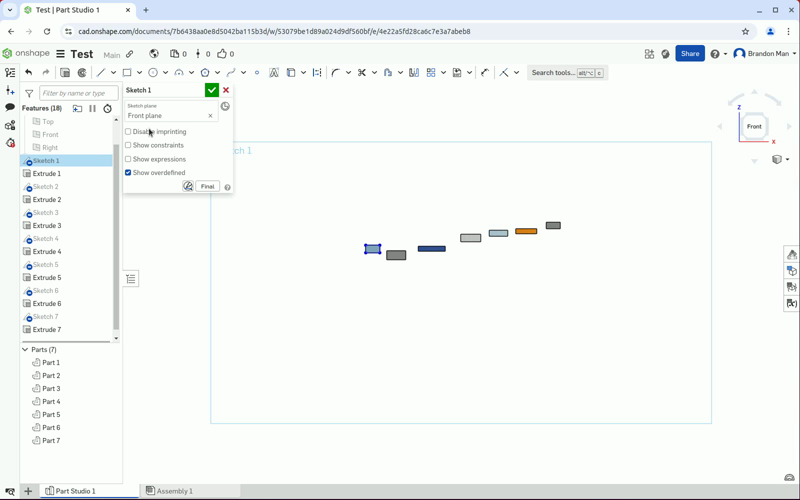
mouse_move(229, 92)
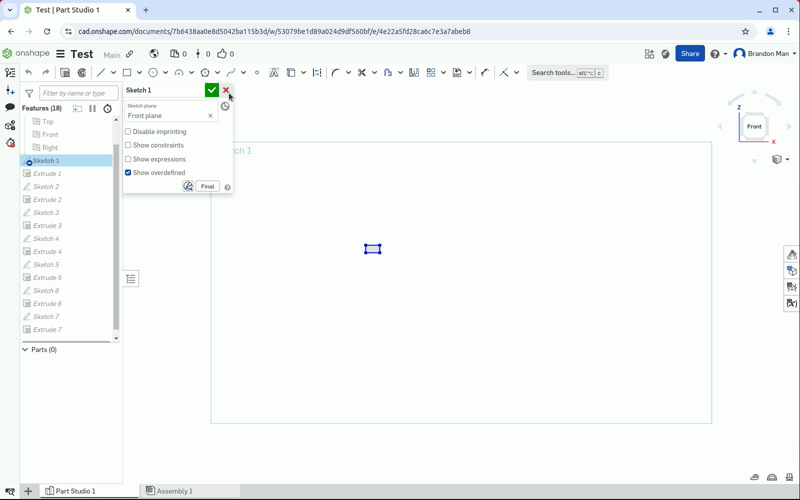
click(229, 92)
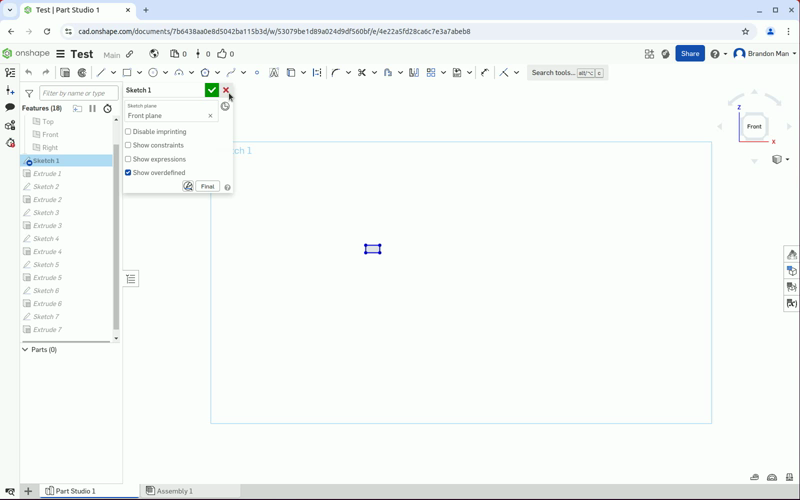
key(shift+s)
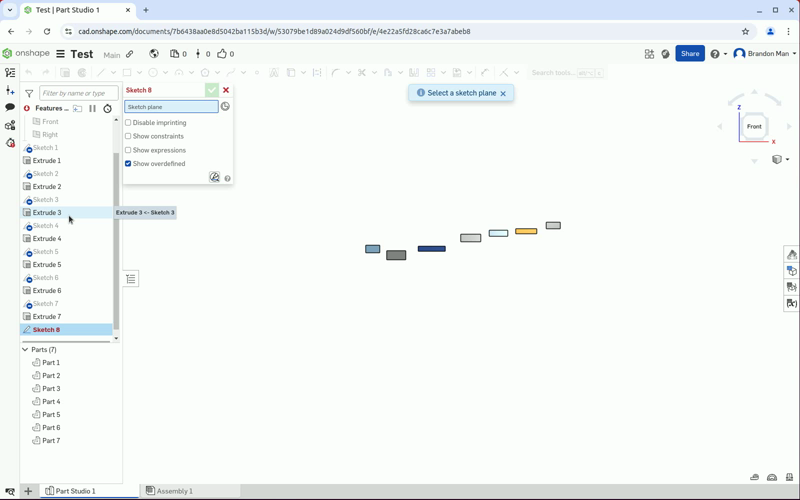
scroll(3)
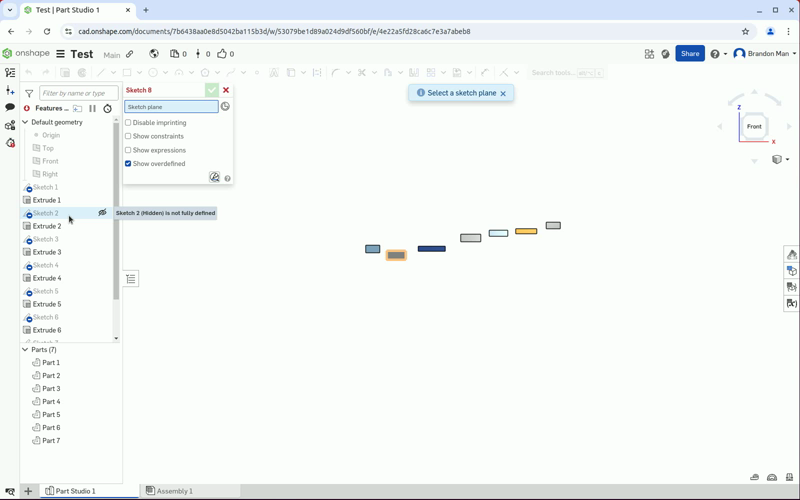
mouse_move(69, 163)
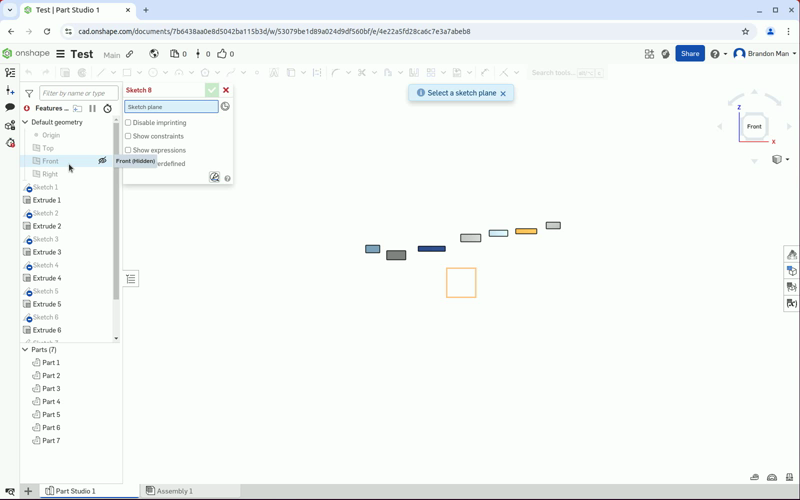
click(69, 163)
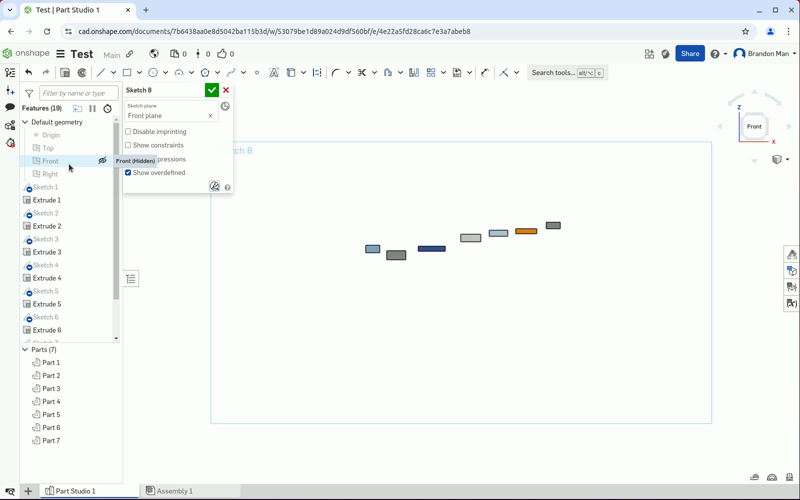
mouse_move(73, 352)
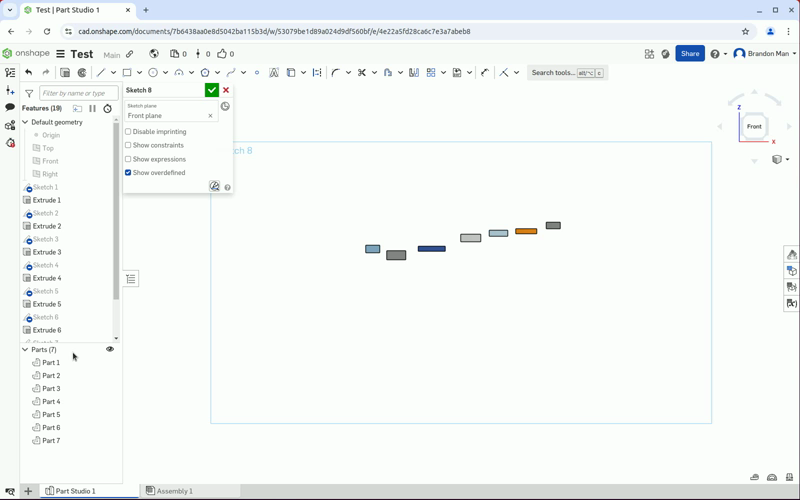
key(y)
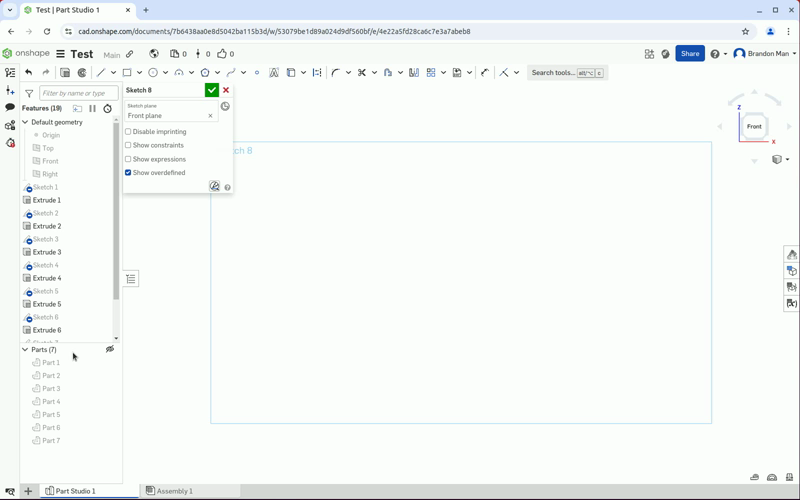
key(l)
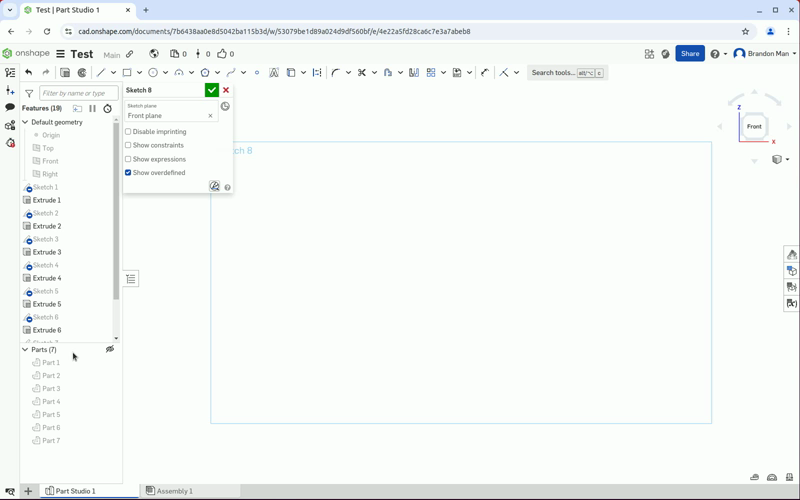
key_down(shift)
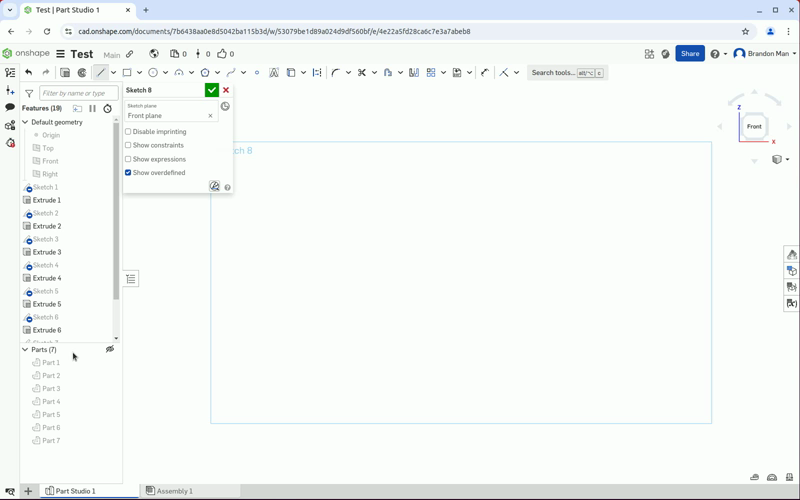
mouse_move(564, 230)
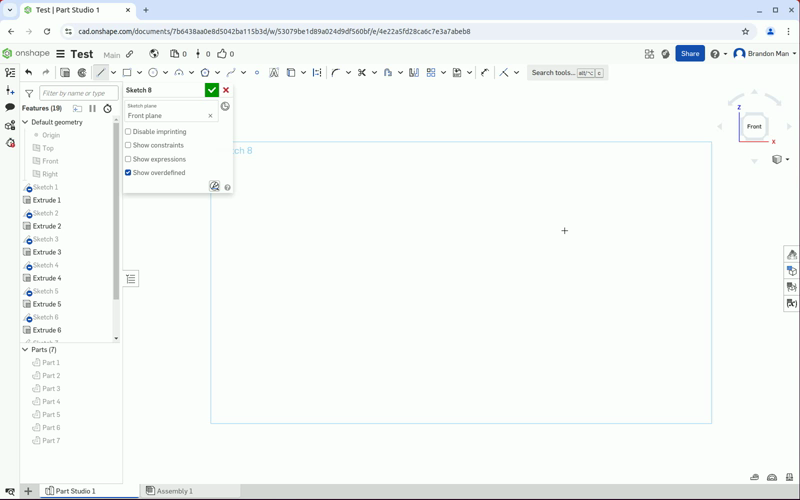
click(564, 230)
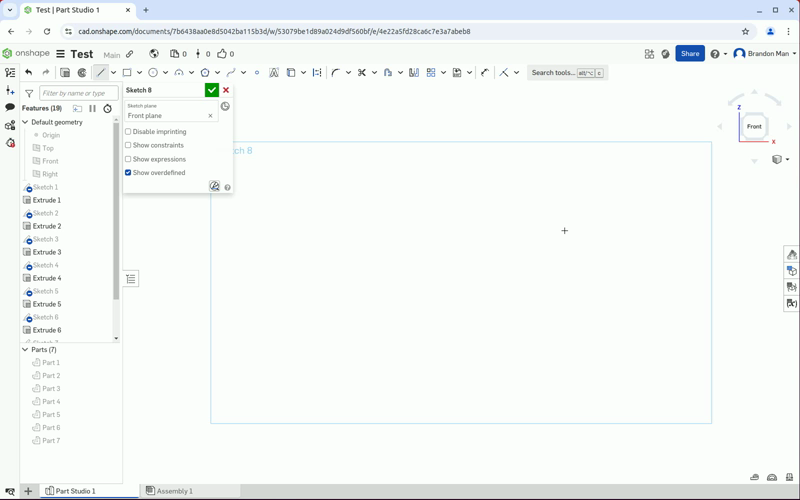
key_up(shift)
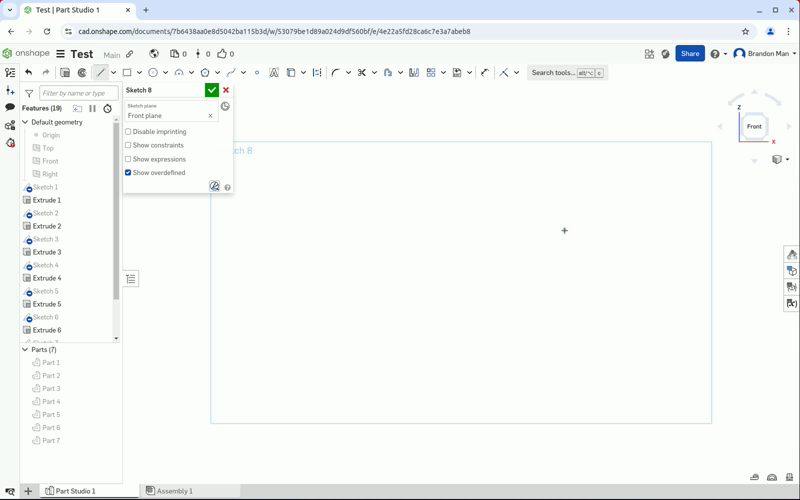
key_down(shift)
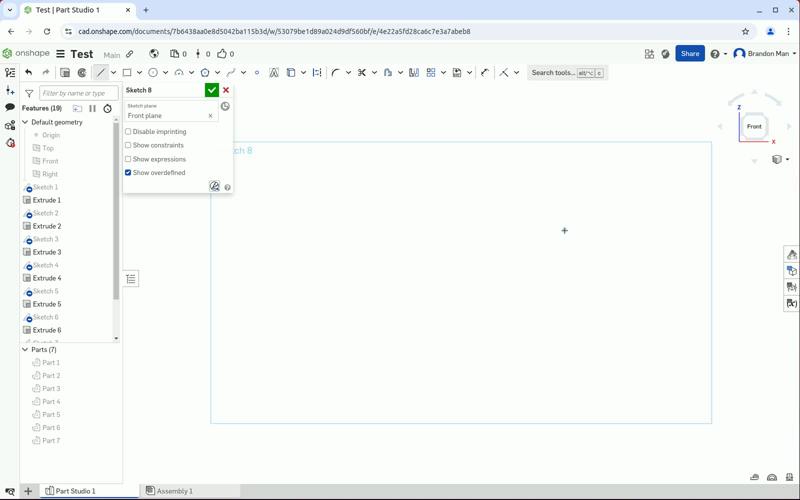
mouse_move(589, 230)
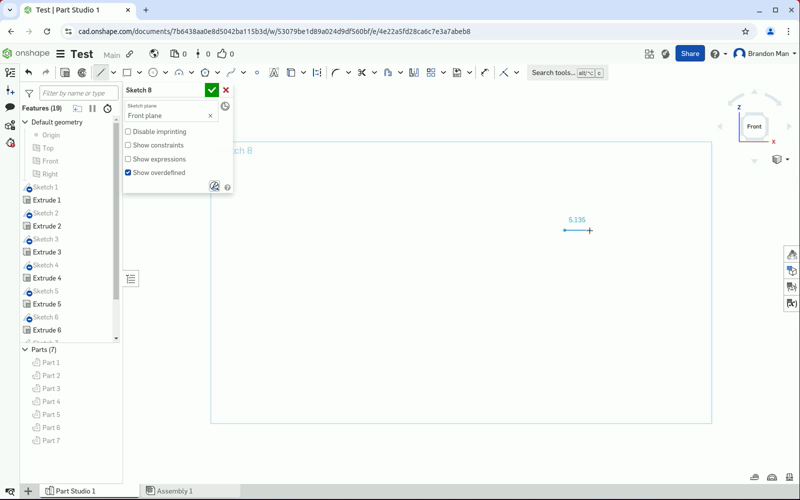
mouse_move(574, 230)
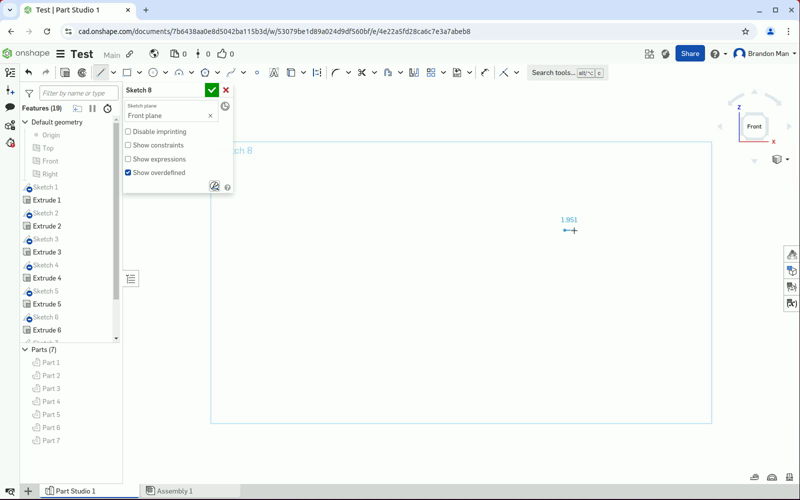
click(574, 230)
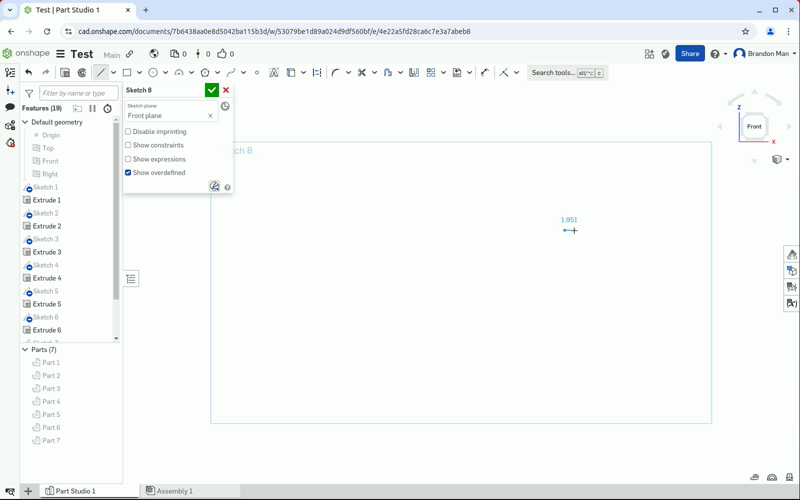
key_up(shift)
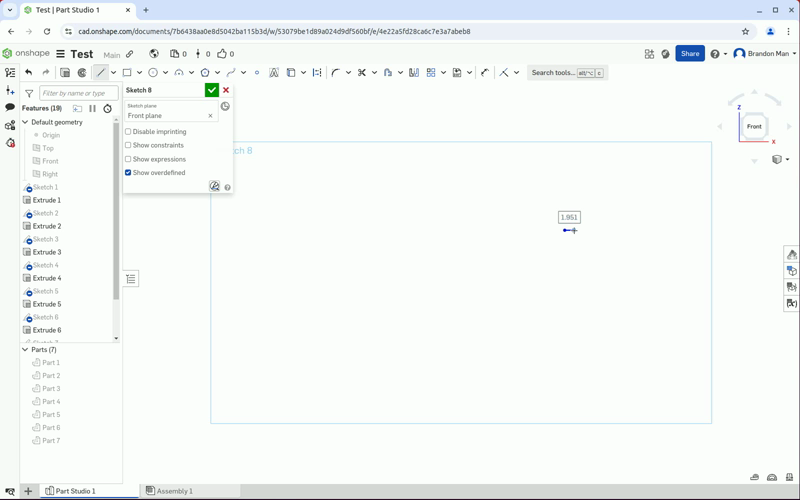
key_down(shift)
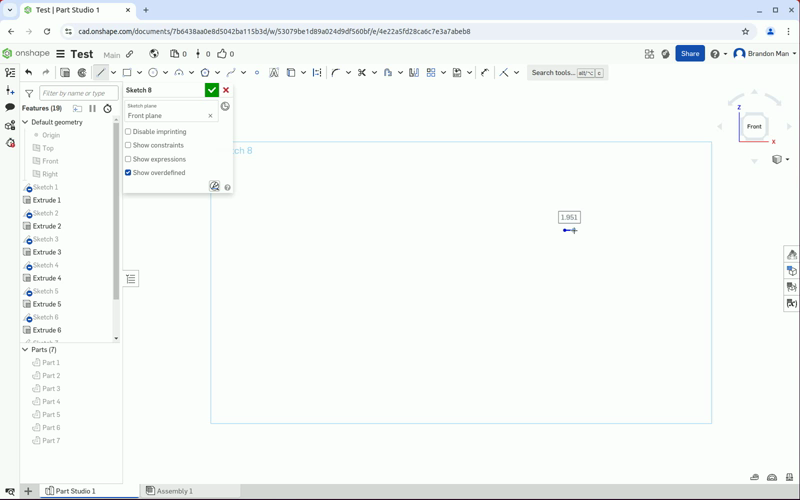
mouse_move(589, 230)
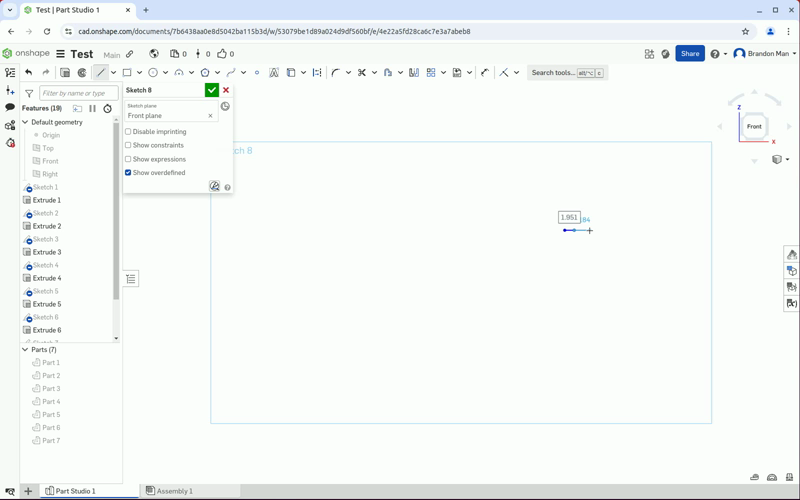
mouse_move(574, 222)
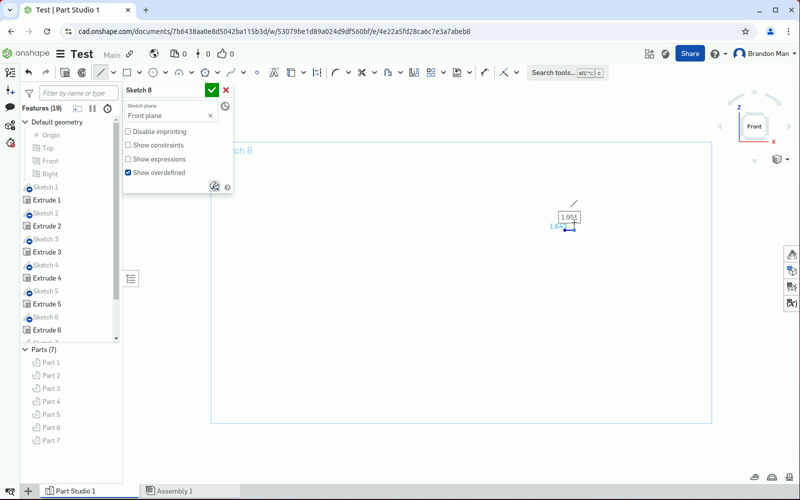
click(574, 222)
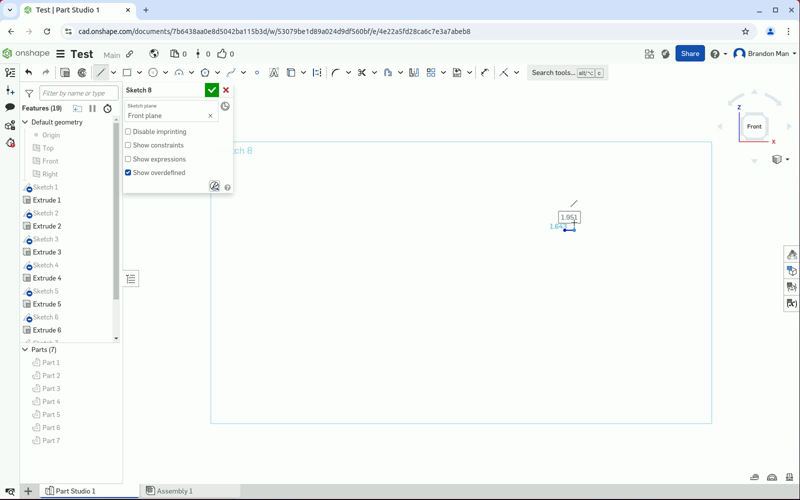
key_up(shift)
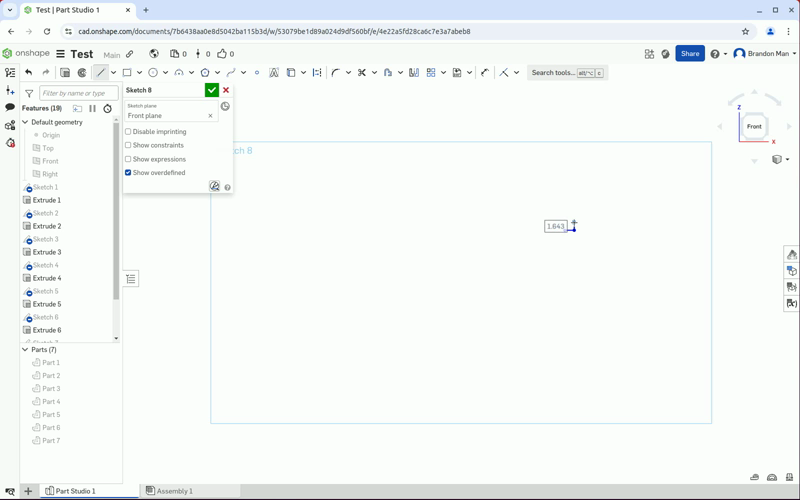
key_down(shift)
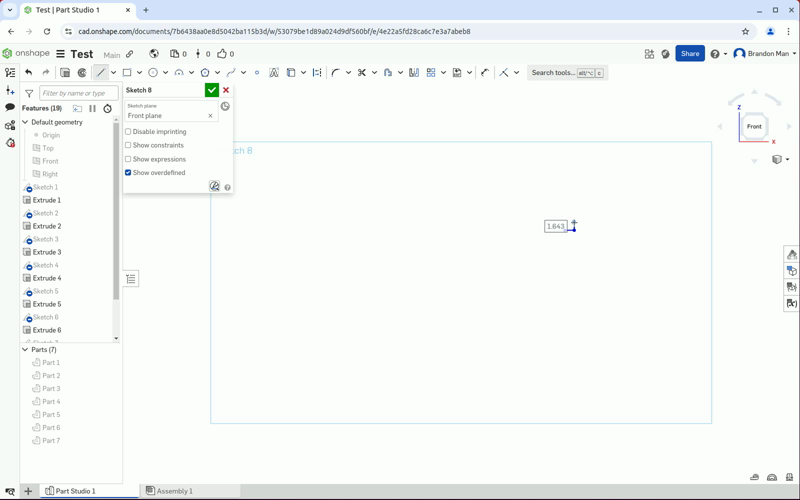
mouse_move(589, 222)
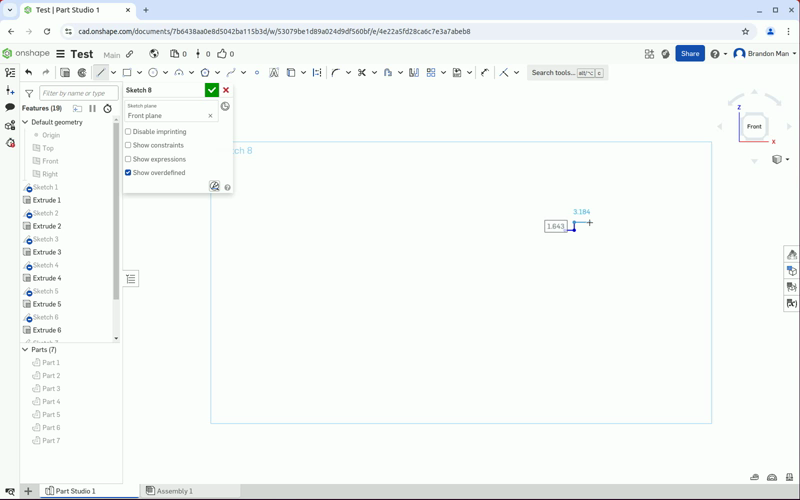
mouse_move(564, 222)
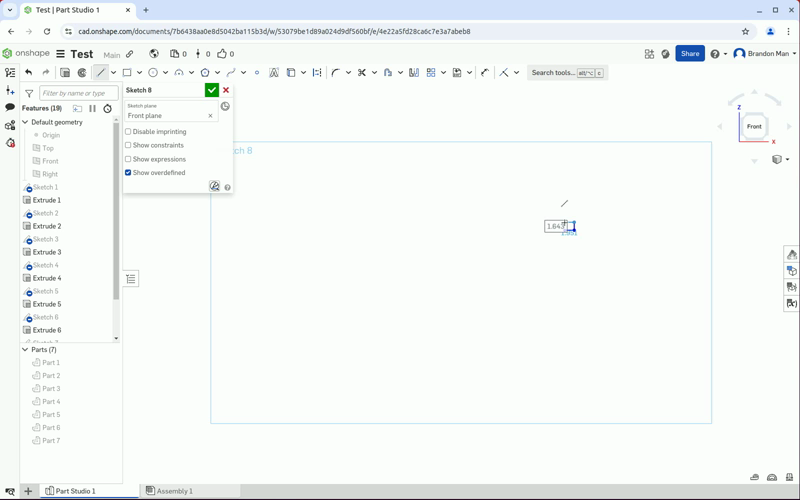
click(564, 222)
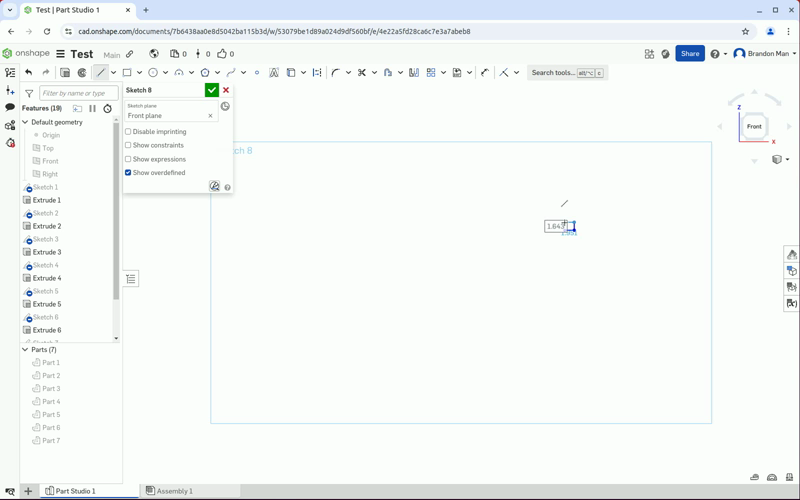
key_up(shift)
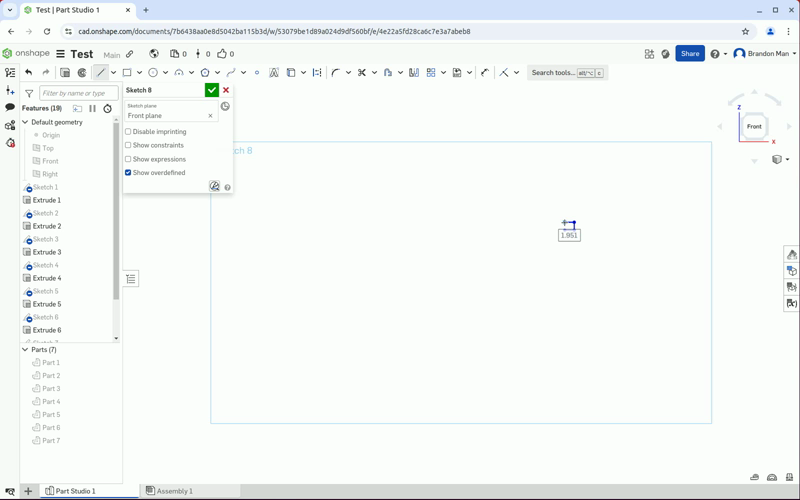
mouse_move(589, 222)
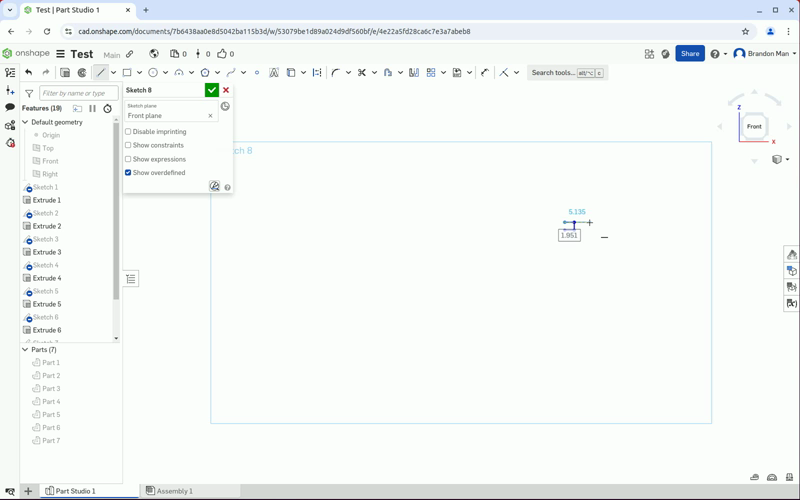
key_down(shift)
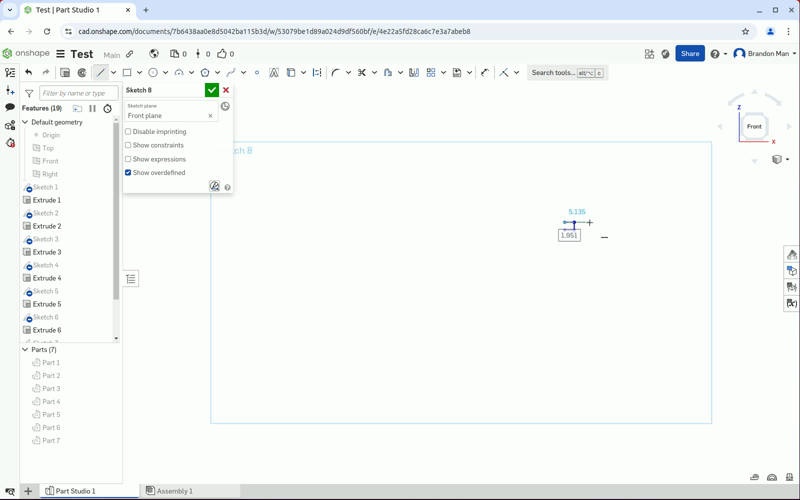
mouse_move(564, 230)
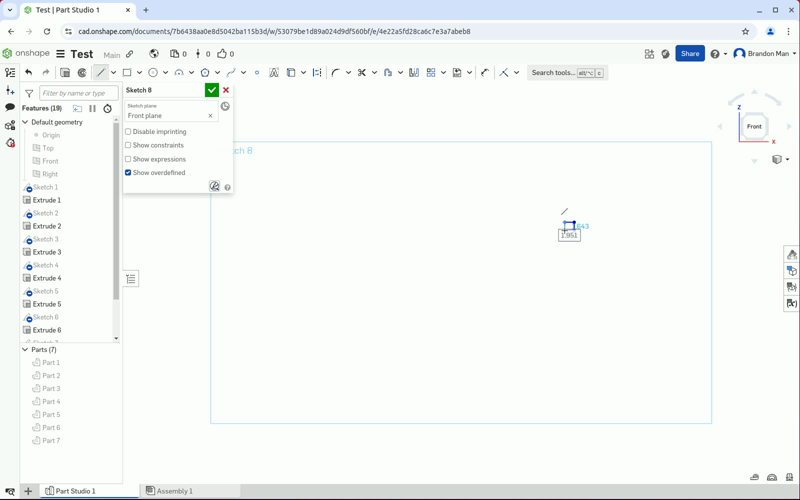
key_up(shift)
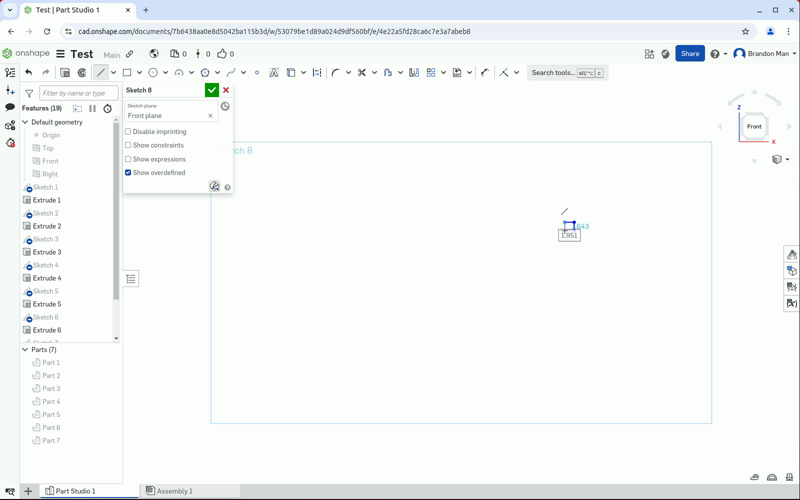
click(564, 230)
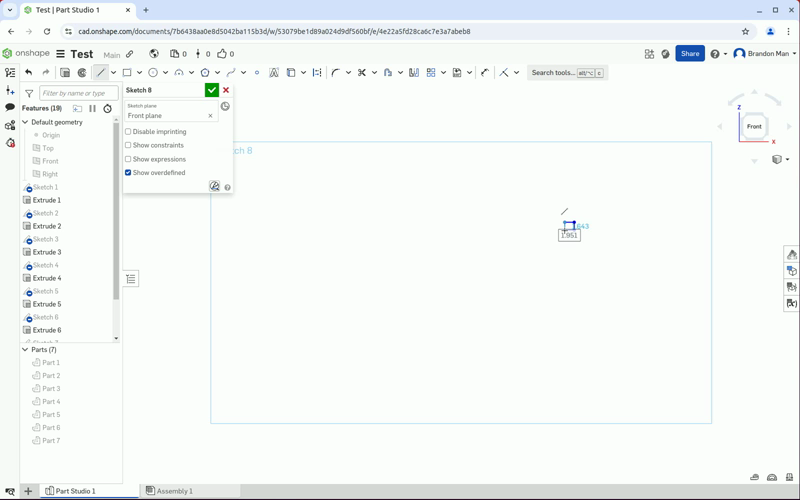
key(esc)
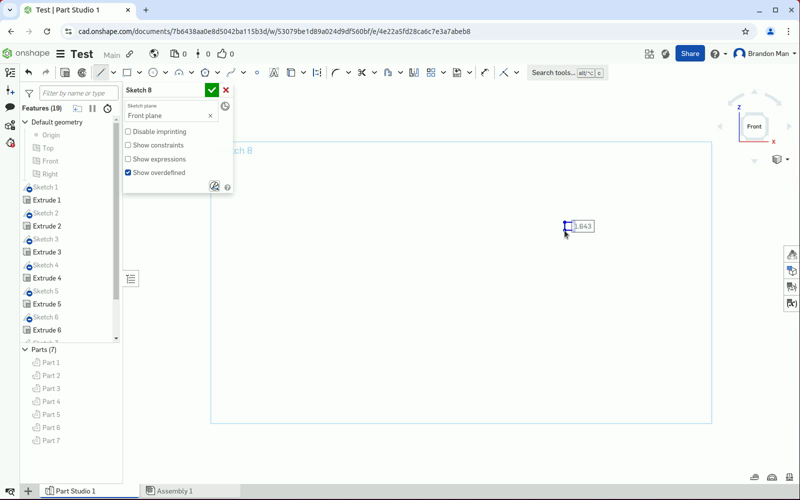
mouse_move(572, 229)
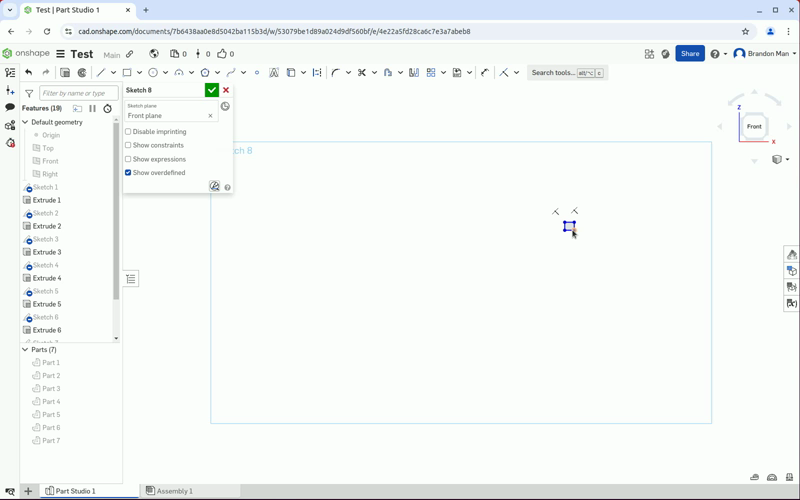
scroll(6)
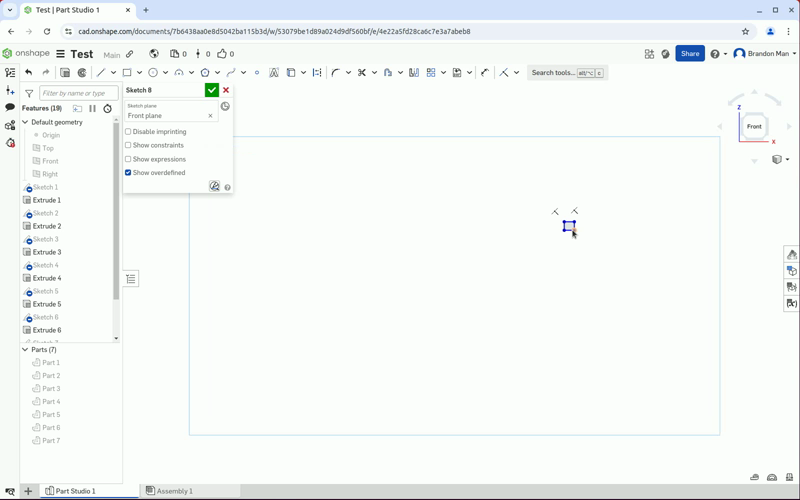
scroll(6)
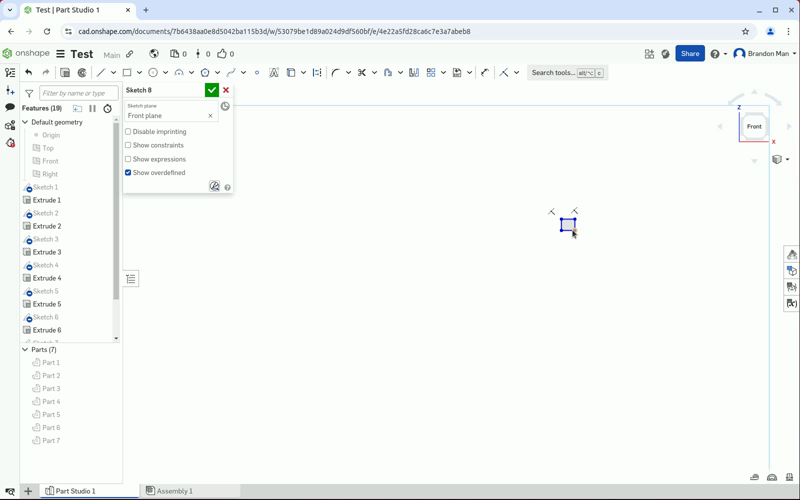
scroll(6)
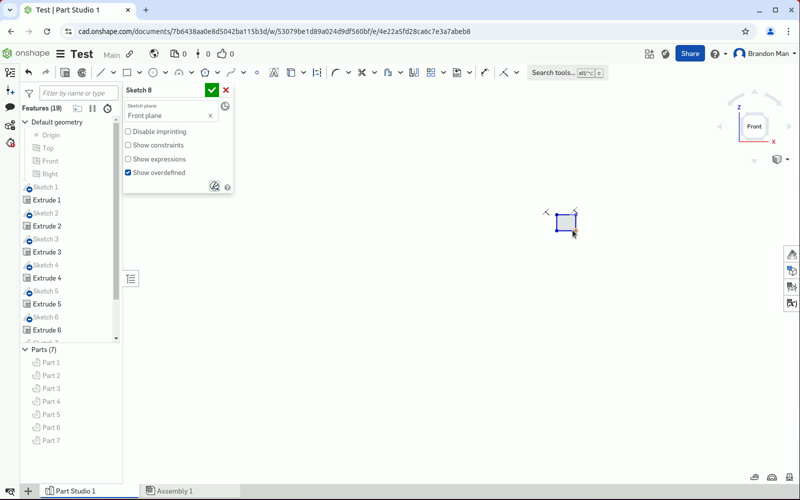
scroll(6)
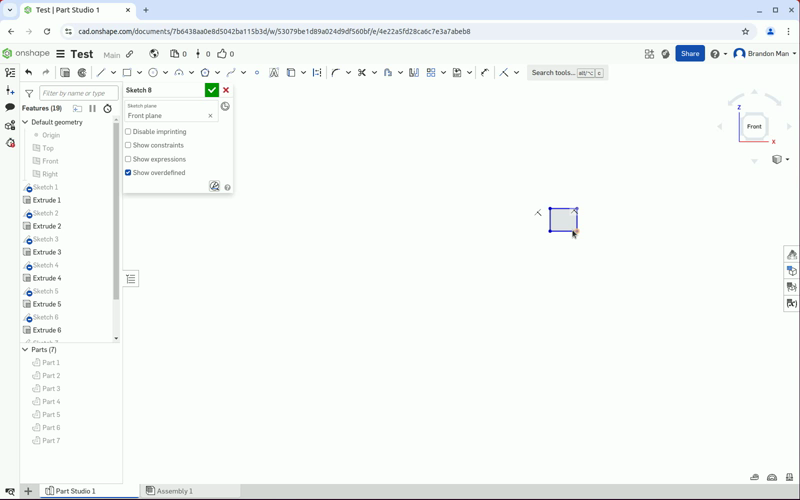
scroll(6)
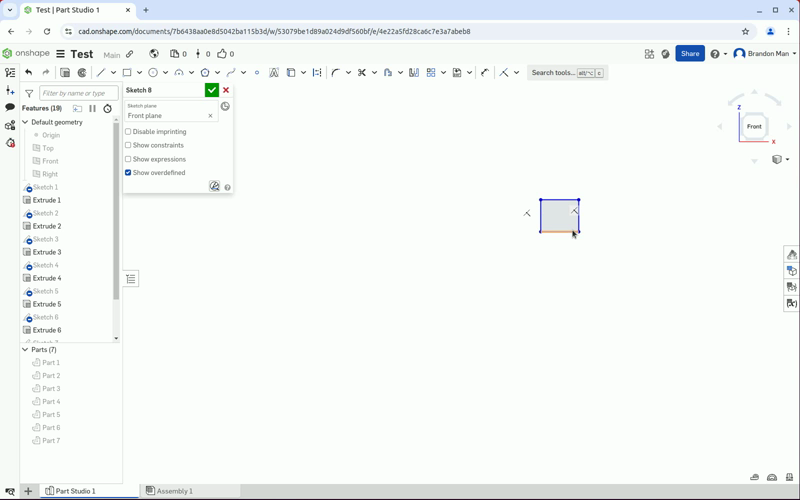
scroll(6)
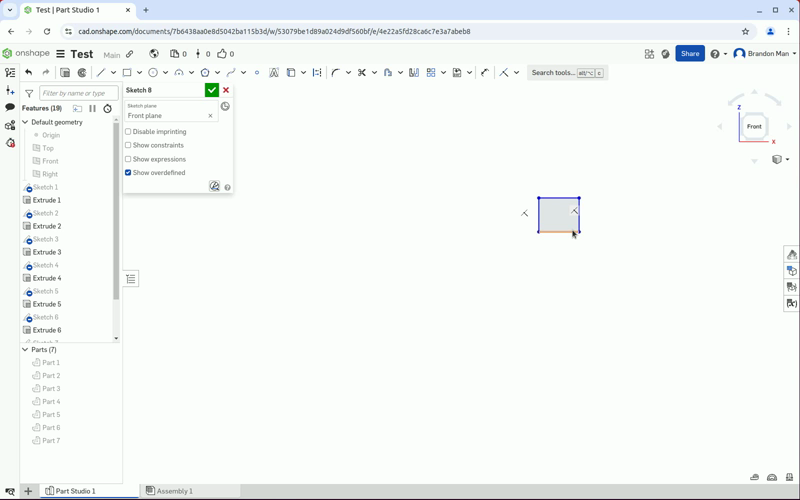
scroll(6)
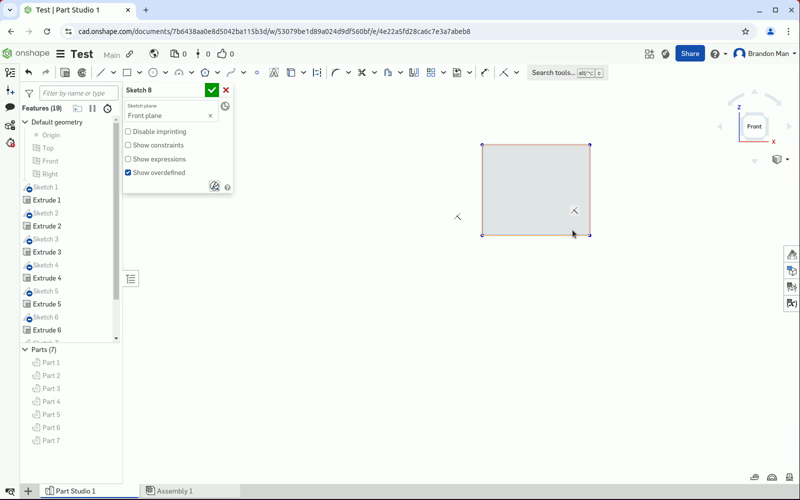
click(572, 229)
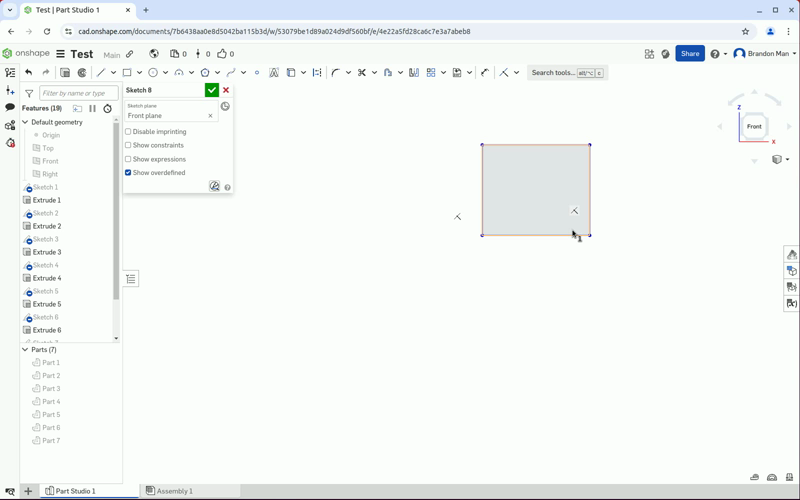
scroll(-6)
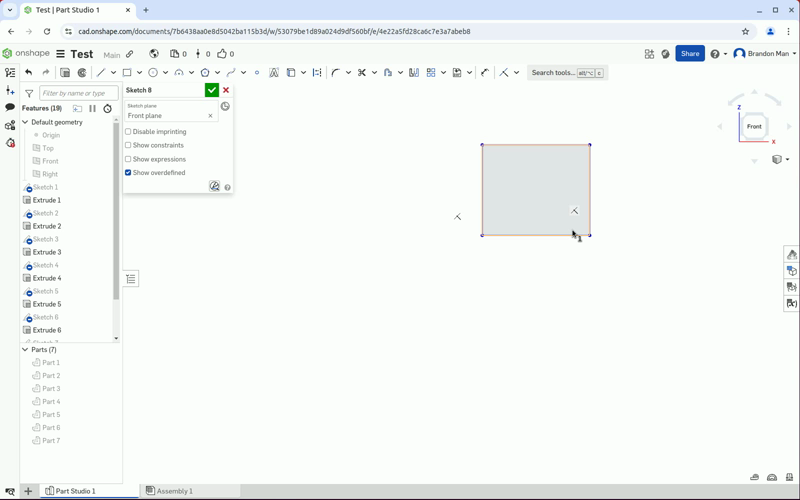
scroll(-6)
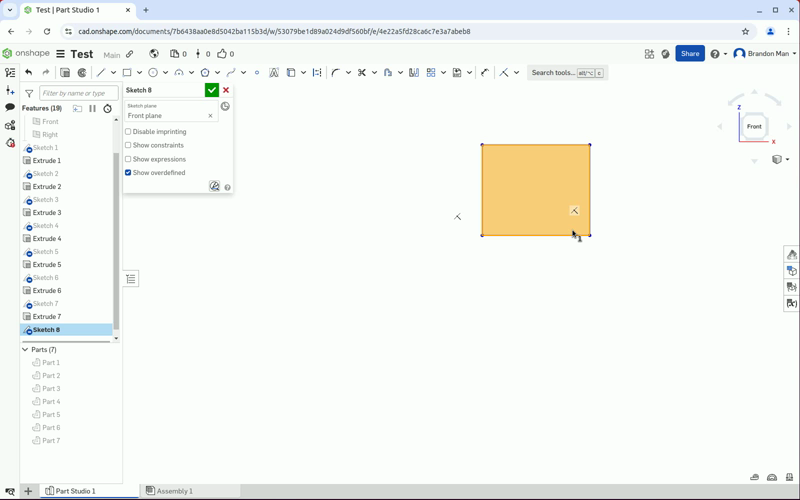
scroll(-6)
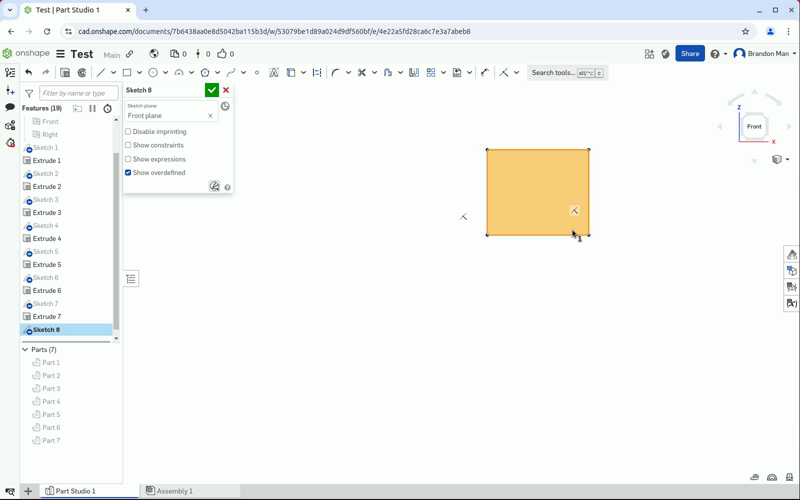
scroll(-6)
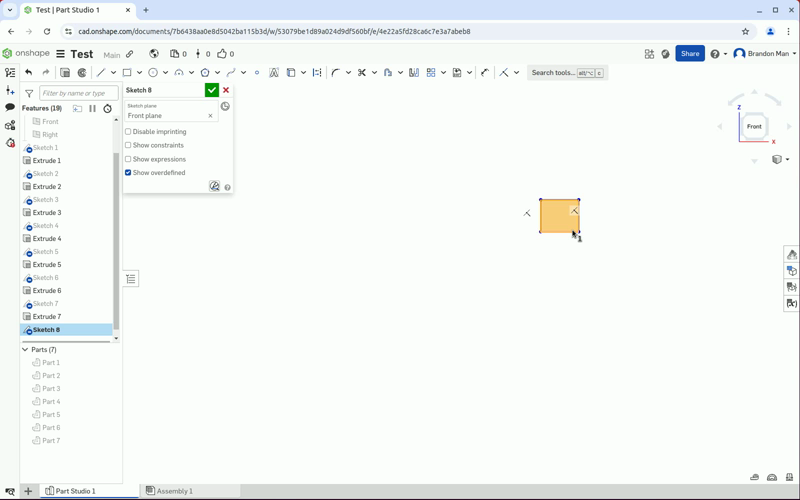
scroll(-6)
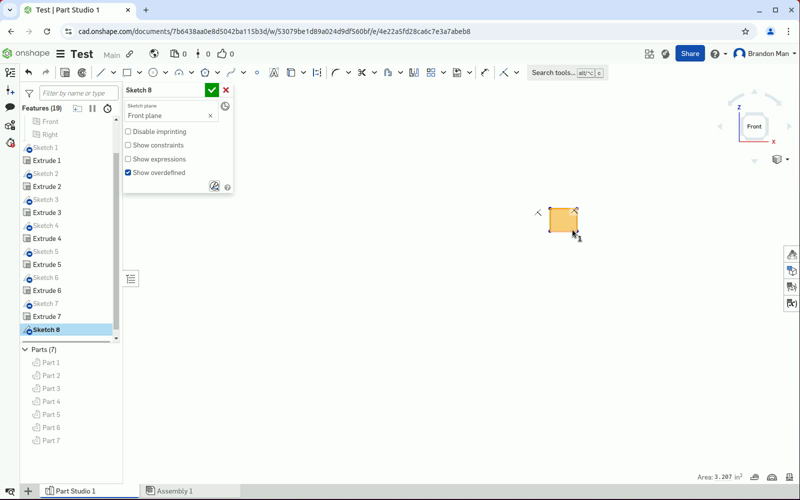
scroll(-6)
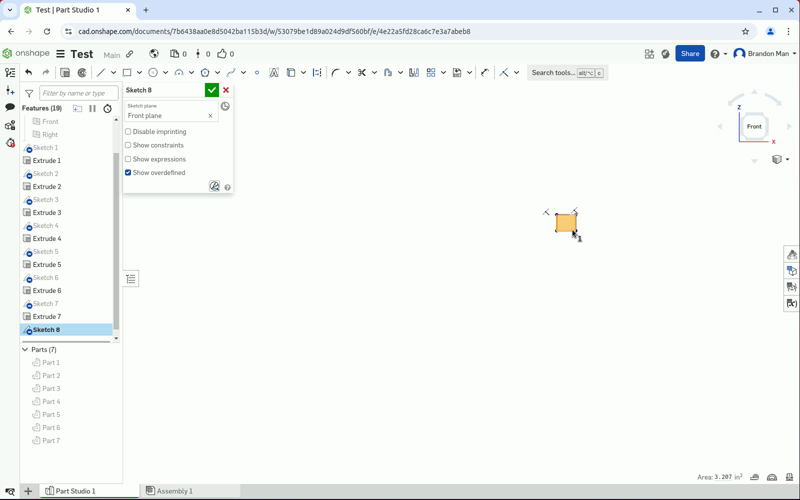
scroll(-6)
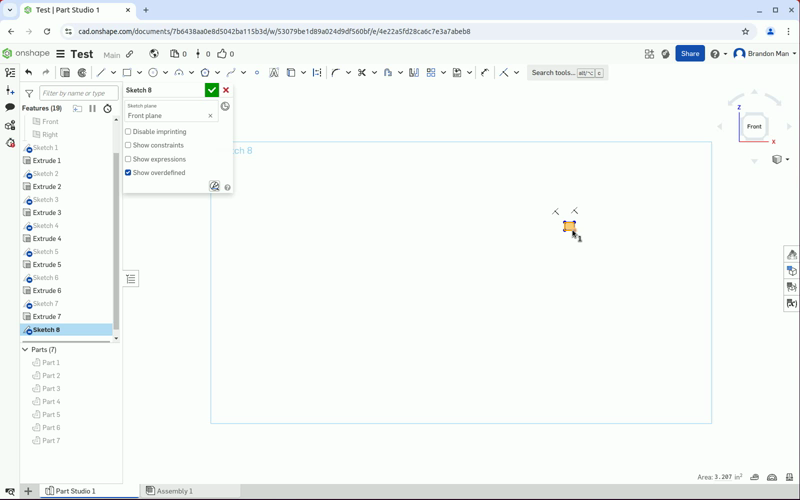
mouse_move(73, 352)
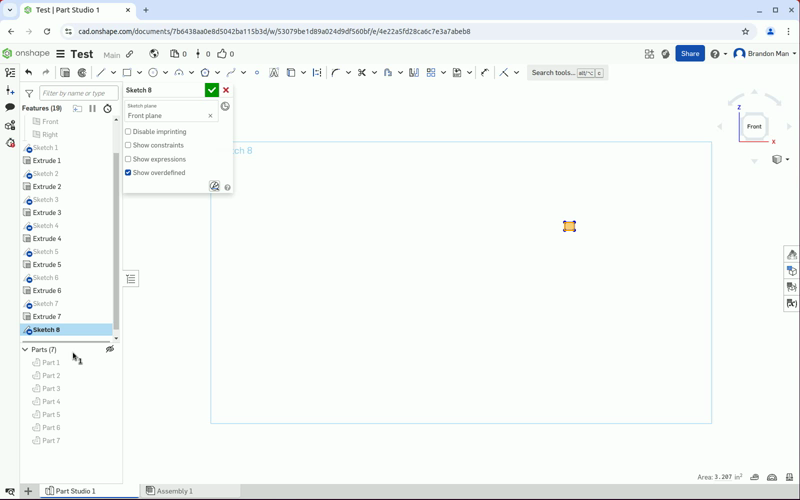
key(shift+y)
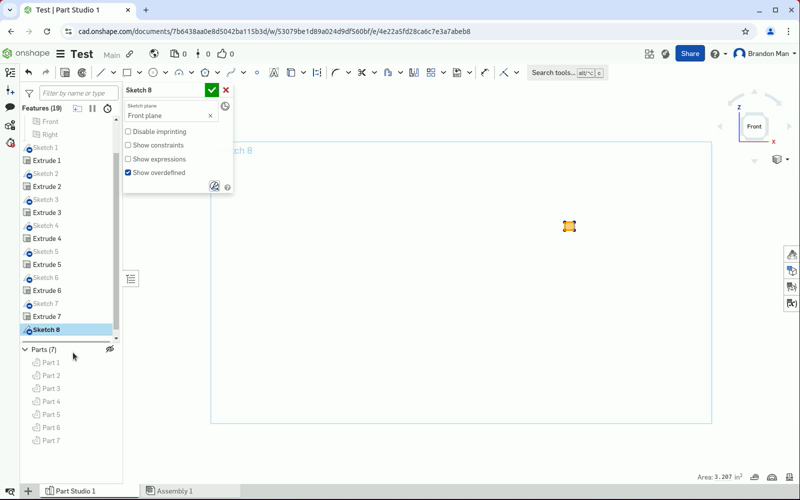
key(shift+e)
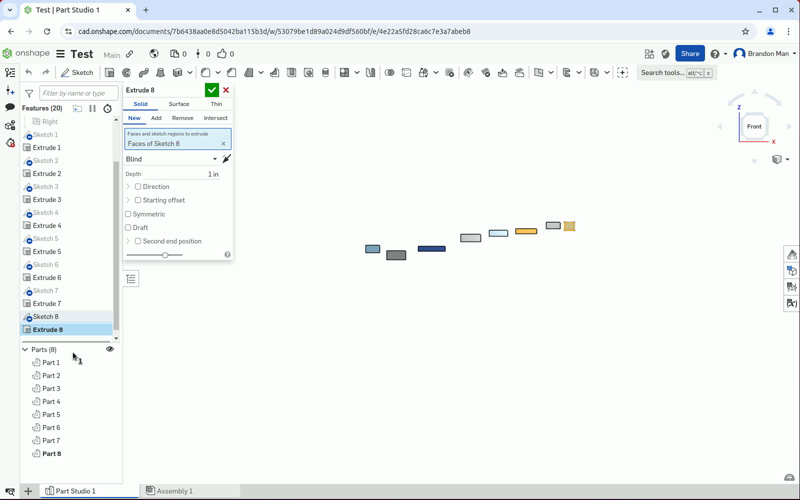
mouse_move(143, 106)
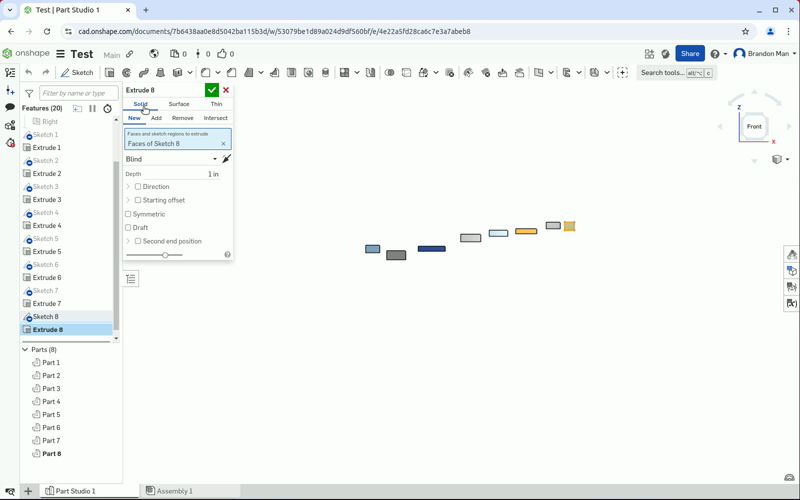
click(143, 106)
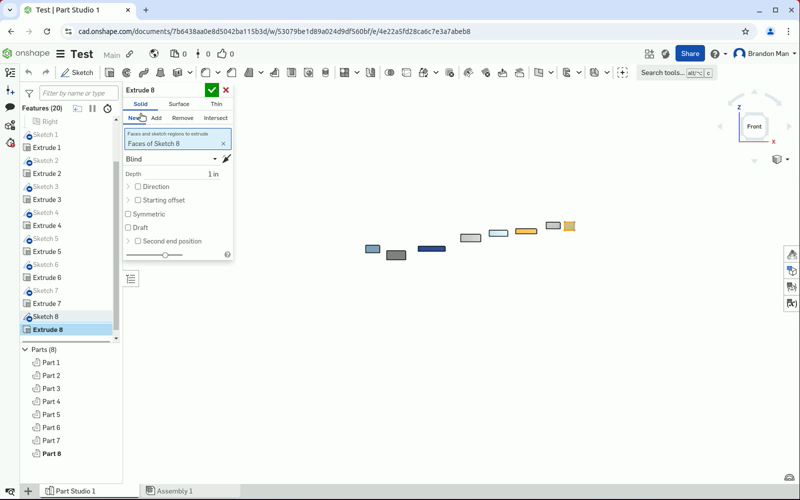
mouse_move(137, 120)
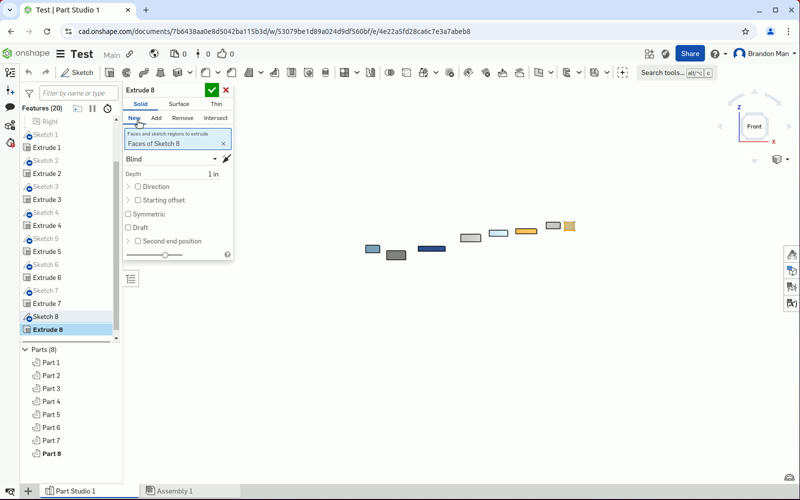
click(137, 120)
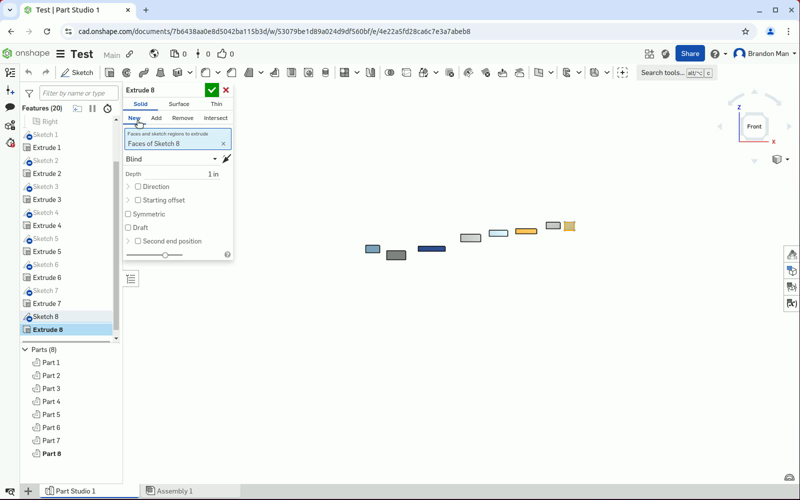
key(tab, 4)
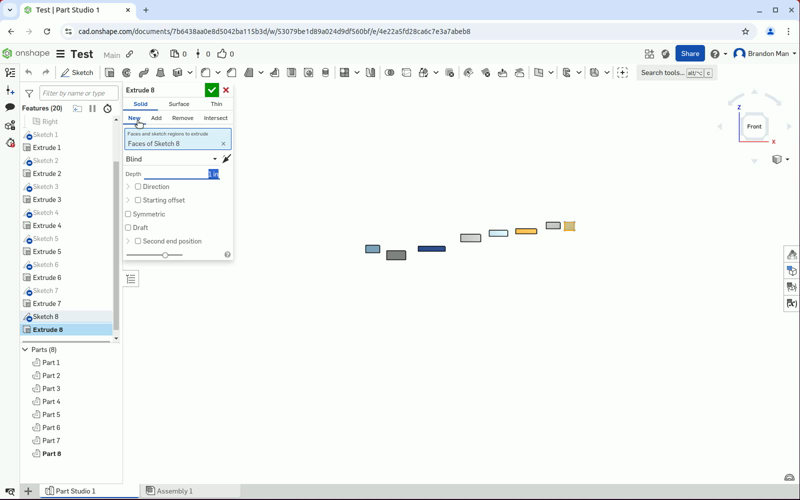
text(2.648)
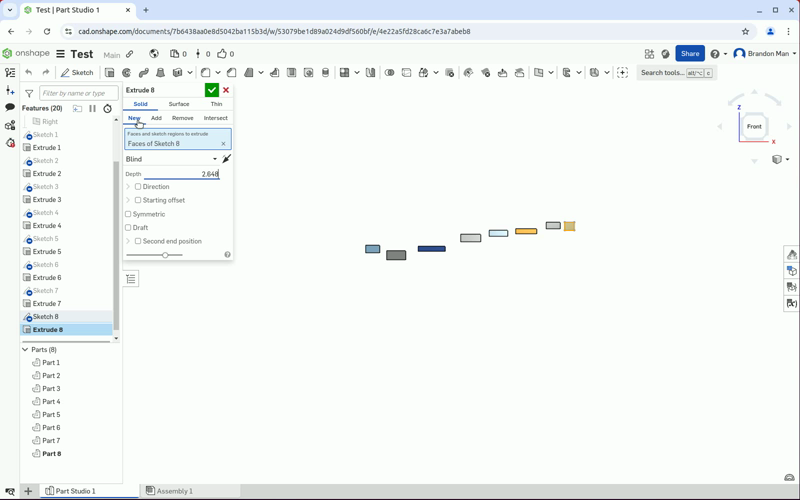
key(enter)
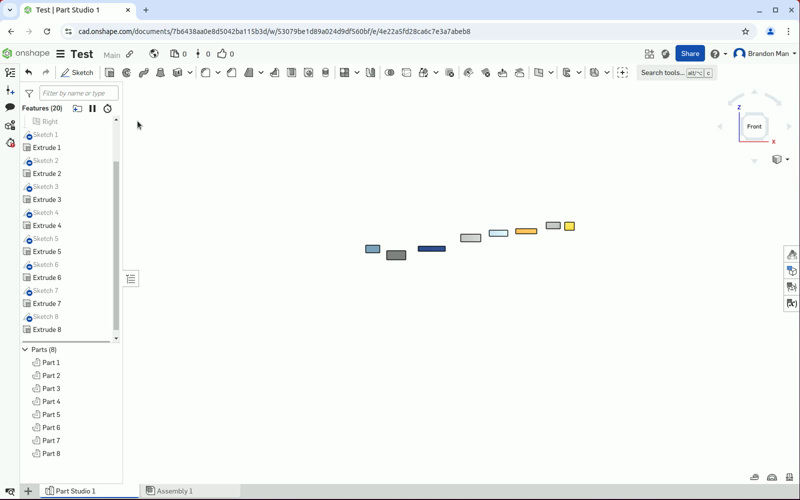
key(shift+h)
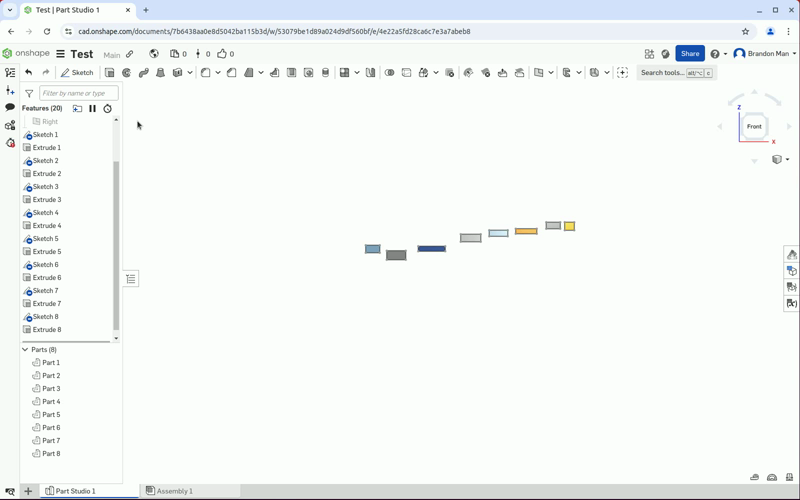
key(shift+h)
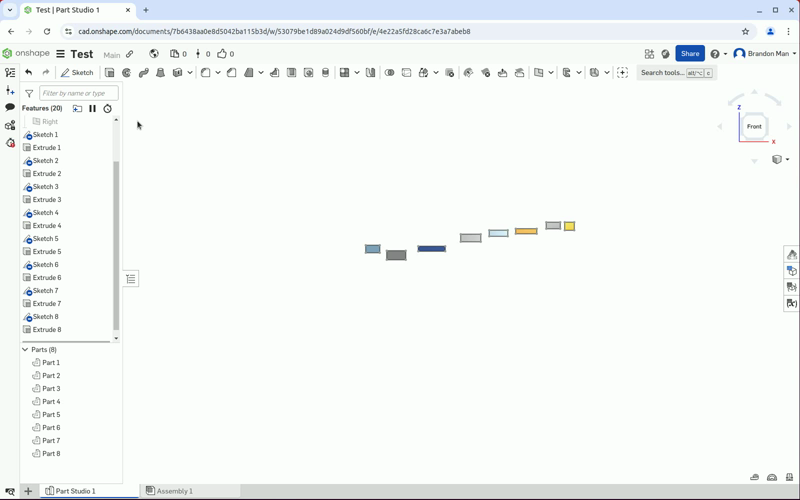
key(shift+7)
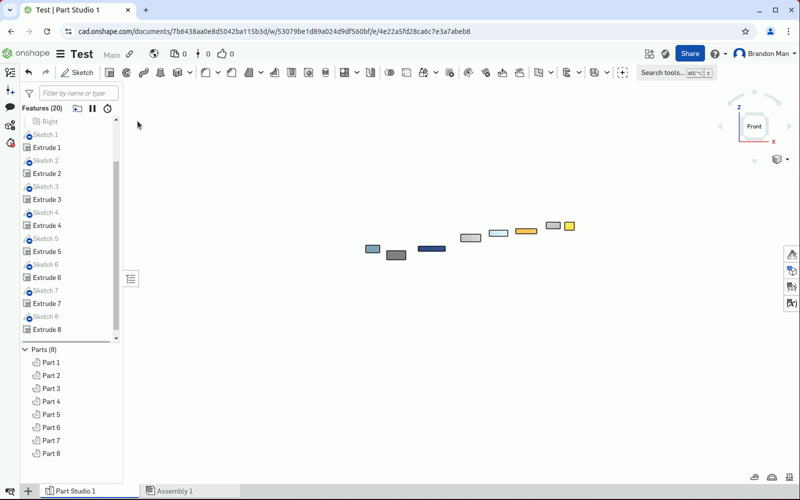
key(left, 2)
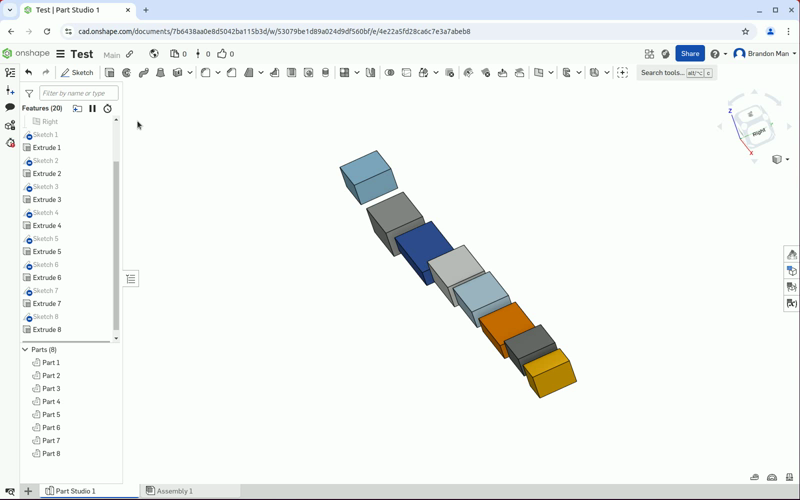
key(down, 2)
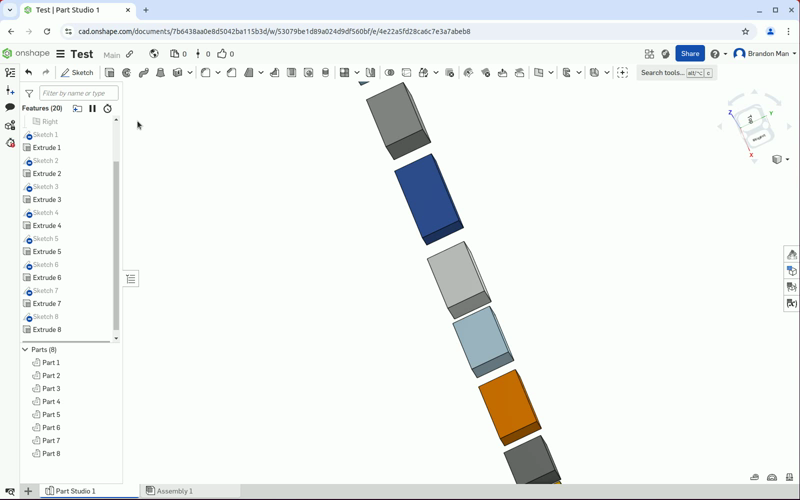
key(up, 2)
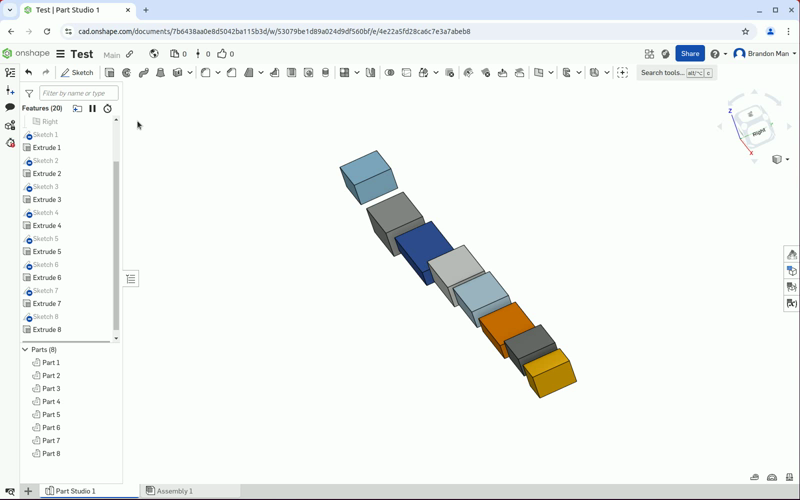
key(right, 2)
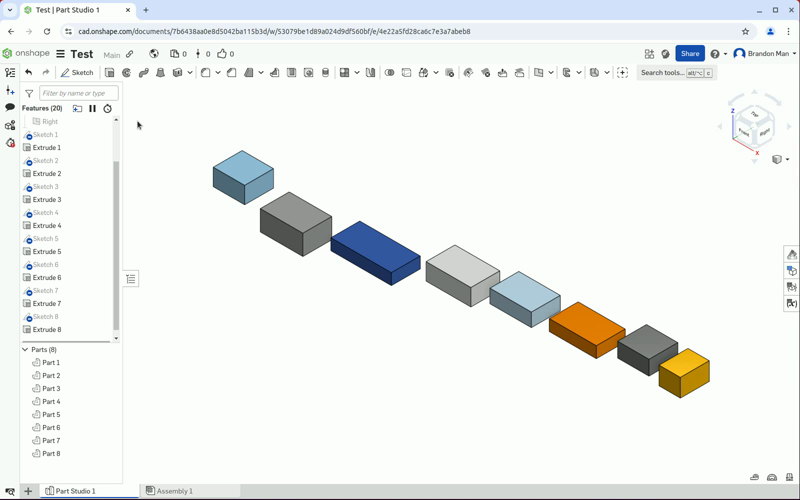
mouse_move(69, 137)
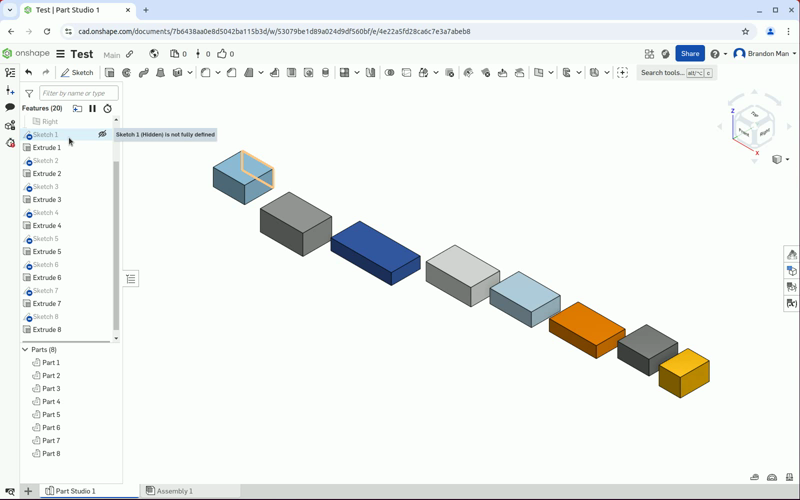
click(69, 137)